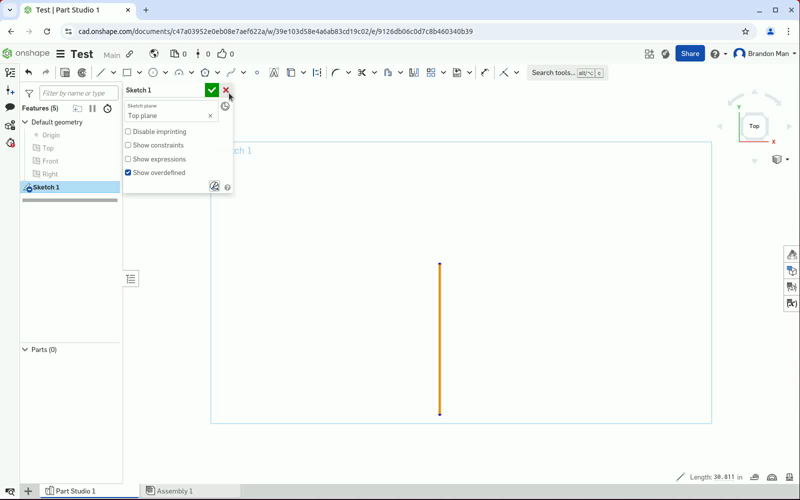
key(shift+h)
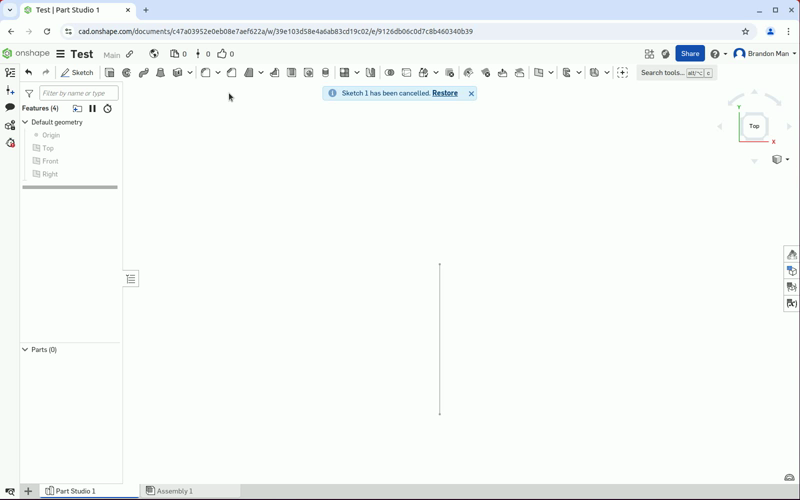
mouse_move(73, 352)
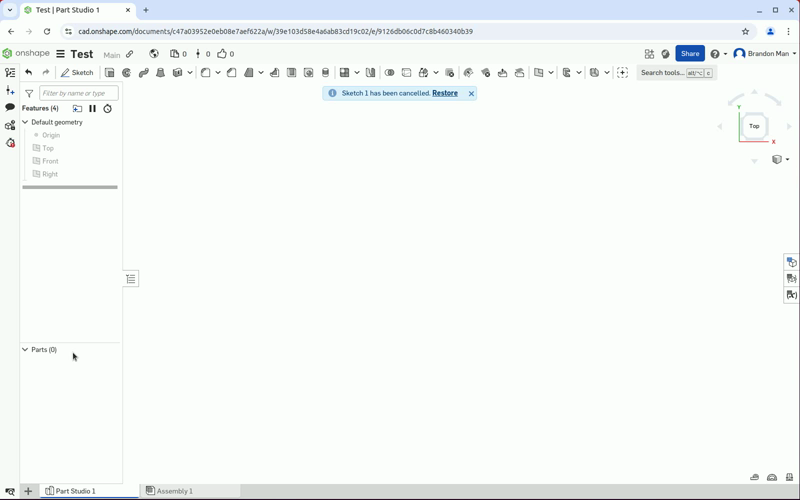
key(y)
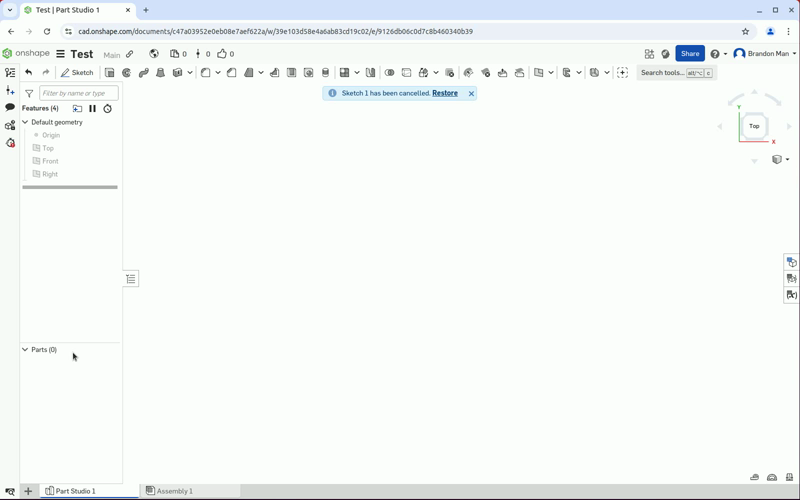
key(shift+p)
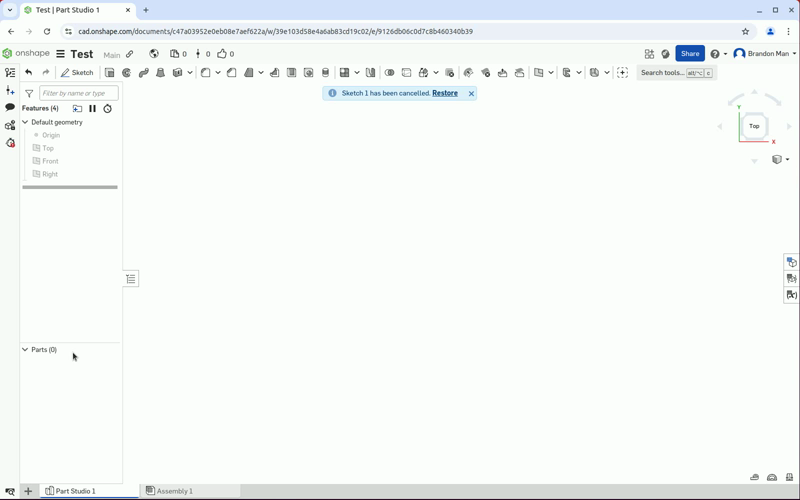
key(space)
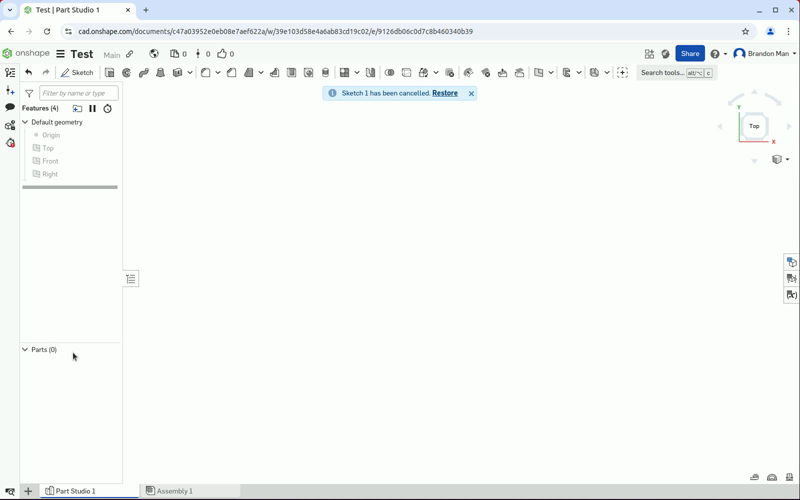
key_down(shift)
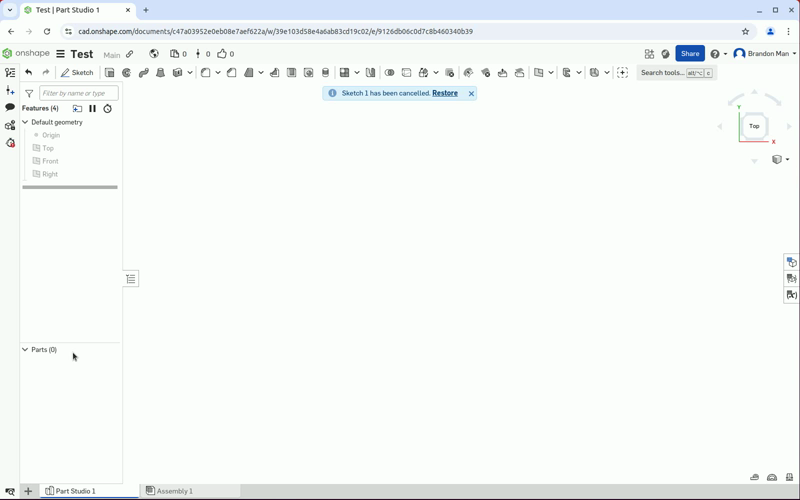
key(up)
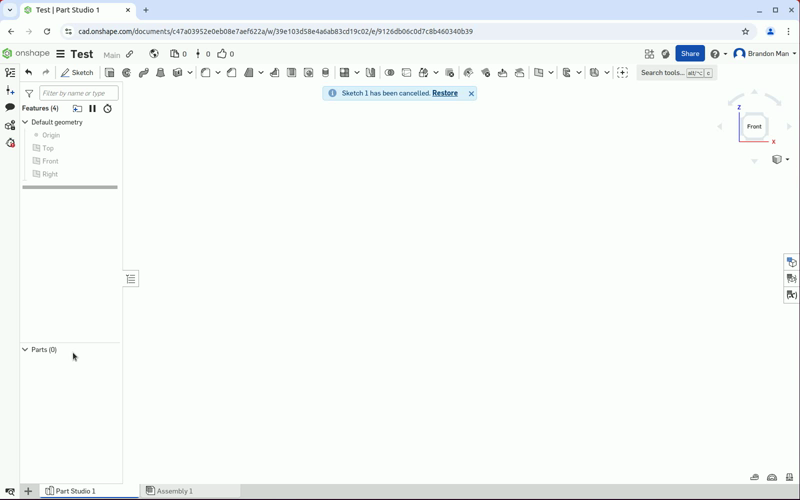
key_up(shift)
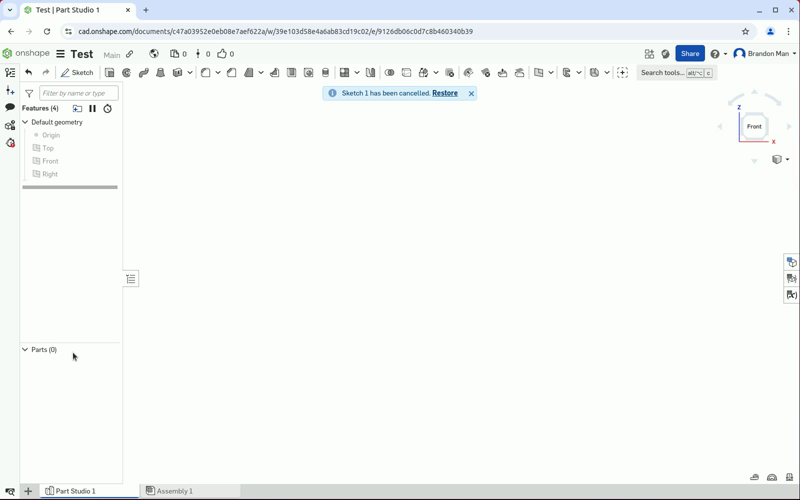
mouse_move(73, 352)
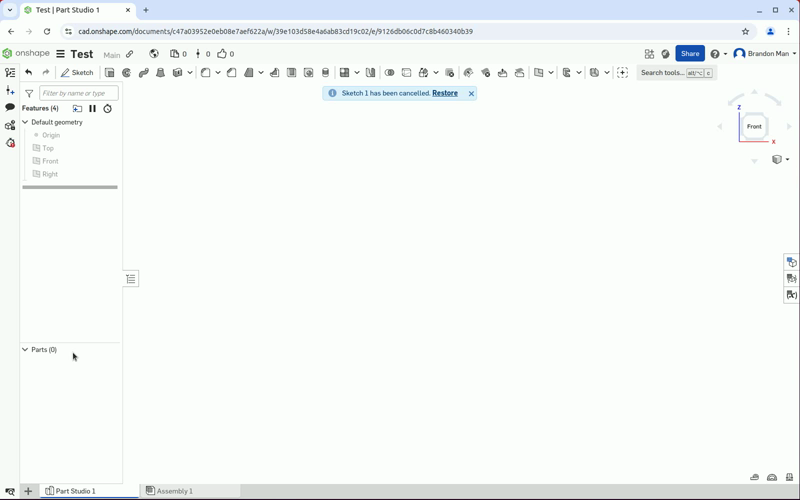
key(shift+y)
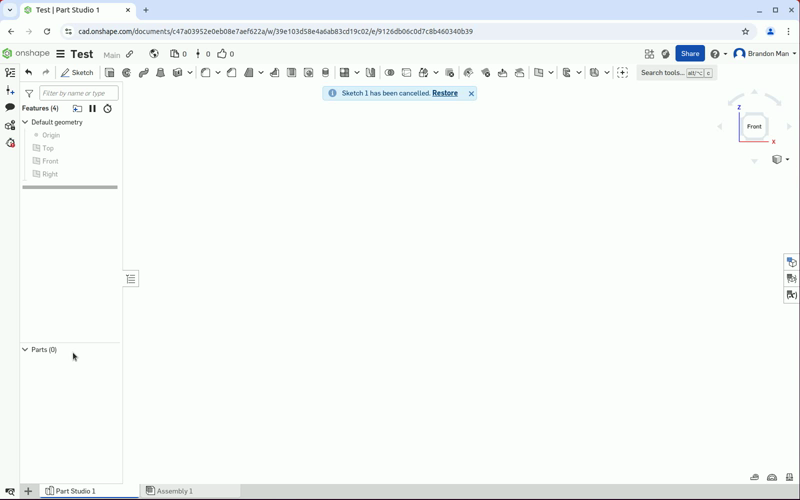
key(shift+s)
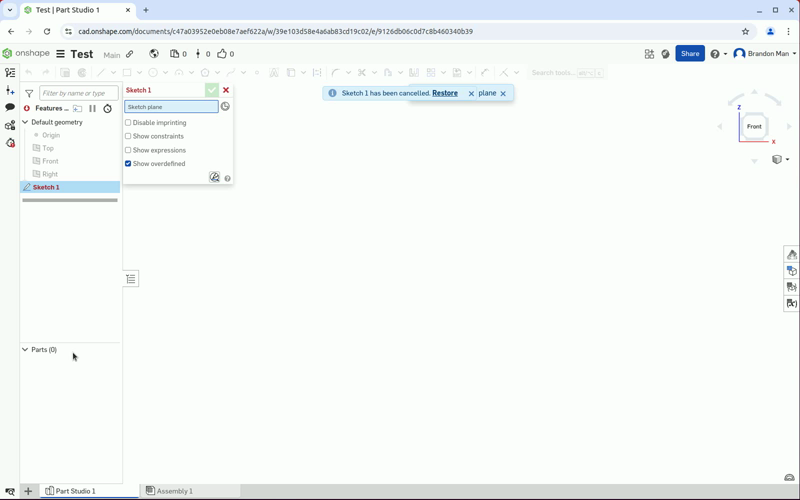
mouse_move(73, 163)
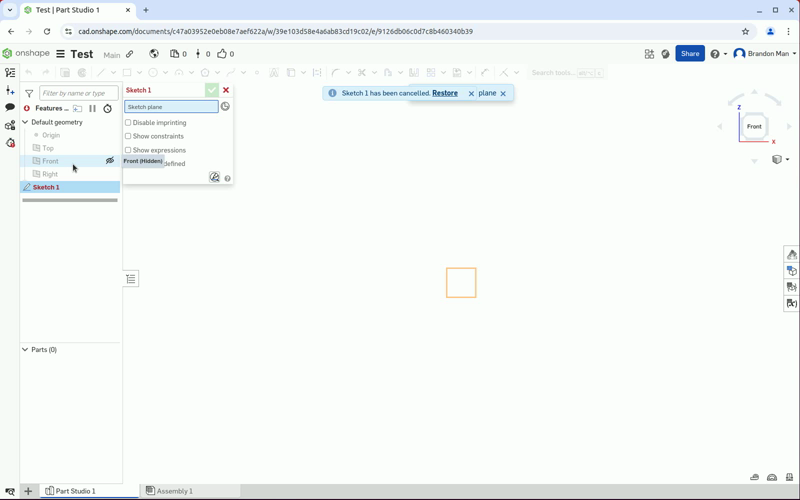
click(73, 163)
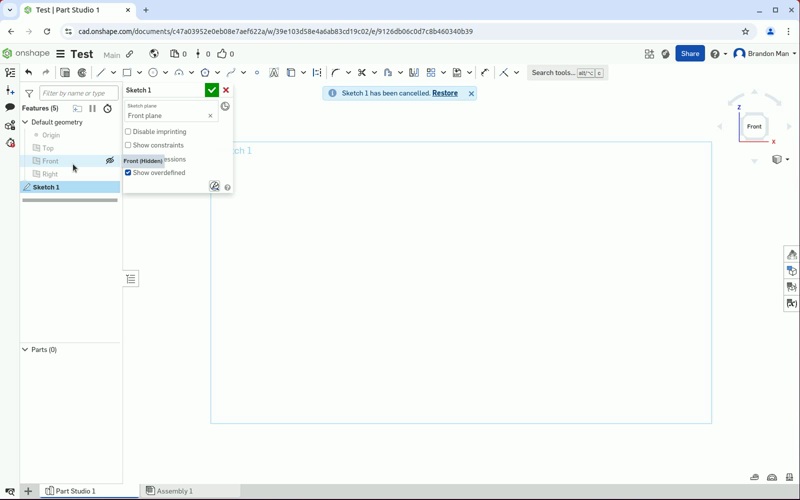
mouse_move(73, 352)
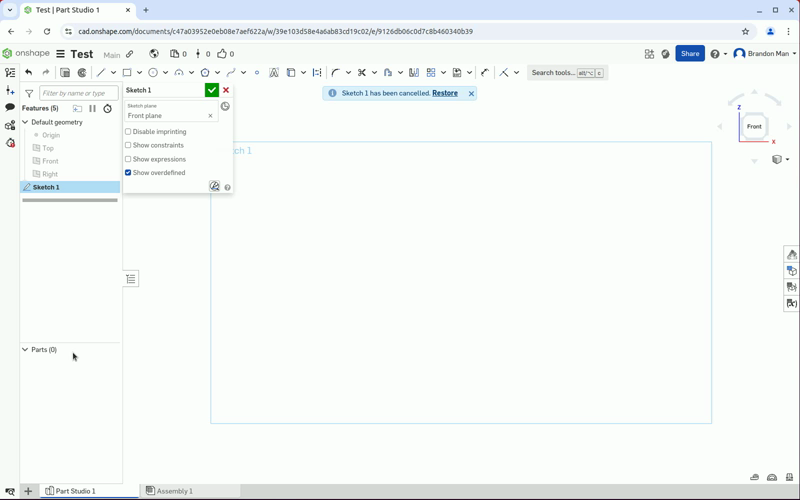
key(y)
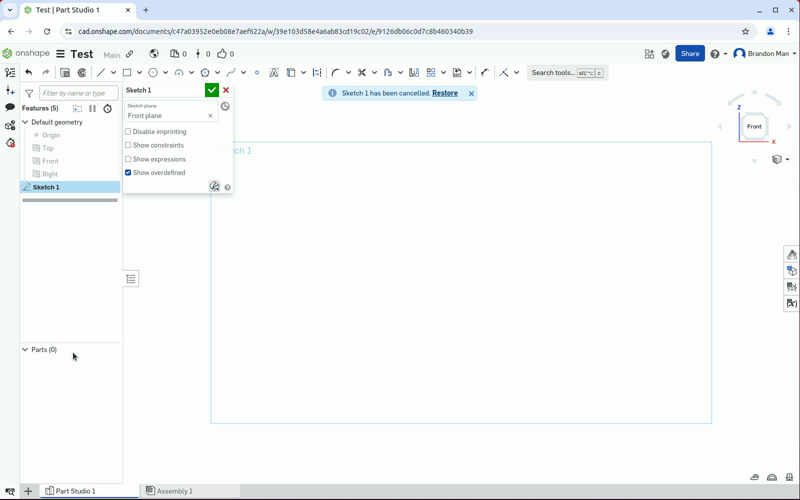
key(l)
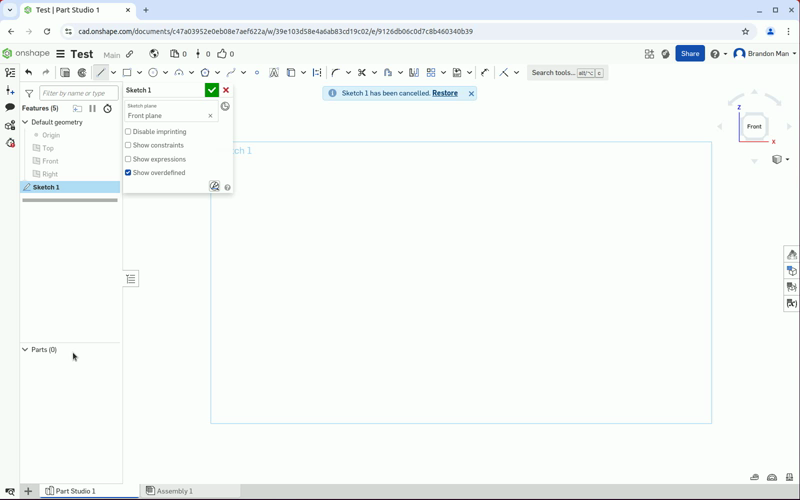
key_down(shift)
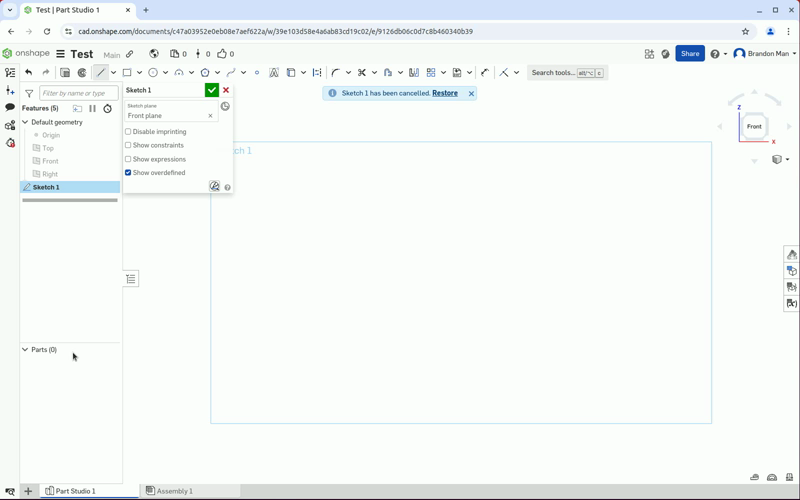
mouse_move(460, 282)
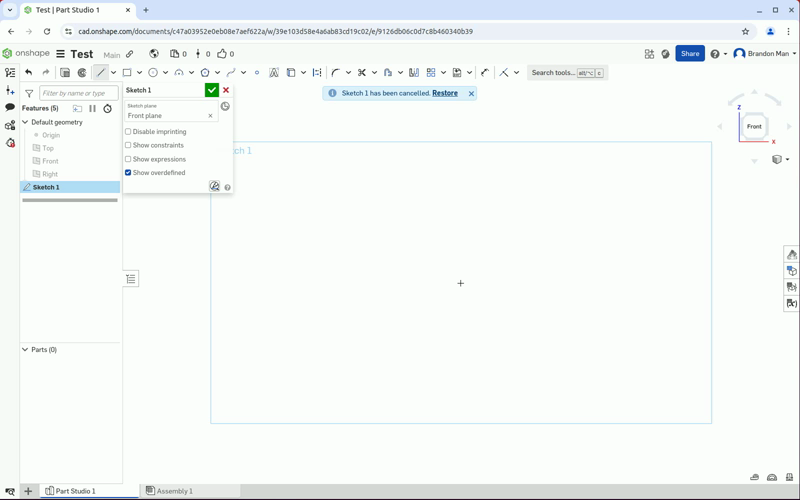
click(460, 282)
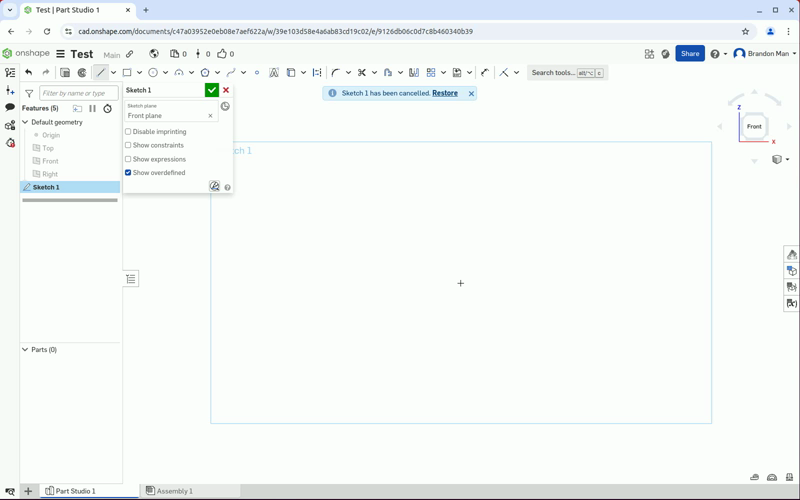
key_up(shift)
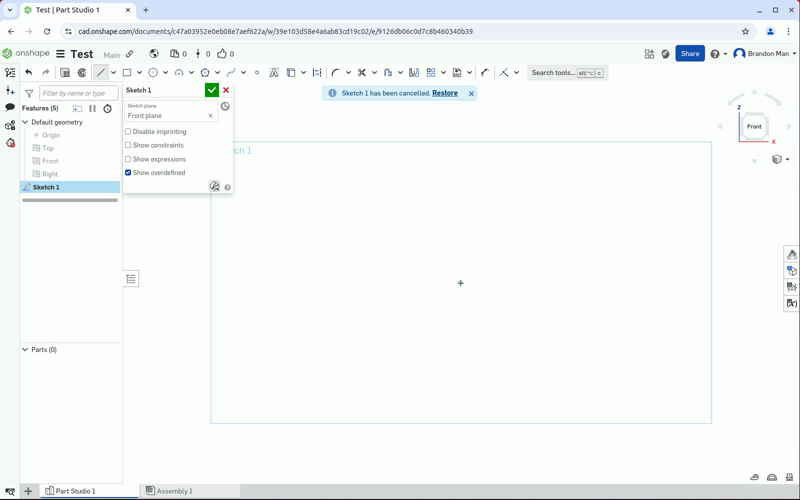
key_down(shift)
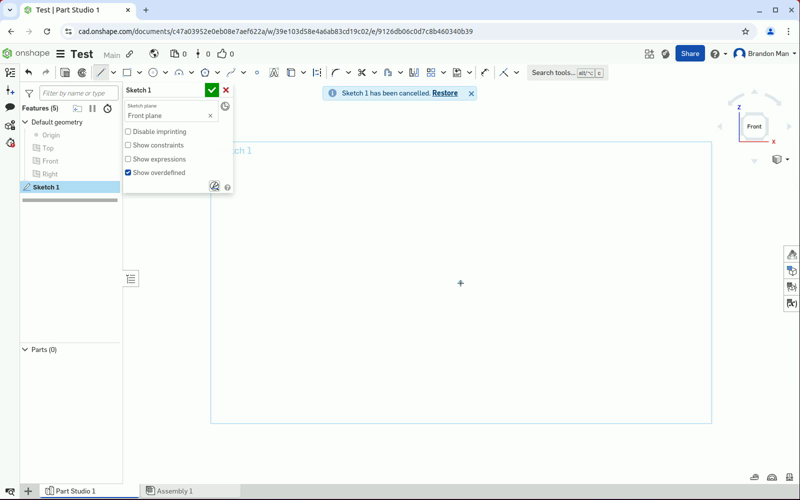
mouse_move(490, 282)
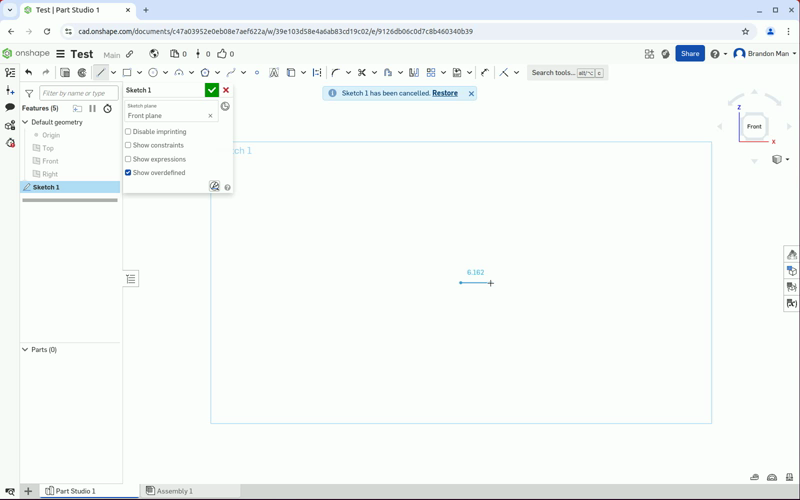
mouse_move(518, 282)
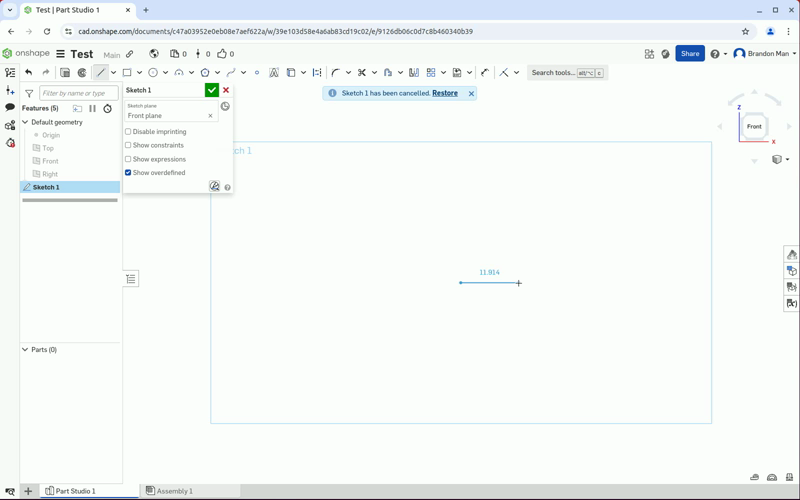
click(518, 282)
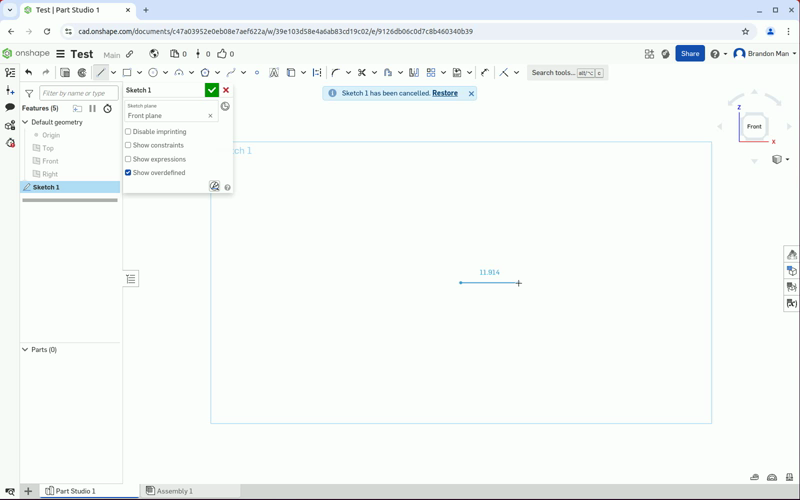
key_up(shift)
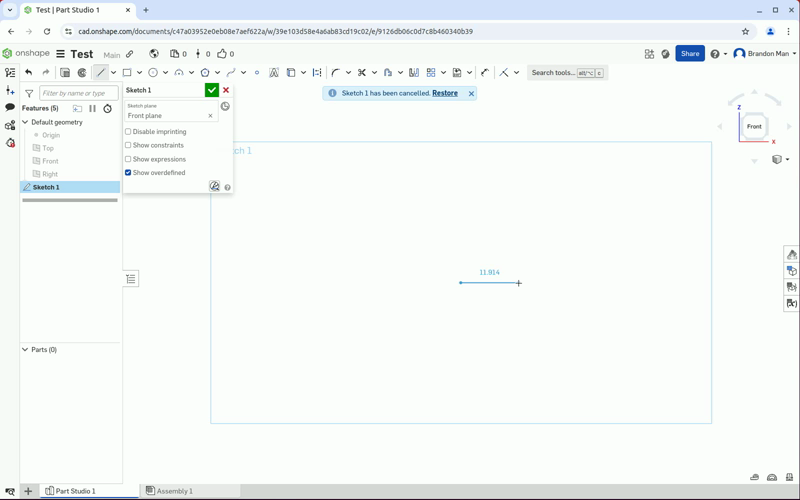
key_down(shift)
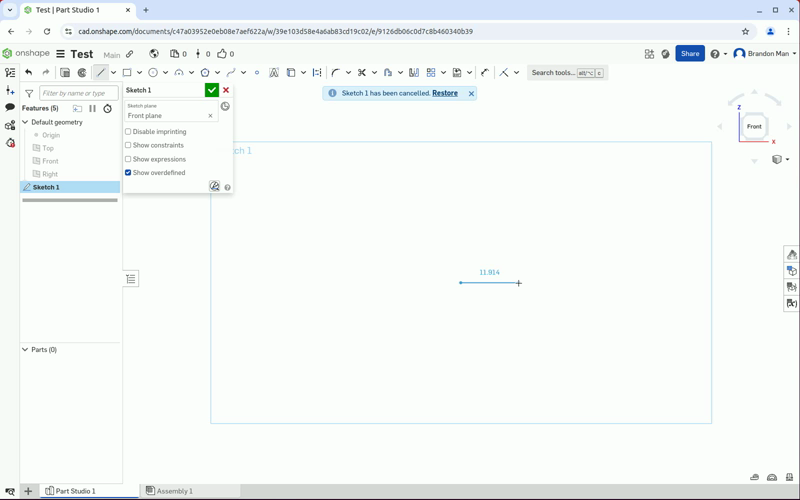
mouse_move(548, 282)
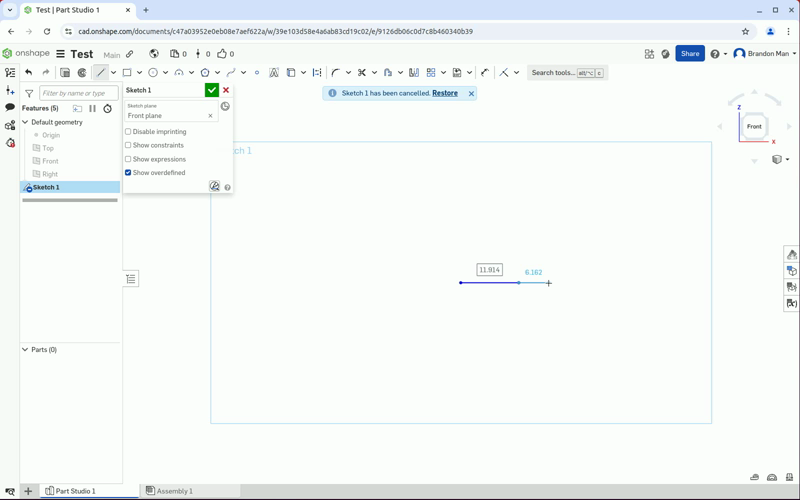
mouse_move(518, 225)
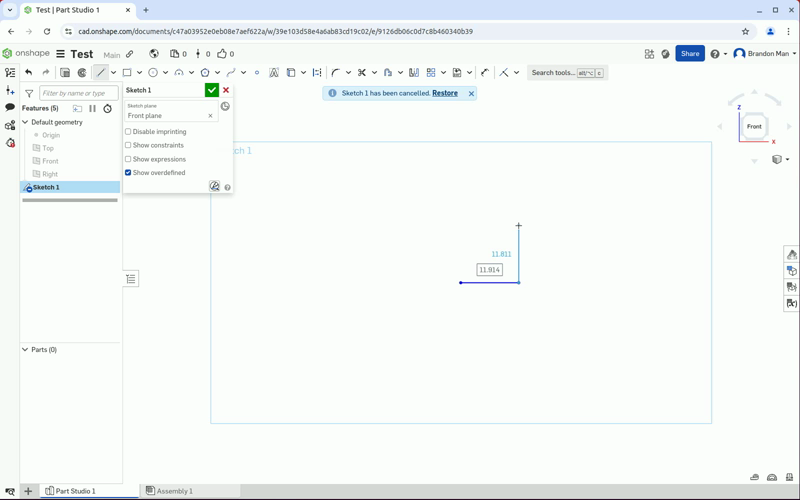
click(518, 225)
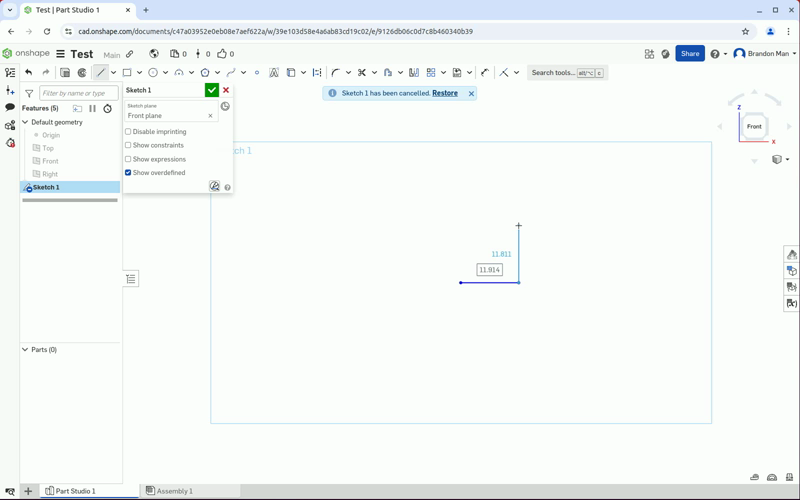
key_up(shift)
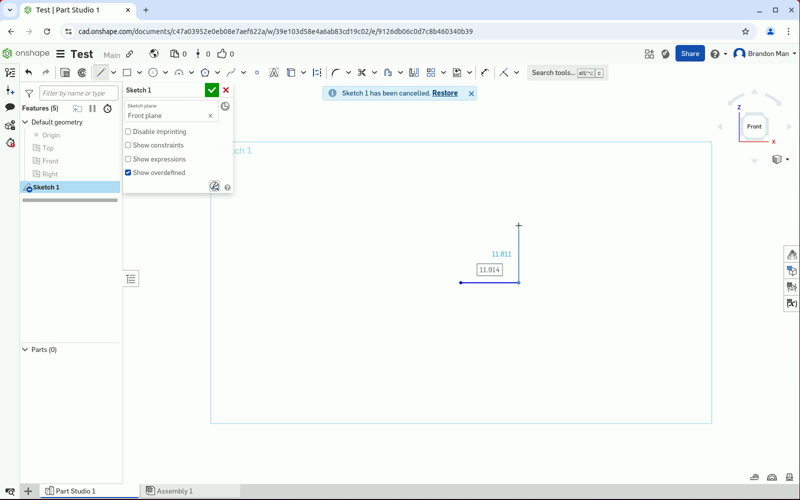
key_down(shift)
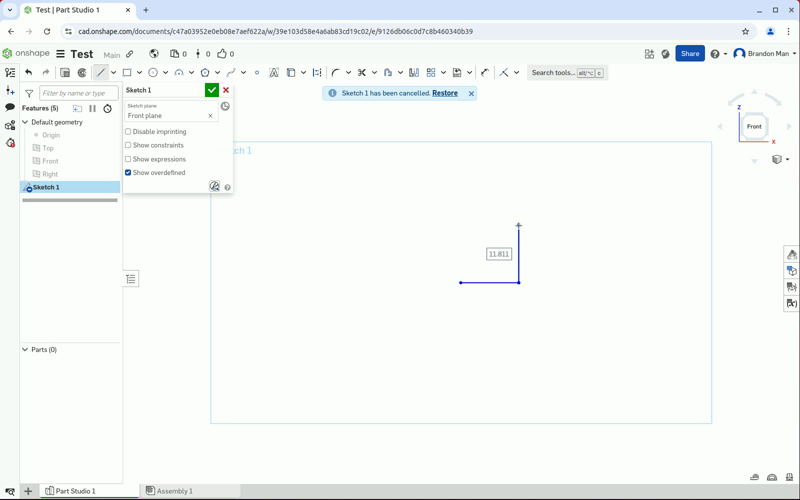
mouse_move(548, 225)
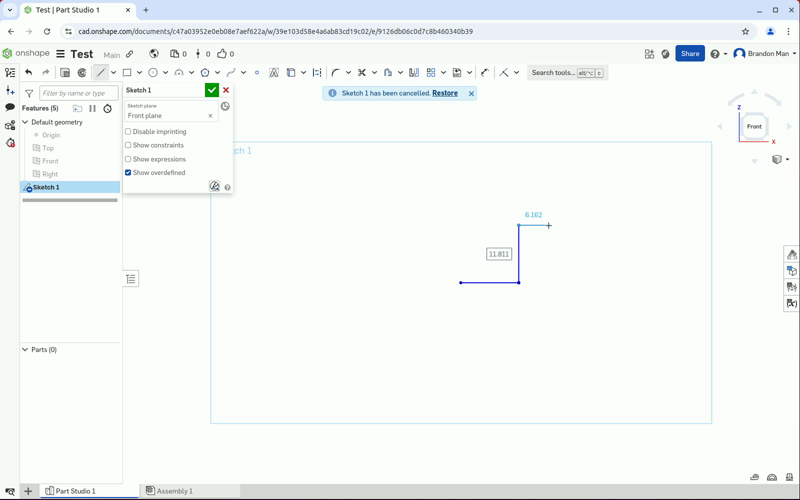
mouse_move(493, 250)
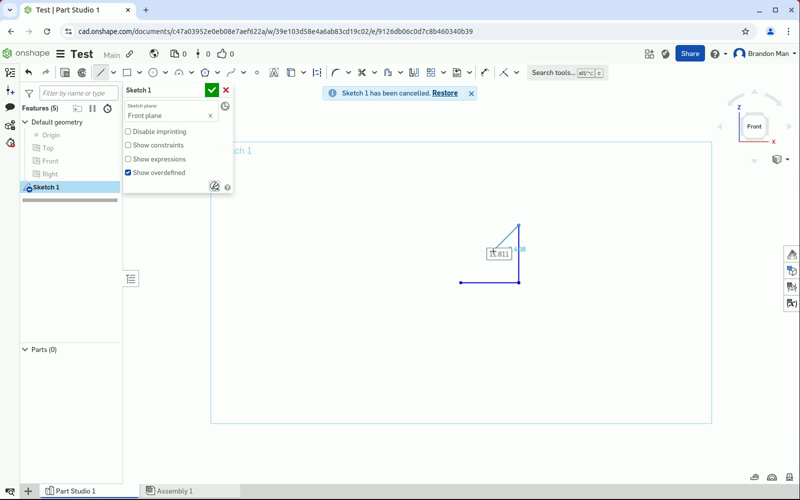
click(493, 250)
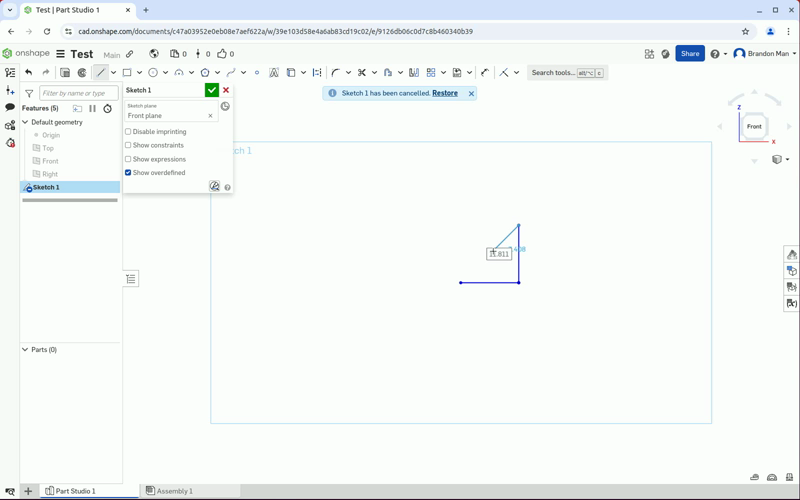
key_up(shift)
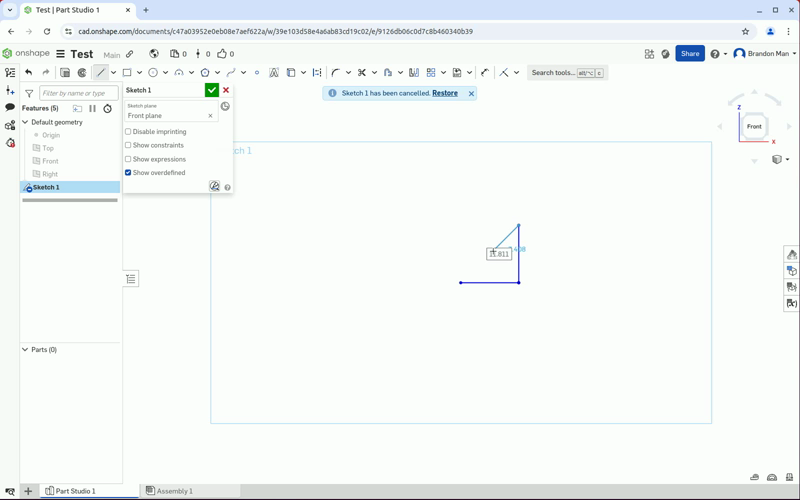
key_down(shift)
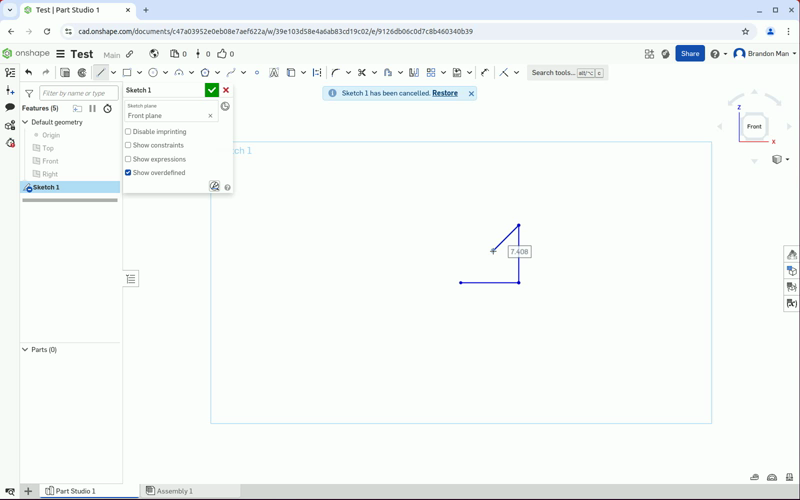
mouse_move(523, 250)
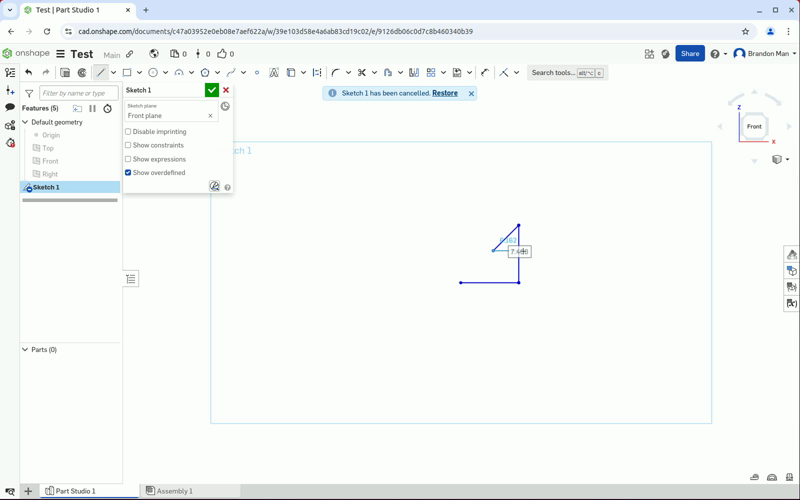
mouse_move(493, 251)
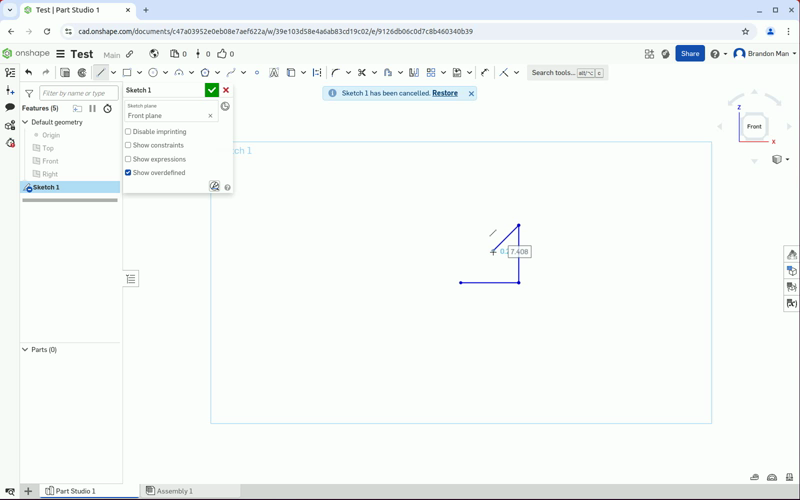
scroll(6)
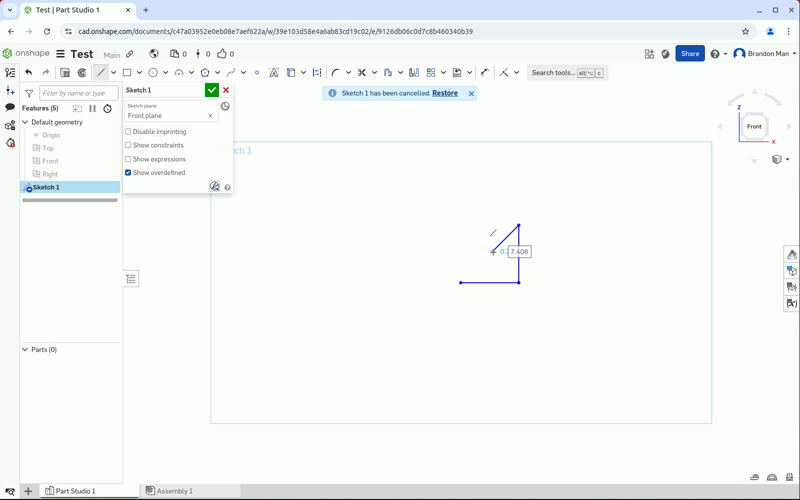
scroll(6)
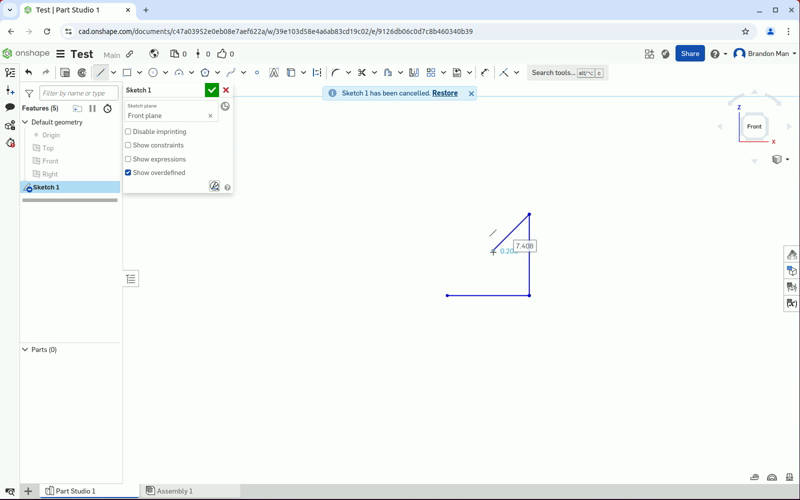
scroll(6)
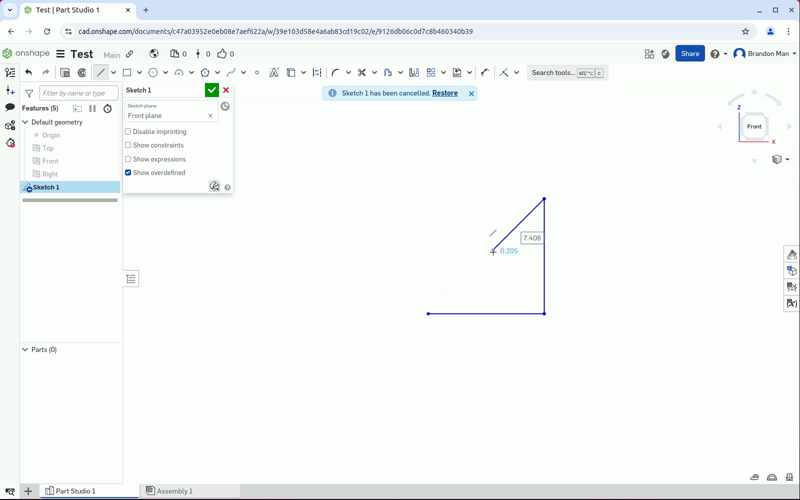
scroll(6)
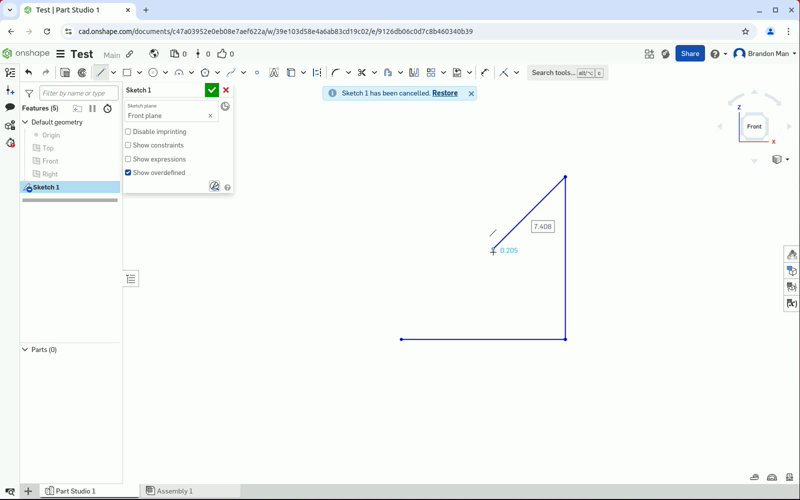
scroll(6)
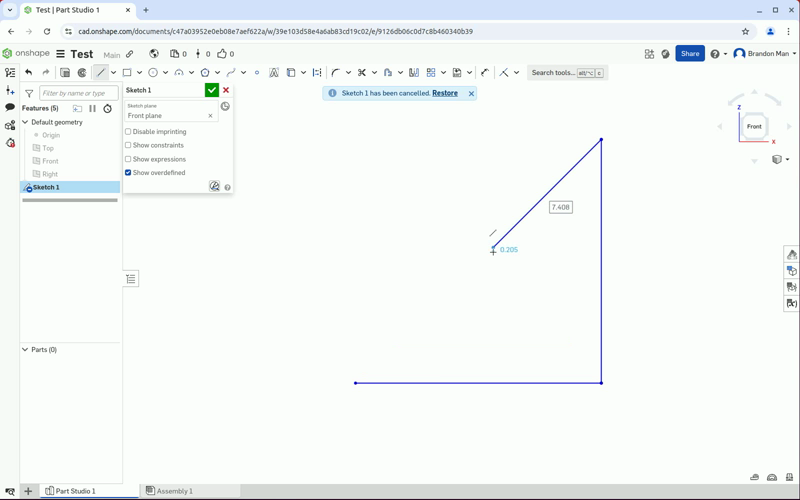
scroll(6)
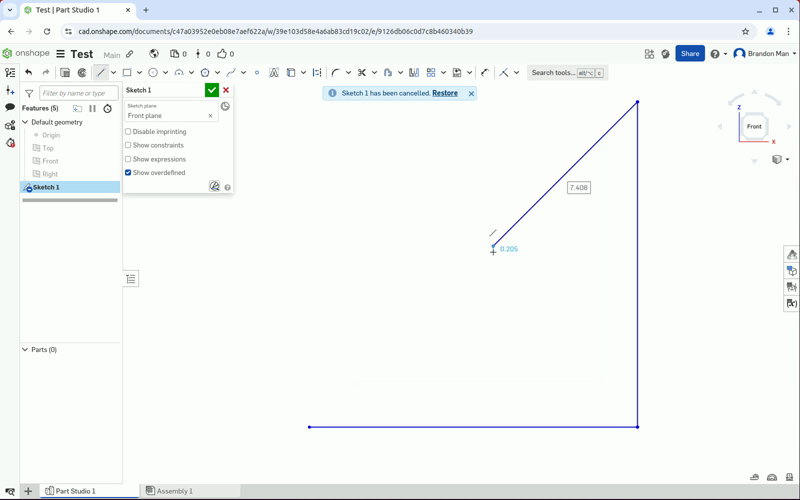
scroll(6)
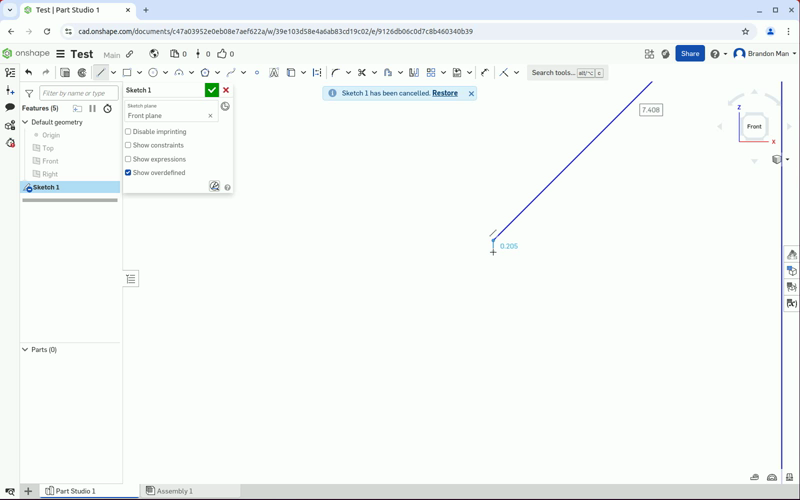
click(493, 251)
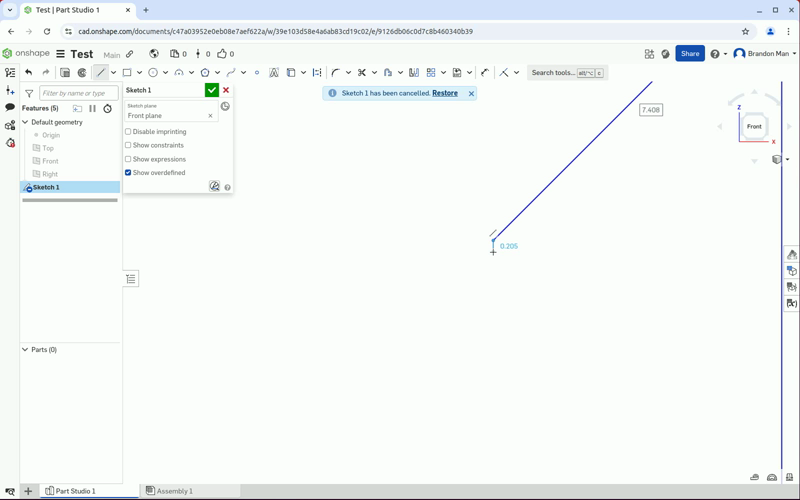
scroll(-6)
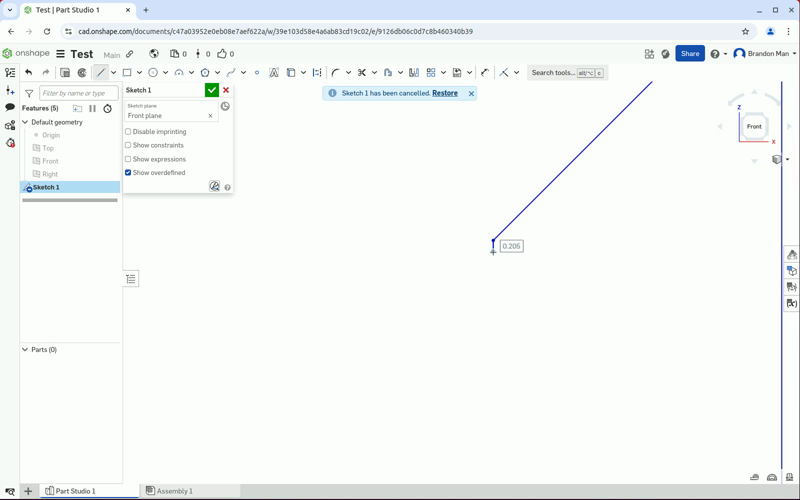
scroll(-6)
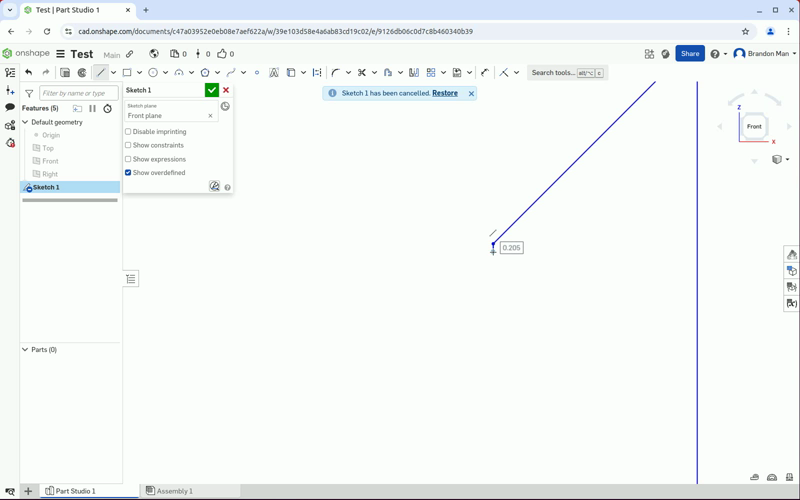
scroll(-6)
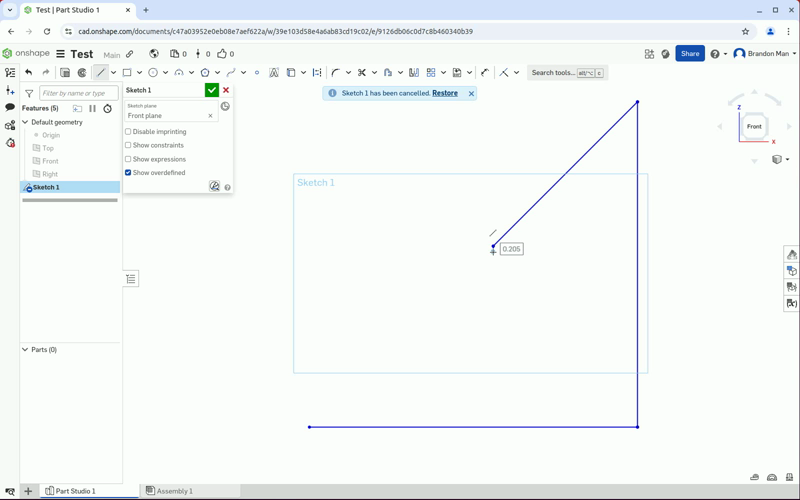
scroll(-6)
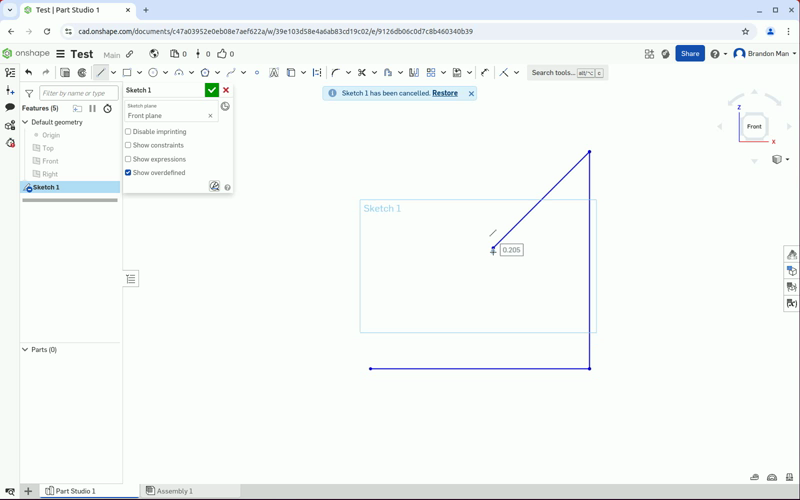
scroll(-6)
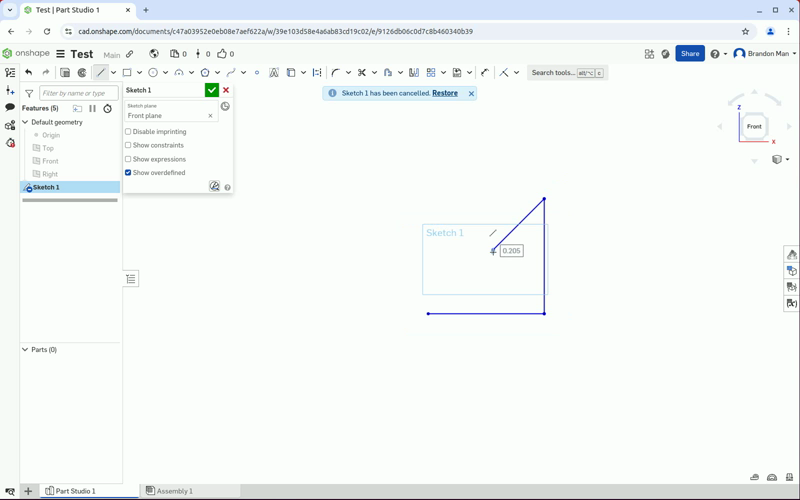
scroll(-6)
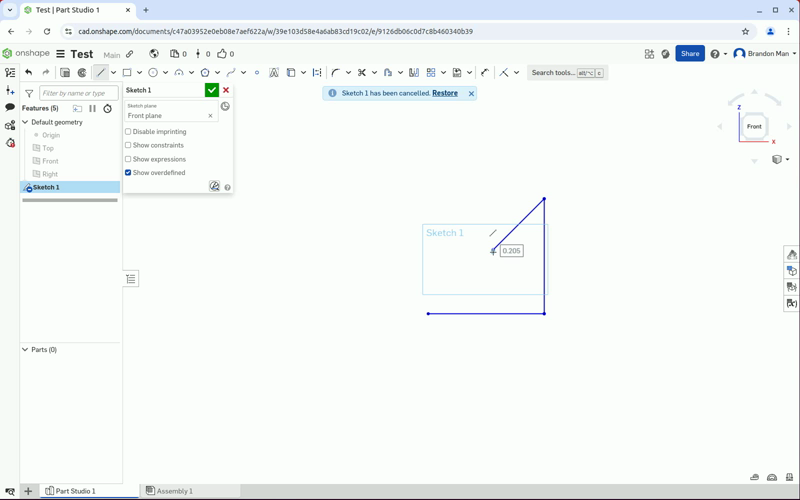
scroll(-6)
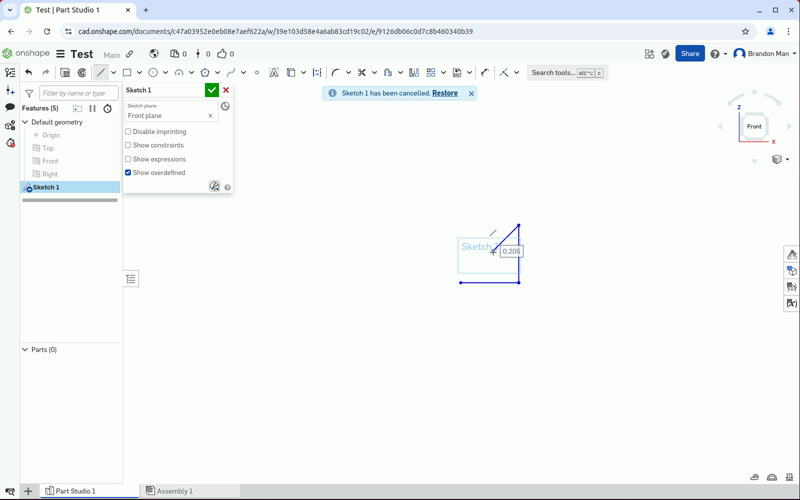
key_up(shift)
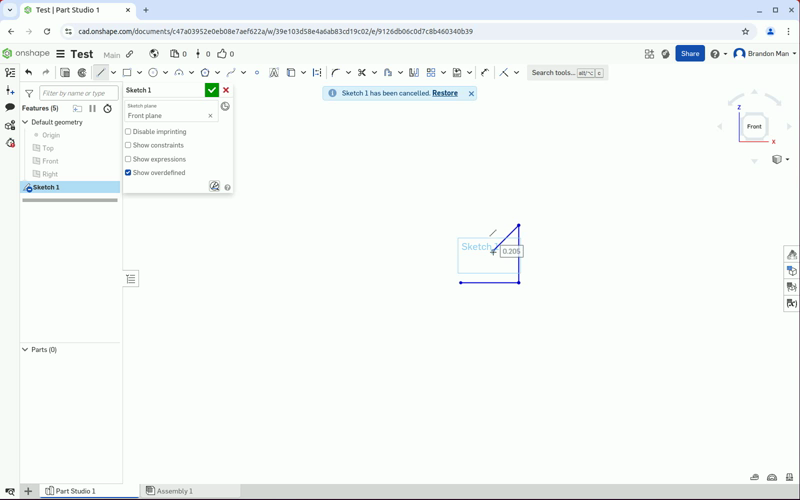
key_down(shift)
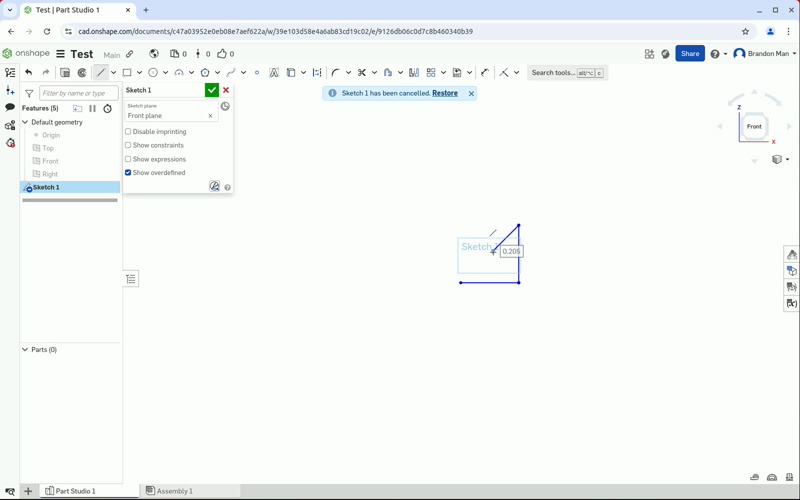
mouse_move(523, 251)
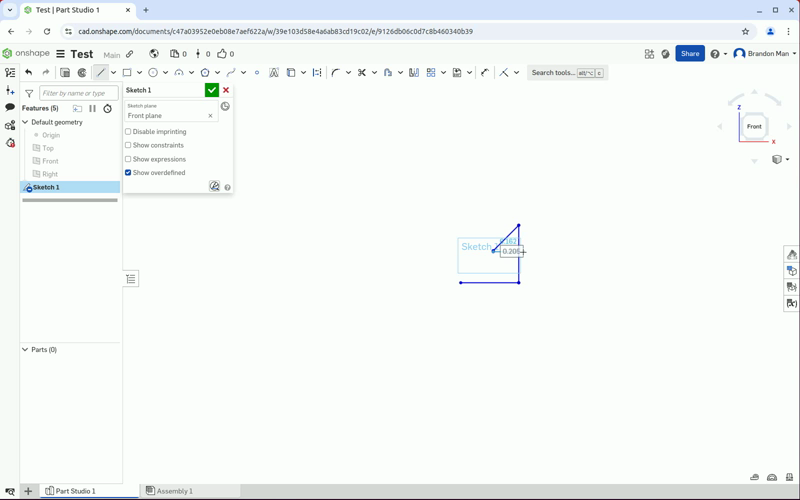
mouse_move(492, 251)
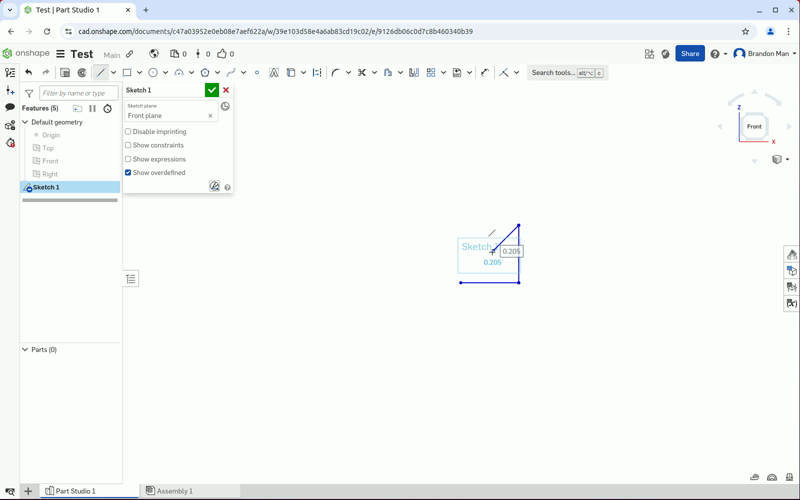
scroll(6)
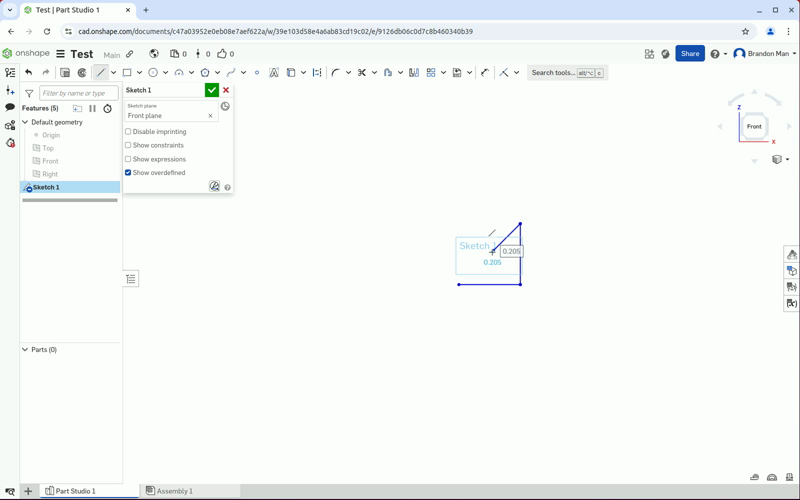
scroll(6)
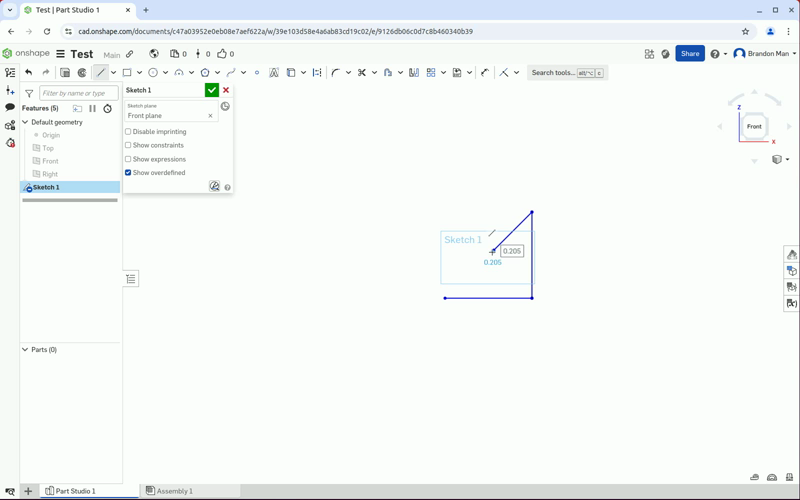
scroll(6)
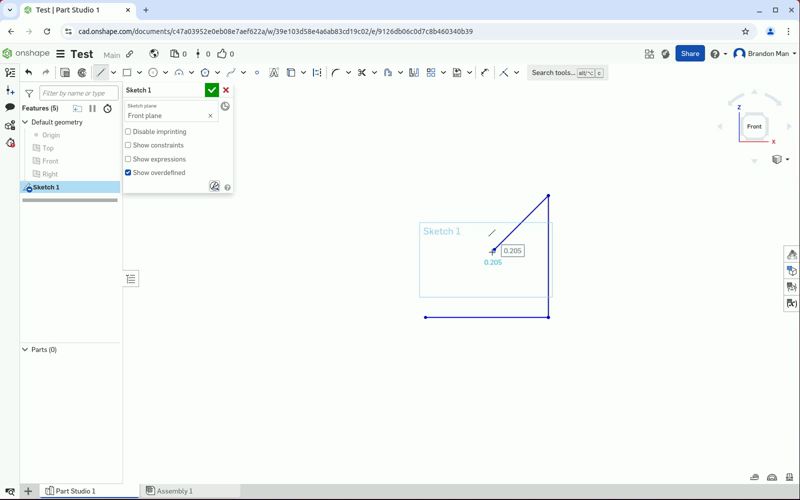
scroll(6)
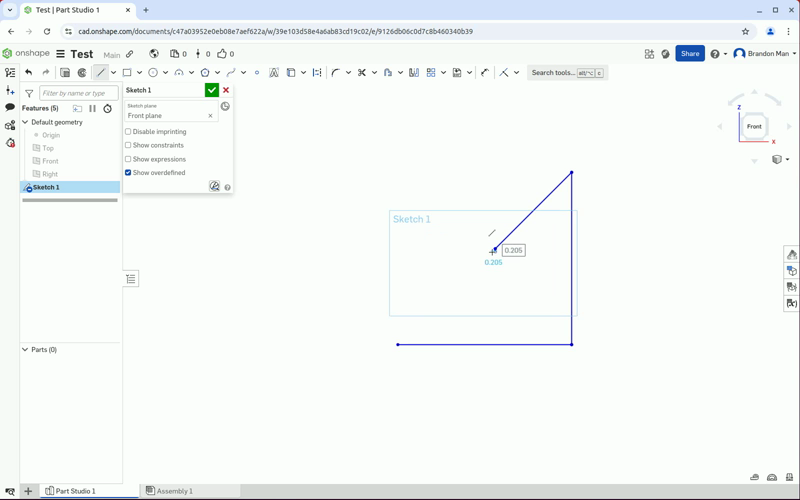
scroll(6)
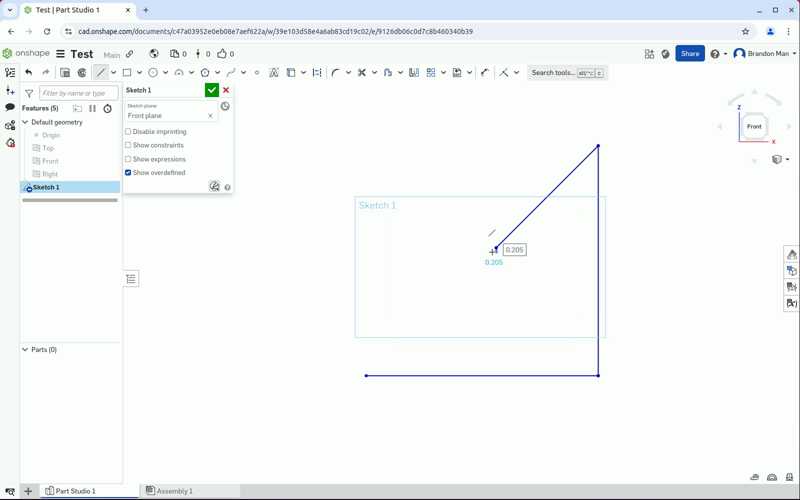
scroll(6)
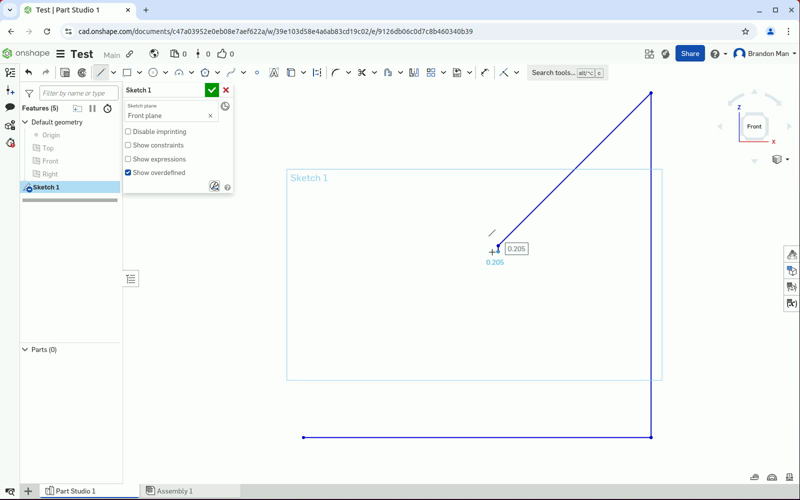
scroll(6)
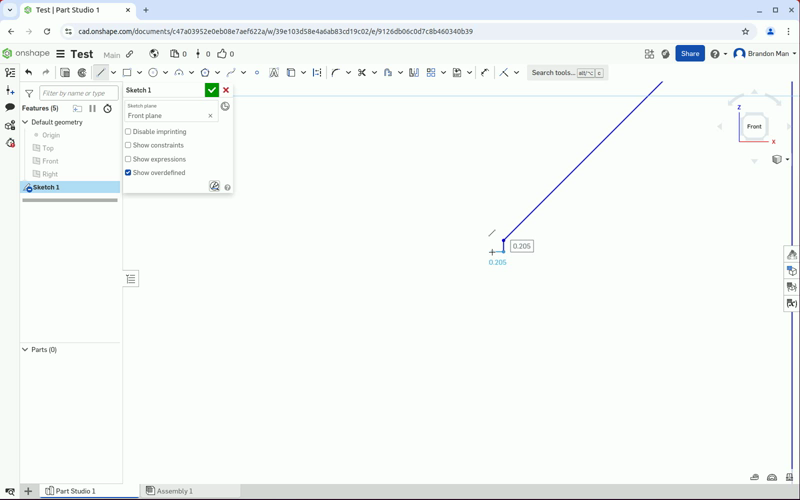
click(492, 251)
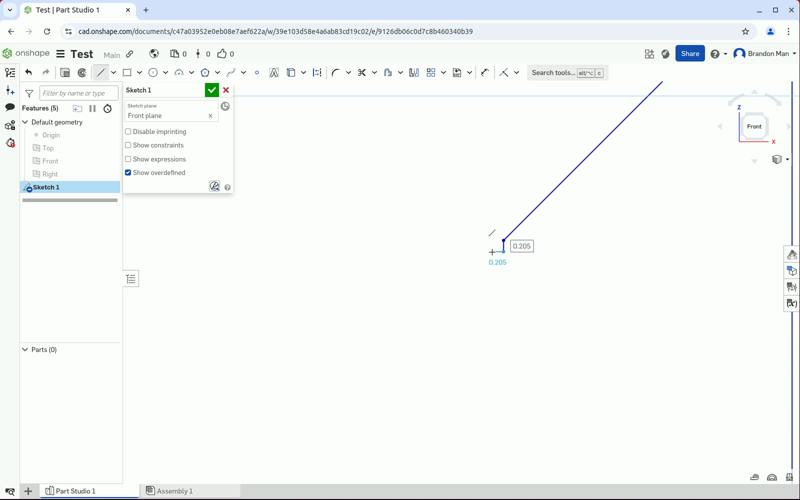
scroll(-6)
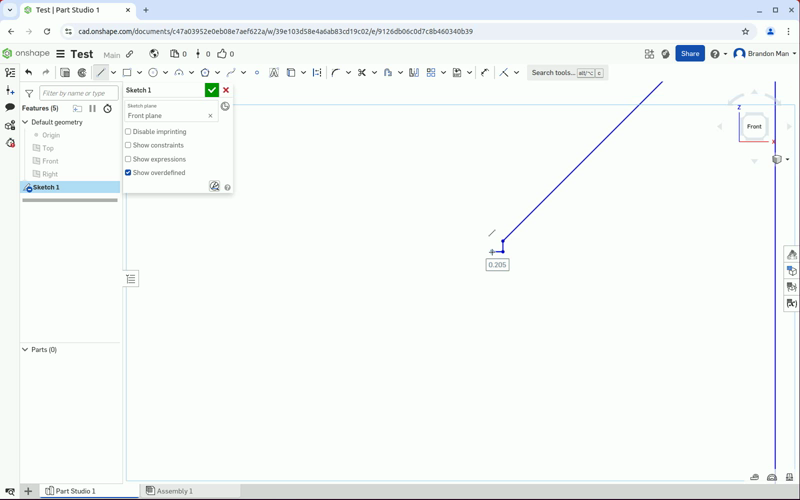
scroll(-6)
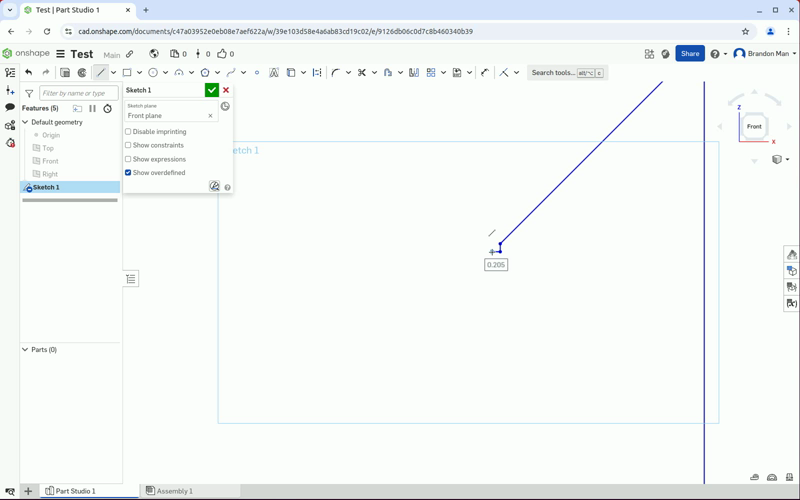
scroll(-6)
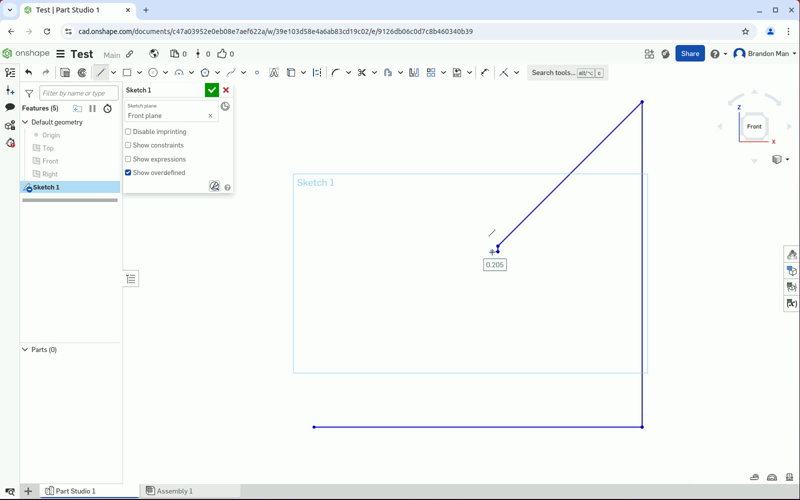
scroll(-6)
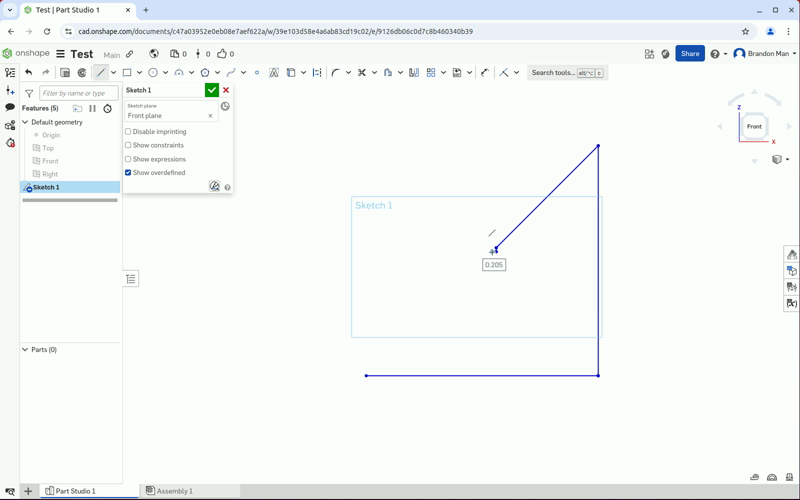
scroll(-6)
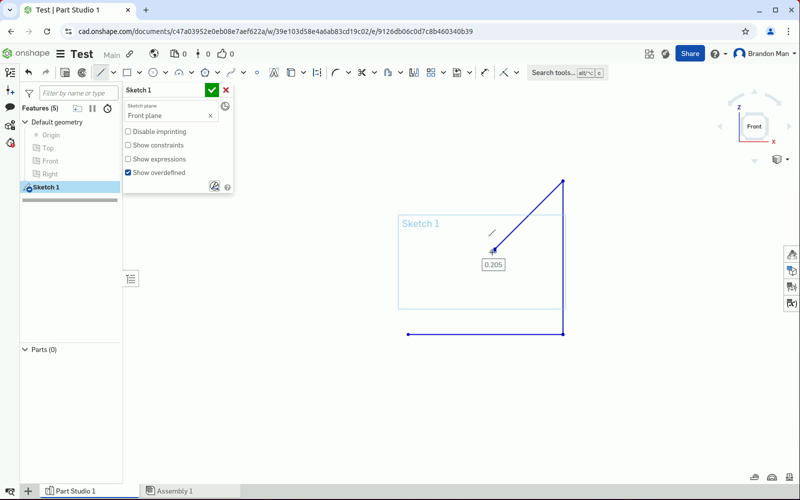
scroll(-6)
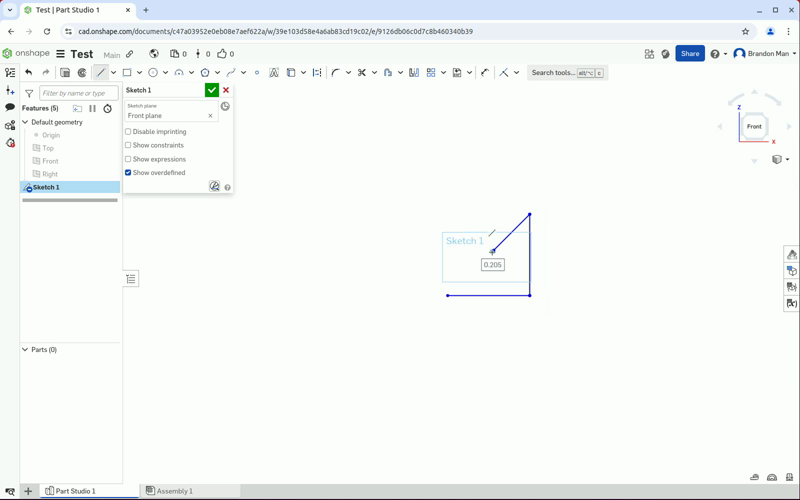
scroll(-6)
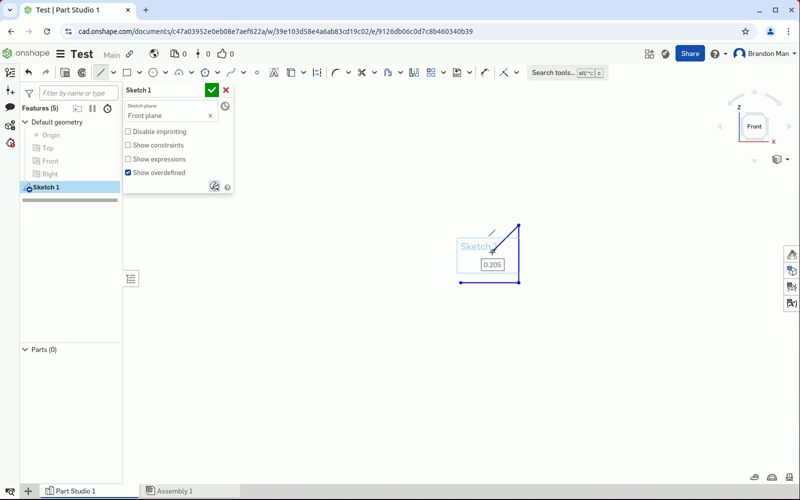
key_up(shift)
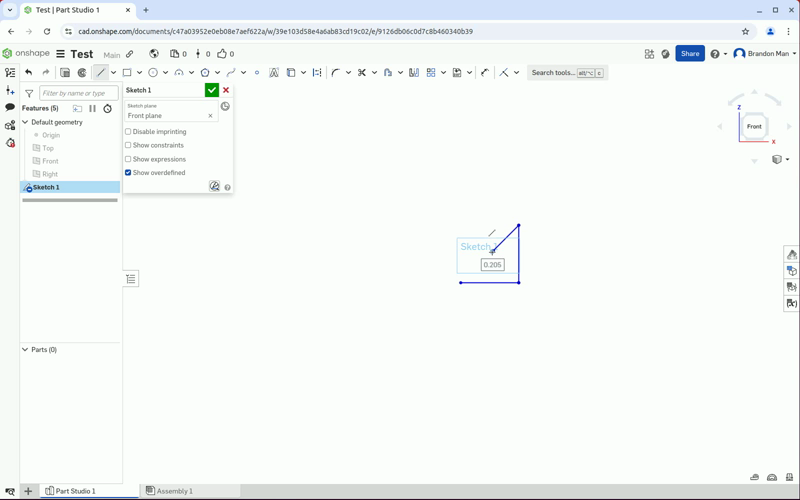
mouse_move(522, 251)
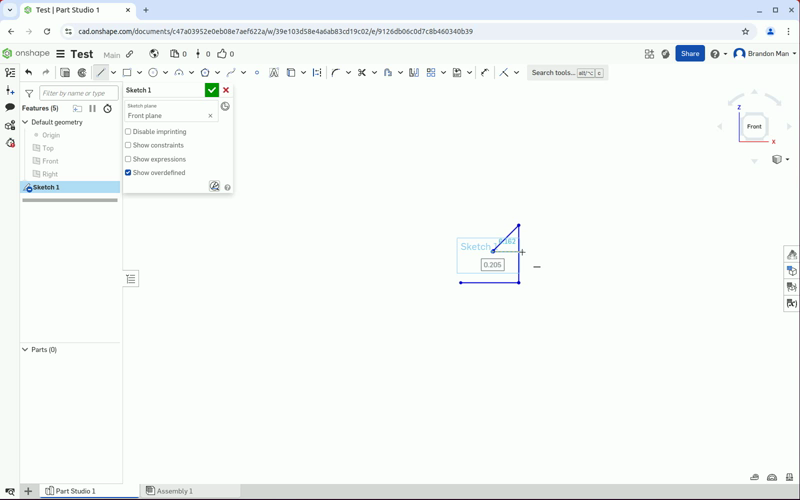
key_down(shift)
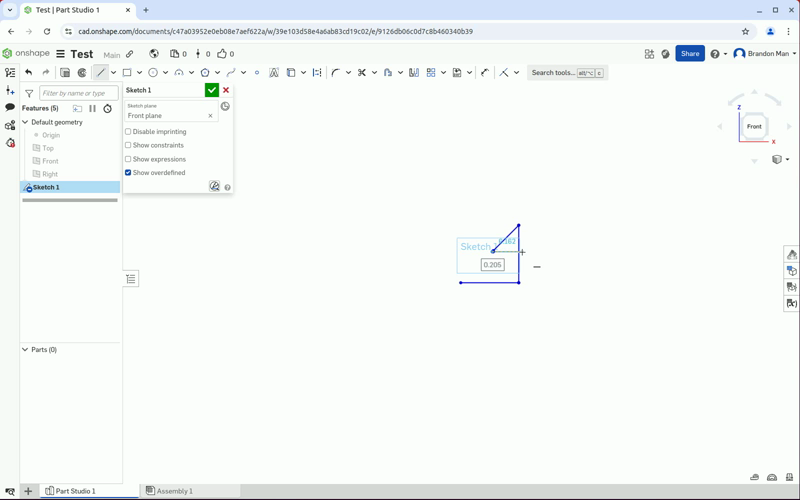
mouse_move(460, 282)
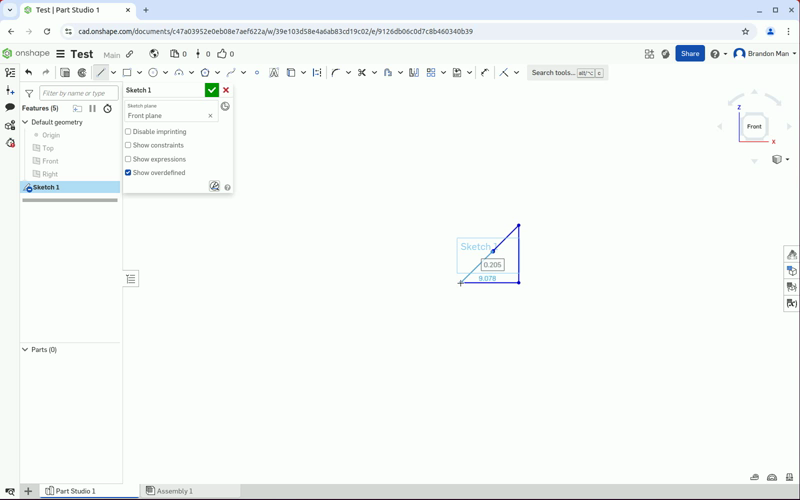
key_up(shift)
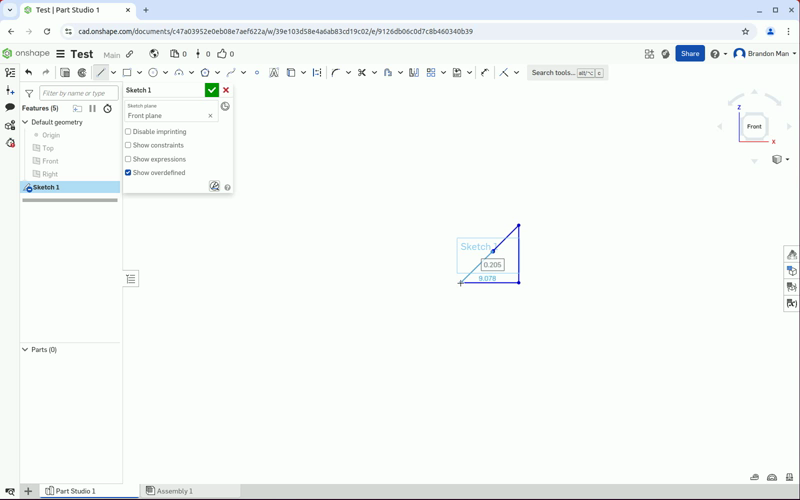
click(460, 282)
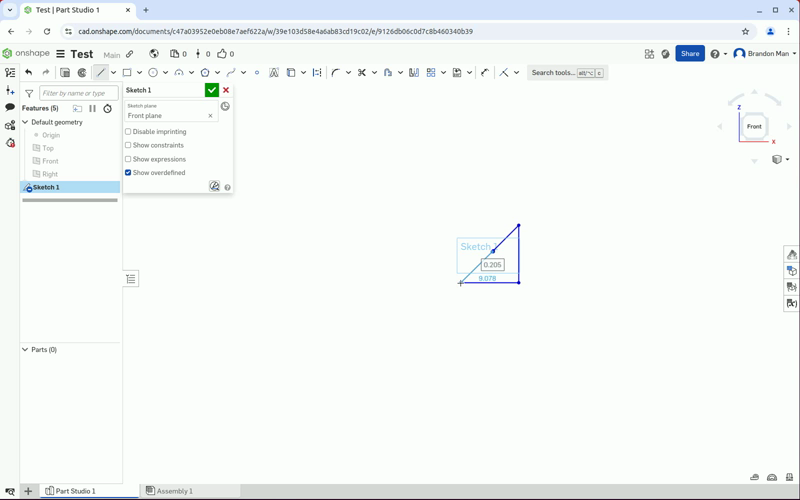
key(esc)
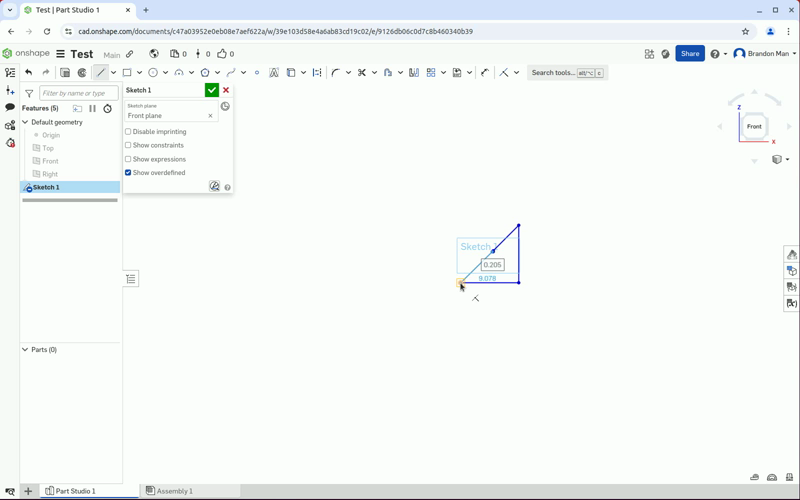
mouse_move(501, 259)
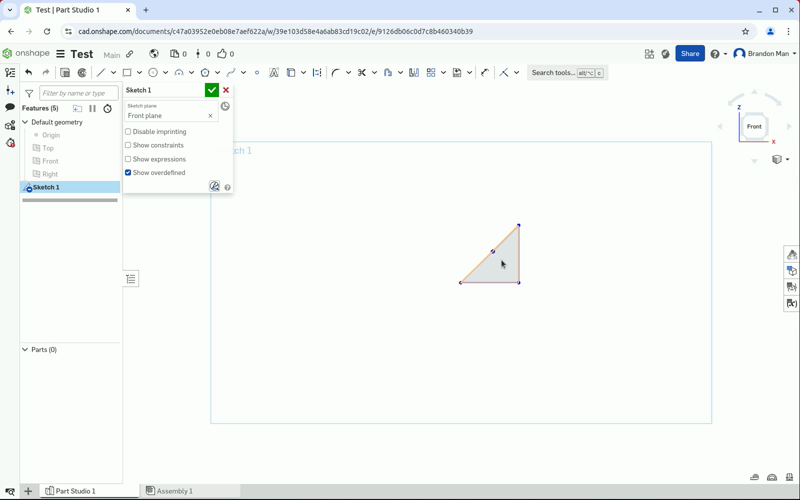
scroll(6)
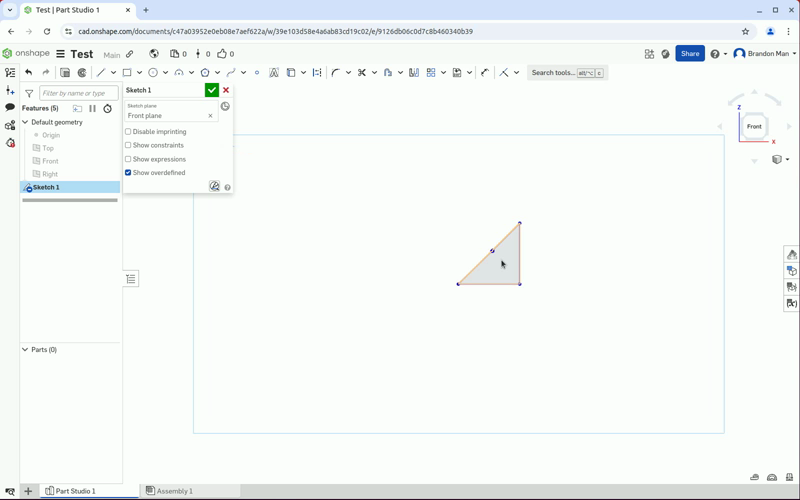
scroll(6)
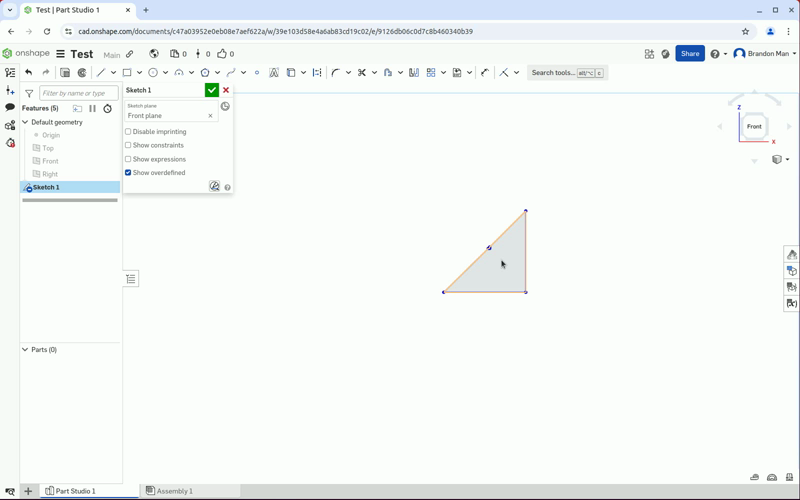
scroll(6)
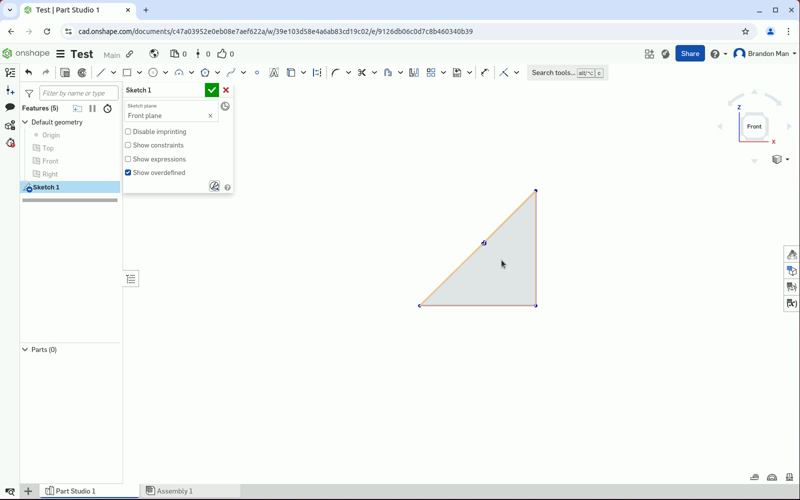
scroll(6)
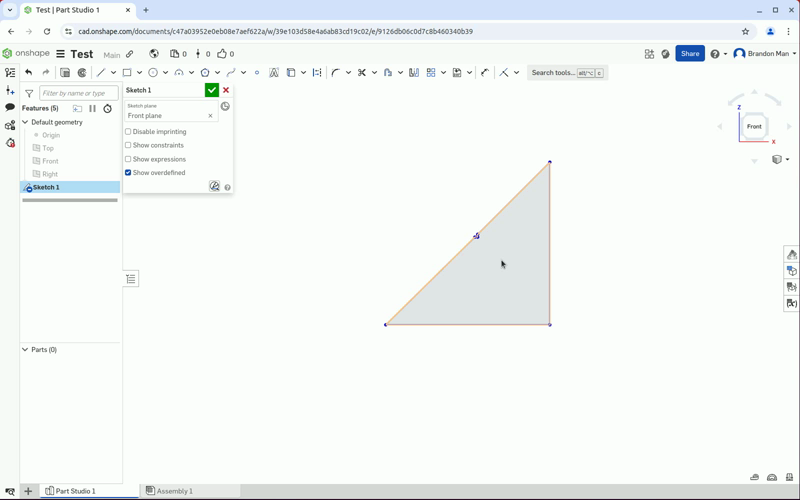
scroll(6)
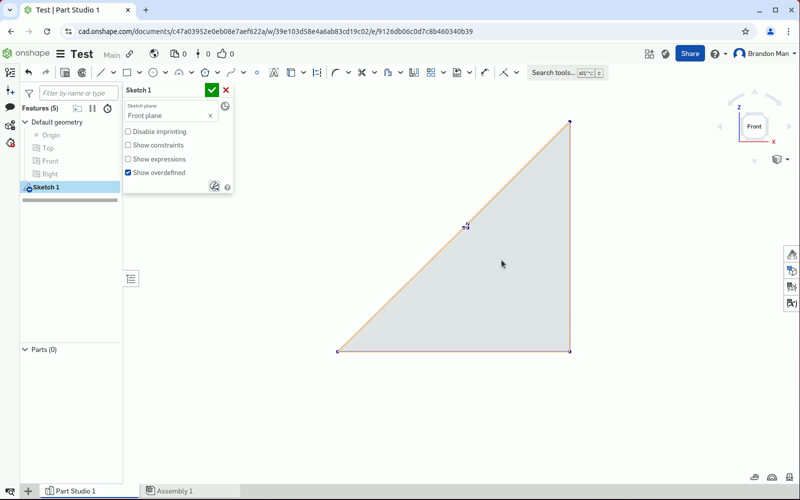
scroll(6)
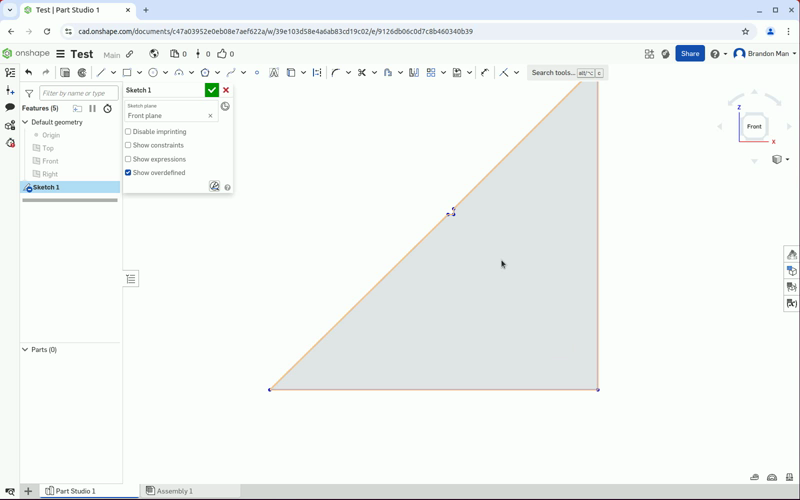
scroll(6)
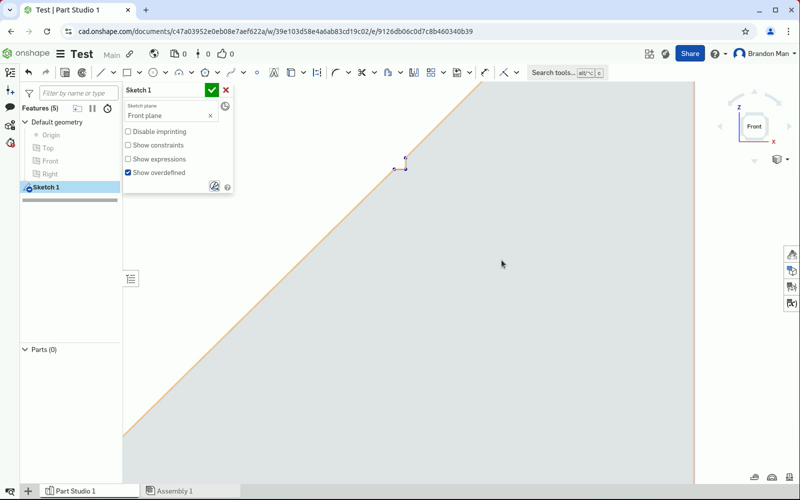
click(501, 259)
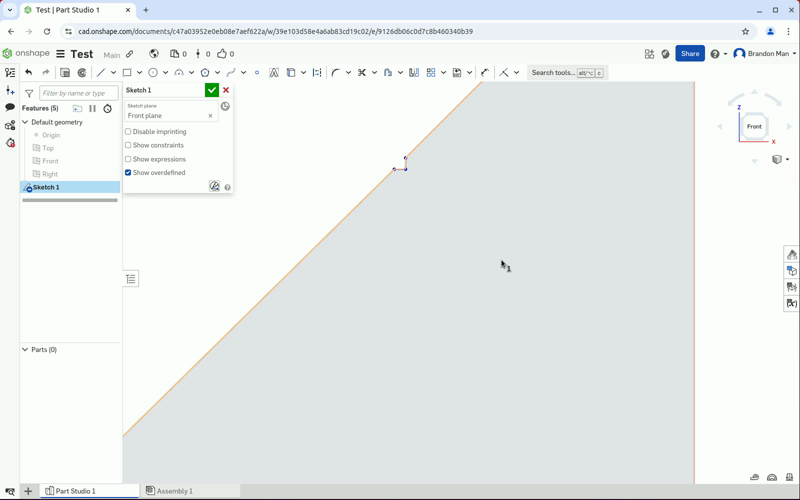
scroll(-6)
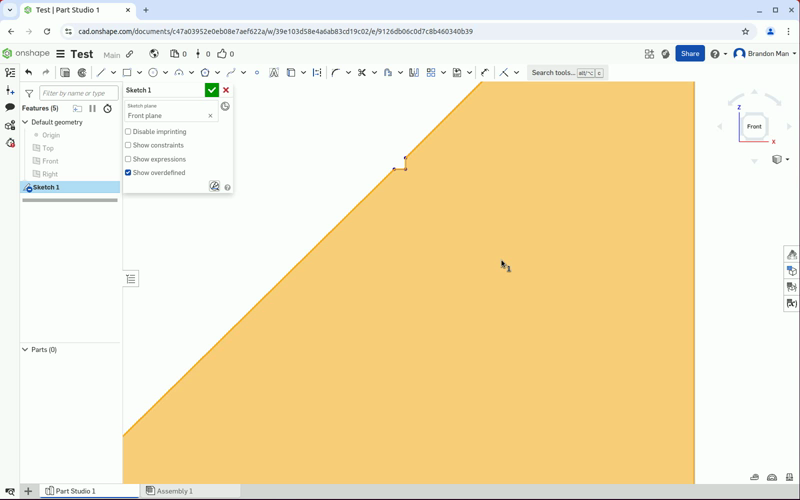
scroll(-6)
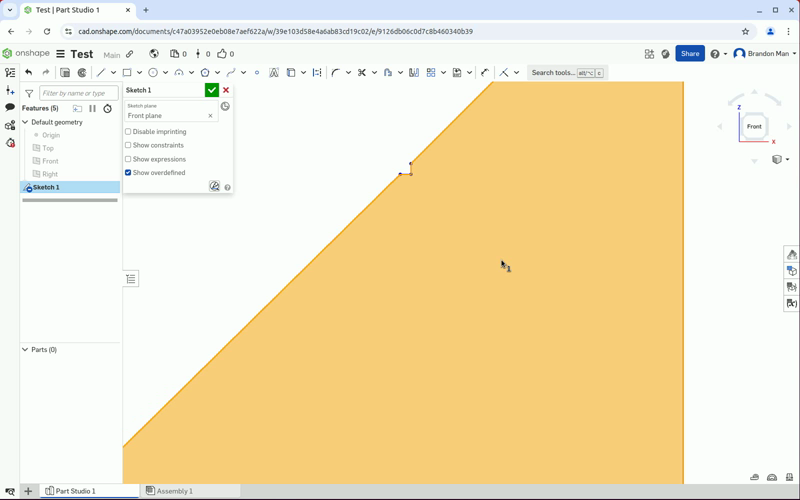
scroll(-6)
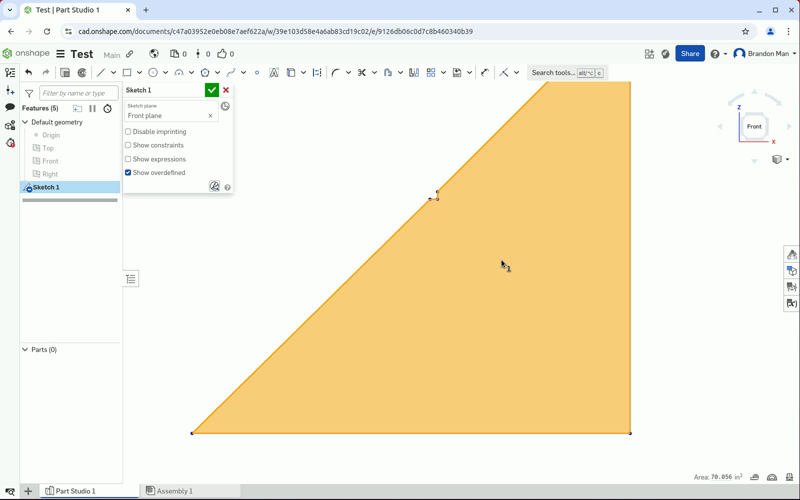
scroll(-6)
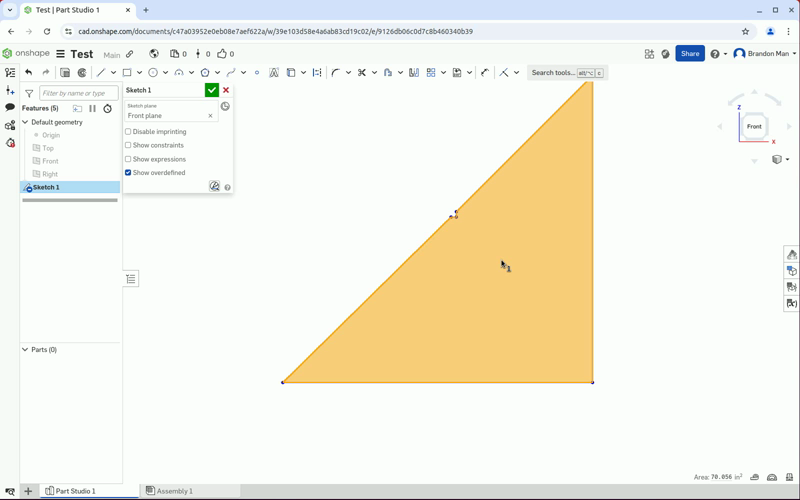
scroll(-6)
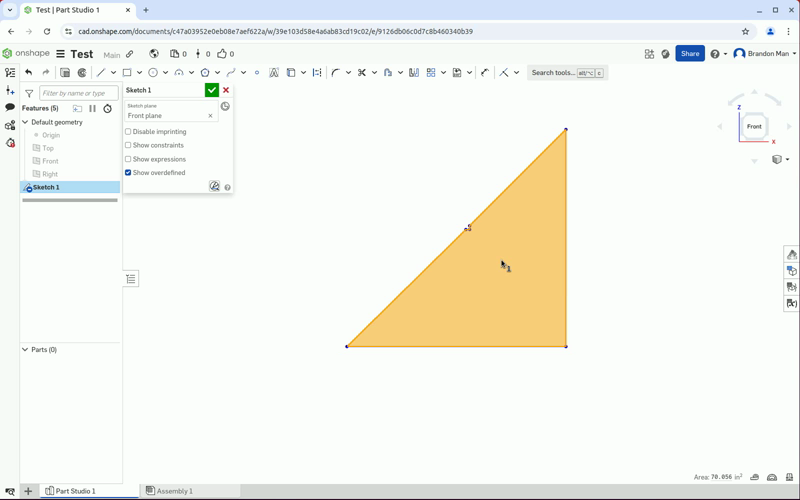
scroll(-6)
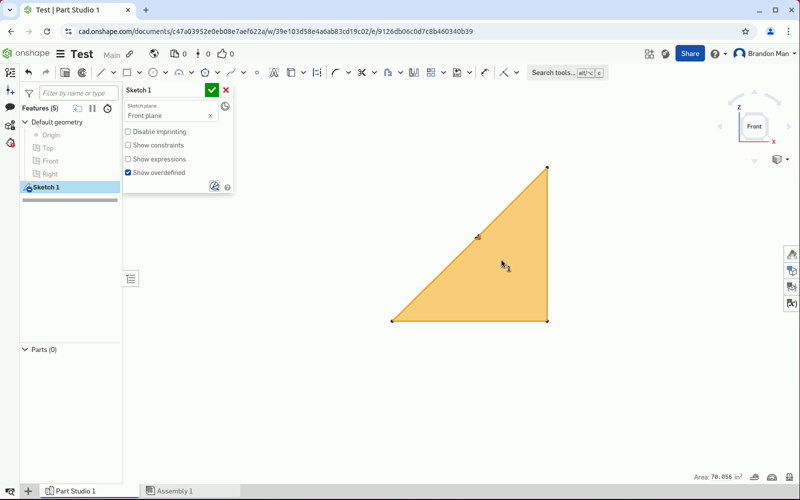
scroll(-6)
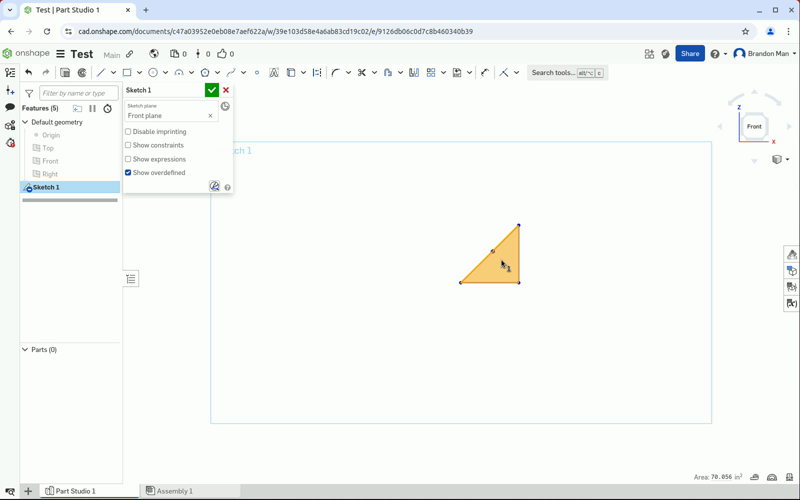
mouse_move(73, 352)
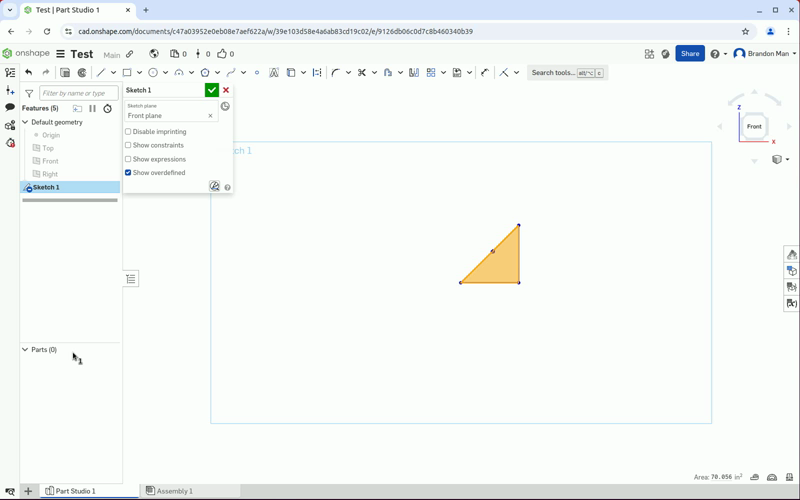
key(shift+y)
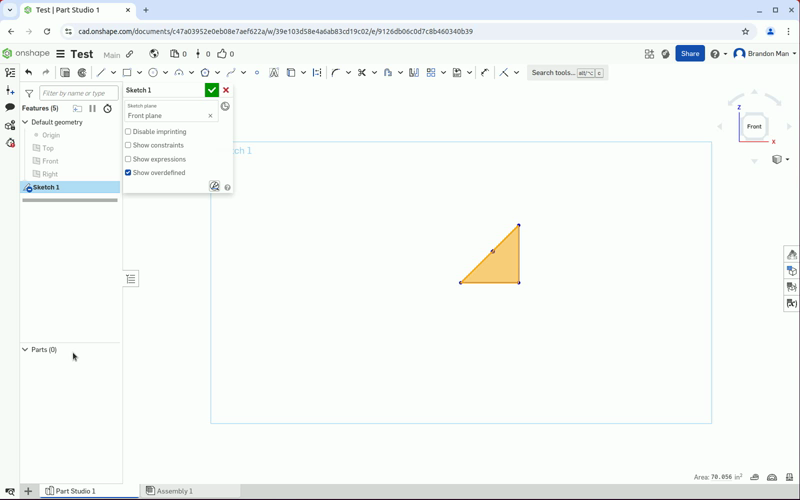
key(shift+e)
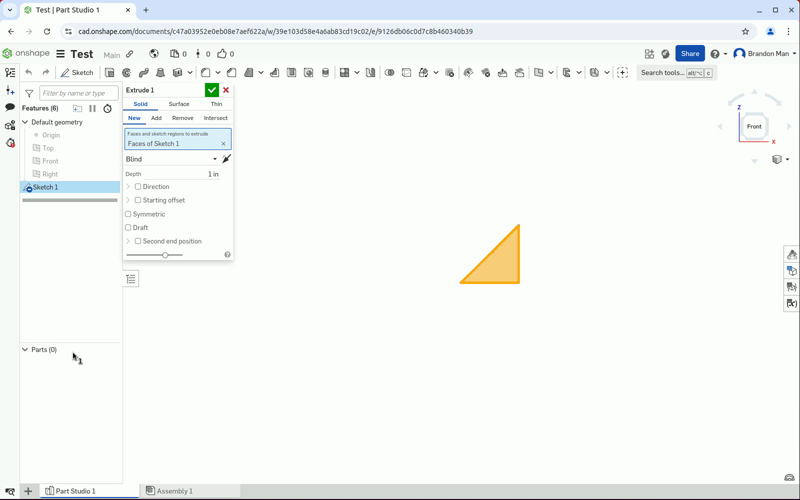
mouse_move(143, 106)
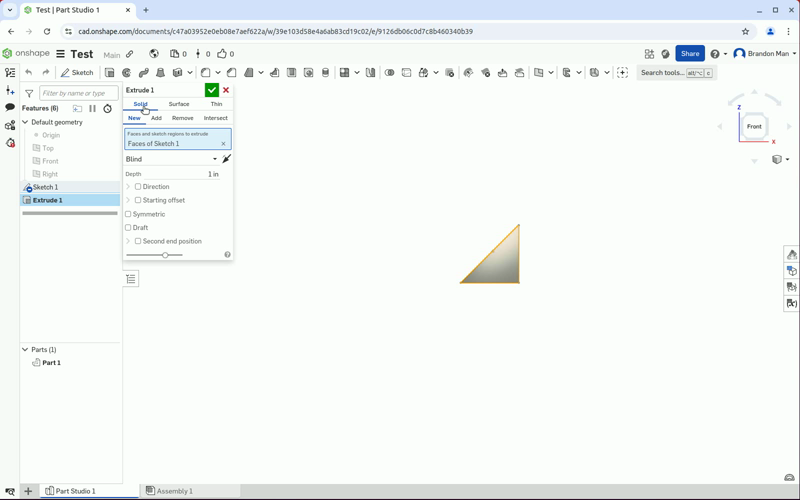
click(143, 106)
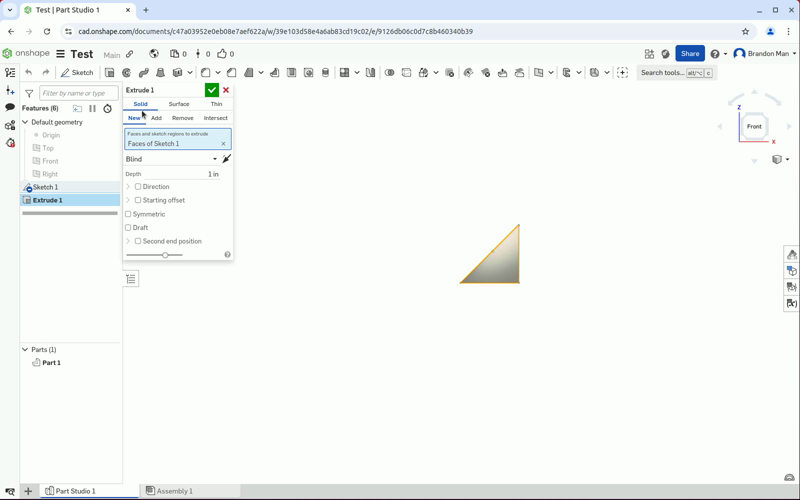
mouse_move(137, 120)
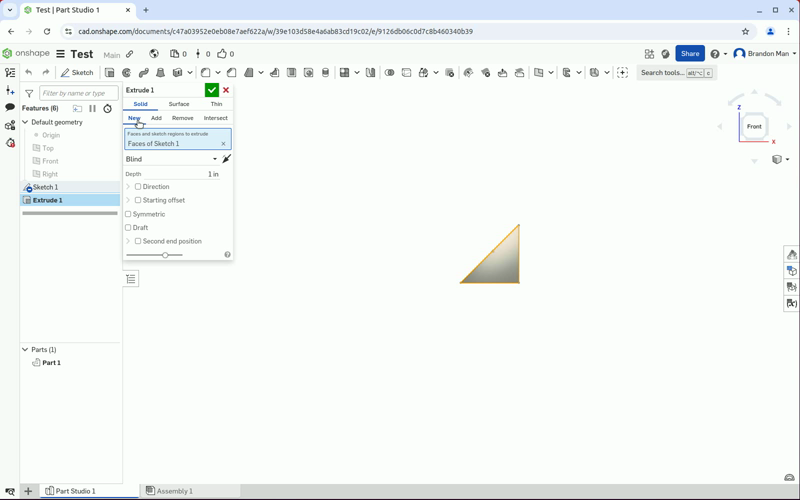
click(137, 120)
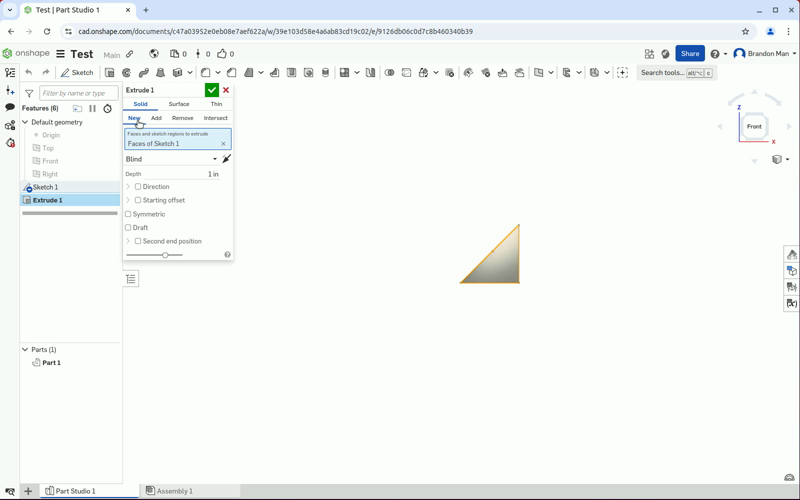
key(tab, 4)
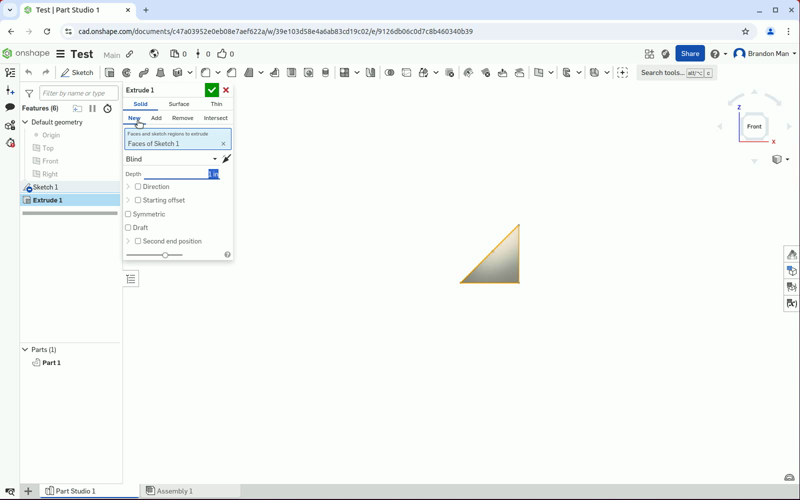
text(8.906)
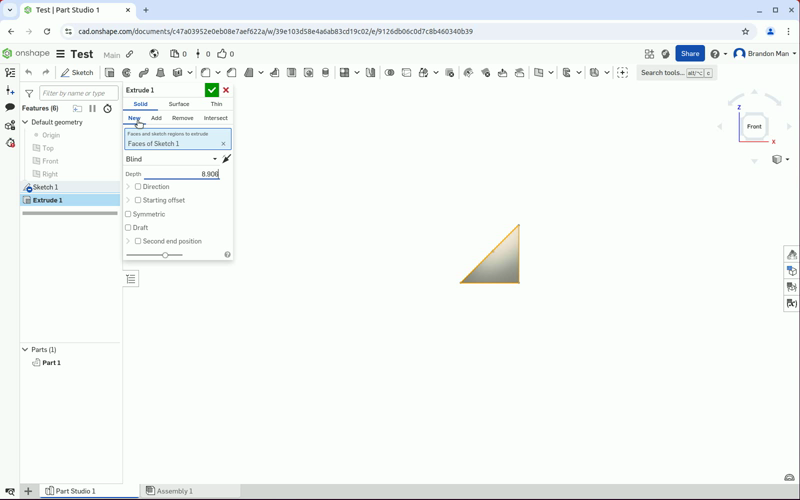
key(enter)
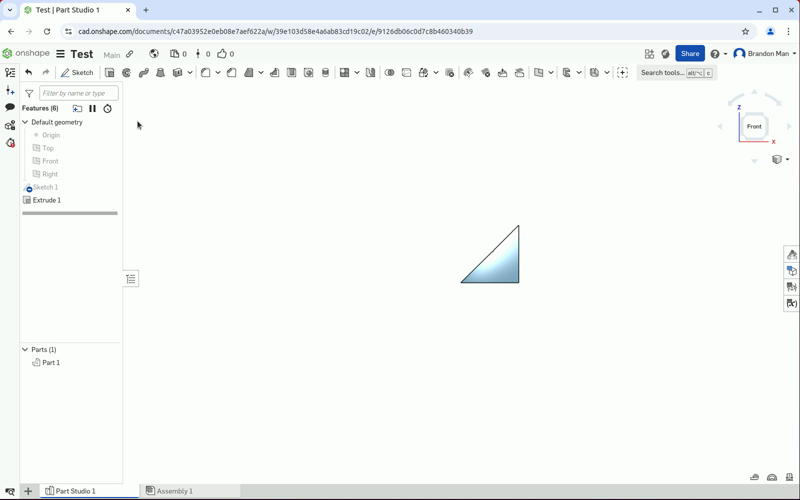
key(shift+h)
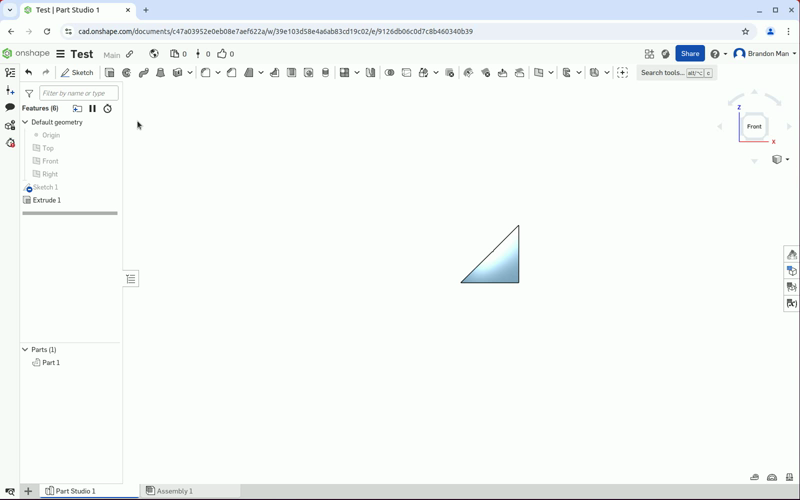
key(shift+h)
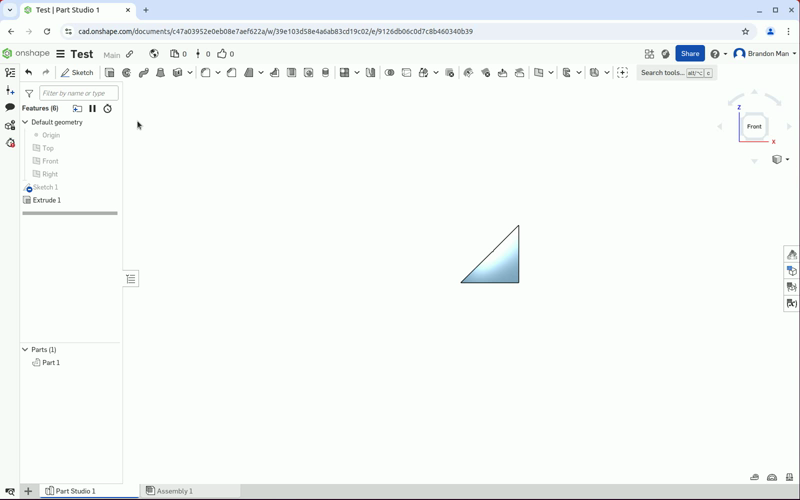
mouse_move(73, 189)
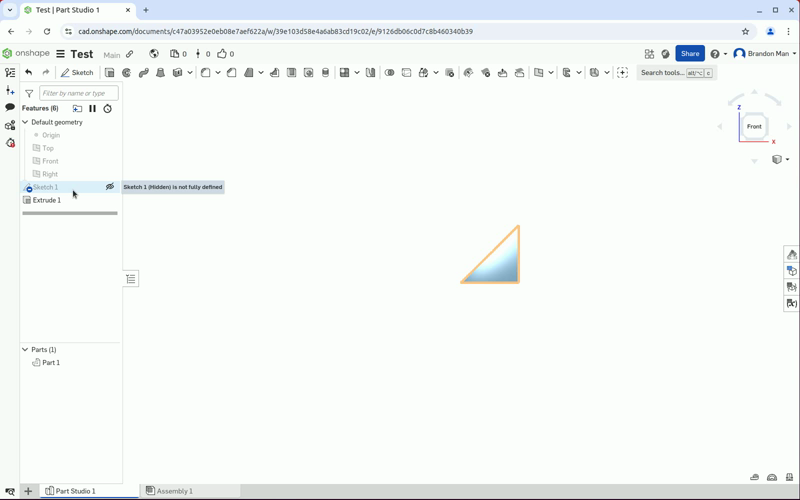
click(73, 189)
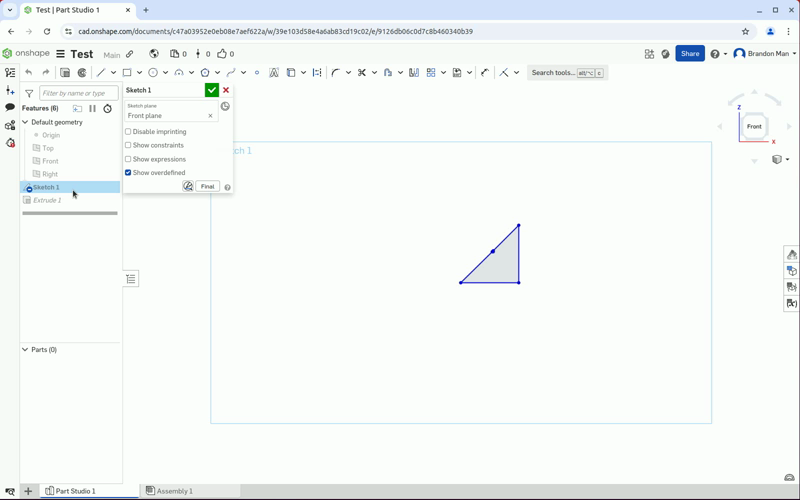
mouse_move(229, 92)
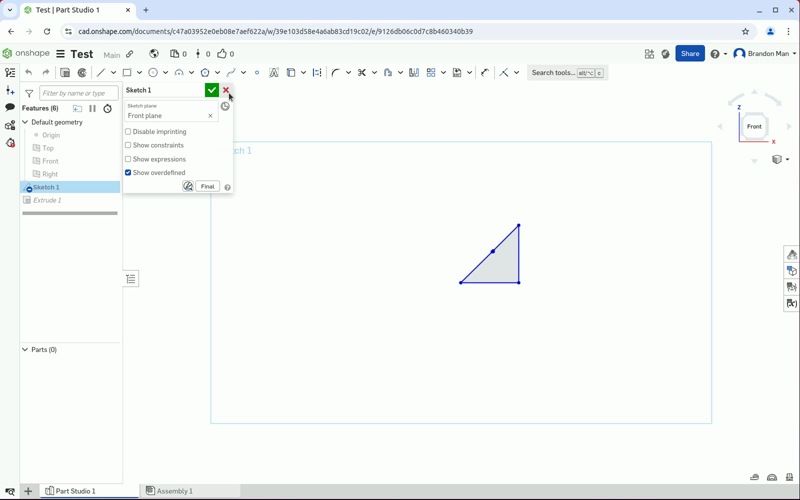
click(229, 92)
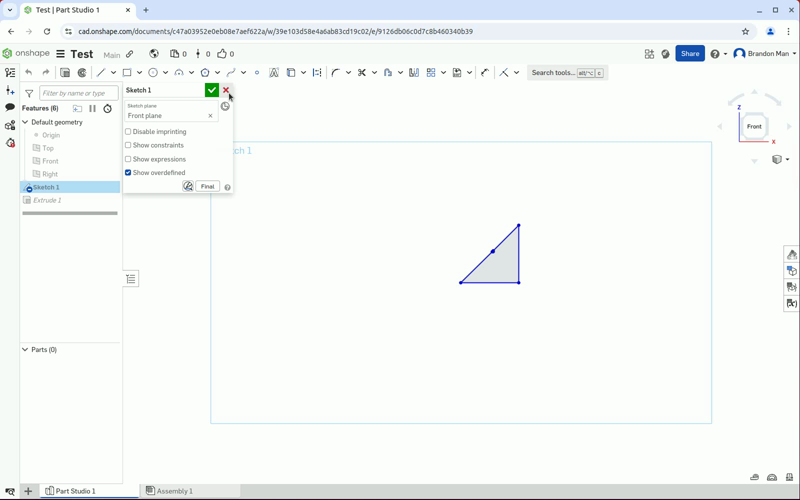
key(shift+s)
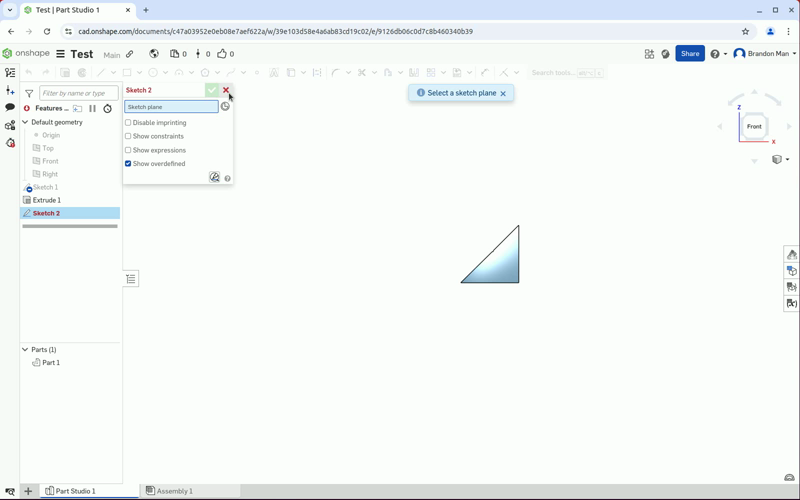
mouse_move(73, 163)
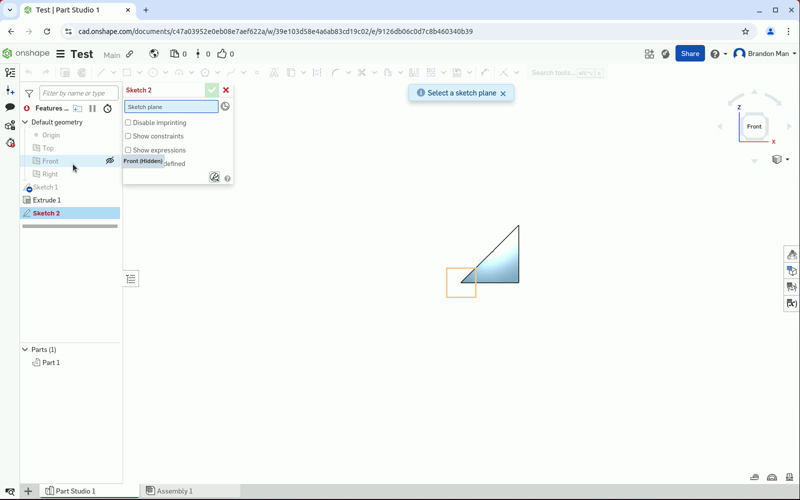
click(73, 163)
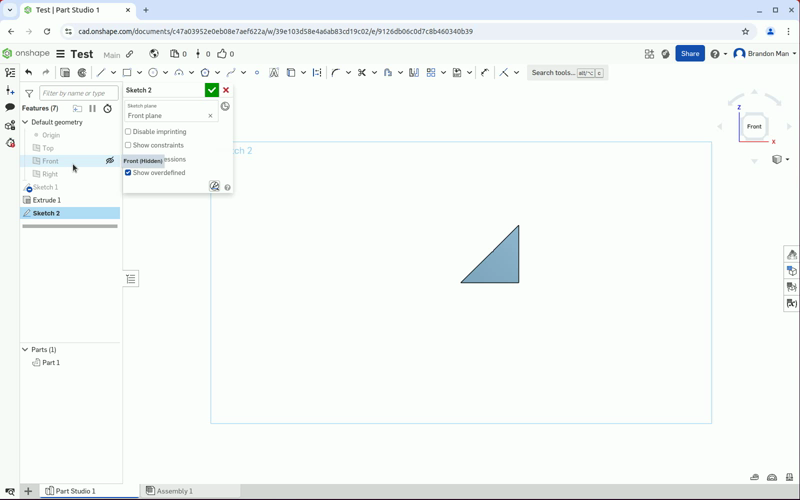
mouse_move(73, 352)
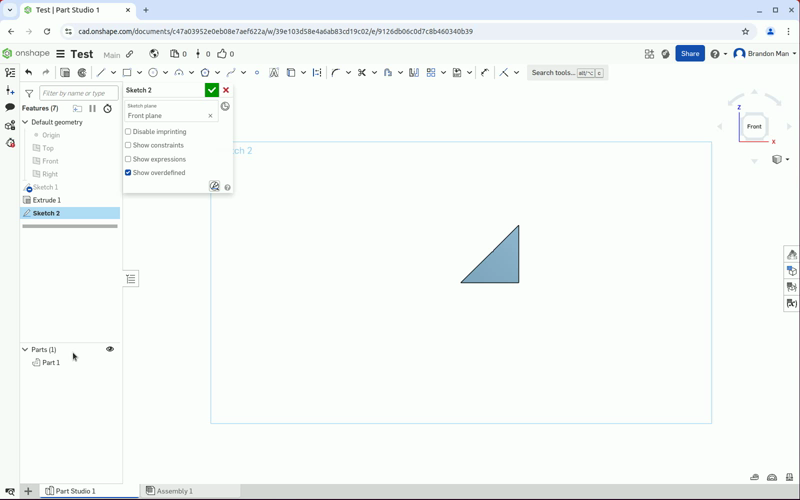
key(y)
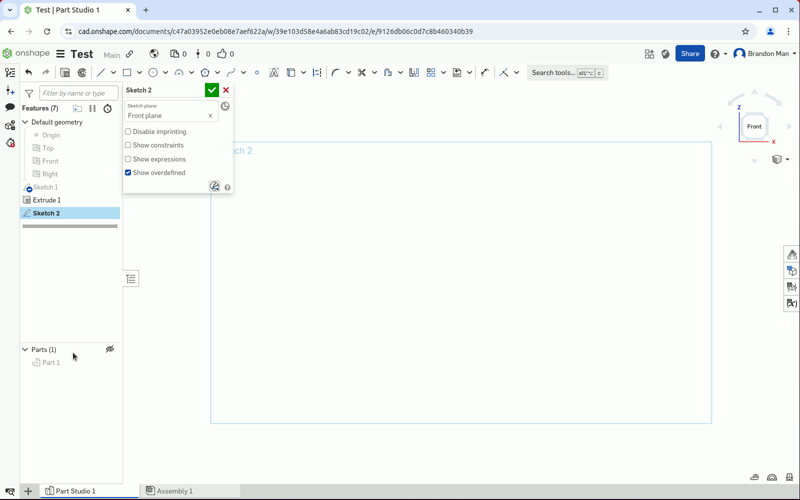
key(l)
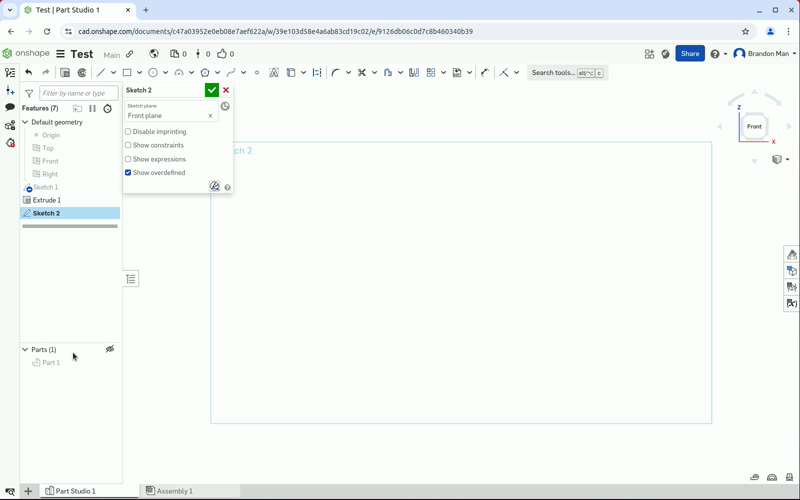
key_down(shift)
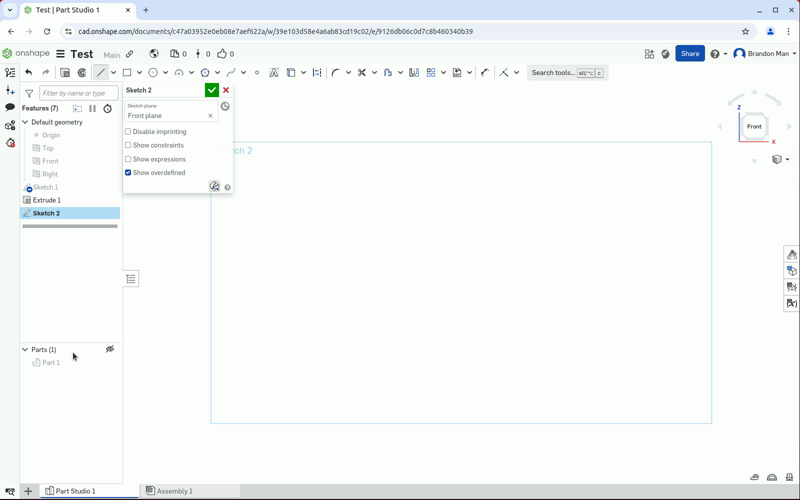
mouse_move(460, 282)
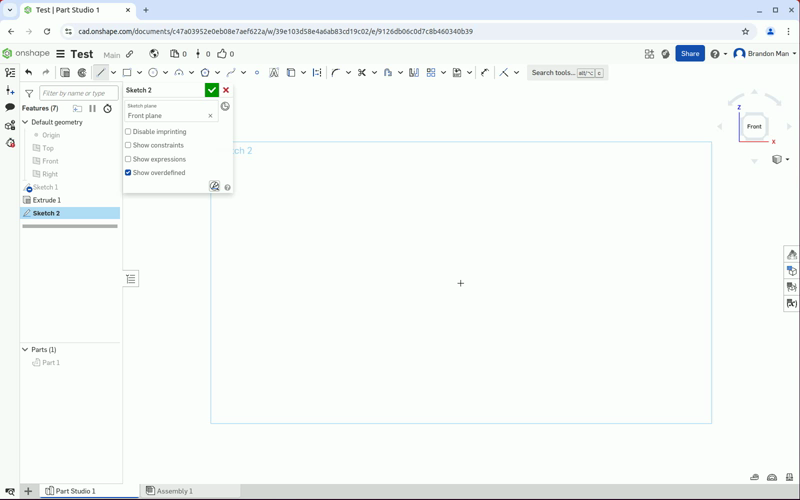
click(460, 282)
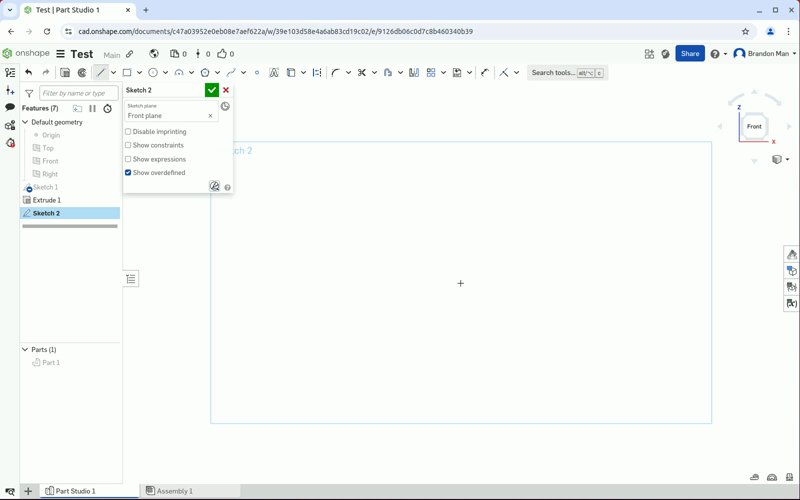
key_up(shift)
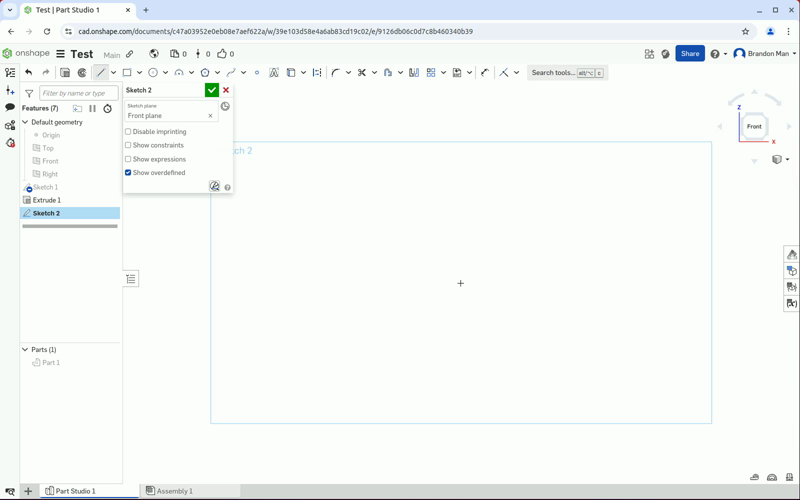
key_down(shift)
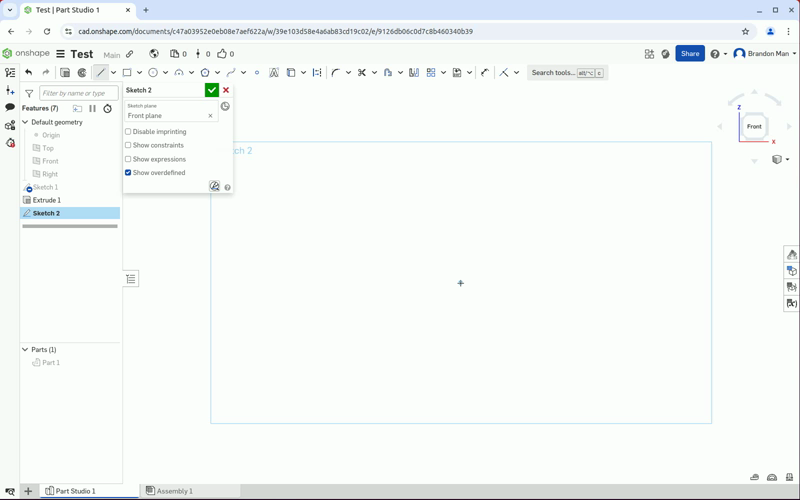
mouse_move(490, 282)
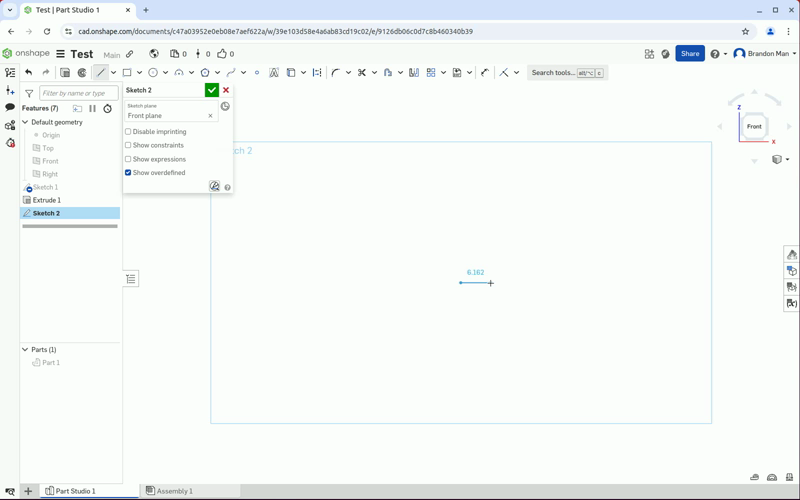
mouse_move(493, 250)
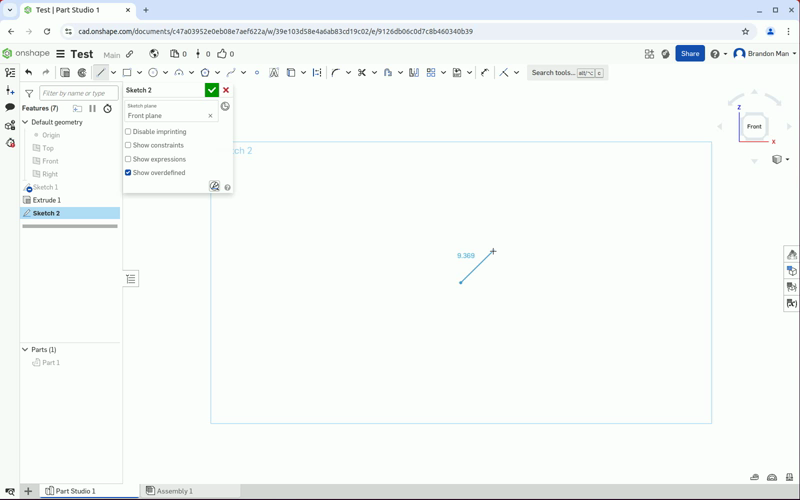
click(493, 250)
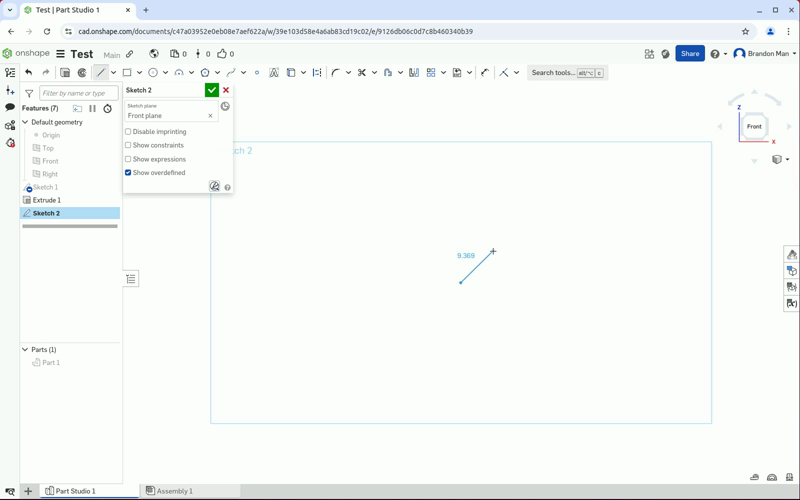
key_up(shift)
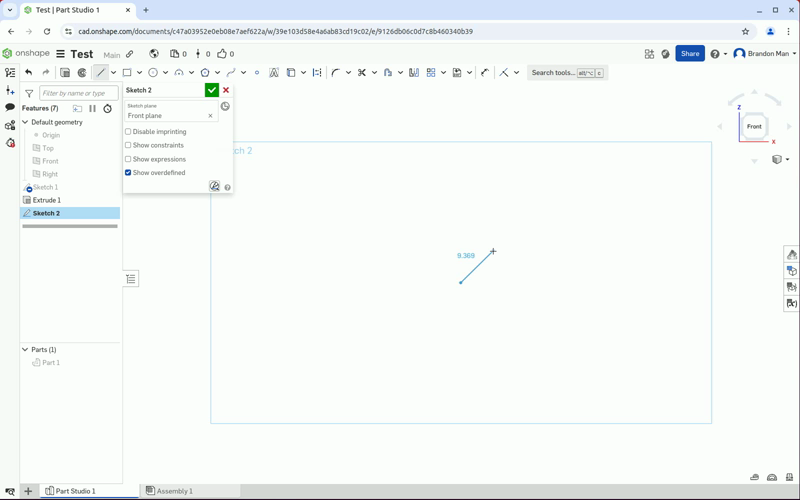
key_down(shift)
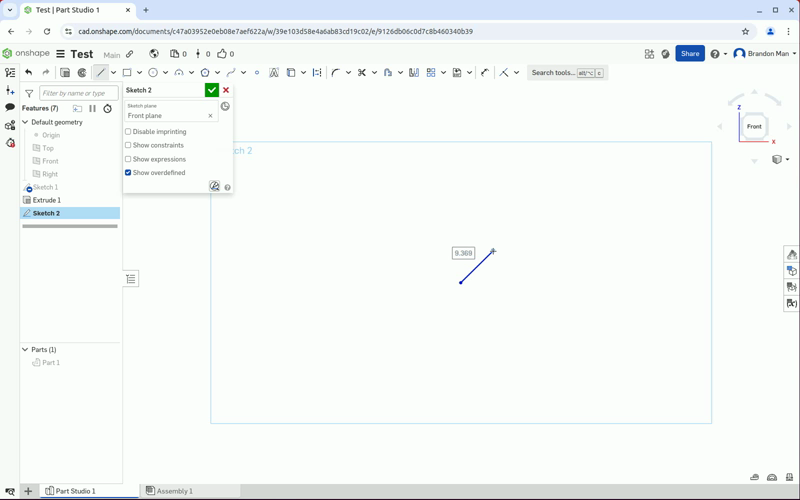
mouse_move(523, 250)
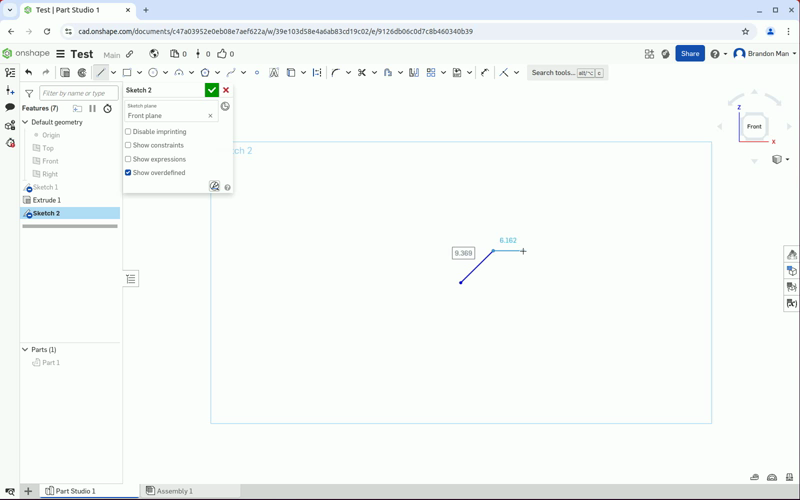
mouse_move(476, 250)
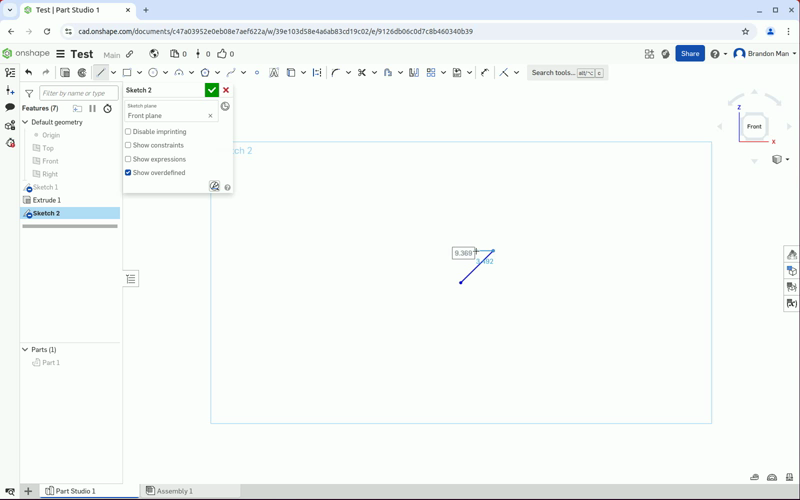
click(476, 250)
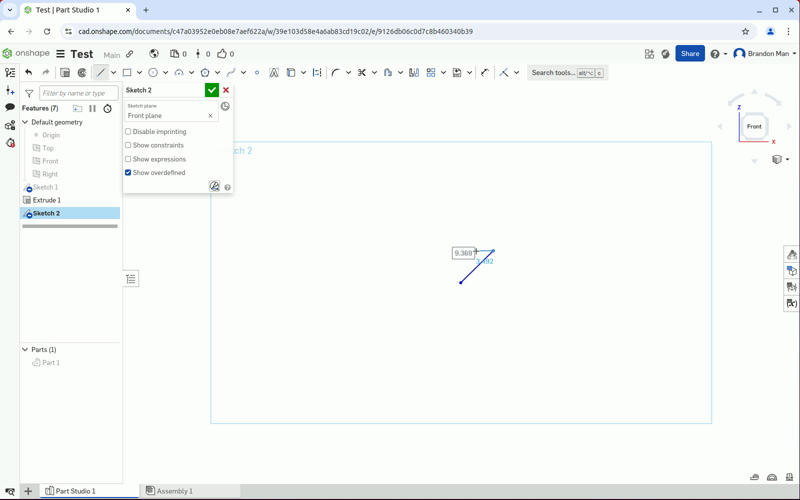
key_up(shift)
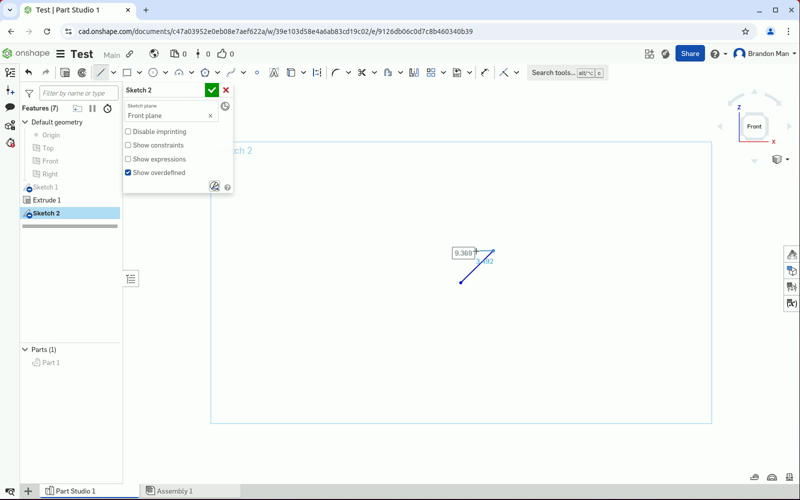
key_down(shift)
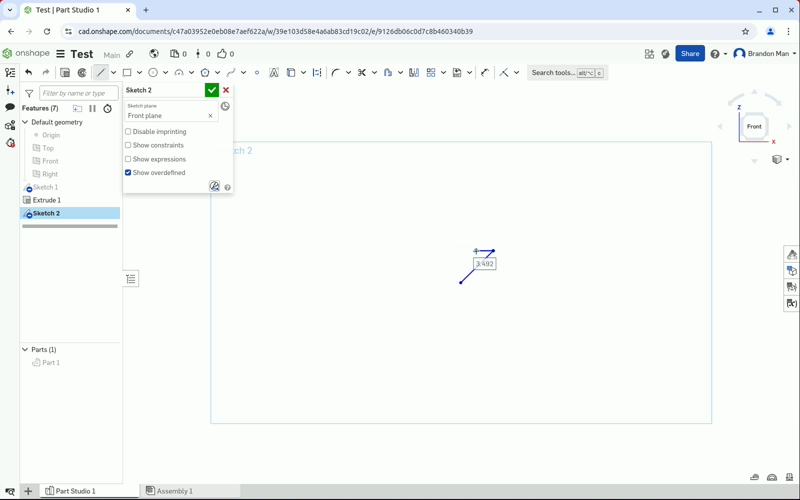
mouse_move(506, 250)
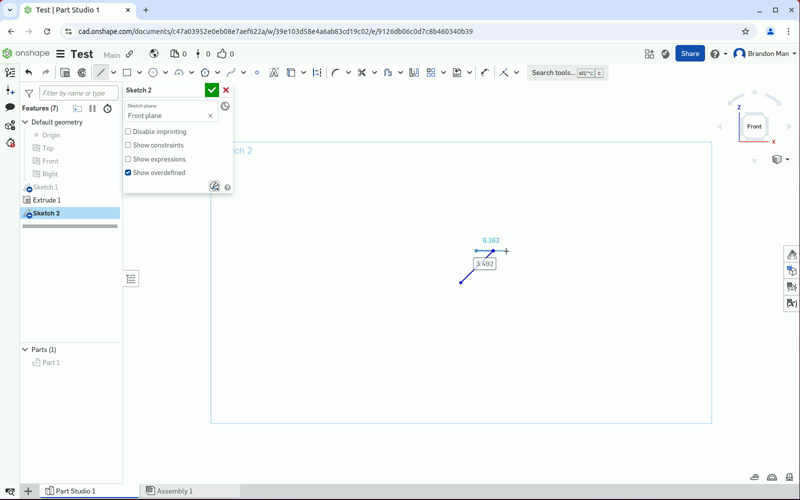
mouse_move(476, 265)
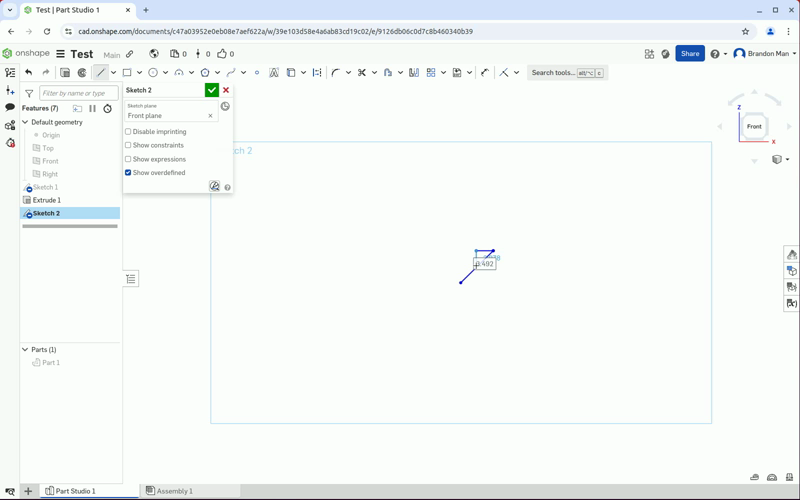
click(476, 265)
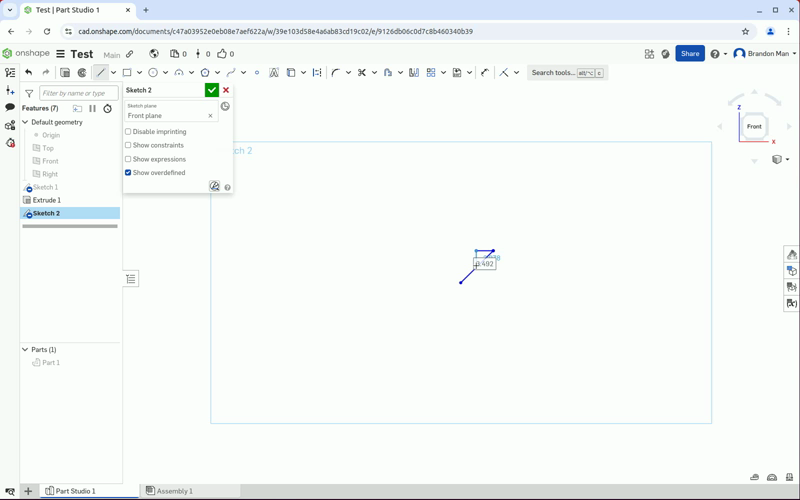
key_up(shift)
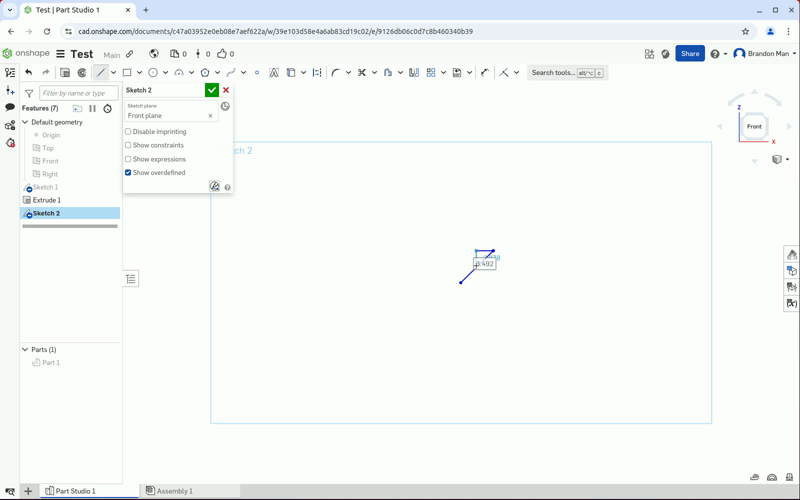
key_down(shift)
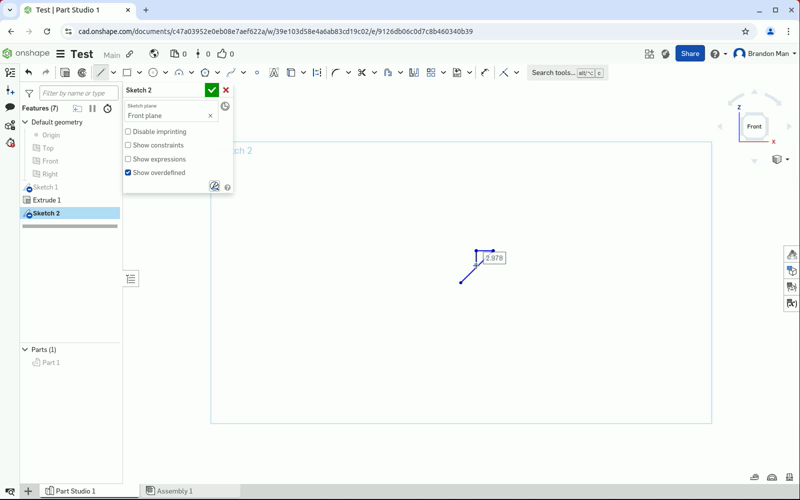
mouse_move(506, 265)
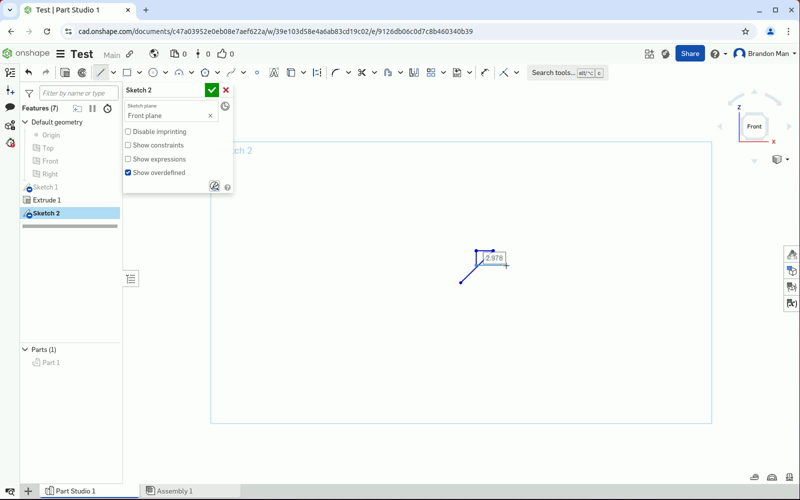
mouse_move(460, 265)
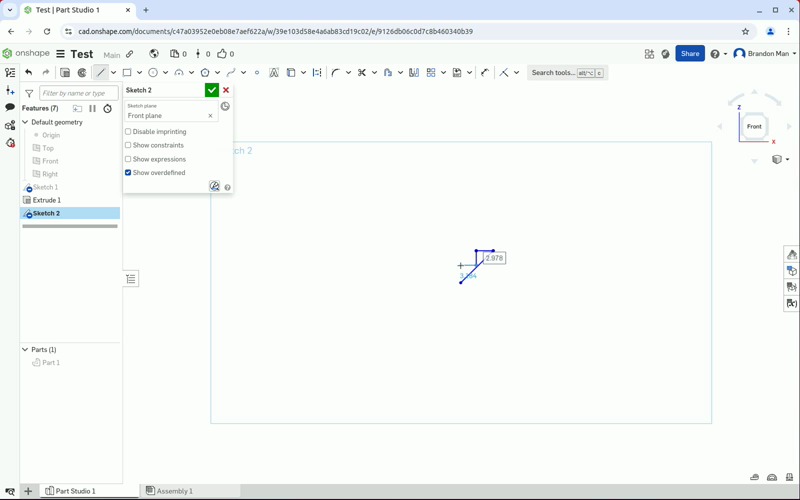
click(460, 265)
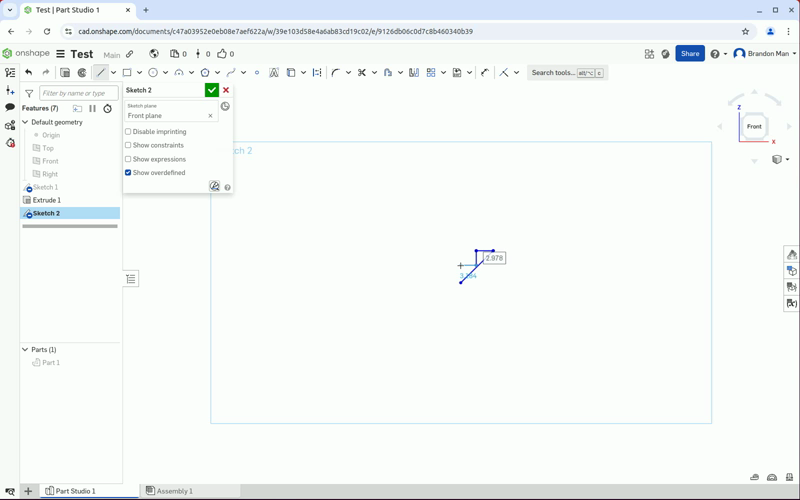
key_up(shift)
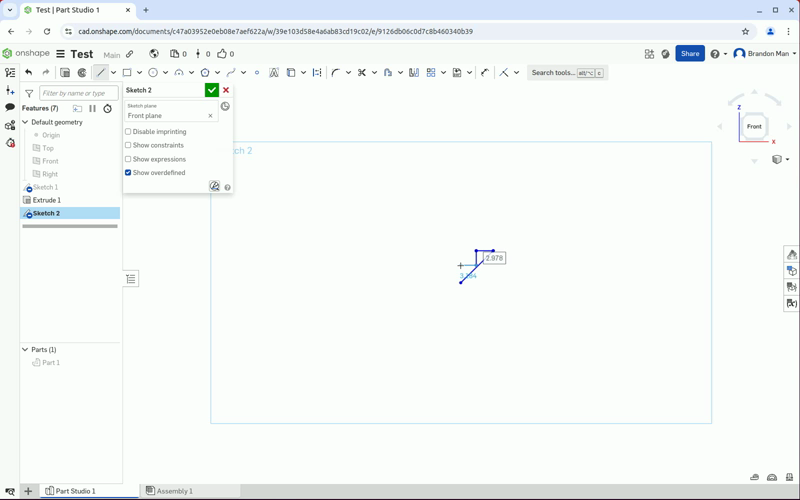
mouse_move(490, 265)
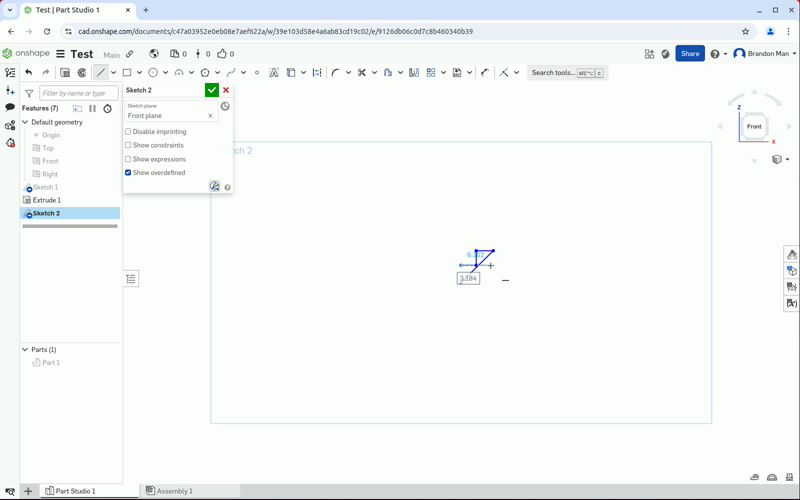
key_down(shift)
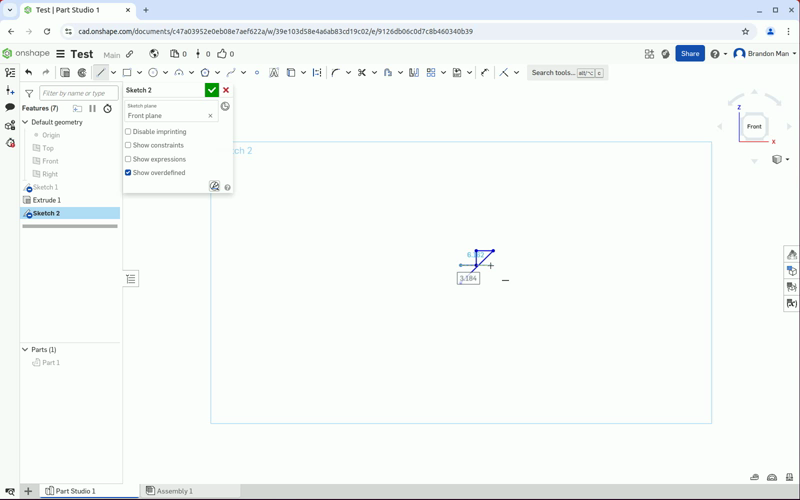
mouse_move(460, 282)
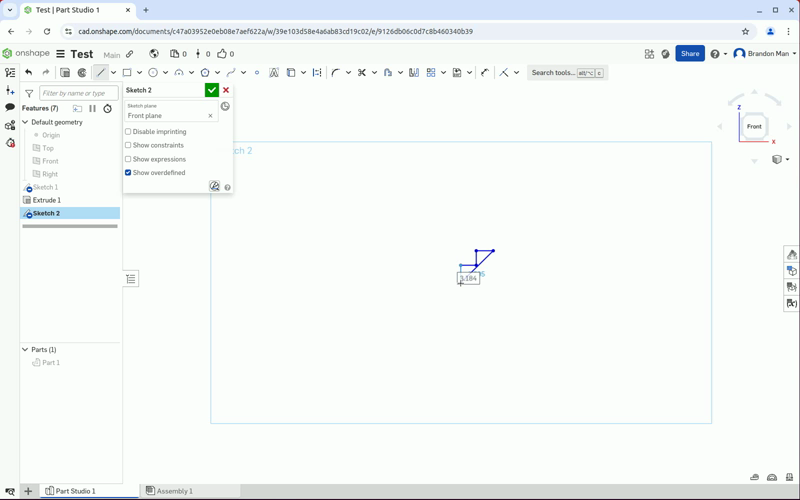
key_up(shift)
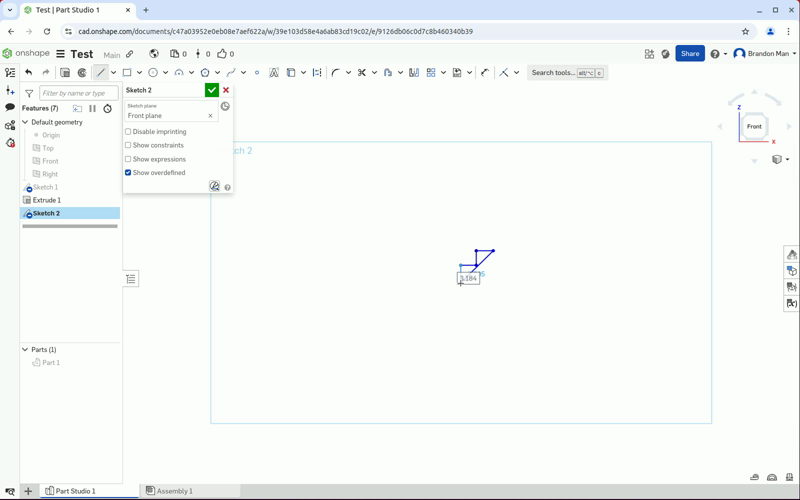
click(460, 282)
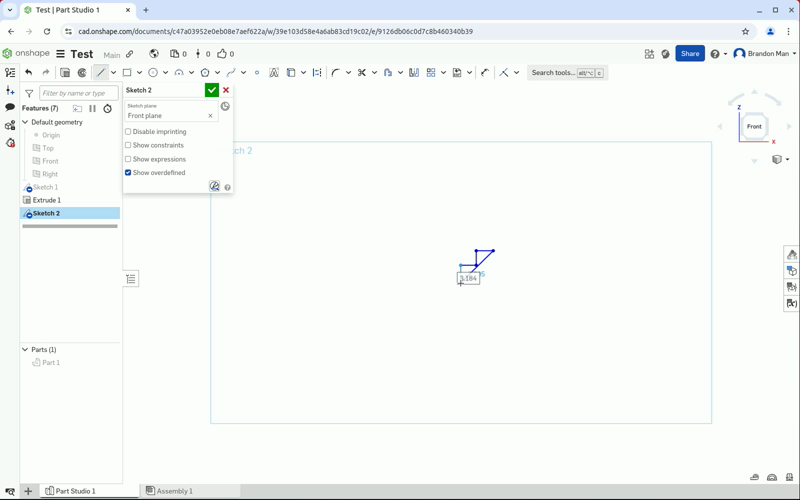
key(esc)
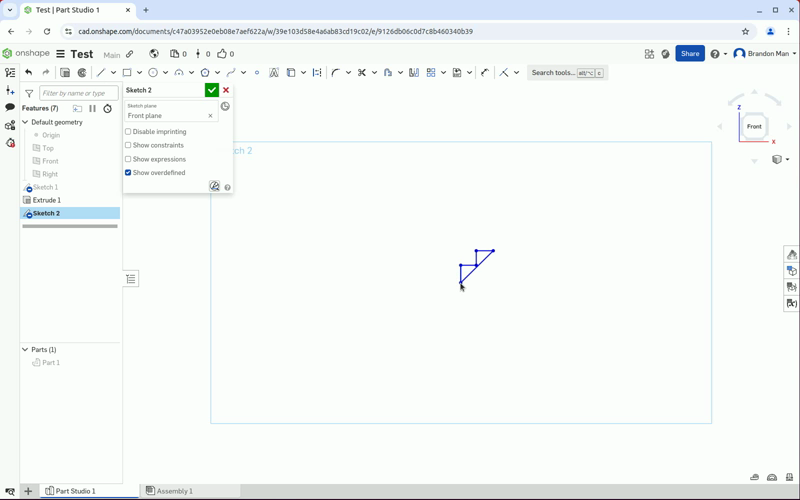
mouse_move(476, 260)
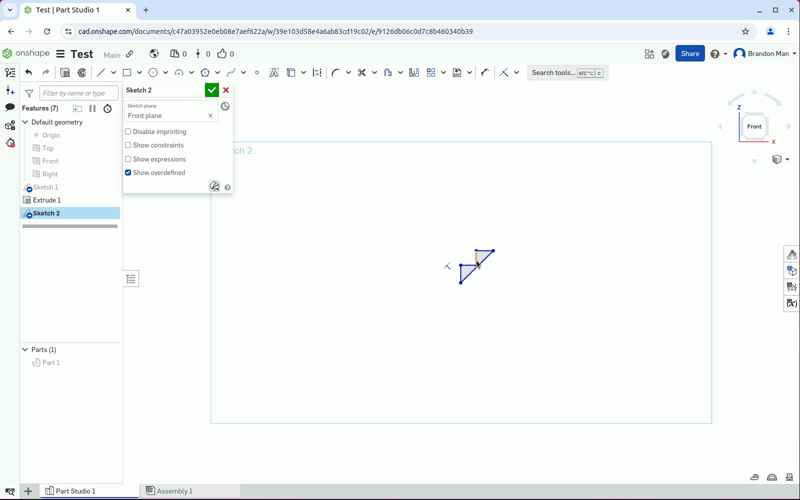
scroll(6)
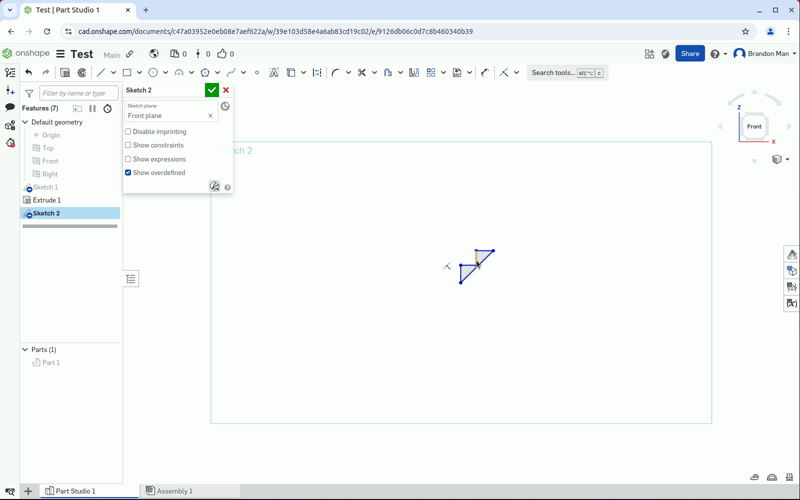
scroll(6)
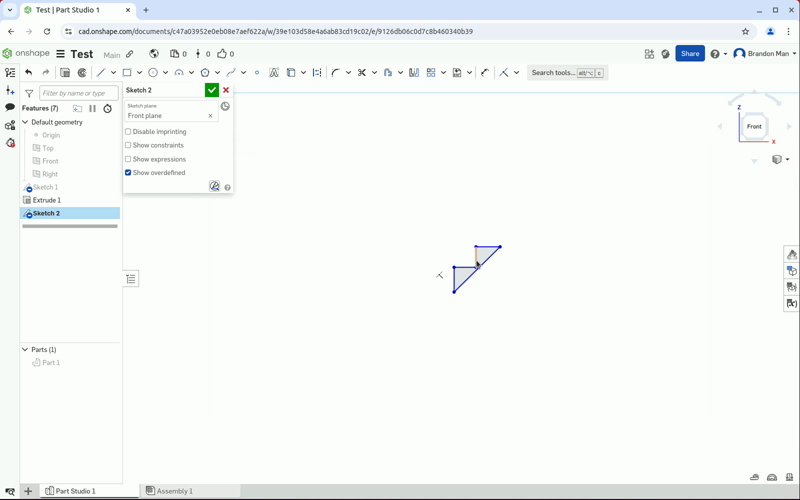
scroll(6)
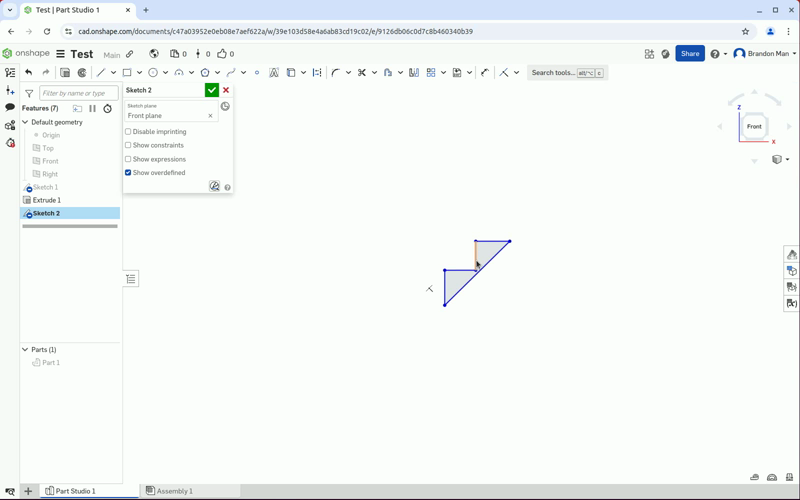
scroll(6)
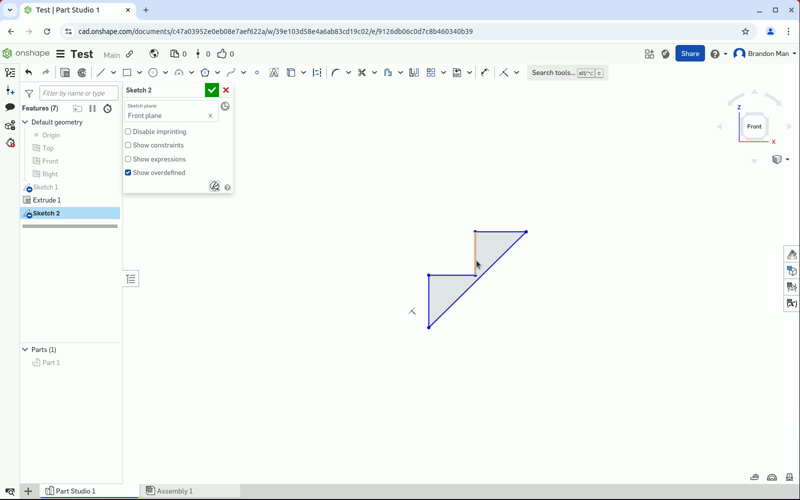
scroll(6)
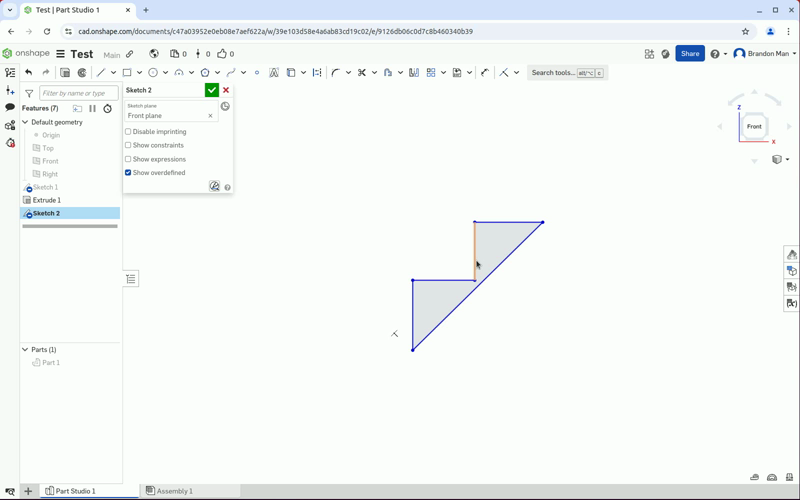
scroll(6)
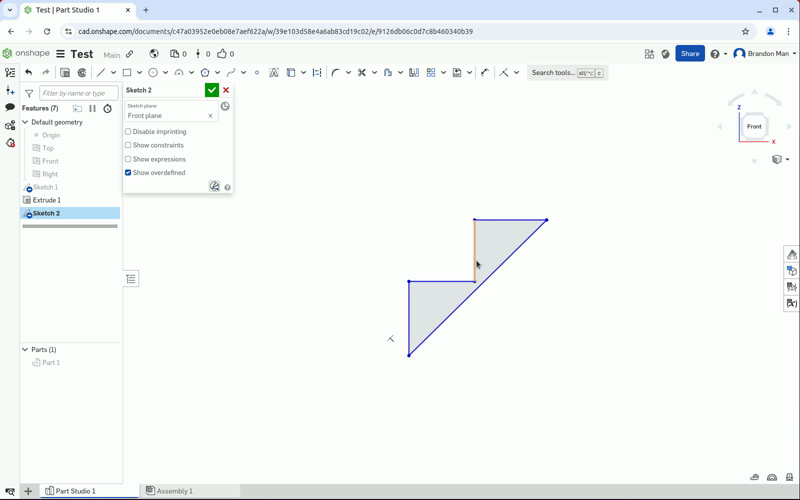
scroll(6)
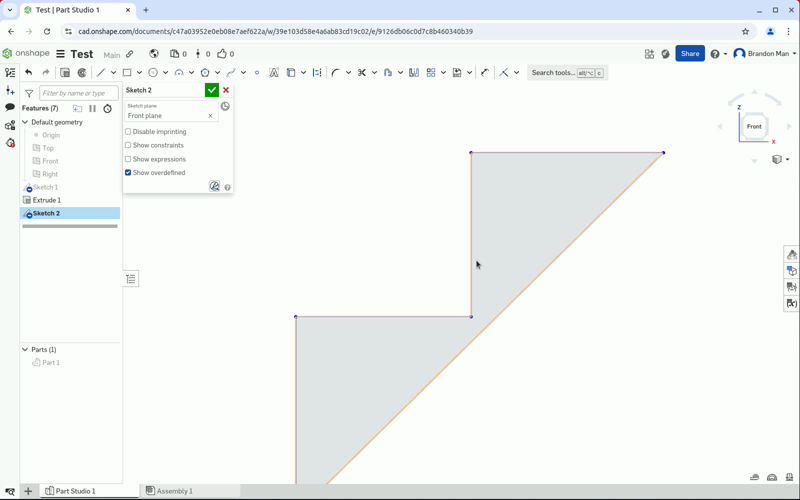
click(476, 260)
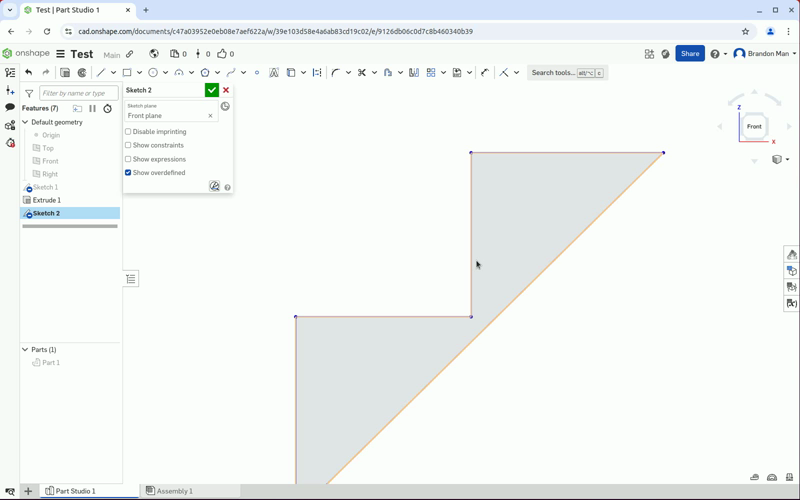
scroll(-6)
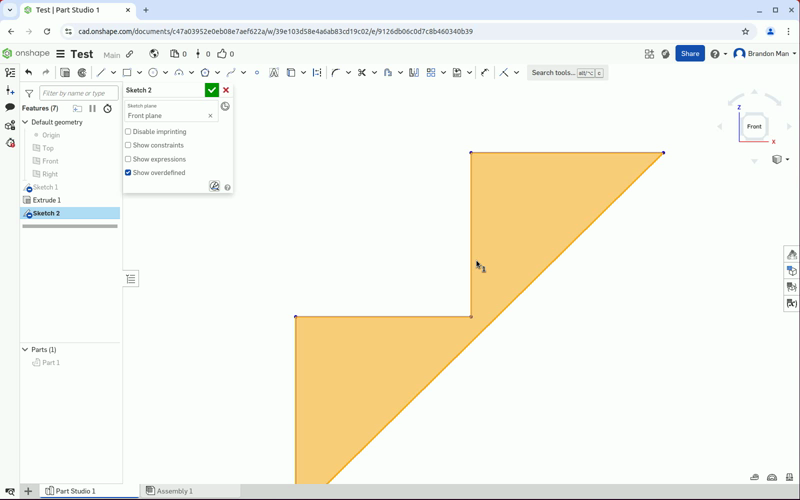
scroll(-6)
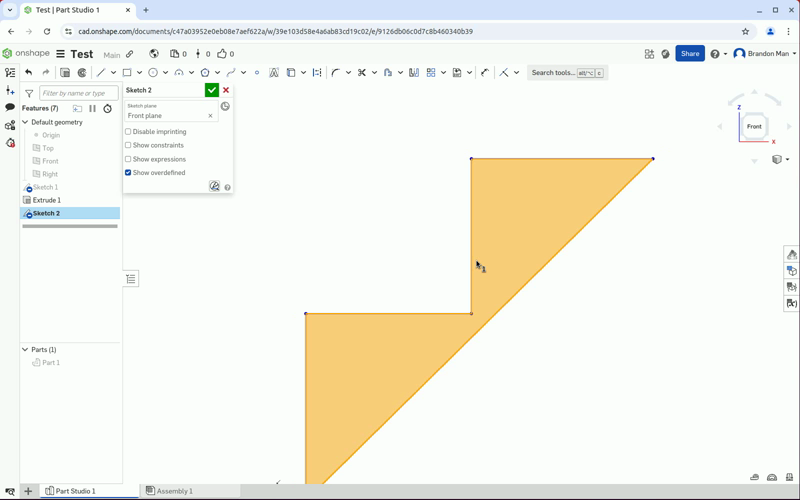
scroll(-6)
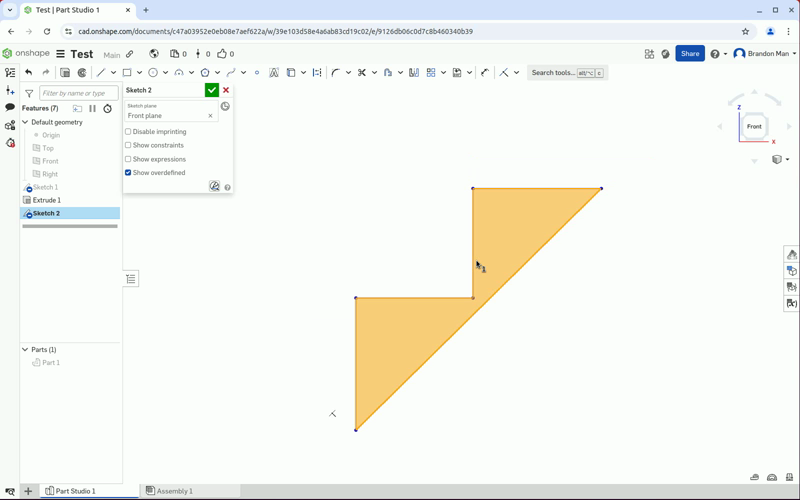
scroll(-6)
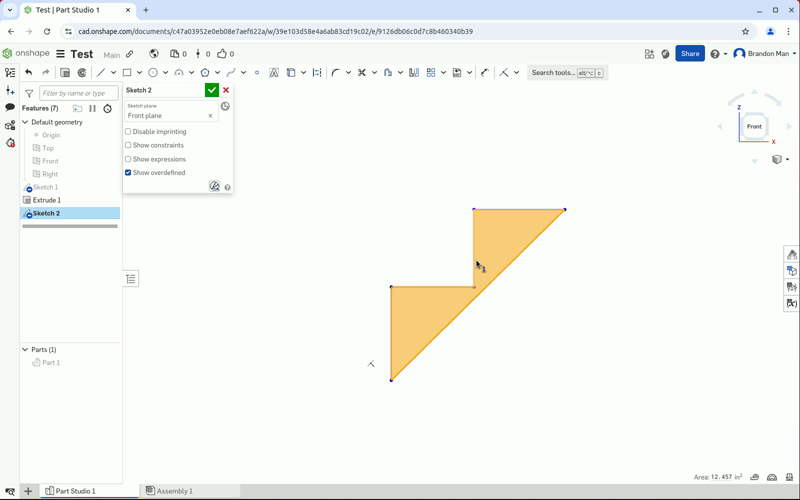
scroll(-6)
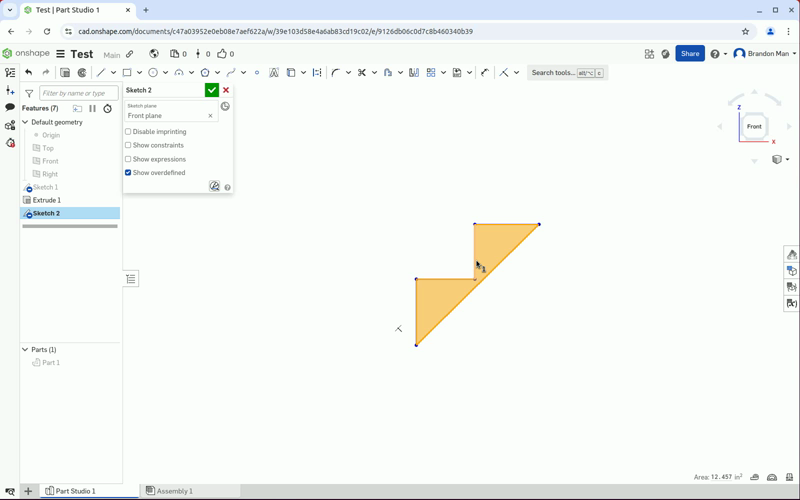
scroll(-6)
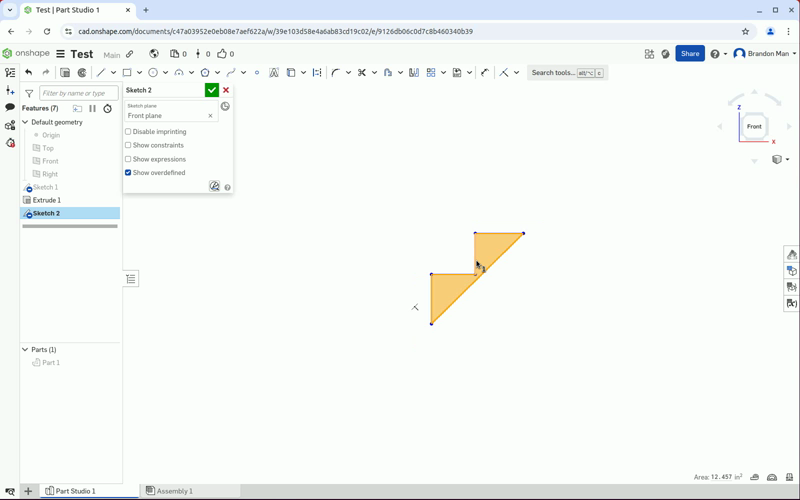
scroll(-6)
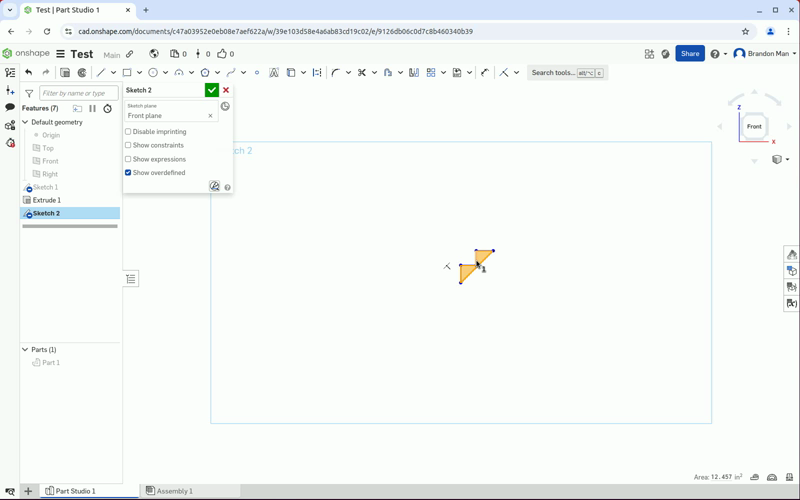
mouse_move(73, 352)
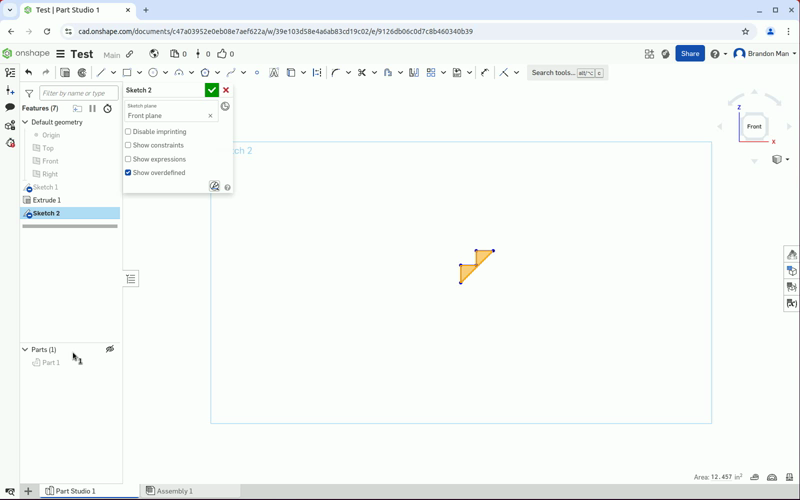
key(shift+y)
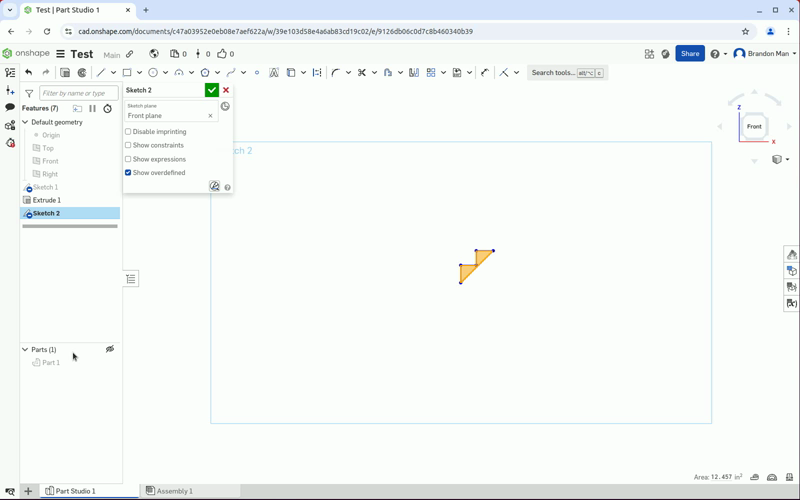
key(shift+e)
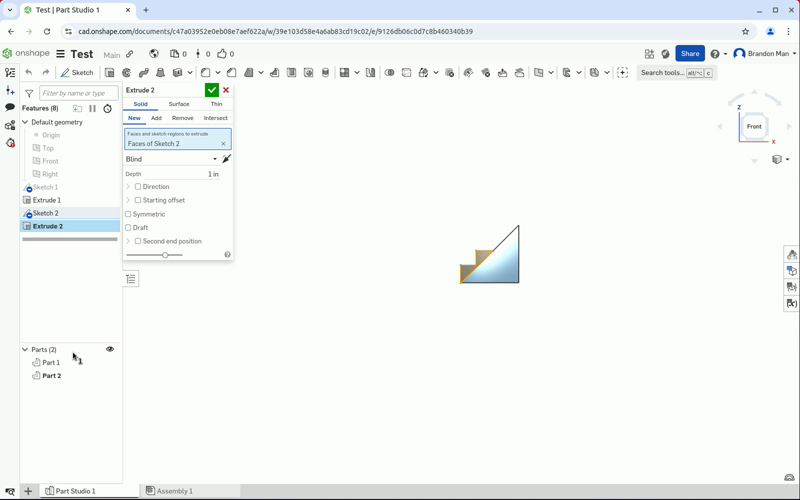
mouse_move(143, 106)
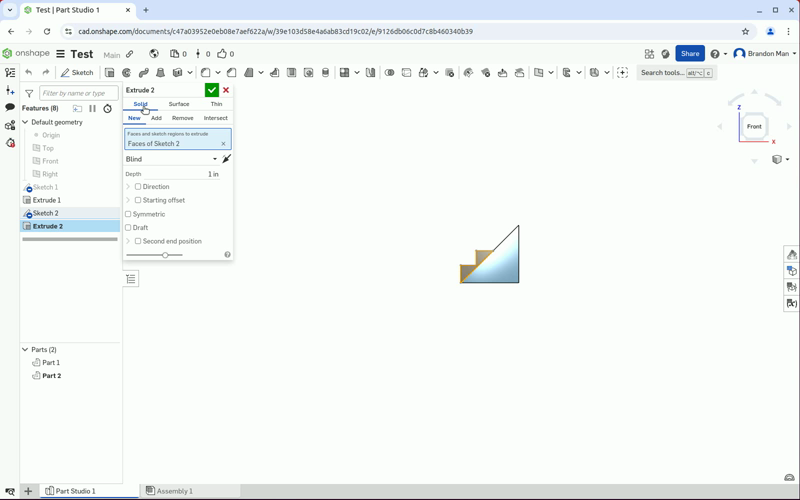
click(143, 106)
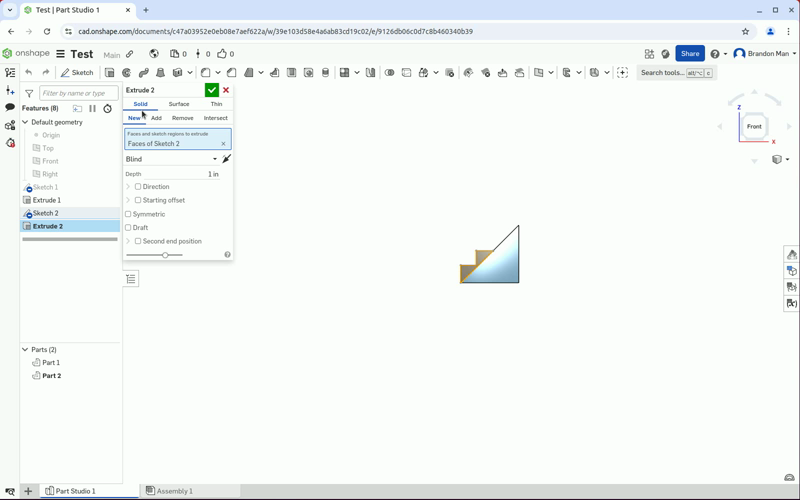
mouse_move(137, 120)
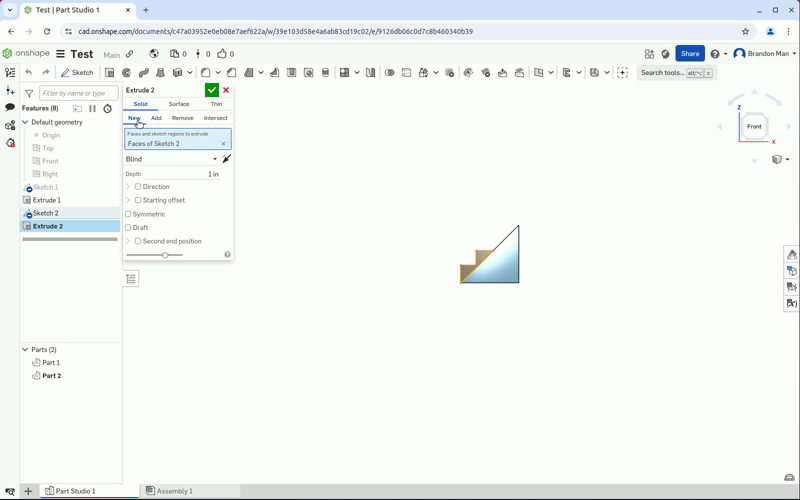
click(137, 120)
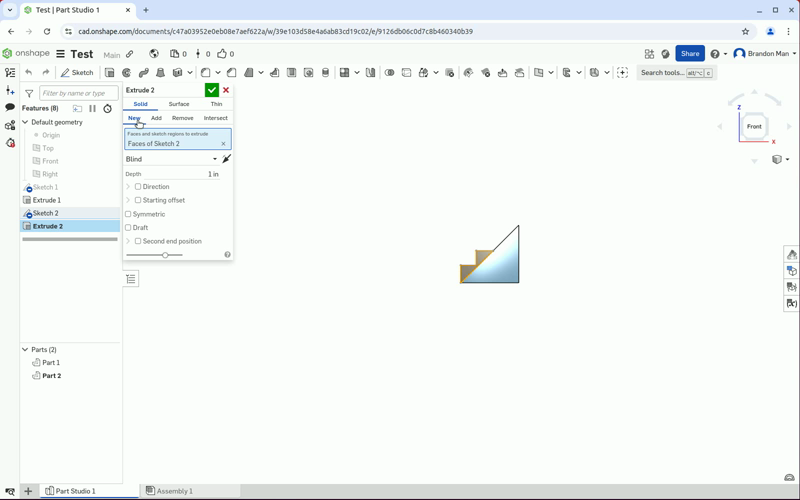
key(tab, 4)
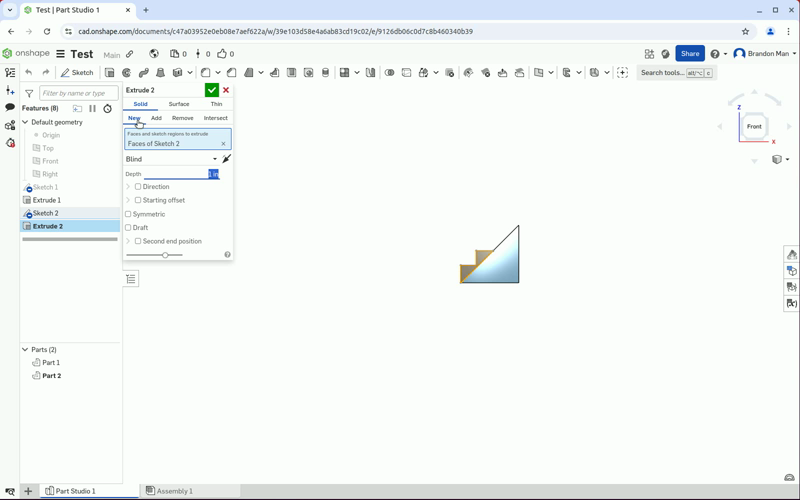
text(-11.313)
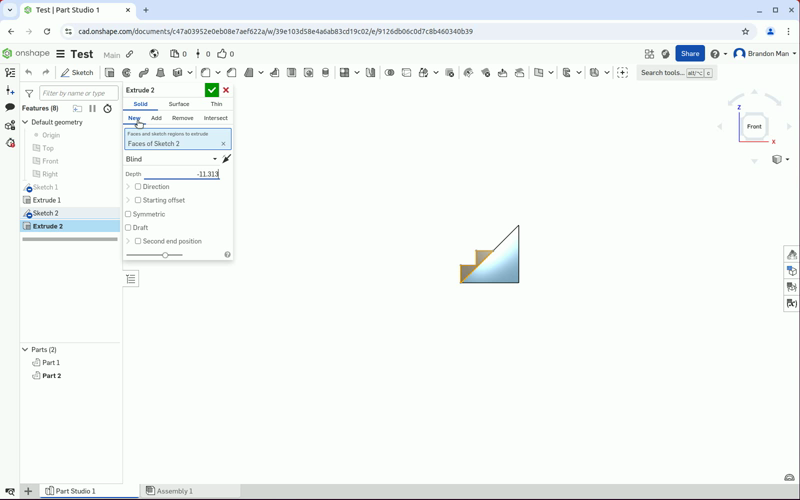
key(enter)
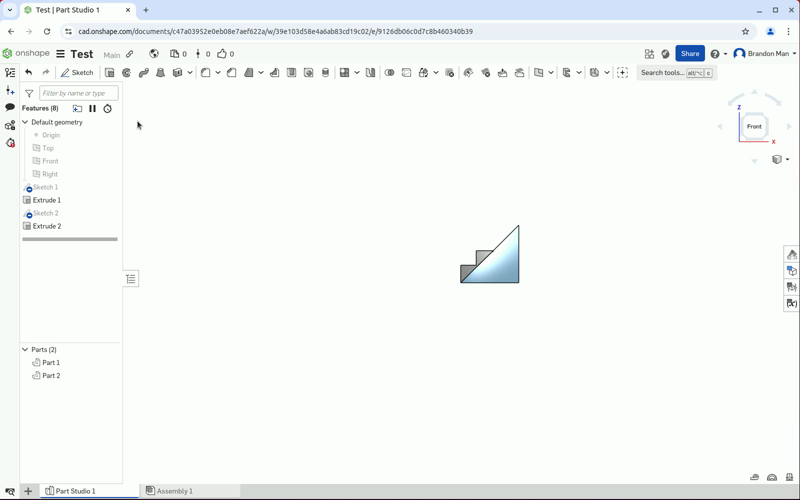
key(shift+h)
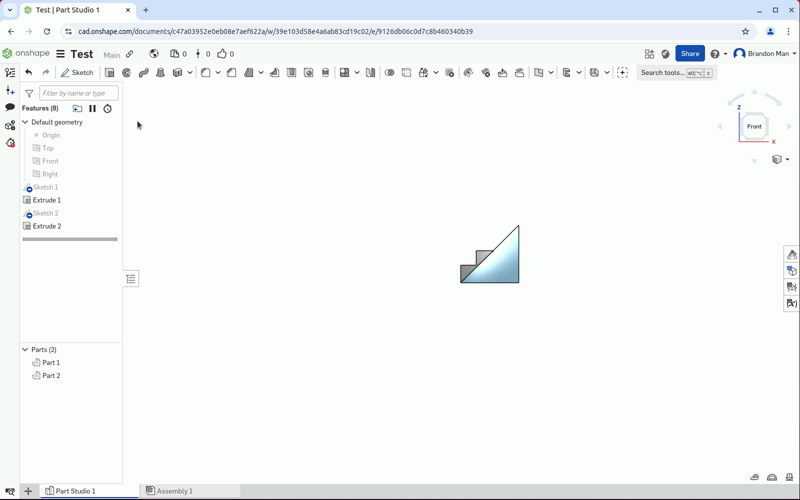
key(shift+h)
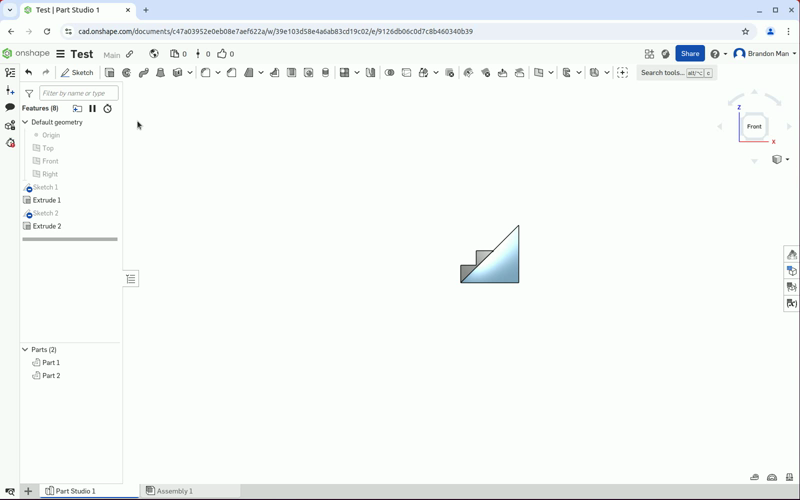
mouse_move(73, 189)
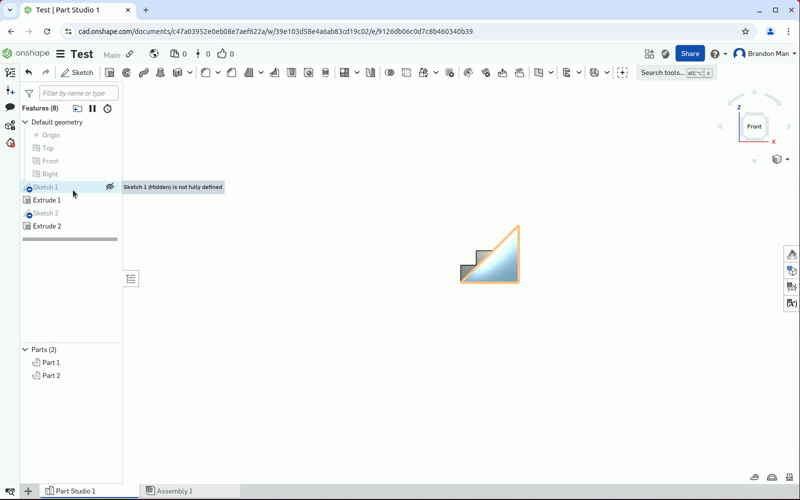
click(73, 189)
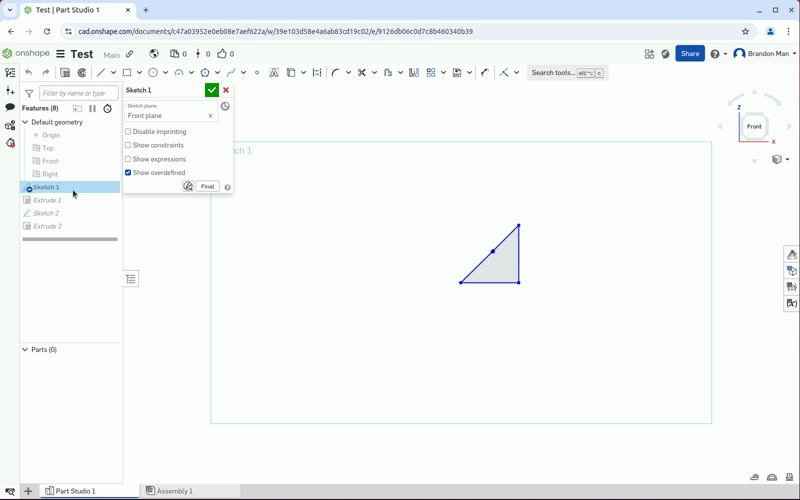
mouse_move(229, 92)
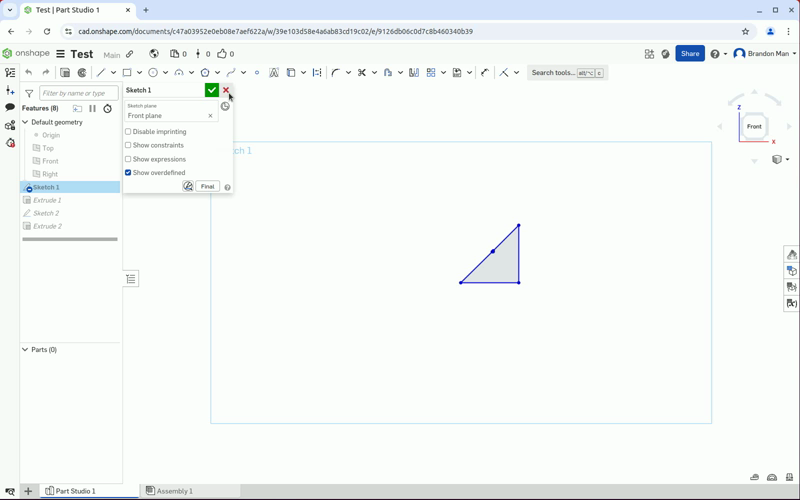
click(229, 92)
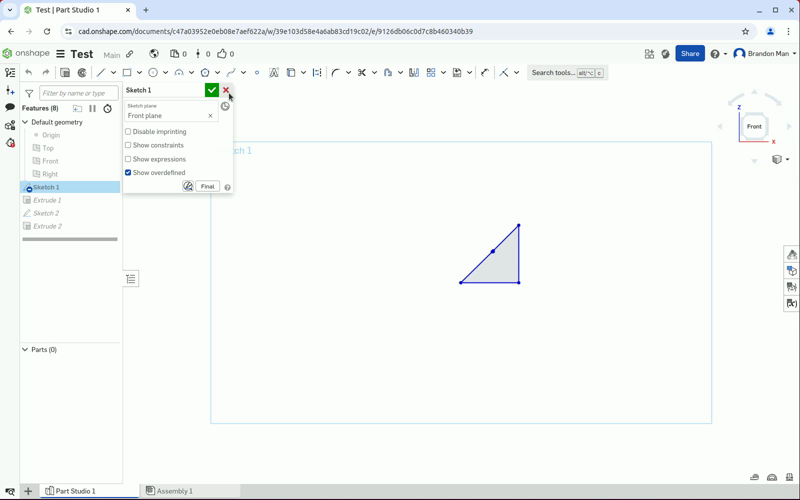
key(shift+s)
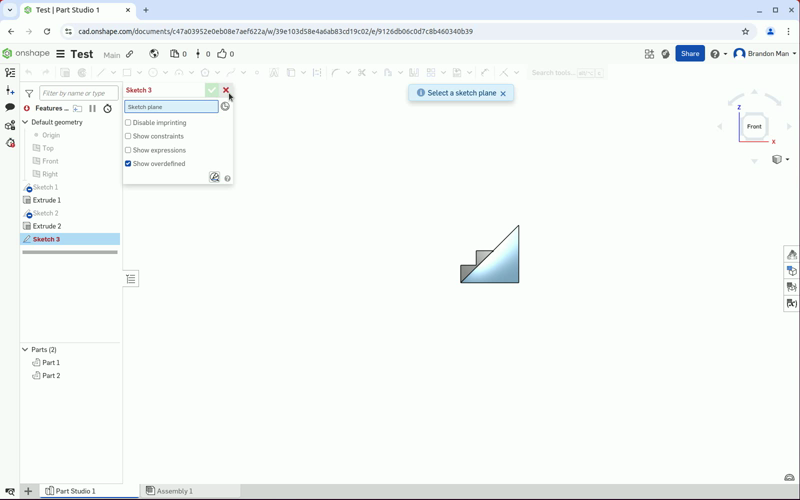
mouse_move(73, 163)
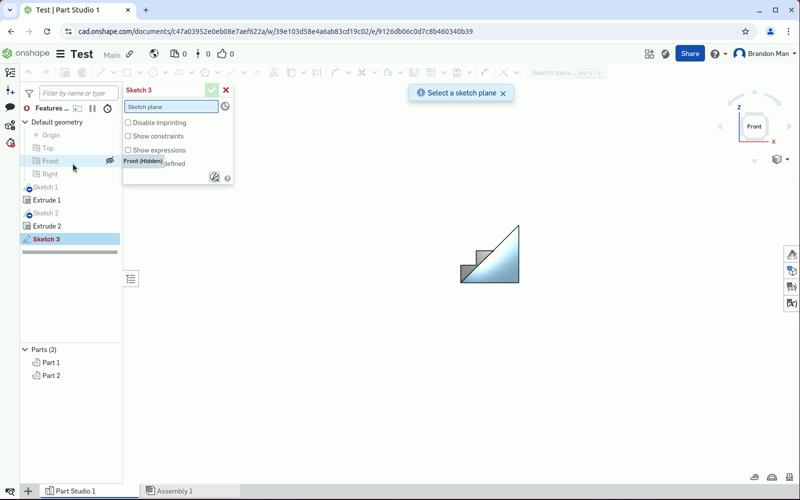
click(73, 163)
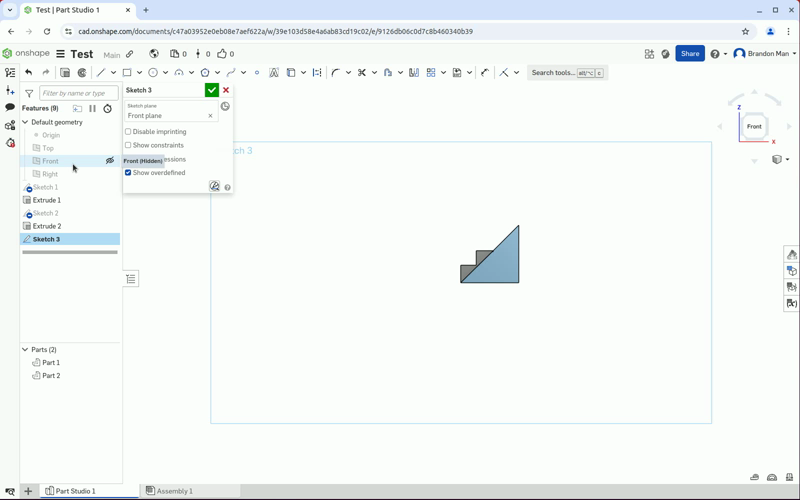
mouse_move(73, 352)
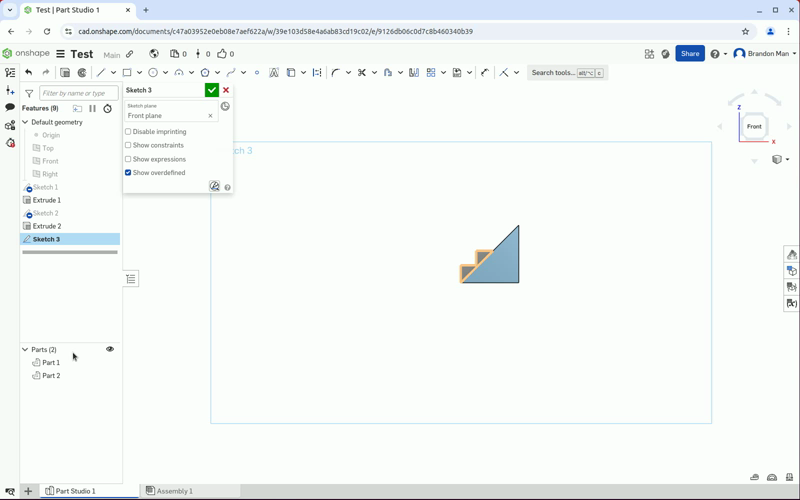
key(y)
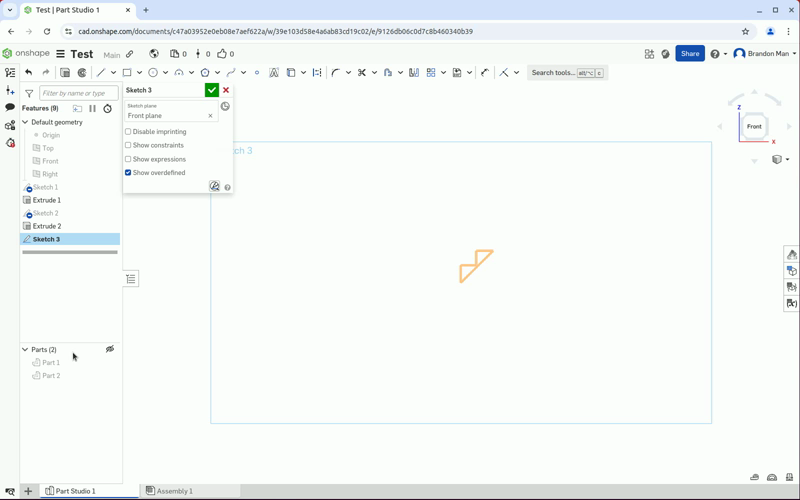
key(l)
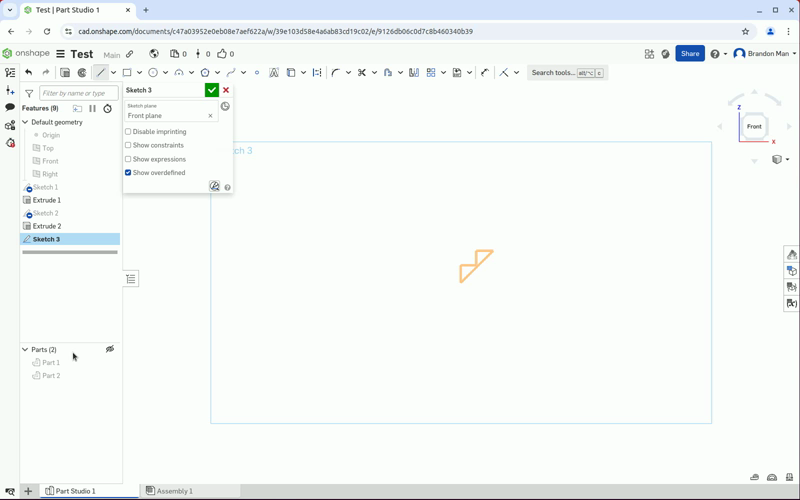
key_down(shift)
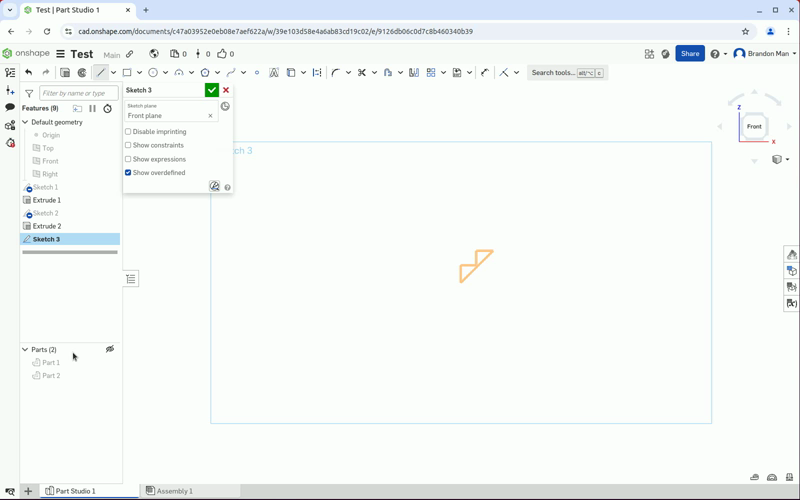
mouse_move(492, 251)
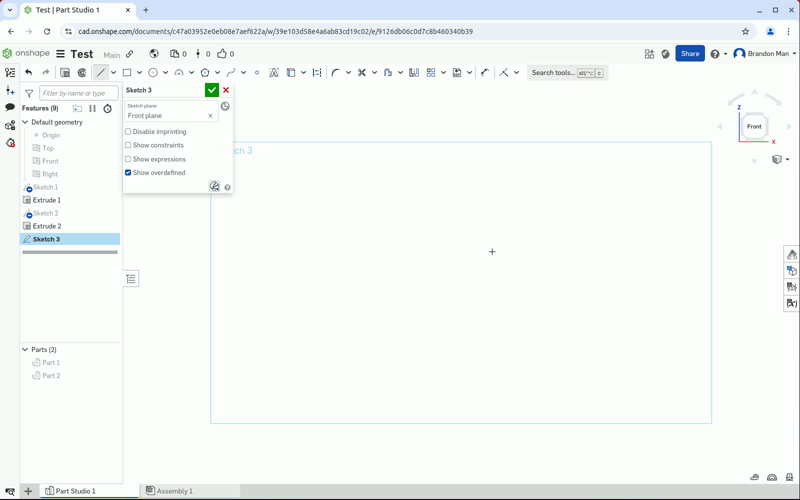
click(492, 251)
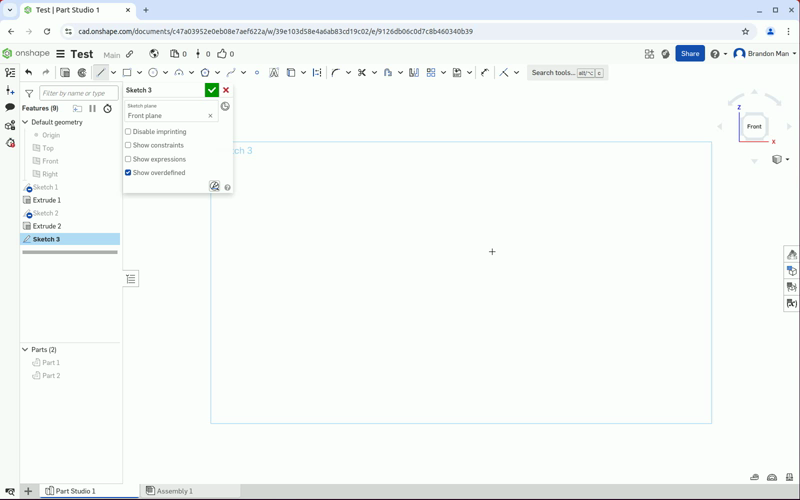
key_up(shift)
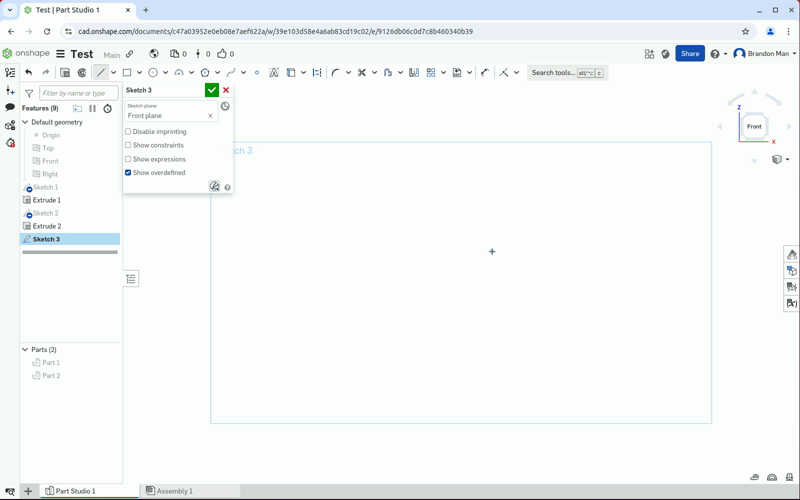
key_down(shift)
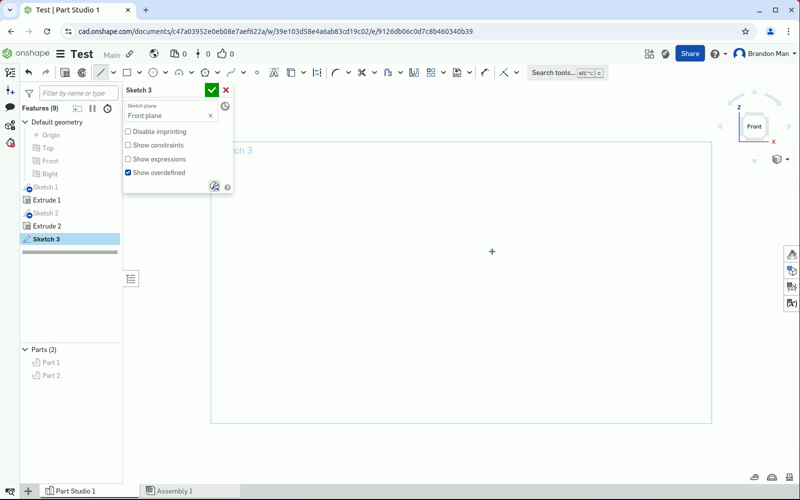
mouse_move(522, 251)
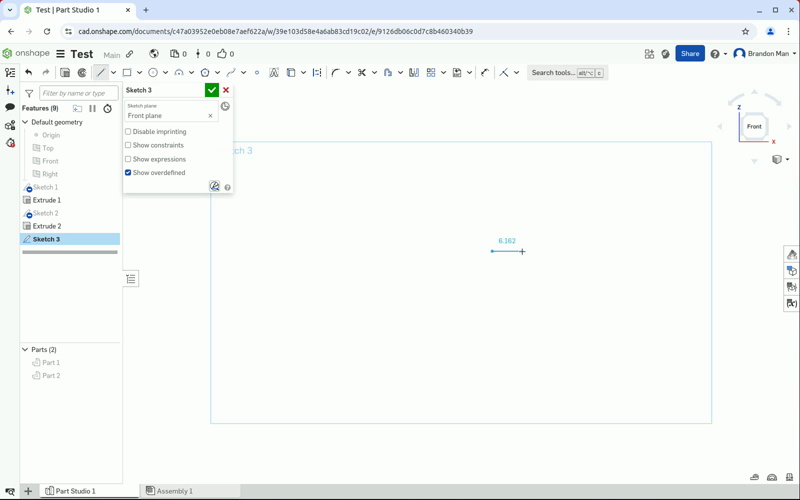
mouse_move(494, 251)
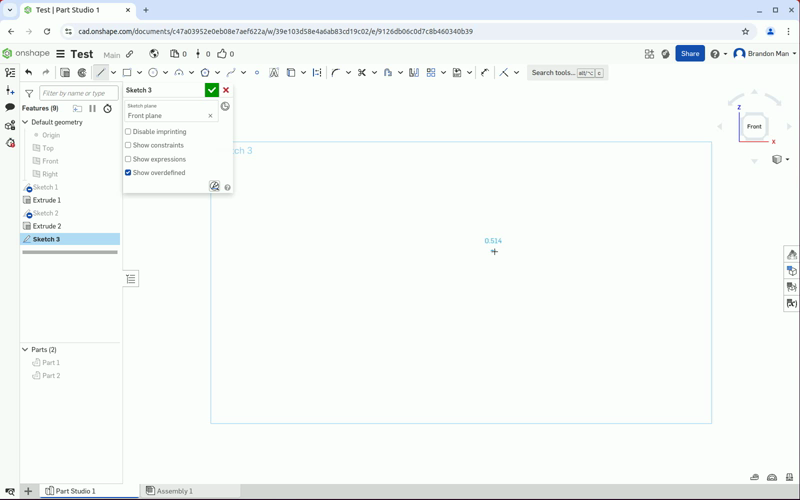
scroll(6)
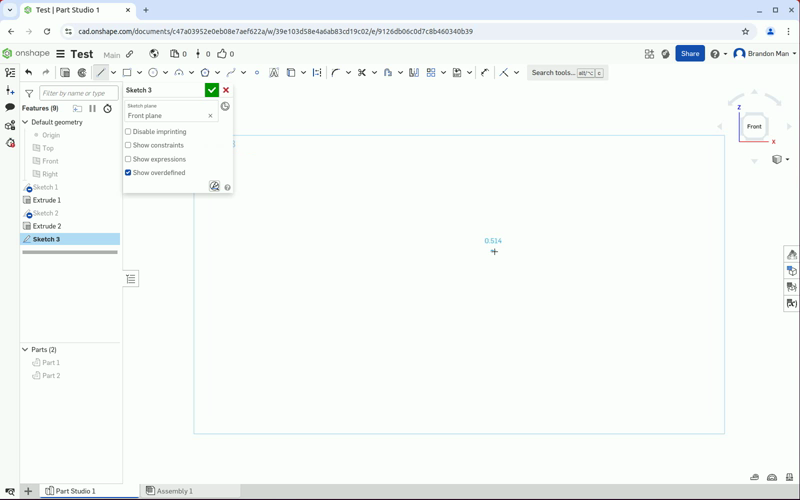
scroll(6)
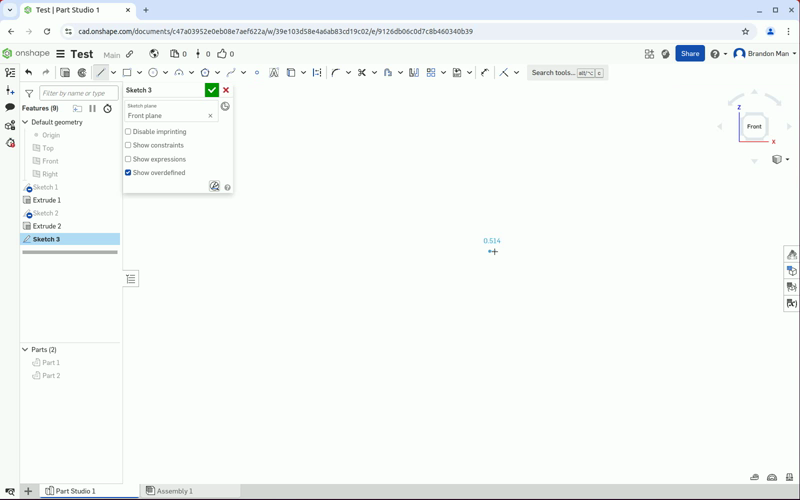
scroll(6)
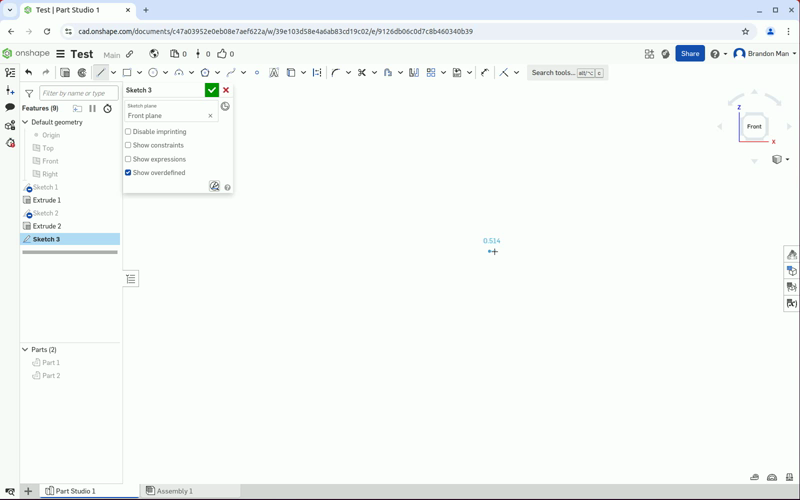
scroll(6)
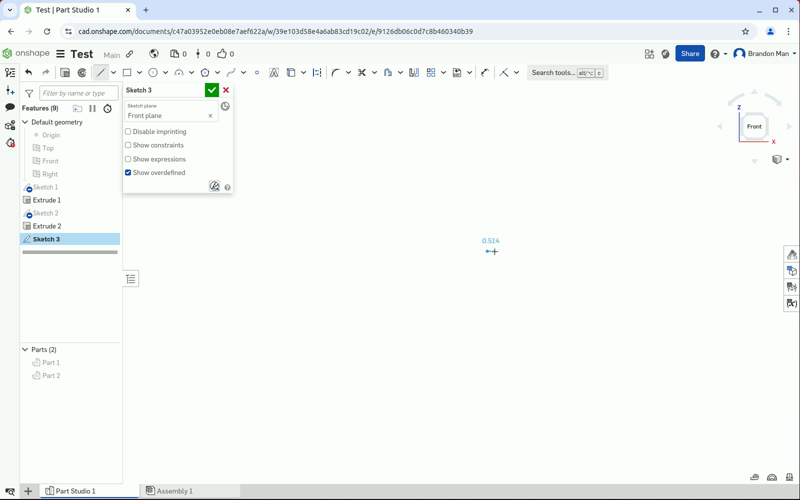
scroll(6)
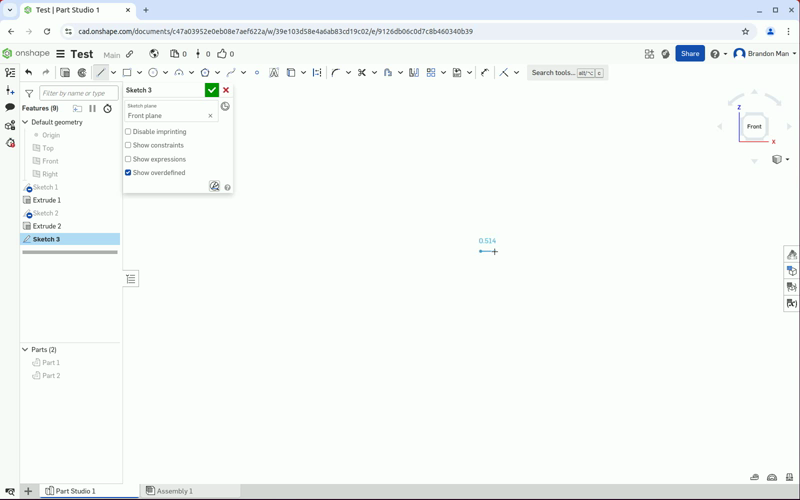
scroll(6)
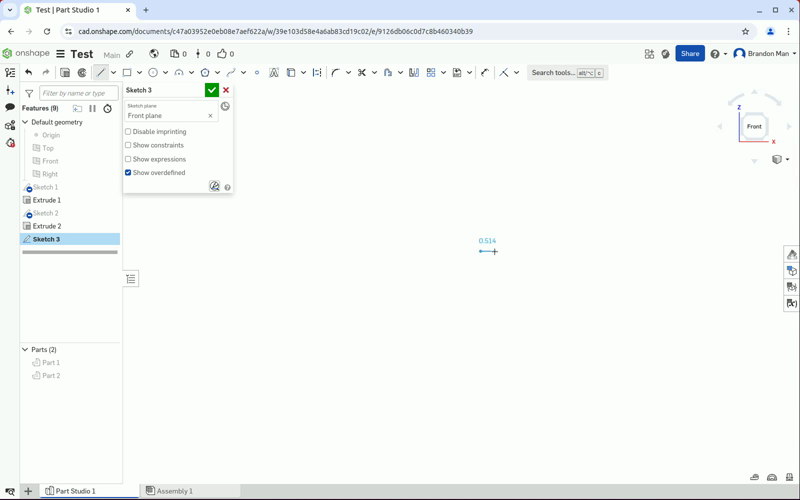
scroll(6)
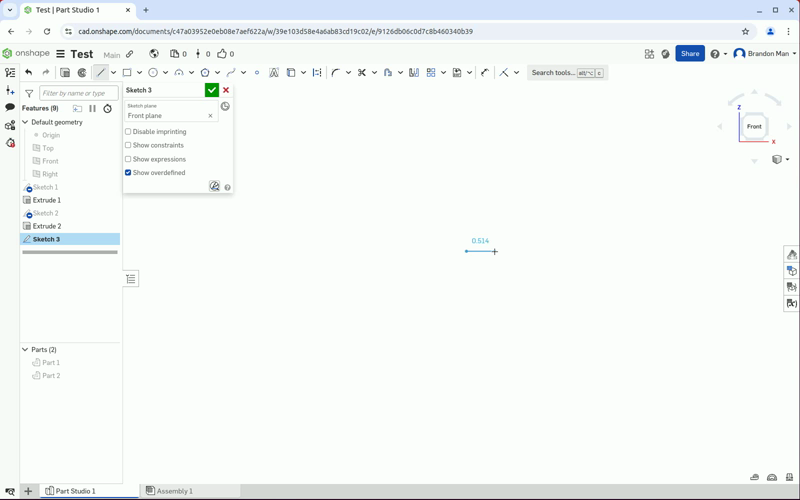
click(494, 251)
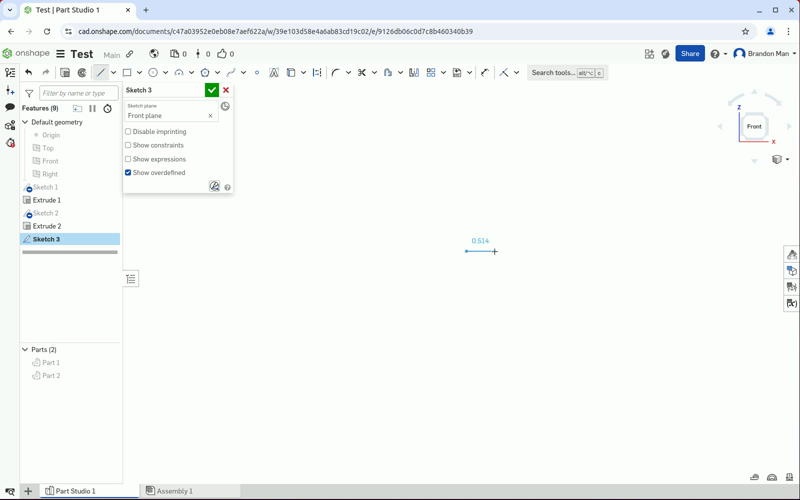
scroll(-6)
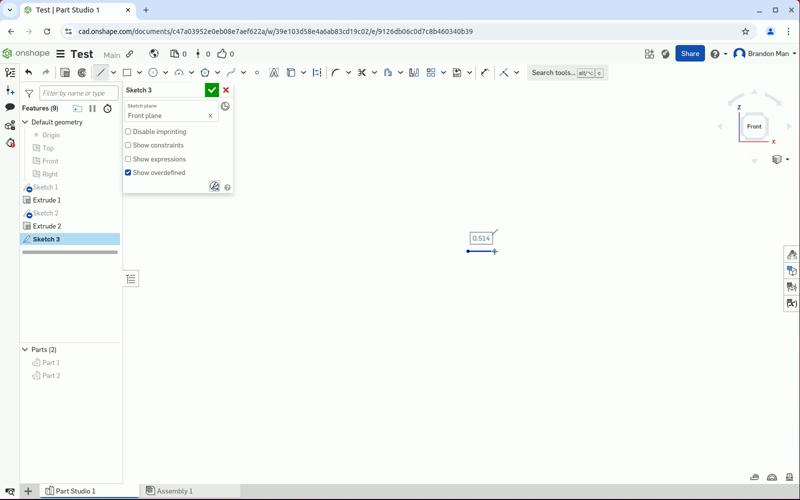
scroll(-6)
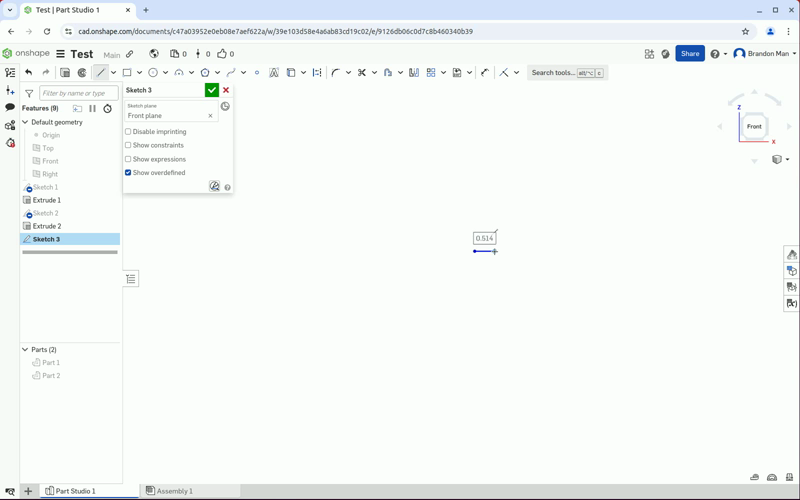
scroll(-6)
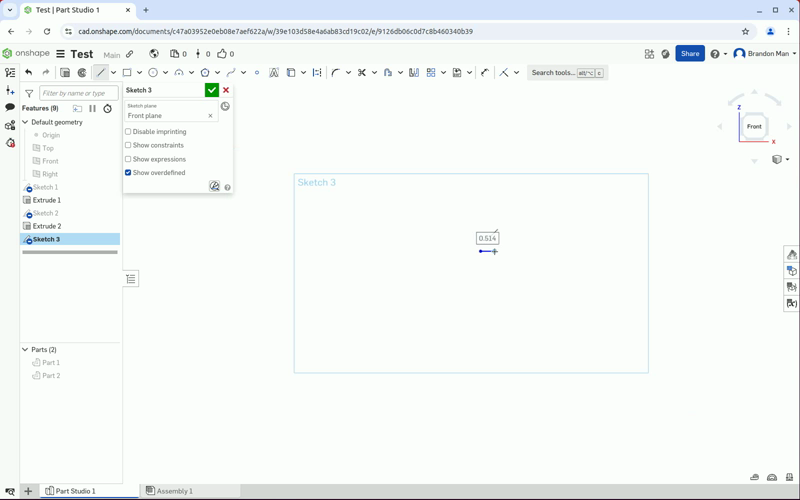
scroll(-6)
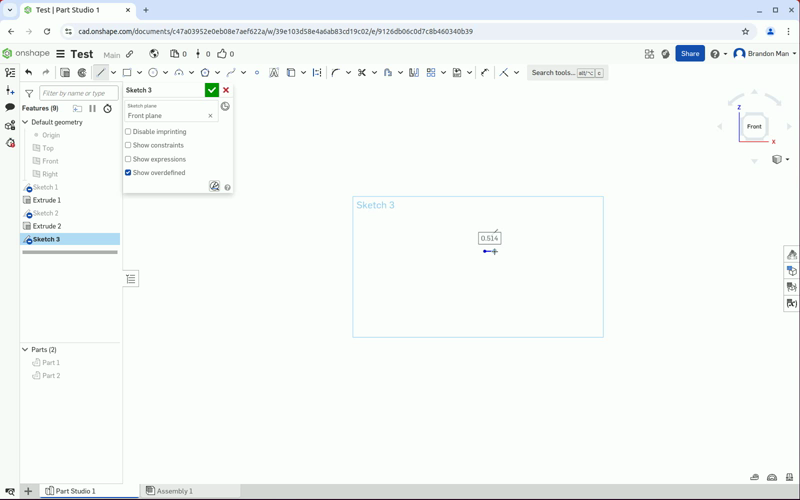
scroll(-6)
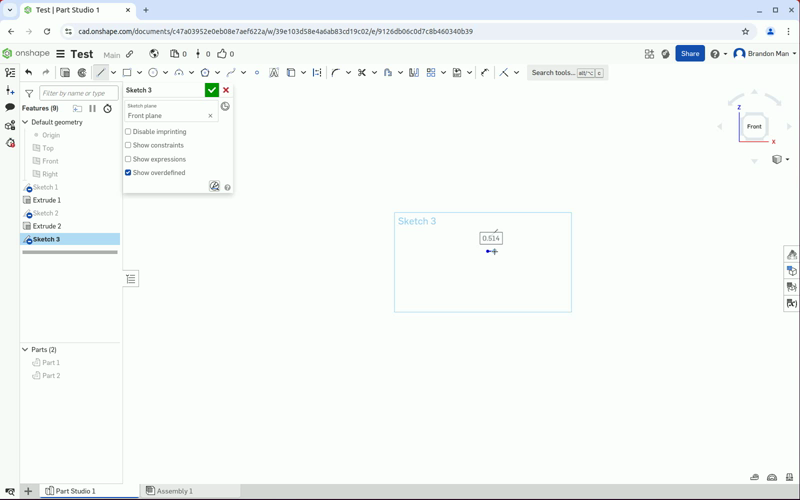
scroll(-6)
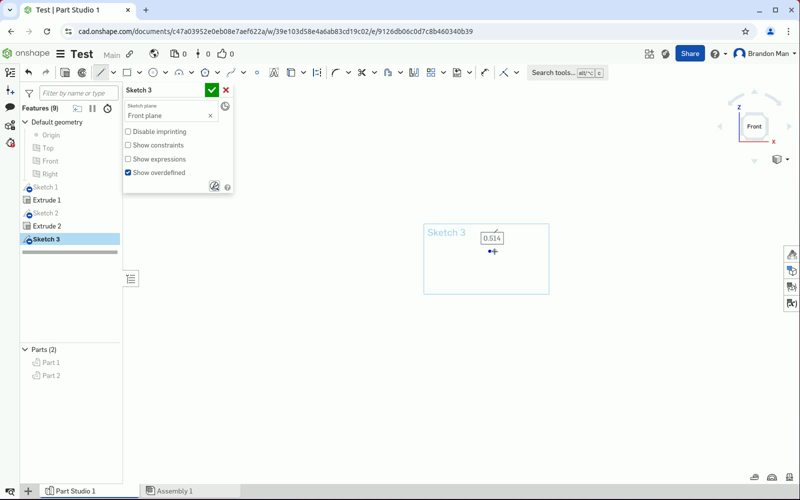
scroll(-6)
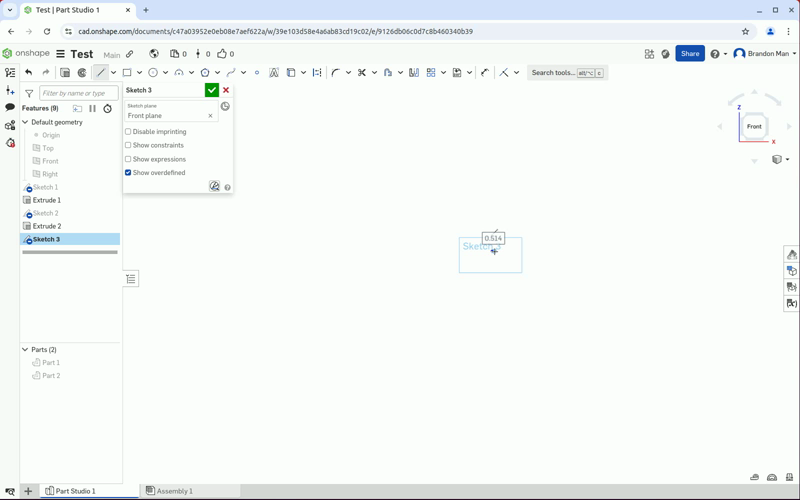
key_up(shift)
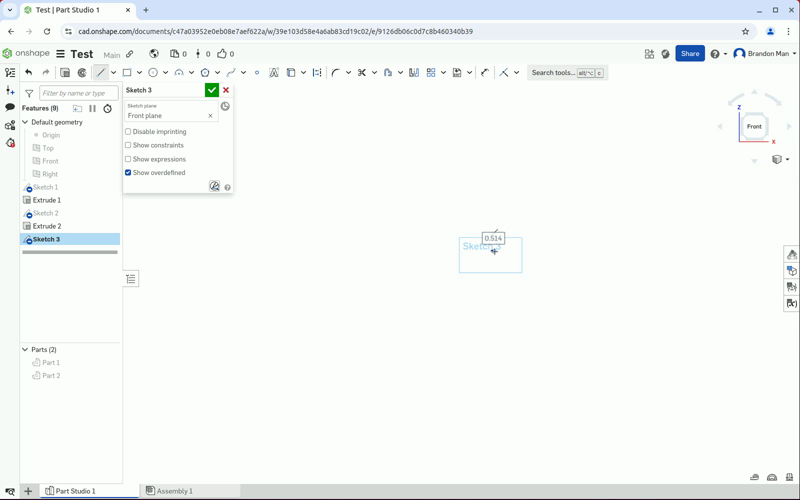
key_down(shift)
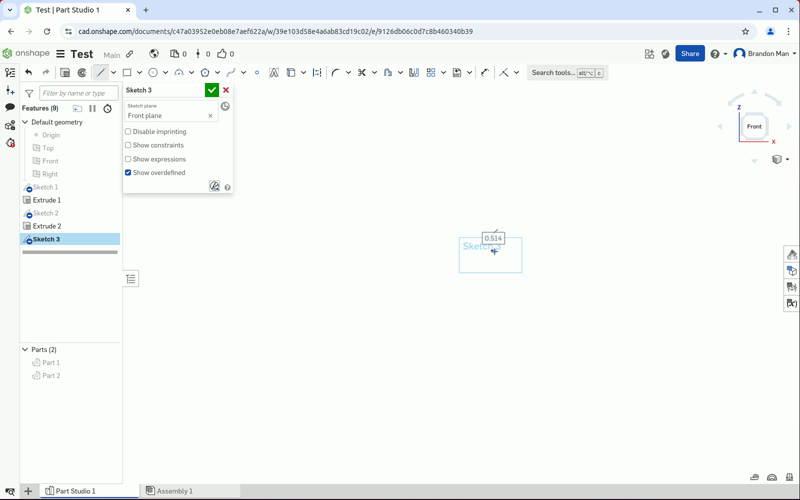
mouse_move(524, 251)
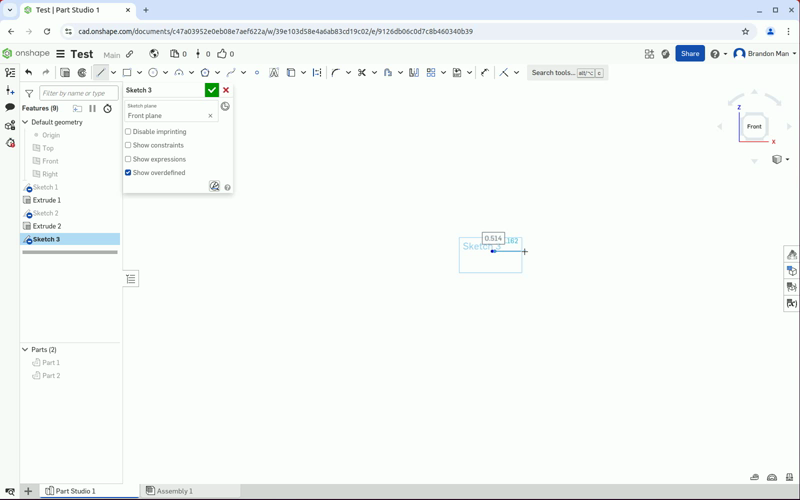
mouse_move(494, 249)
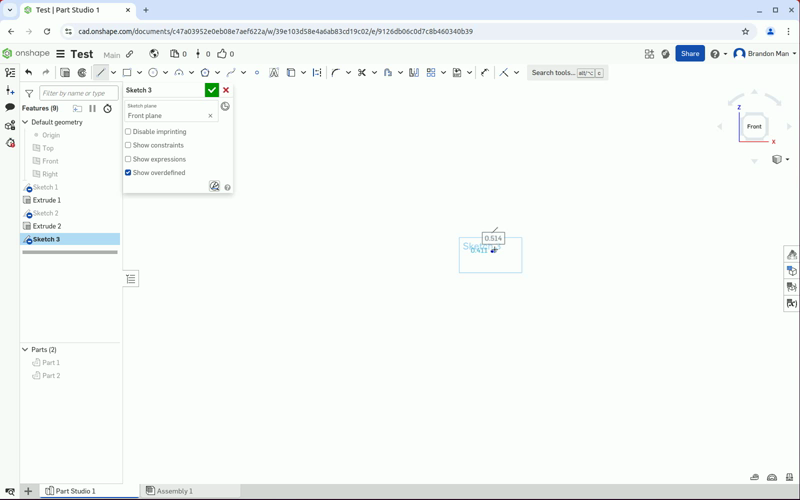
scroll(6)
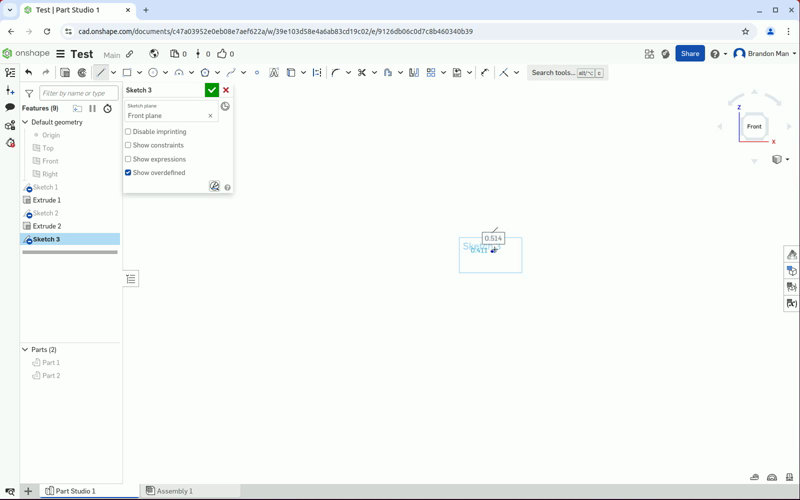
scroll(6)
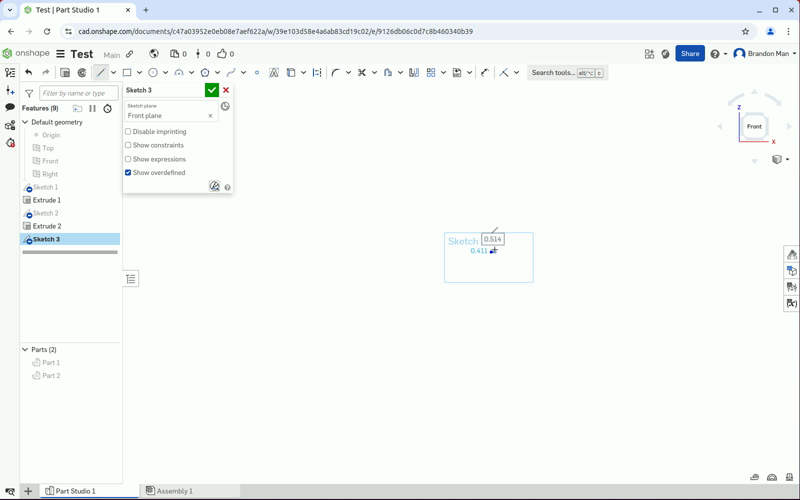
scroll(6)
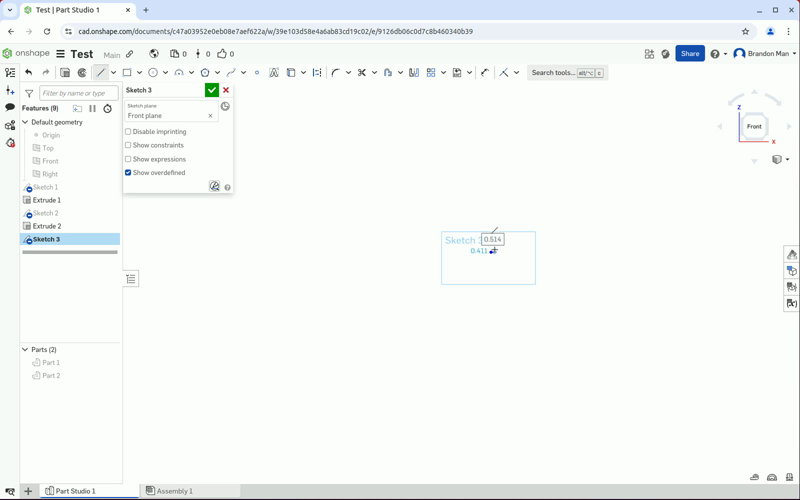
scroll(6)
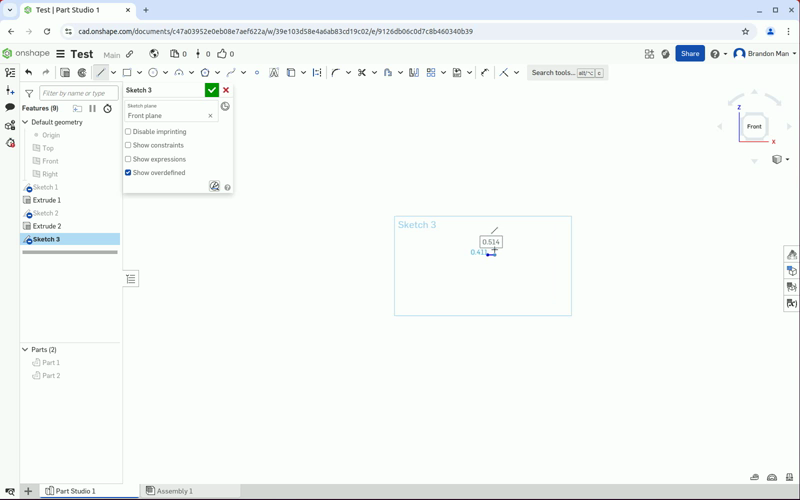
scroll(6)
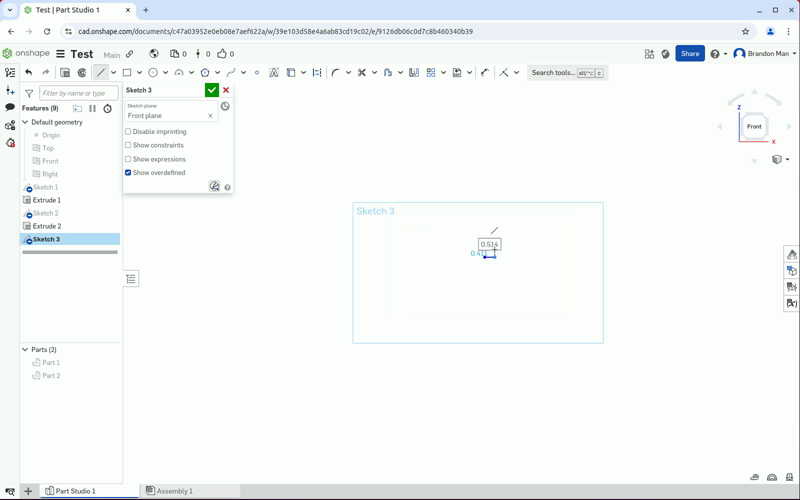
scroll(6)
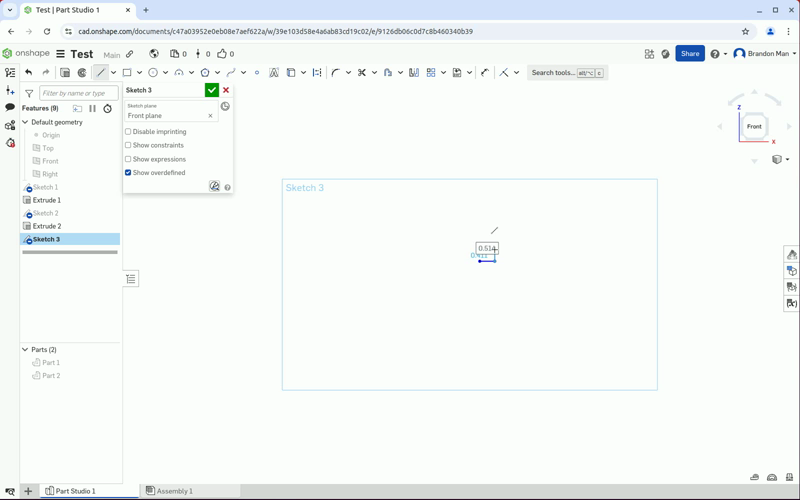
scroll(6)
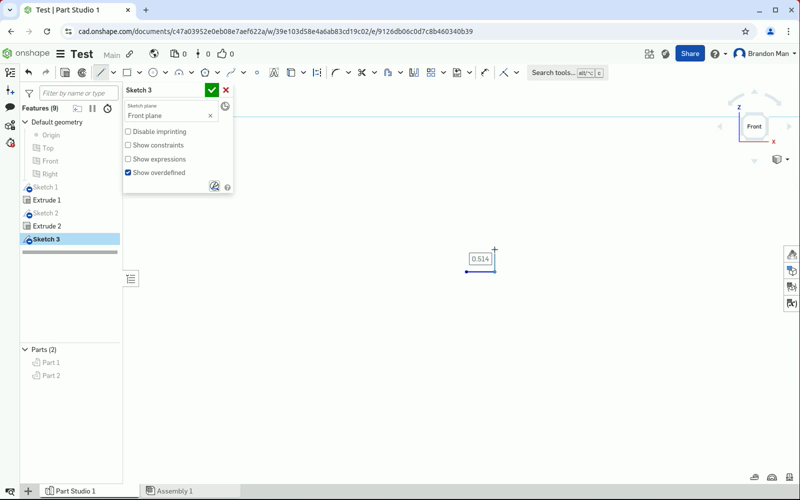
click(494, 249)
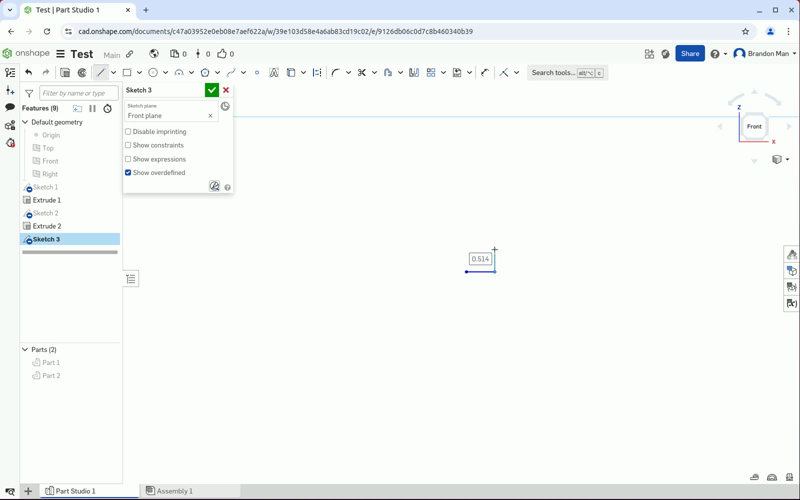
scroll(-6)
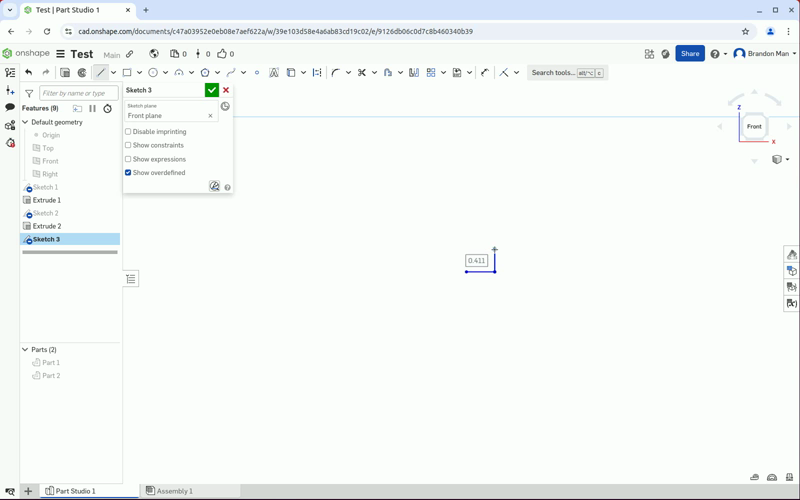
scroll(-6)
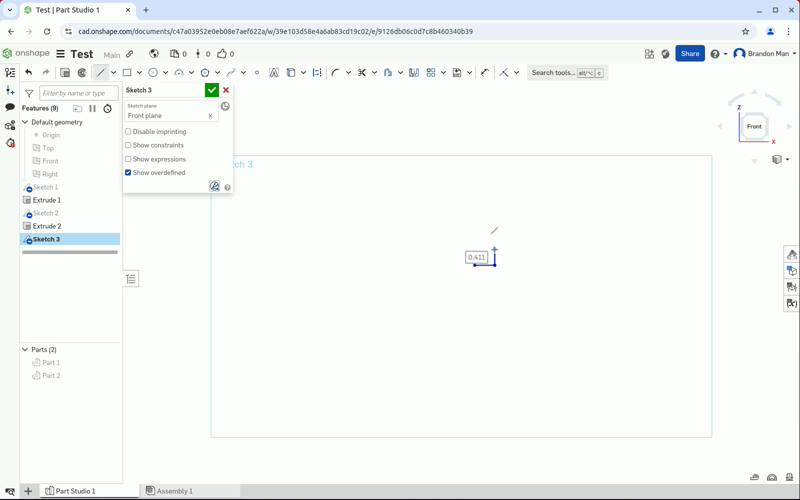
scroll(-6)
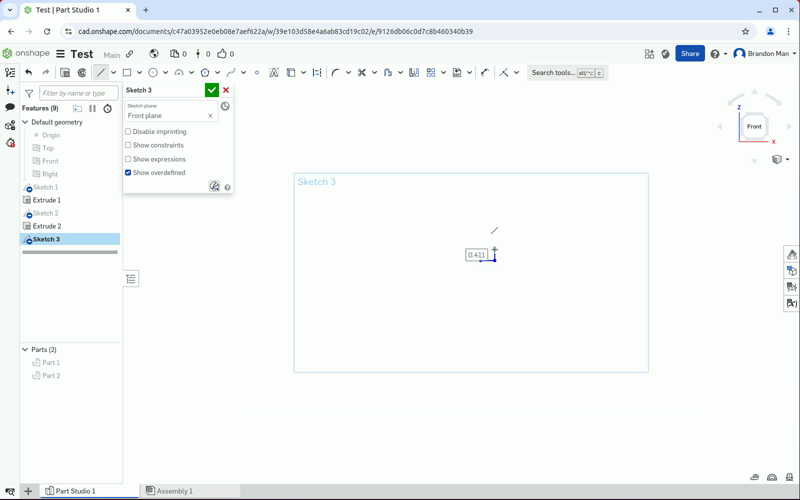
scroll(-6)
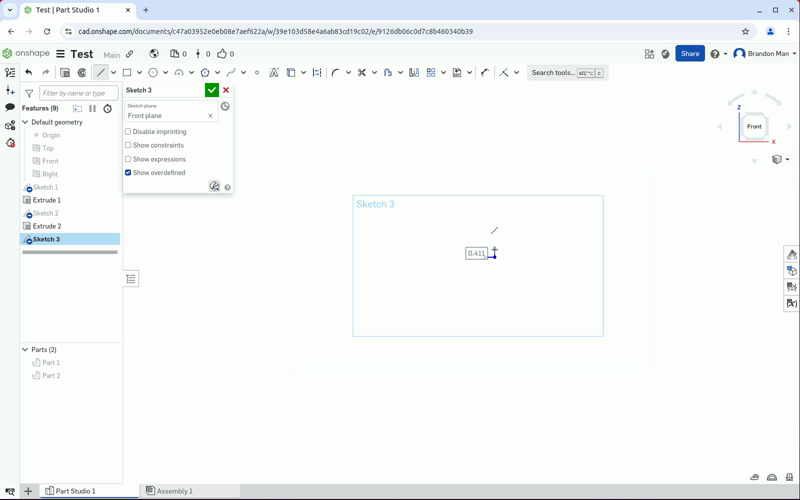
scroll(-6)
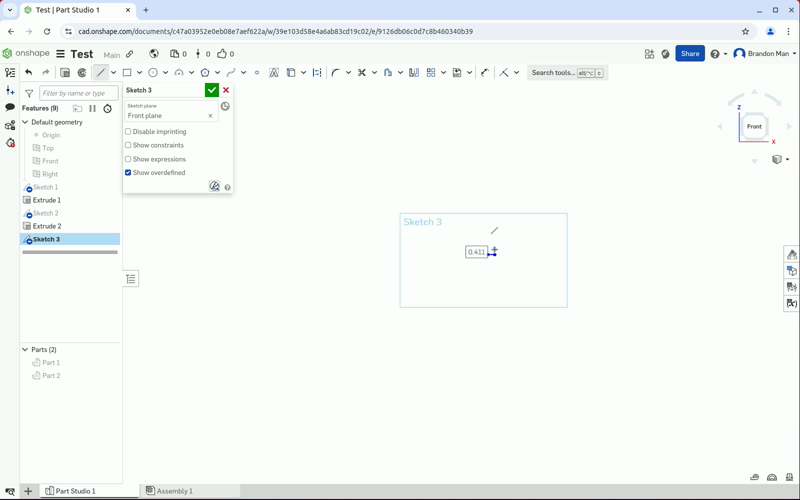
scroll(-6)
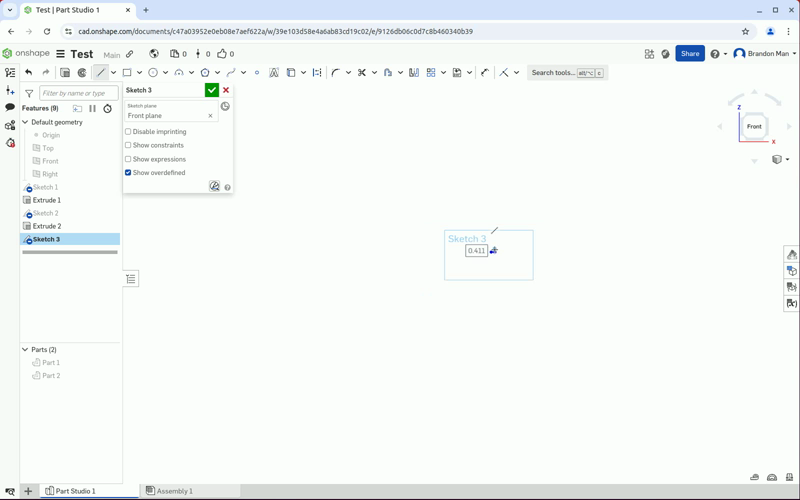
scroll(-6)
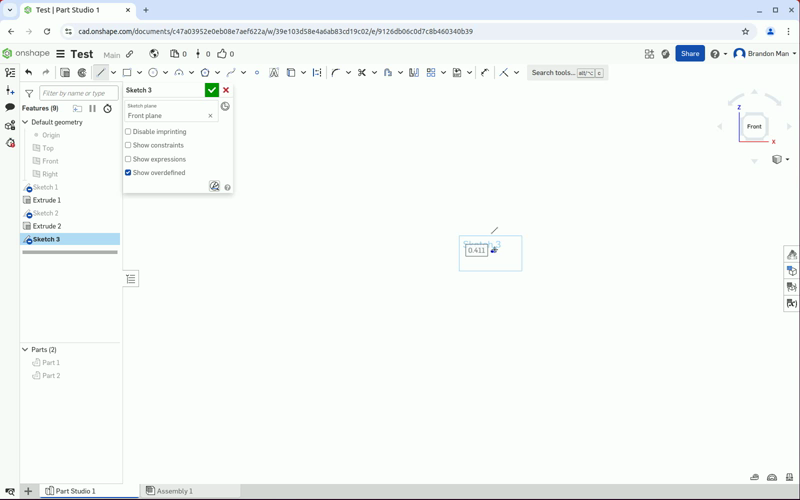
key_up(shift)
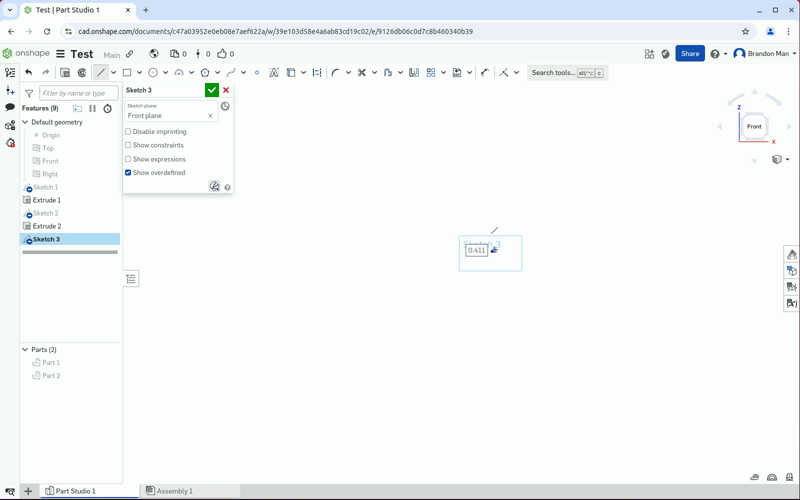
mouse_move(524, 249)
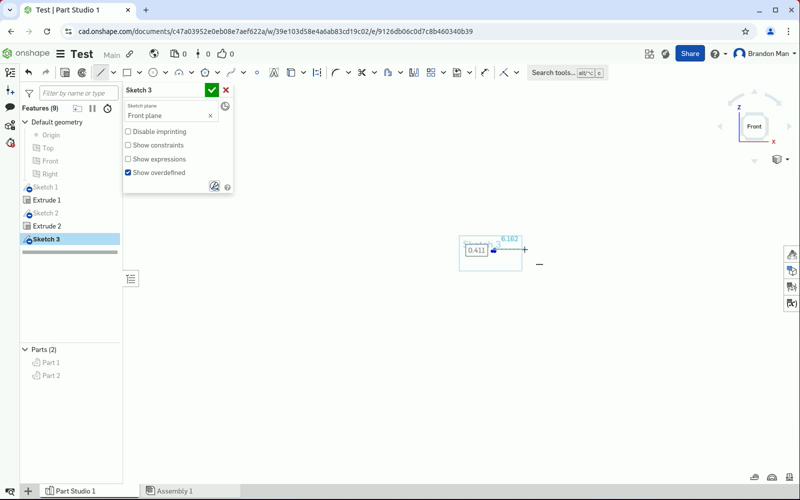
key_down(shift)
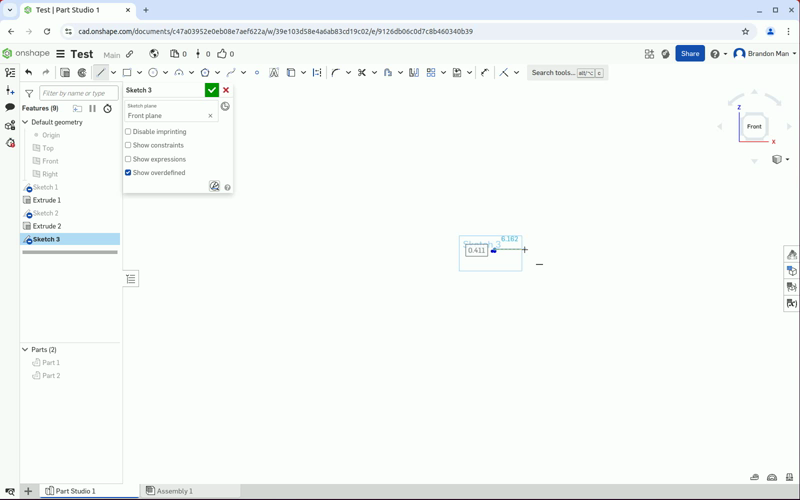
mouse_move(492, 251)
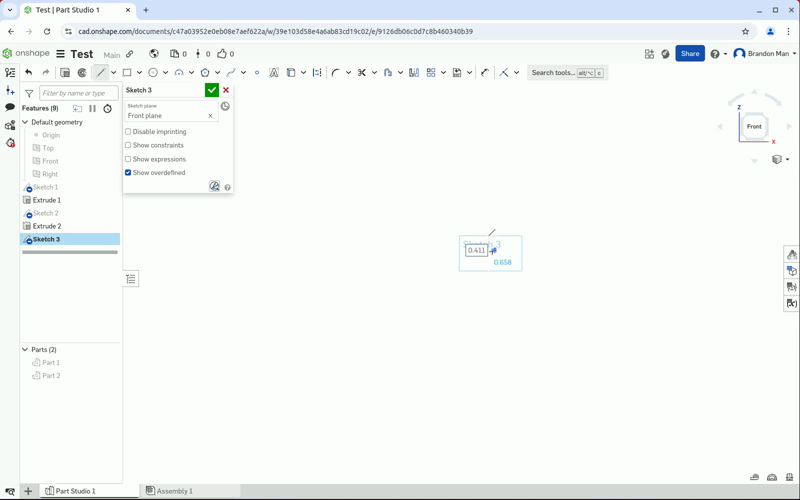
scroll(6)
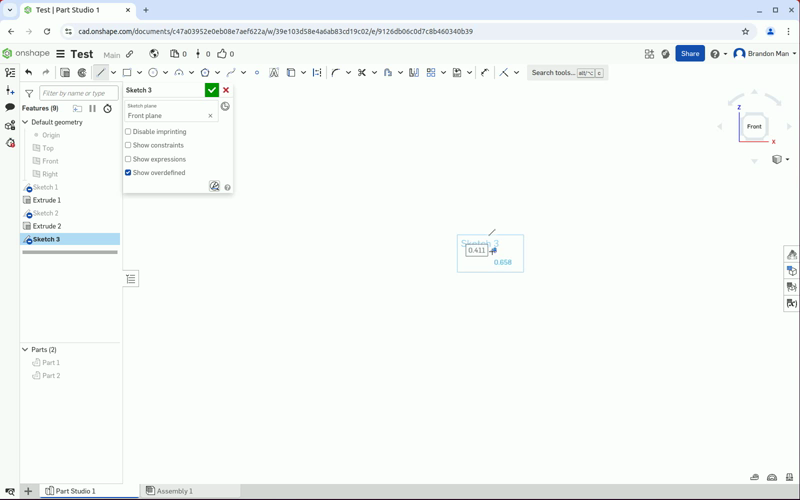
scroll(6)
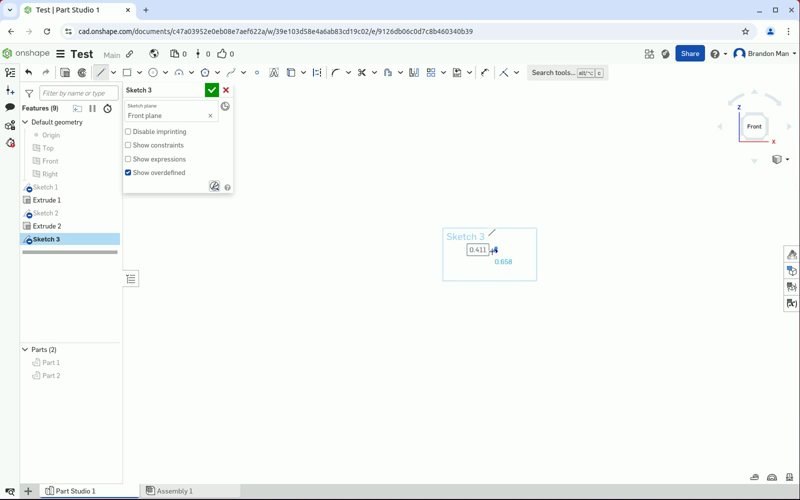
scroll(6)
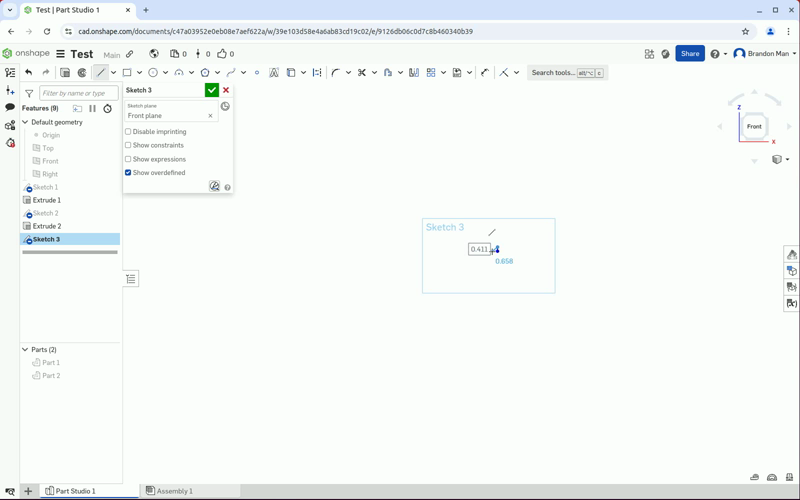
scroll(6)
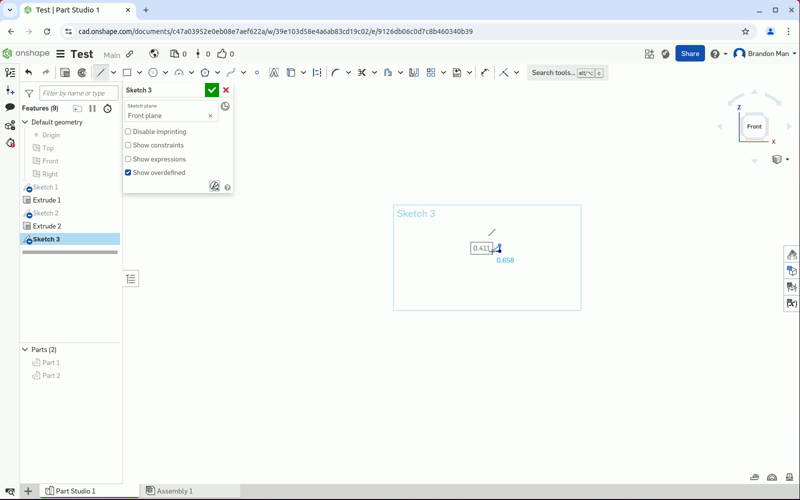
scroll(6)
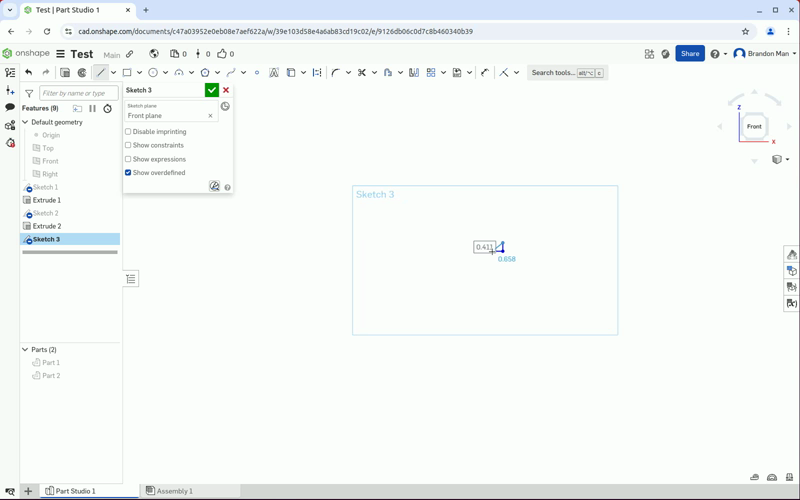
scroll(6)
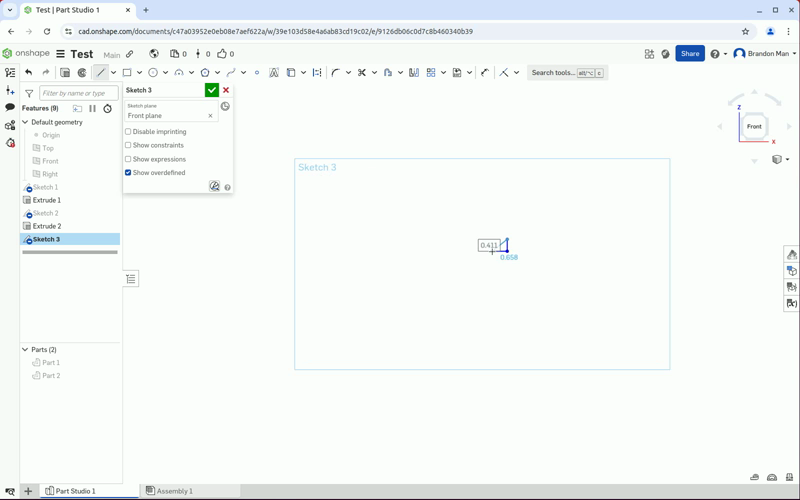
scroll(6)
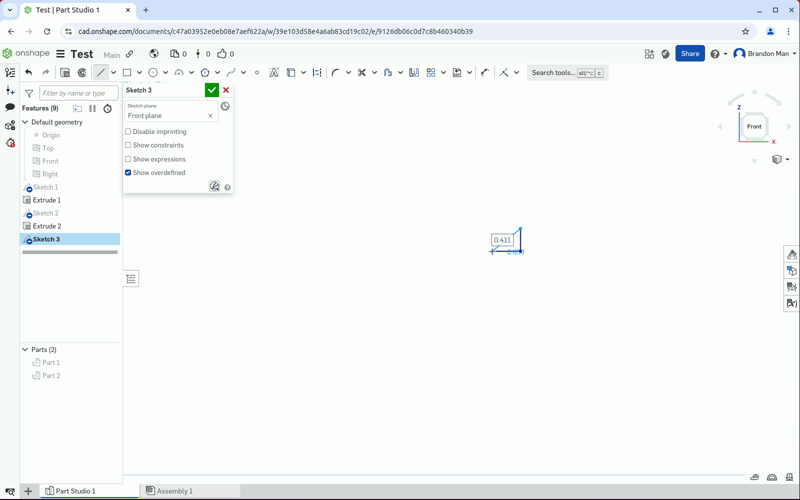
key_up(shift)
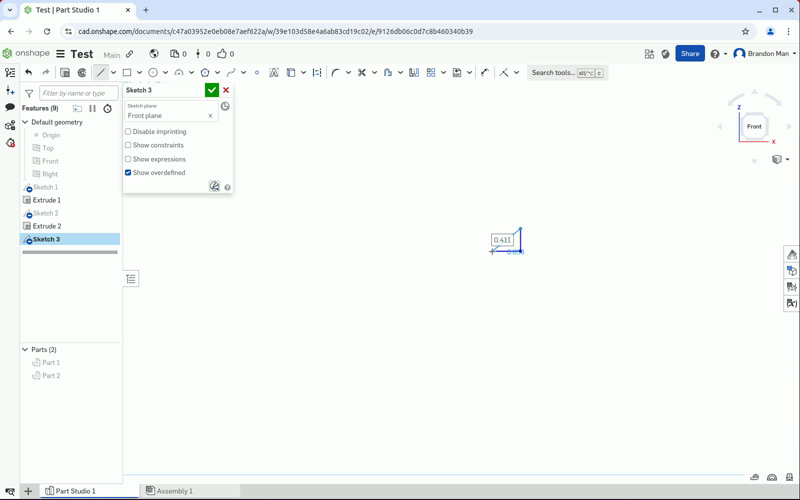
click(492, 251)
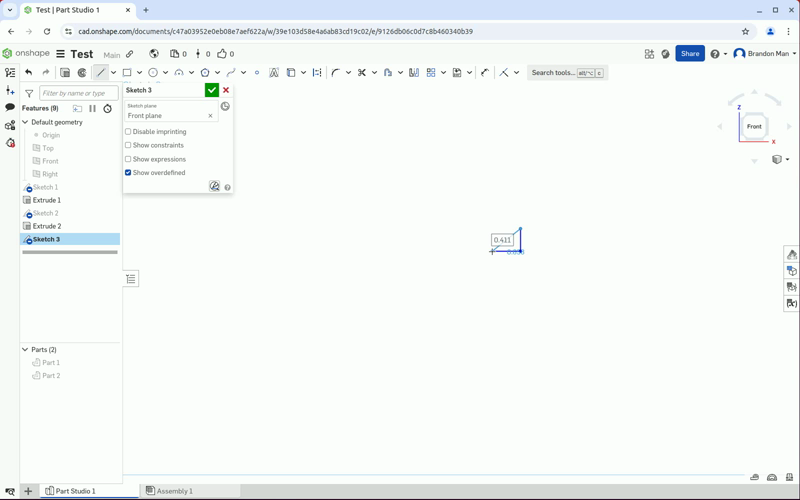
scroll(-6)
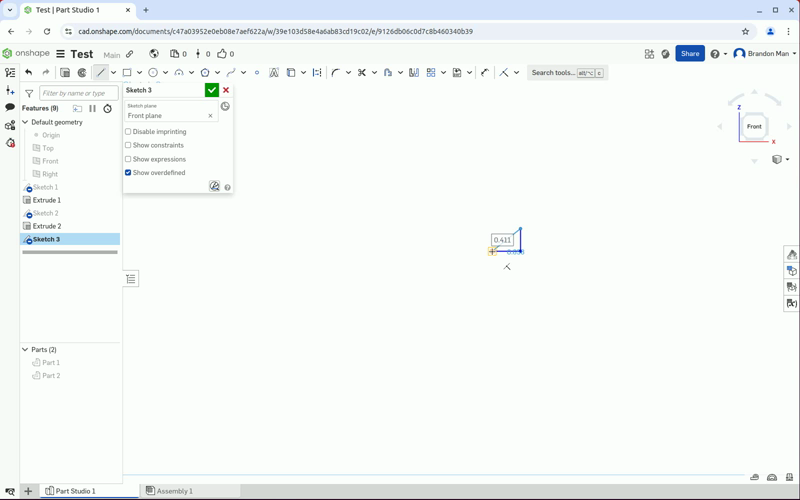
scroll(-6)
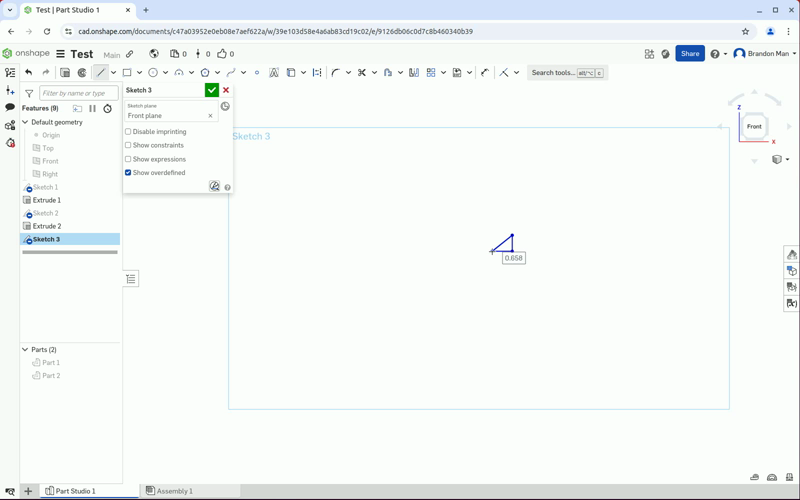
scroll(-6)
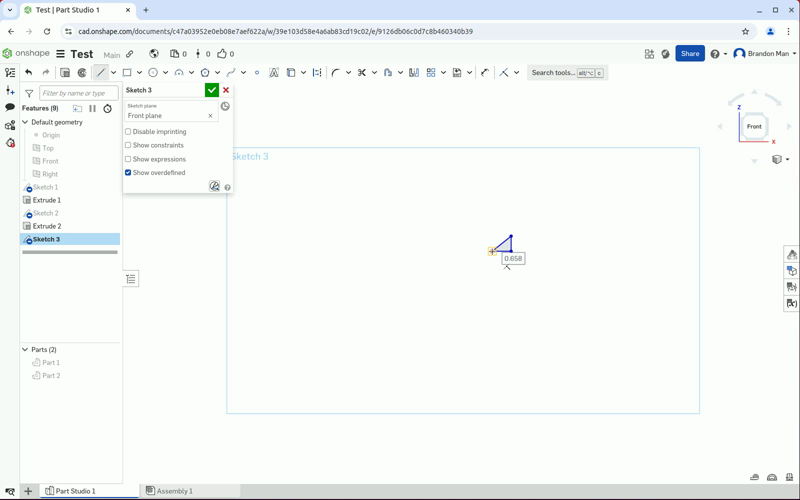
scroll(-6)
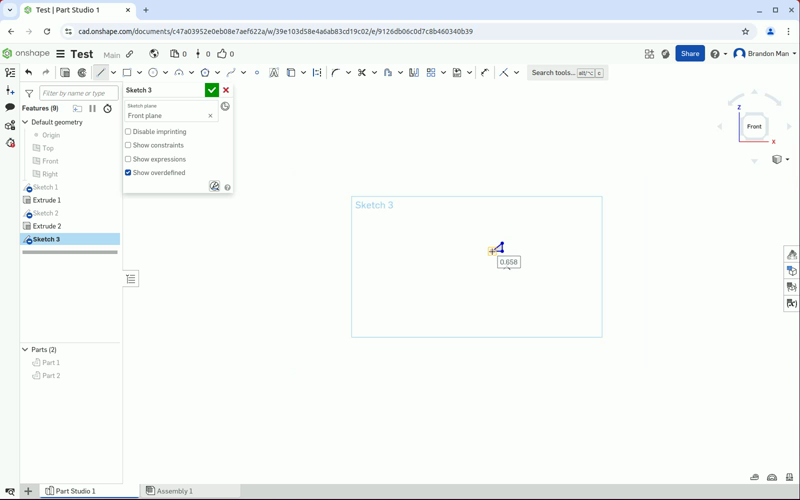
scroll(-6)
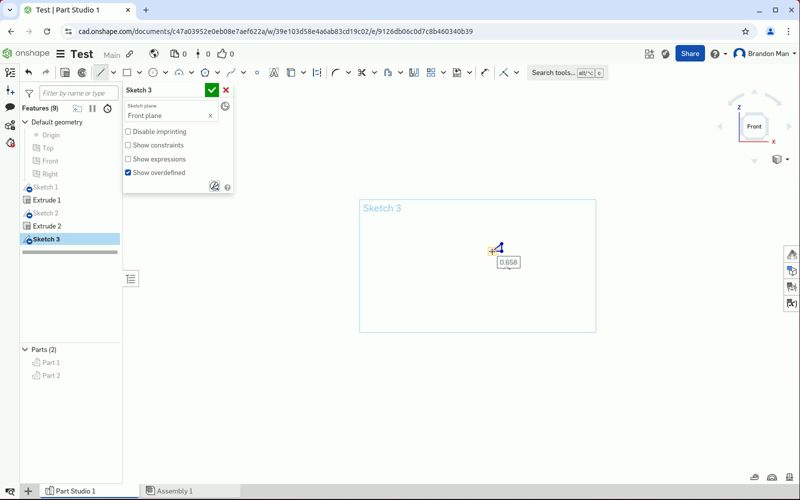
scroll(-6)
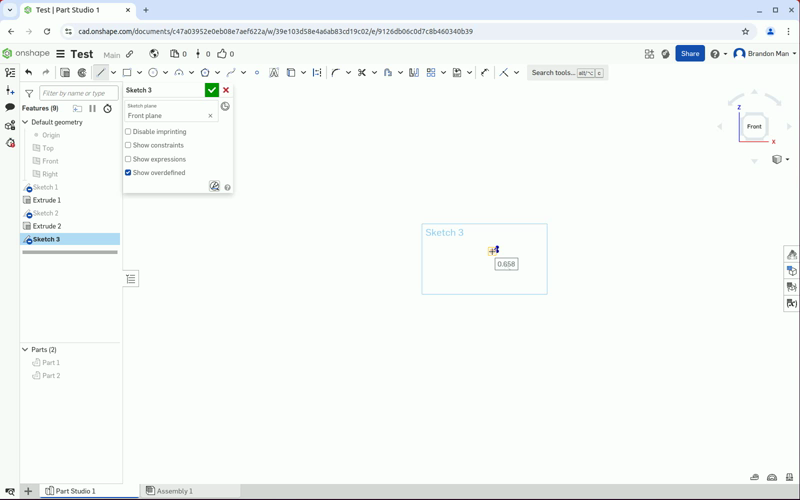
scroll(-6)
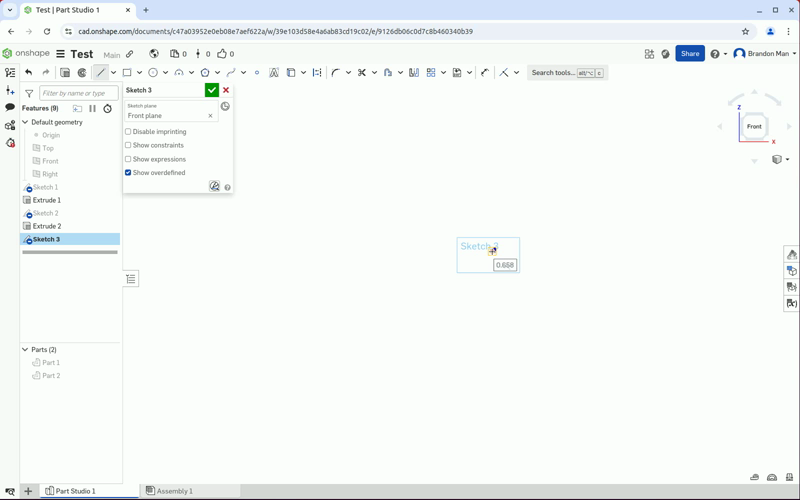
key(esc)
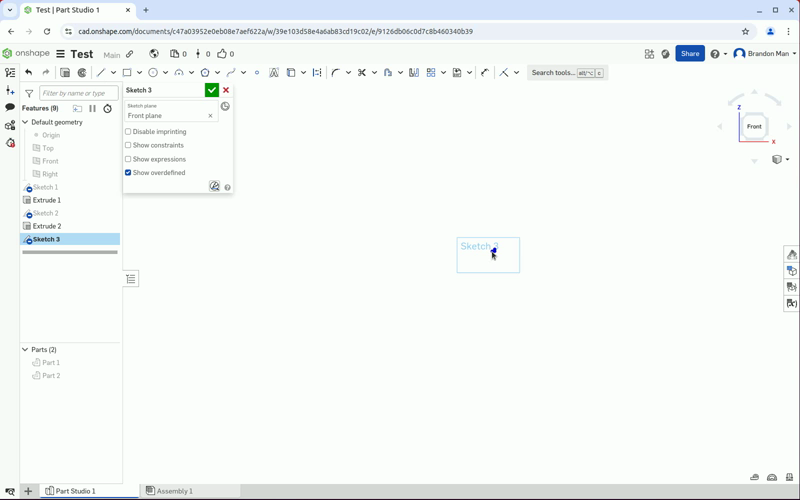
mouse_move(494, 250)
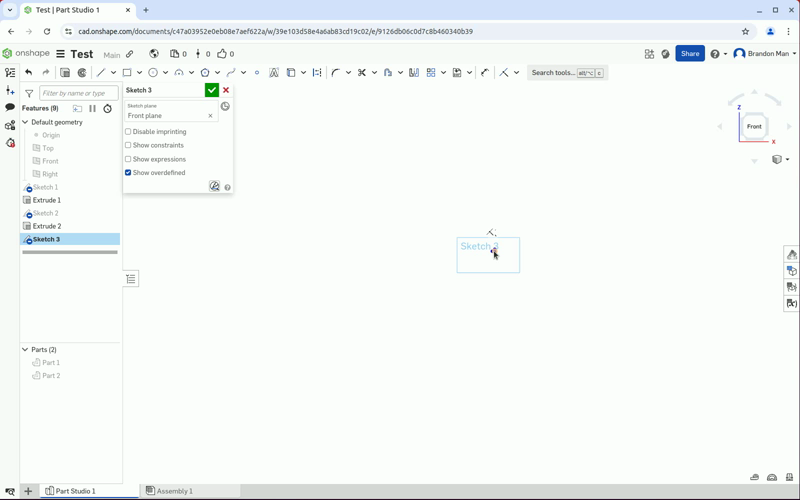
scroll(6)
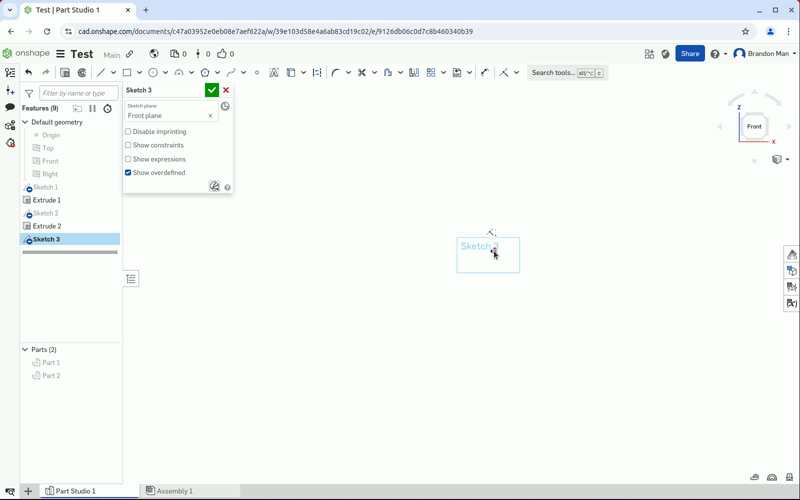
scroll(6)
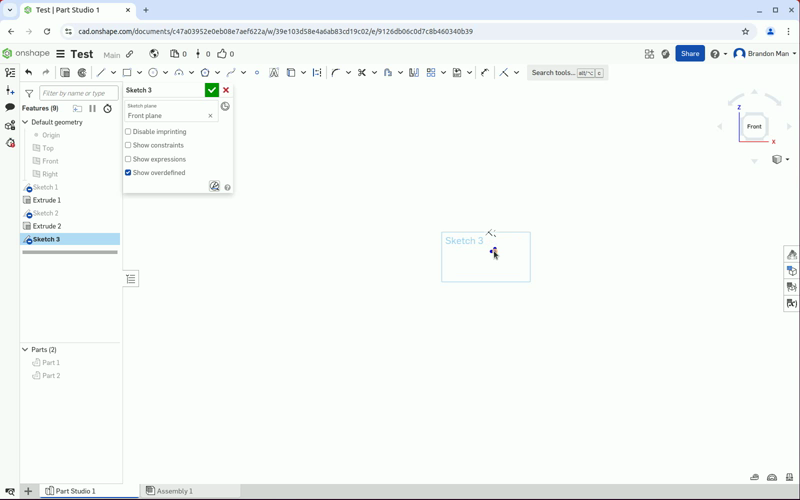
scroll(6)
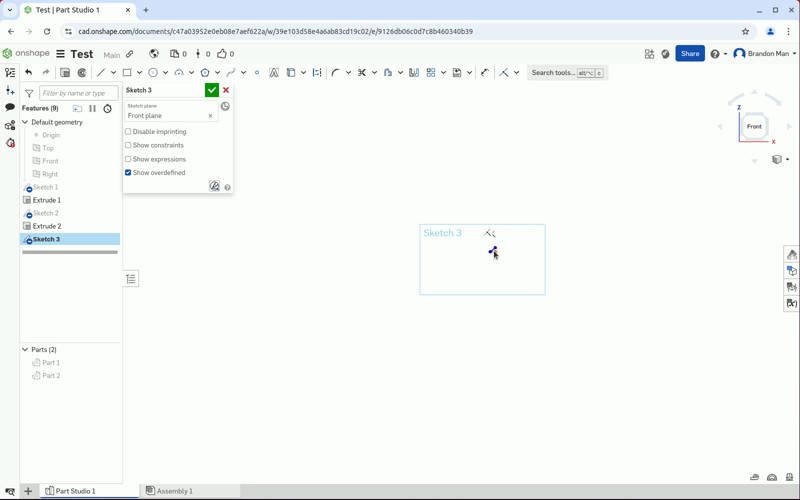
scroll(6)
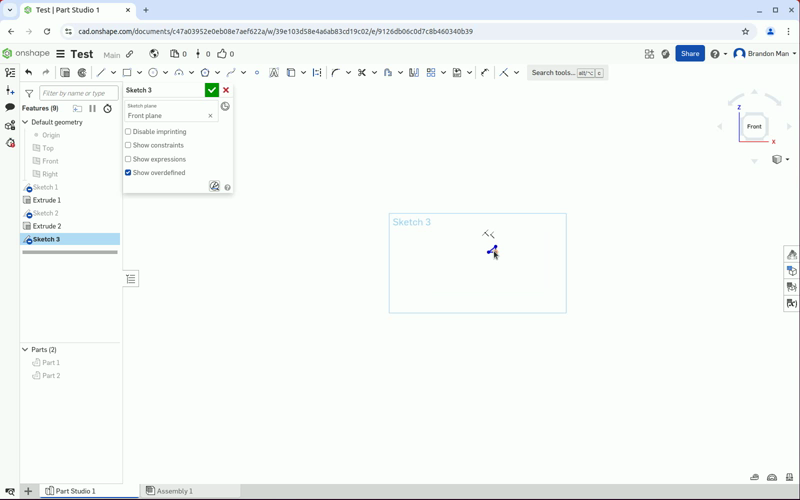
scroll(6)
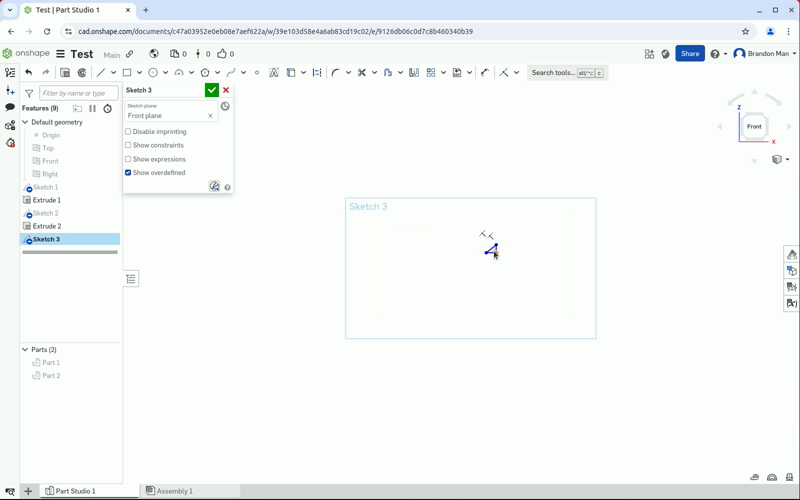
scroll(6)
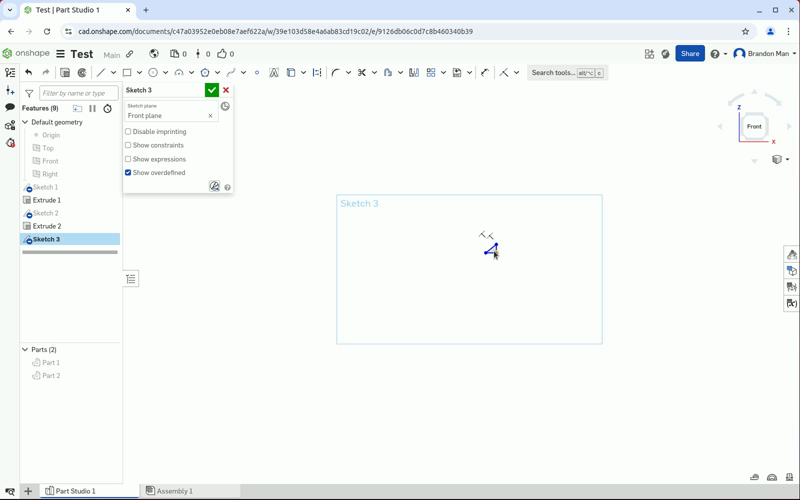
scroll(6)
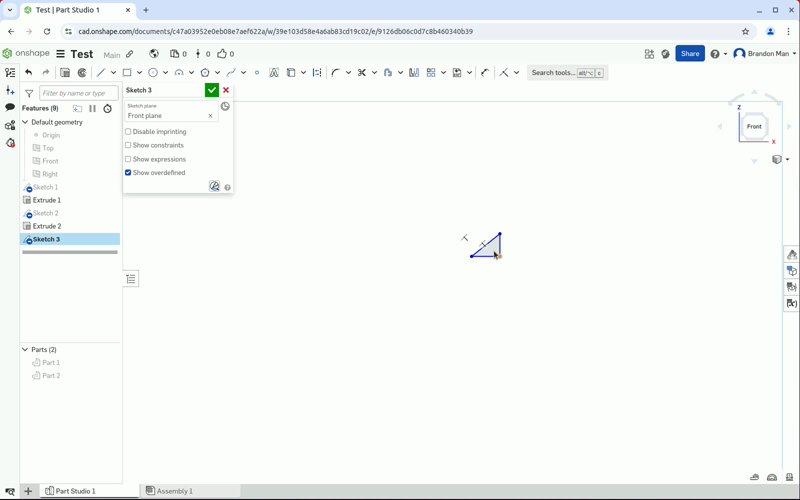
click(494, 250)
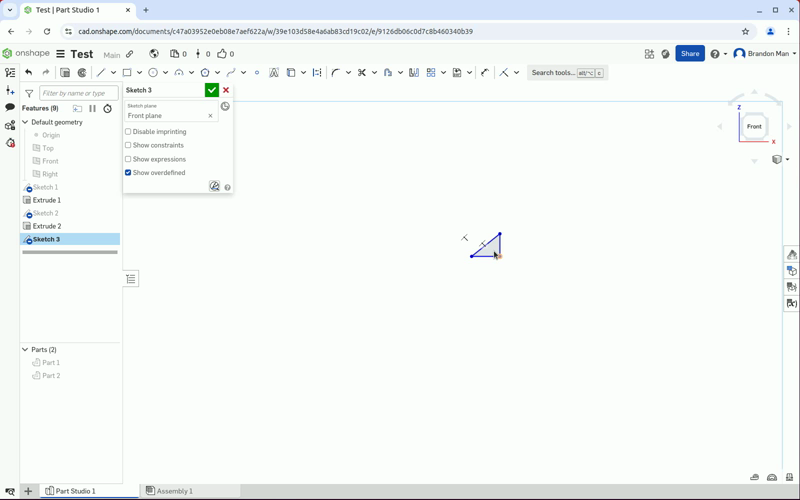
scroll(-6)
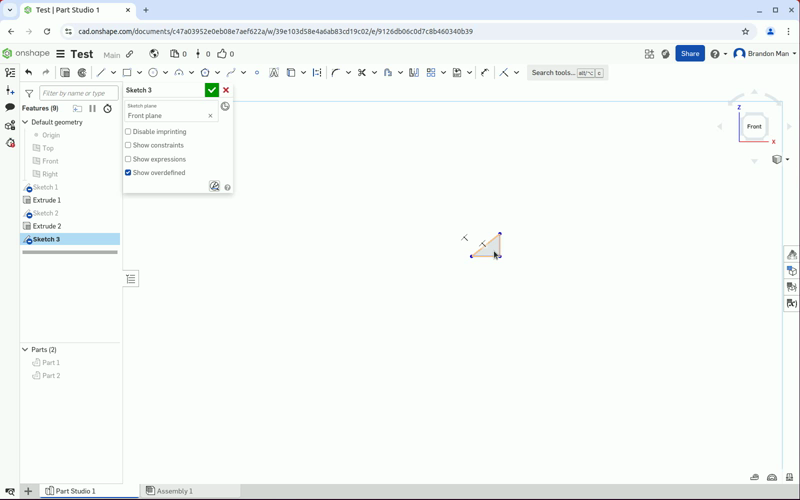
scroll(-6)
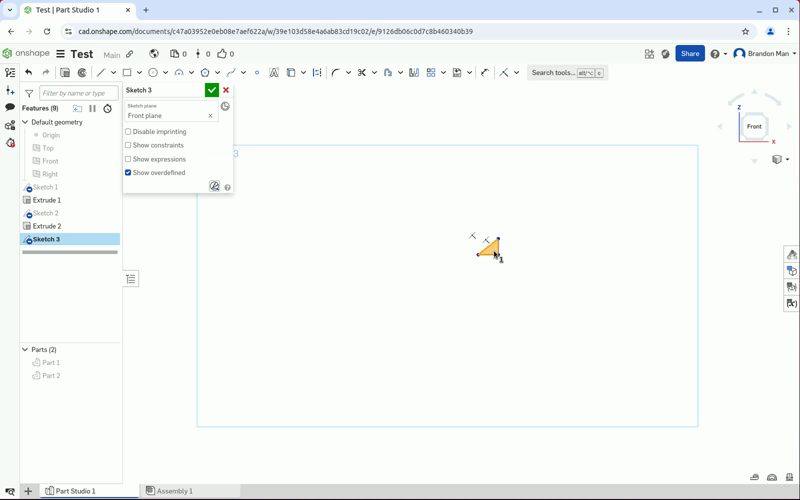
scroll(-6)
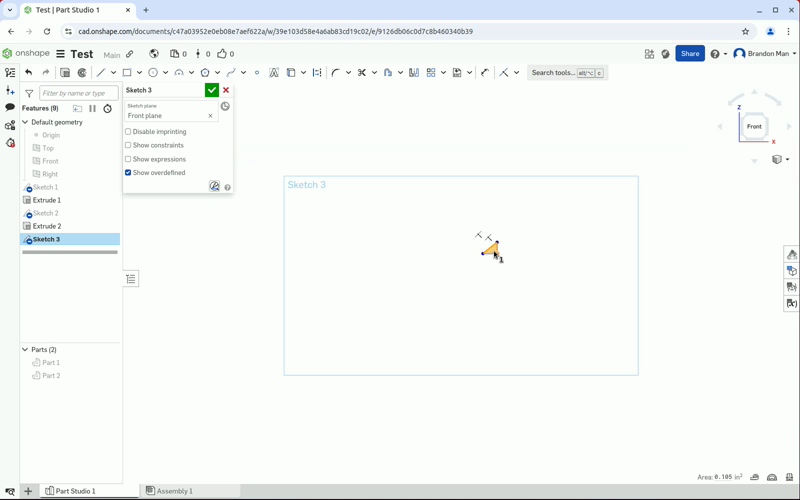
scroll(-6)
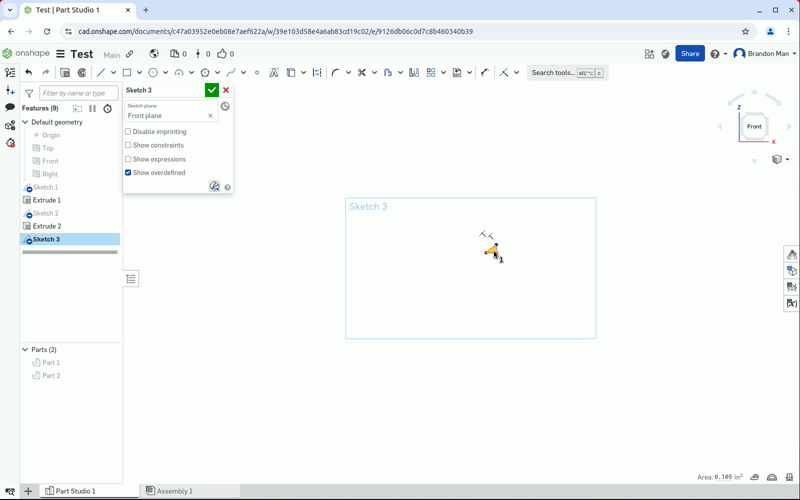
scroll(-6)
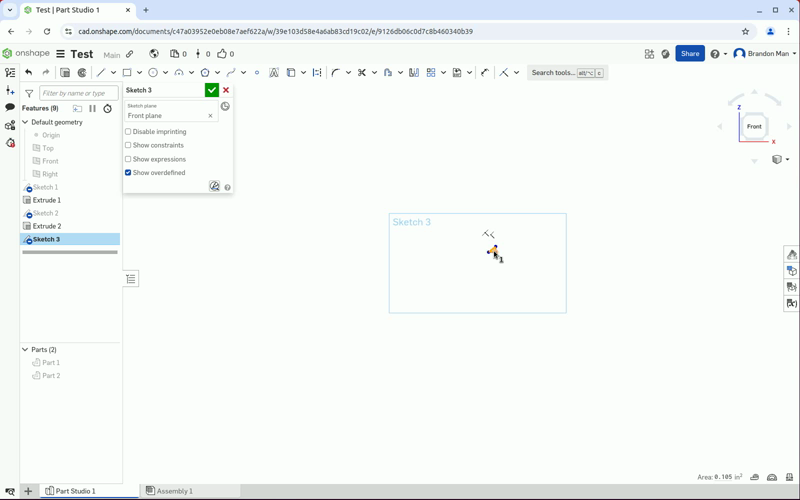
scroll(-6)
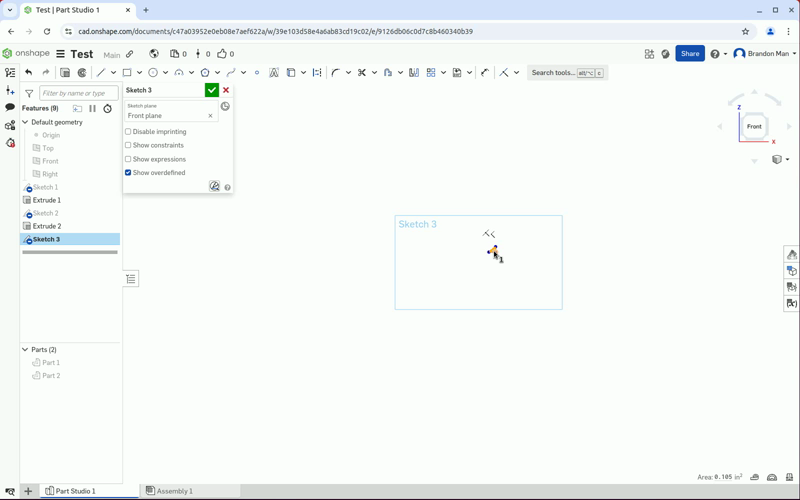
scroll(-6)
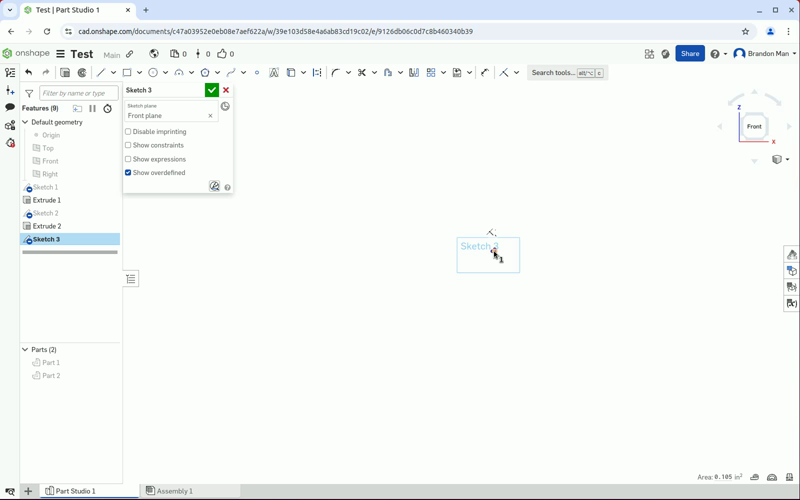
mouse_move(73, 352)
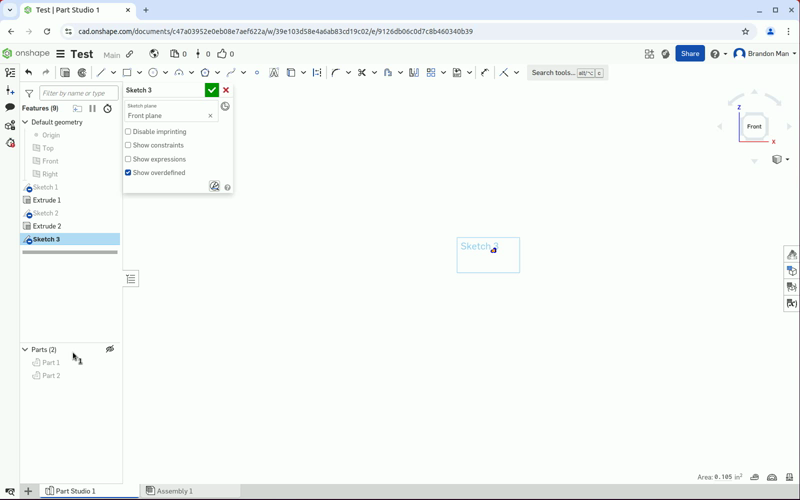
key(shift+y)
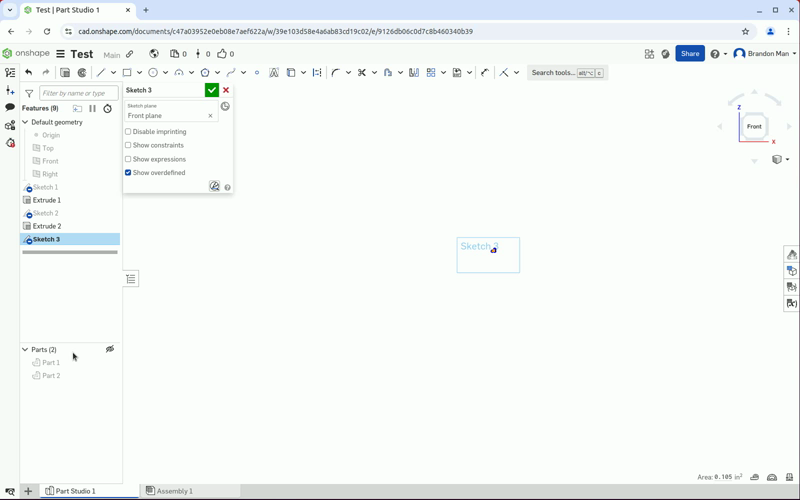
key(shift+e)
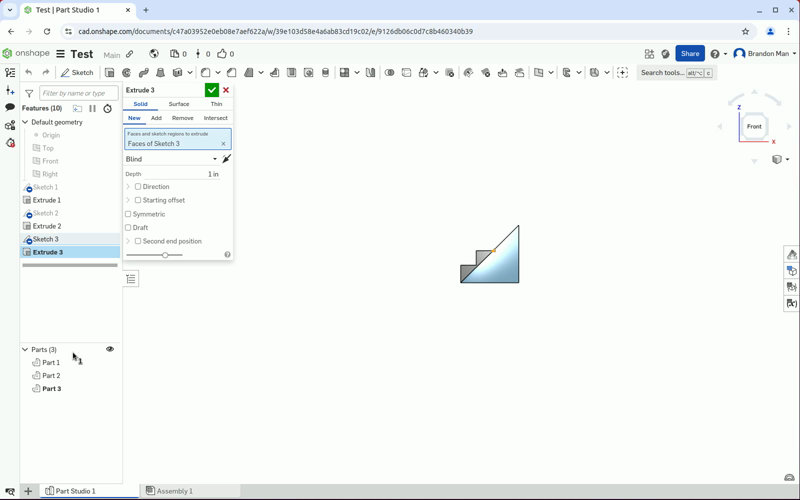
mouse_move(143, 106)
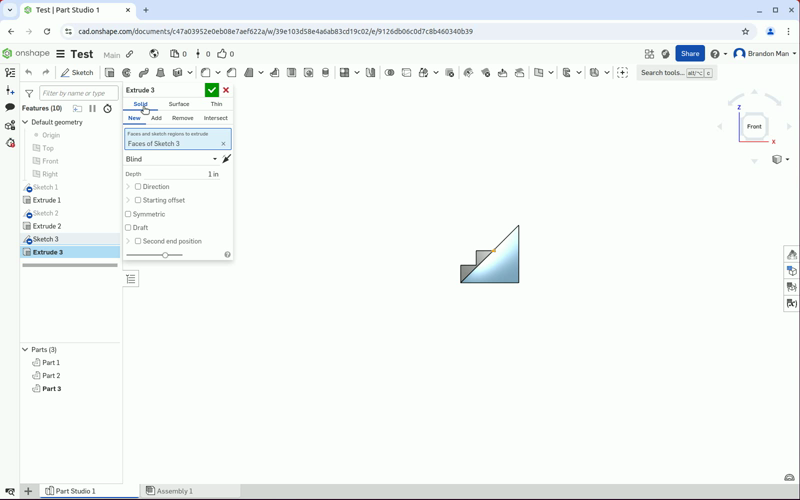
click(143, 106)
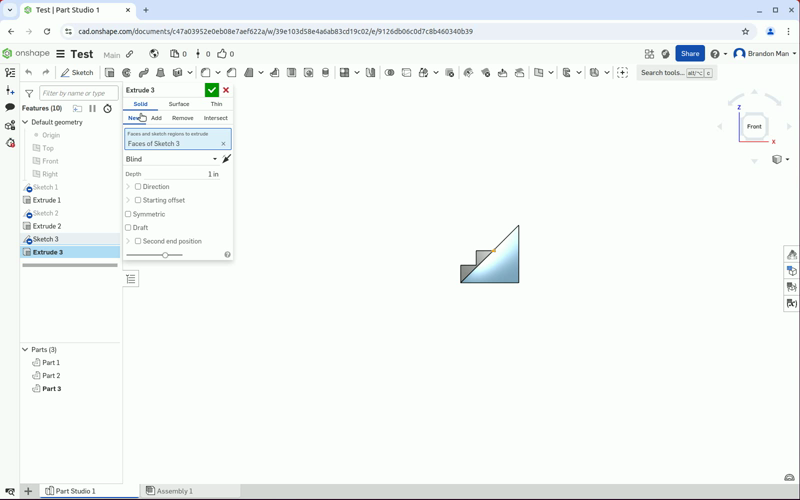
mouse_move(137, 120)
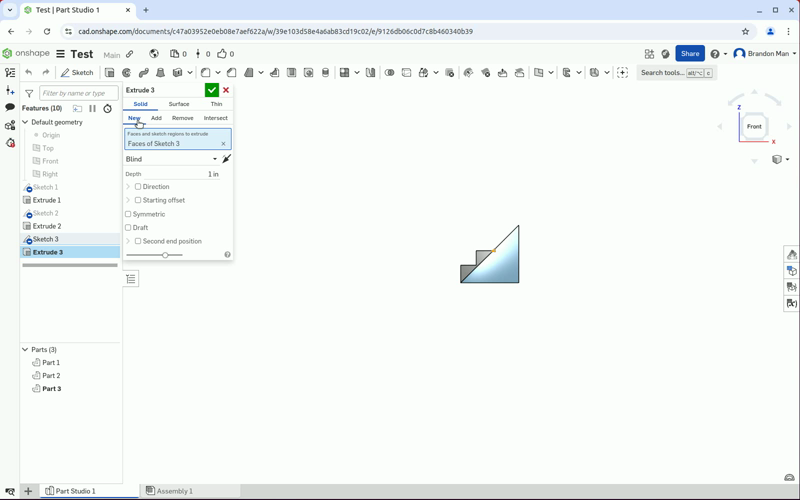
click(137, 120)
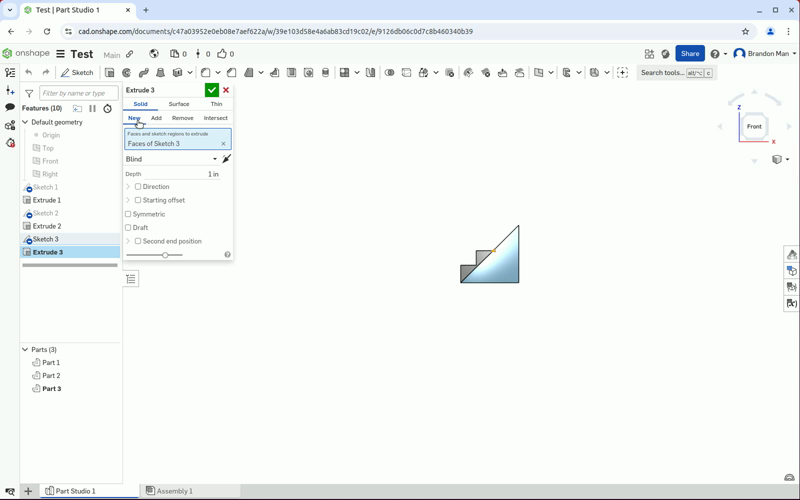
key(tab, 4)
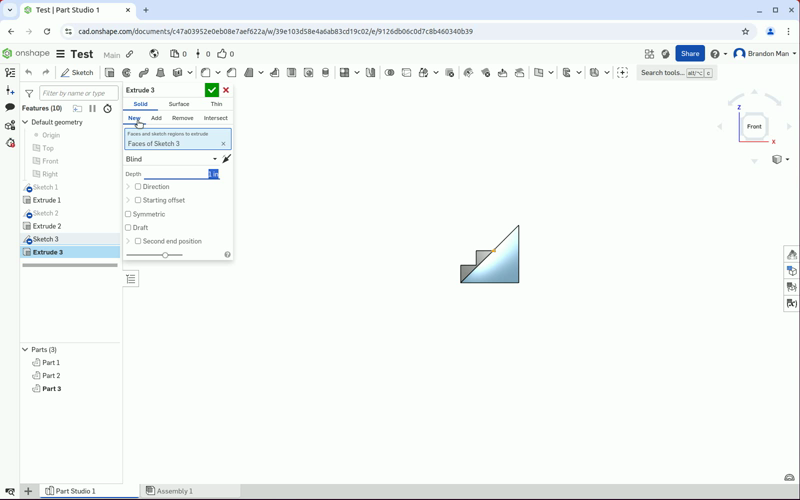
text(-11.313)
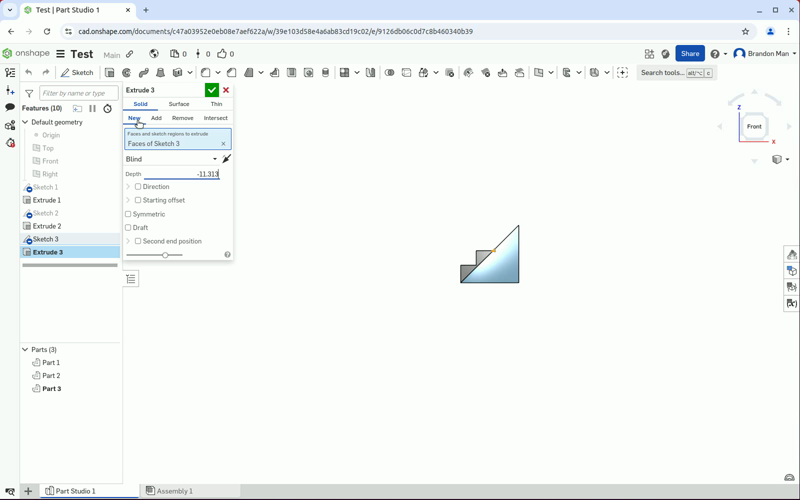
key(enter)
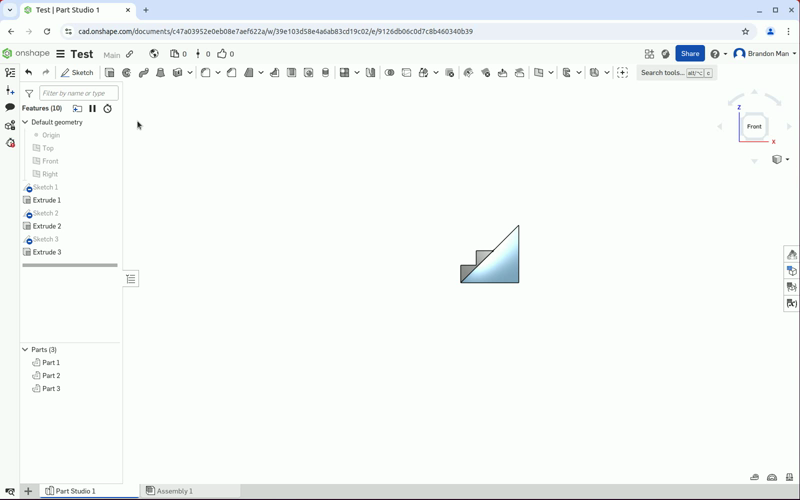
key(shift+h)
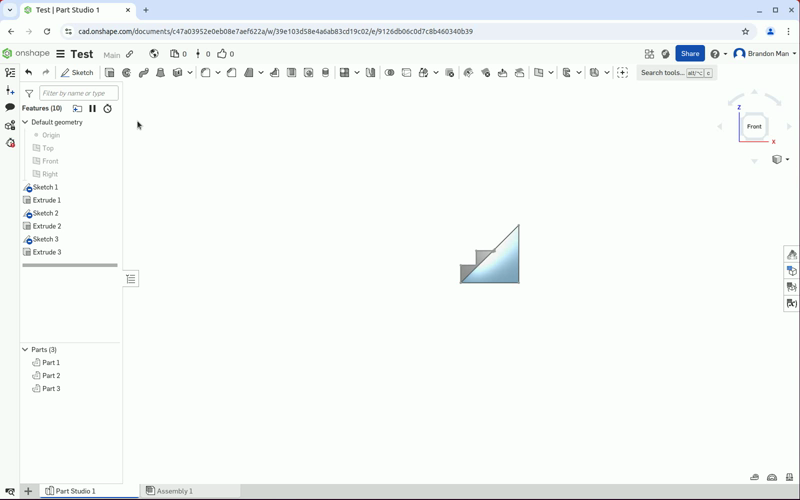
key(shift+h)
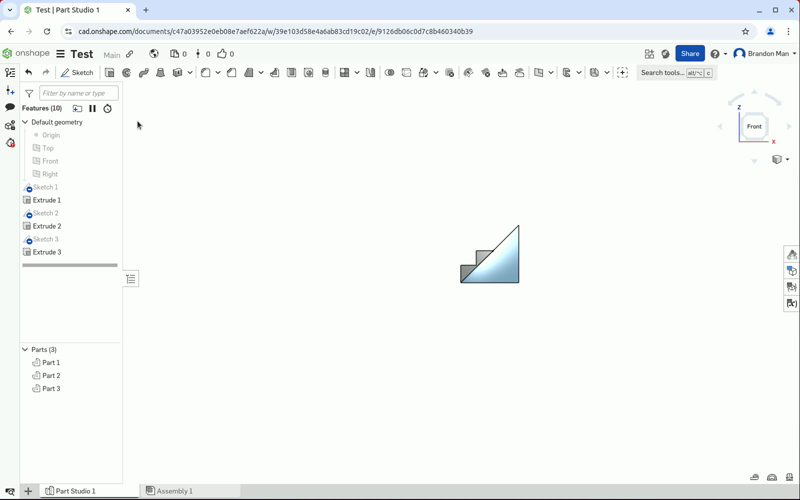
mouse_move(73, 189)
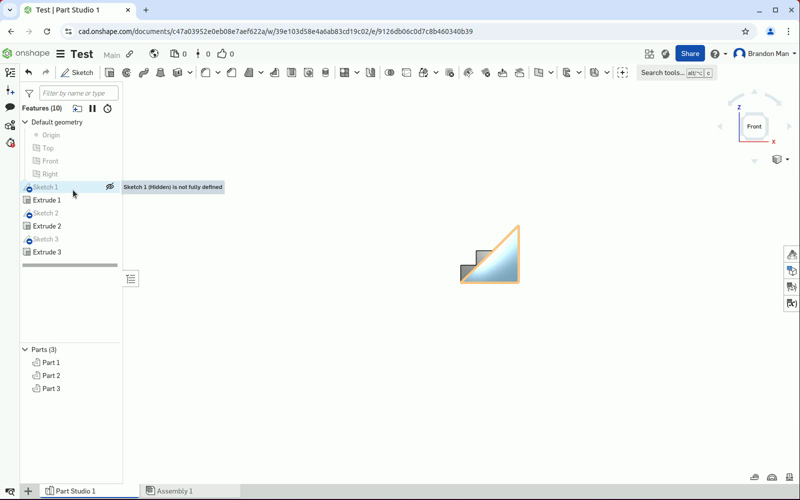
click(73, 189)
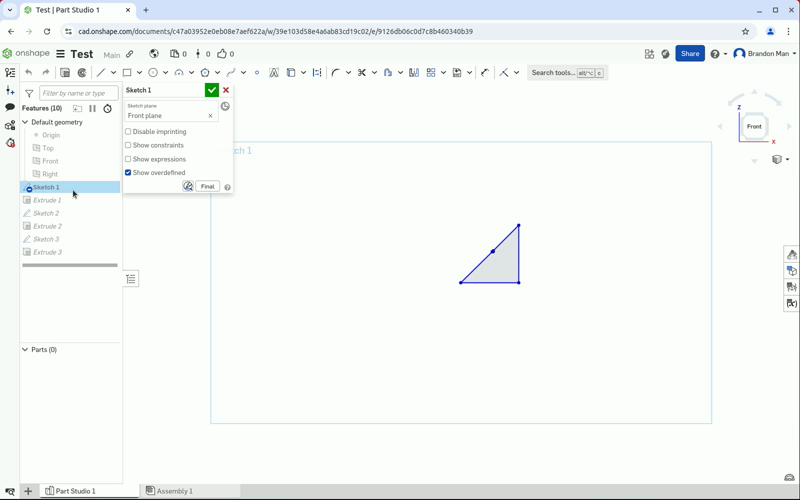
mouse_move(229, 92)
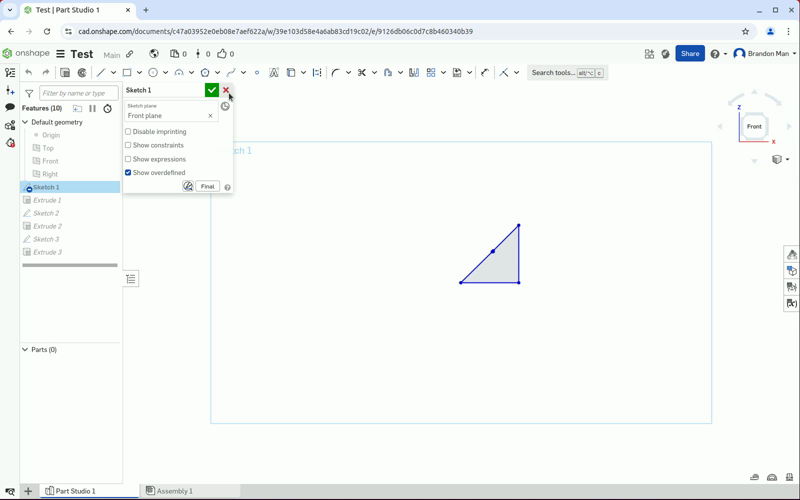
click(229, 92)
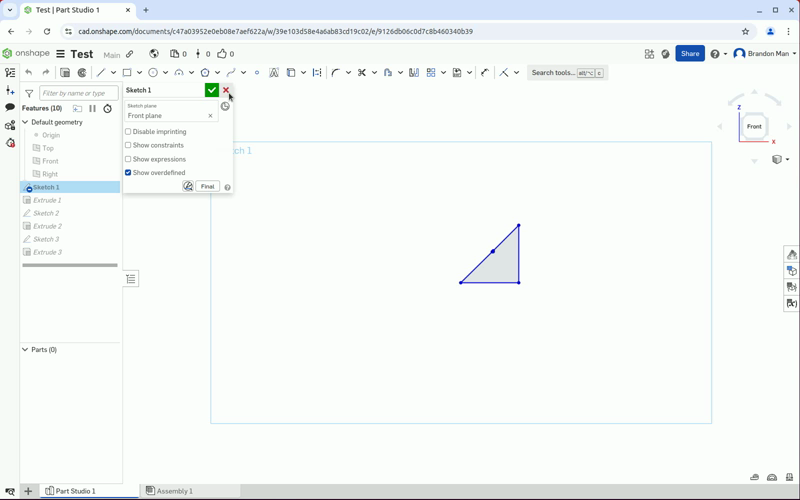
key(shift+s)
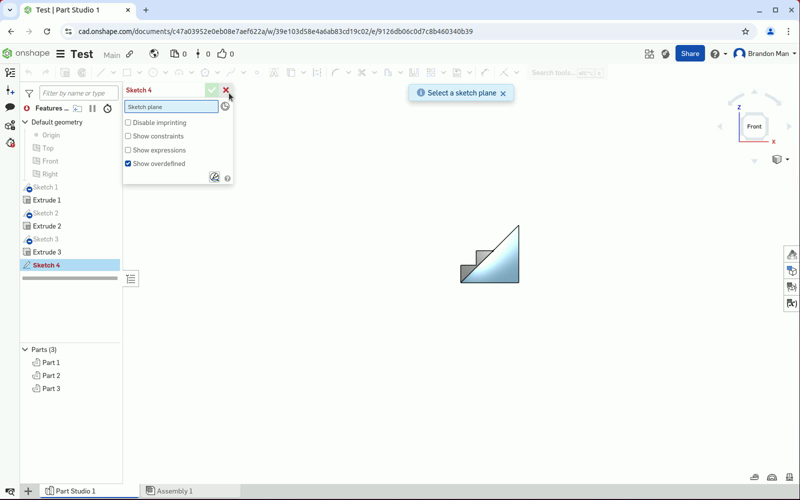
mouse_move(73, 163)
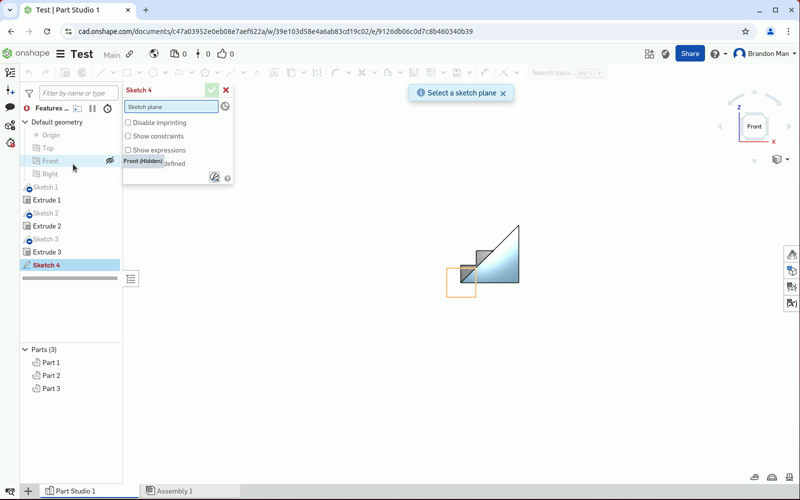
click(73, 163)
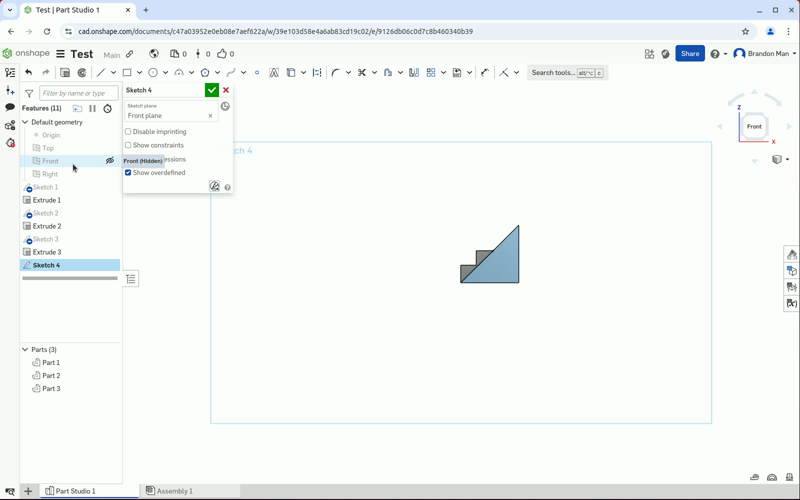
mouse_move(73, 352)
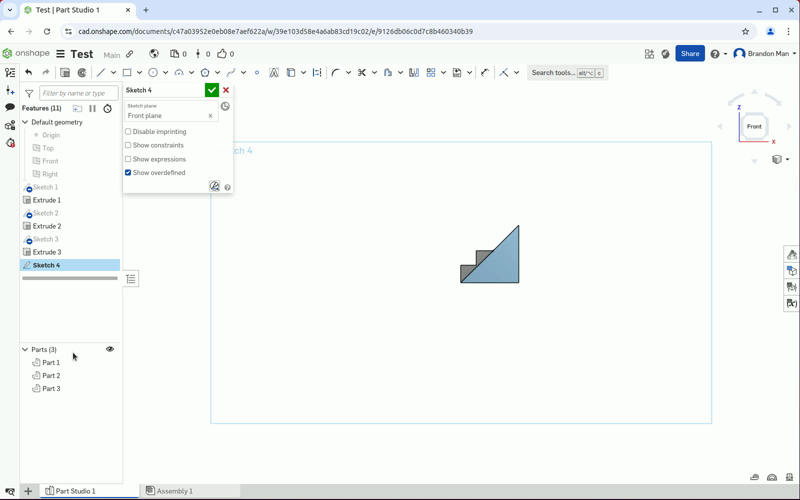
key(y)
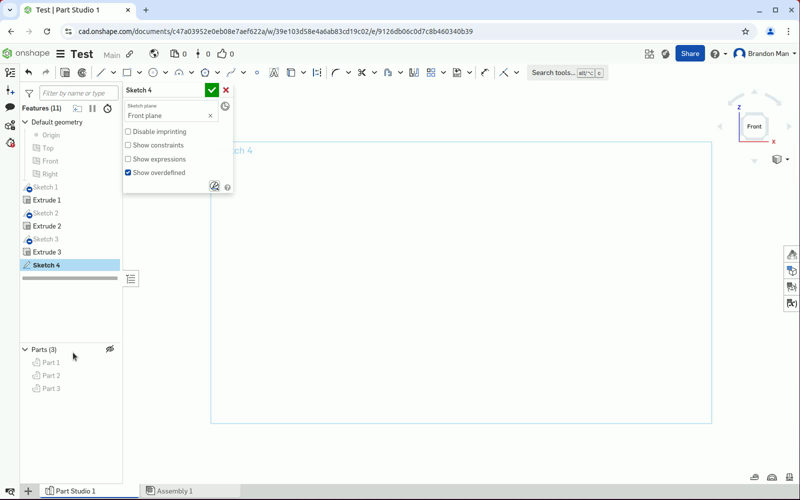
key(l)
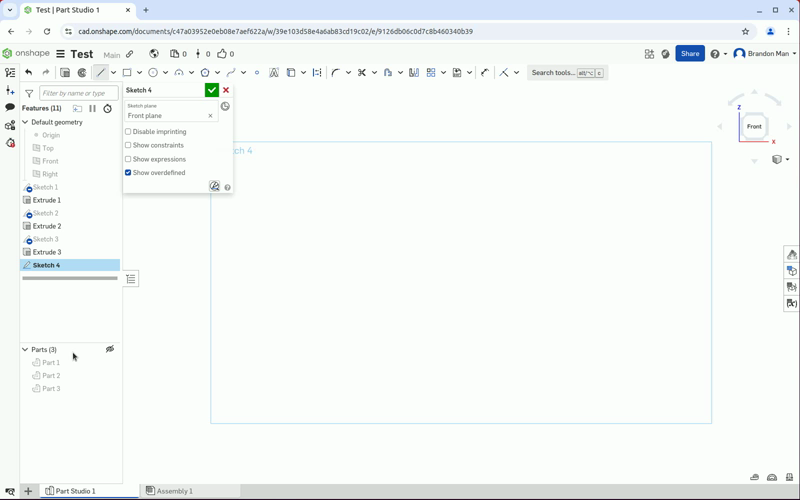
key_down(shift)
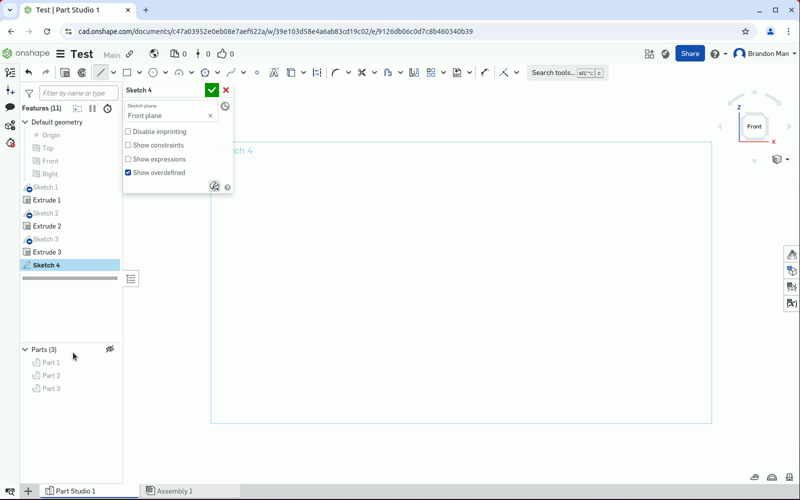
mouse_move(492, 251)
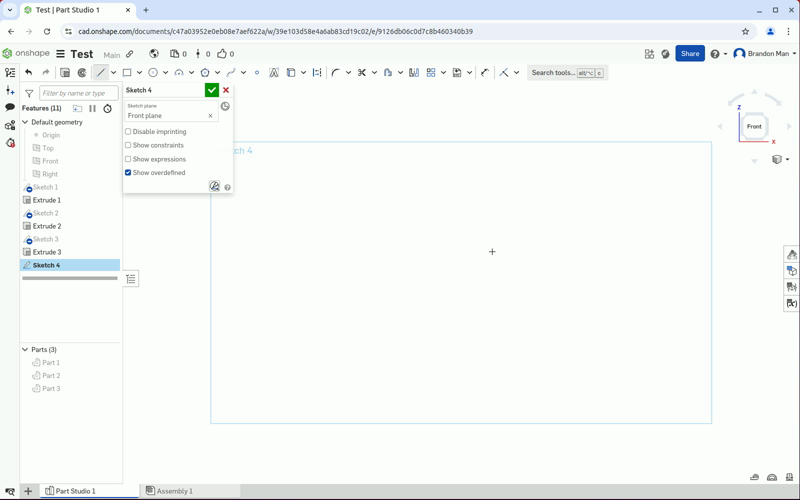
click(492, 251)
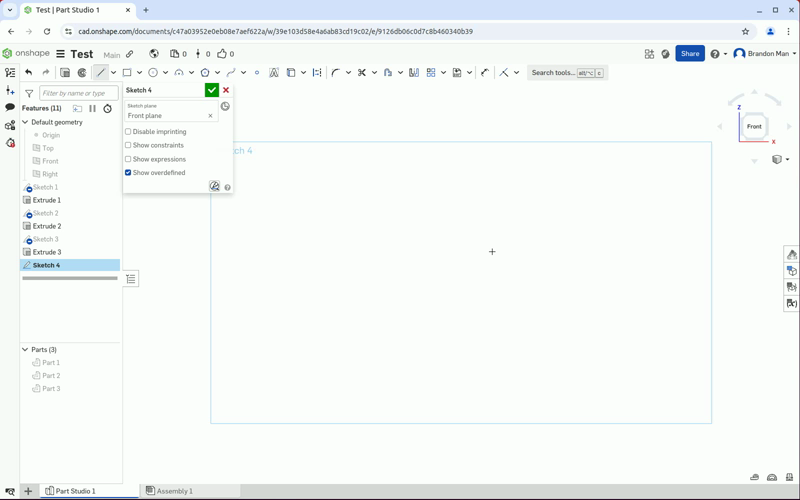
key_up(shift)
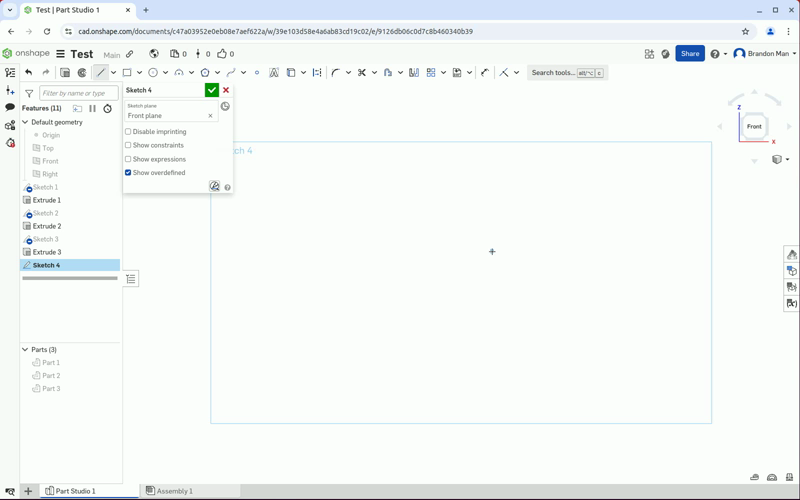
key_down(shift)
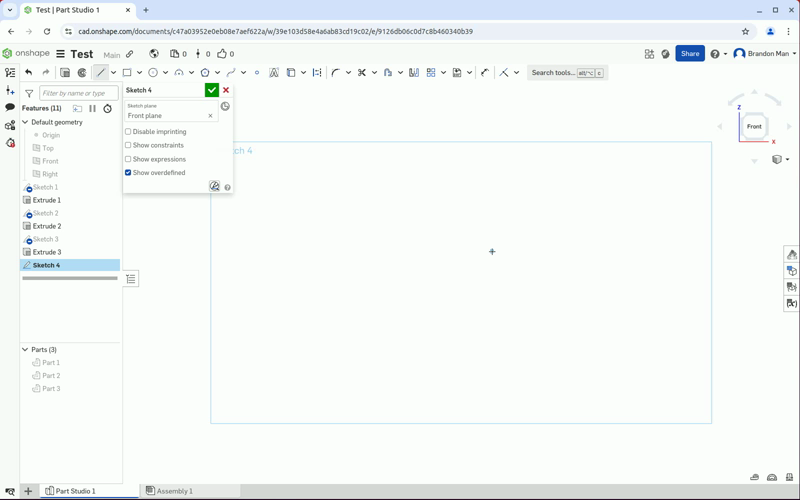
mouse_move(522, 251)
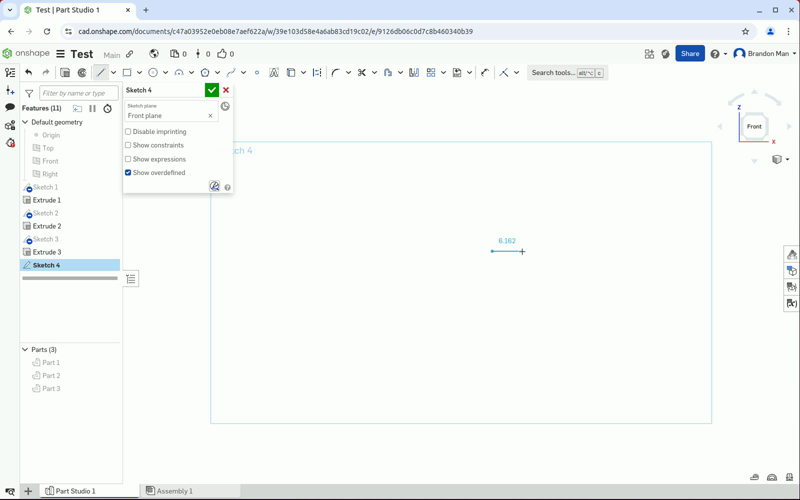
mouse_move(519, 224)
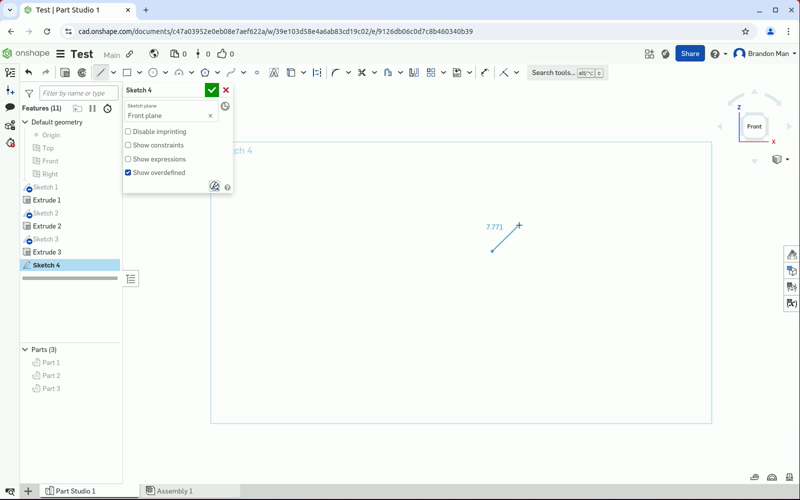
click(519, 224)
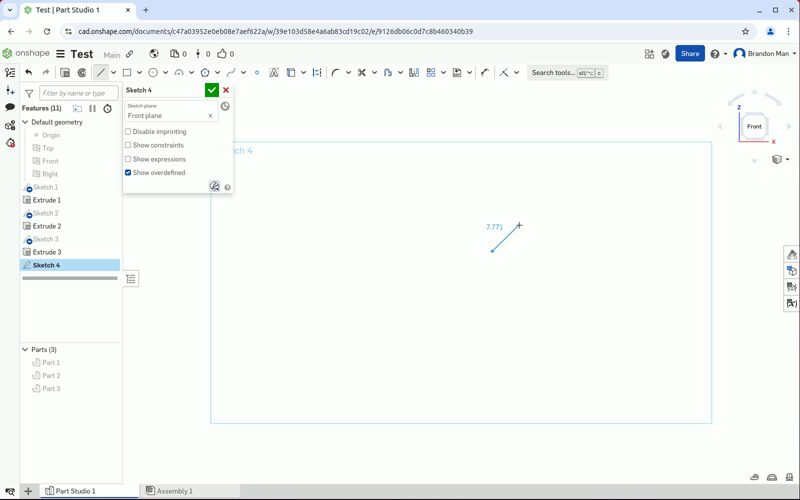
key_up(shift)
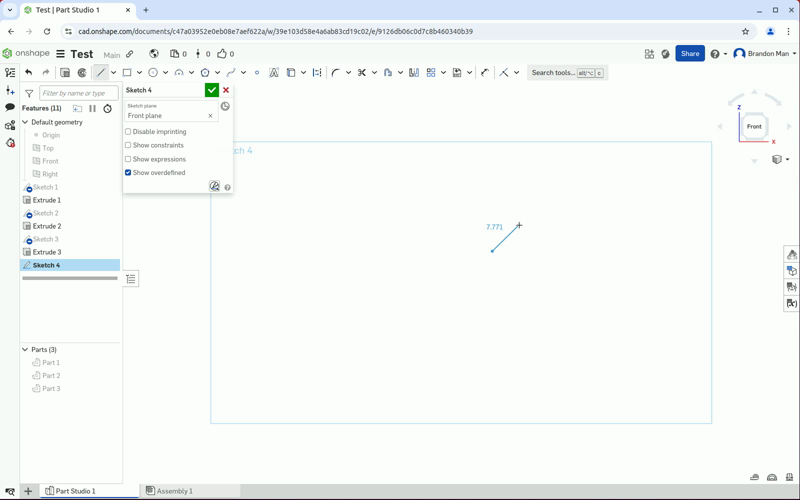
key_down(shift)
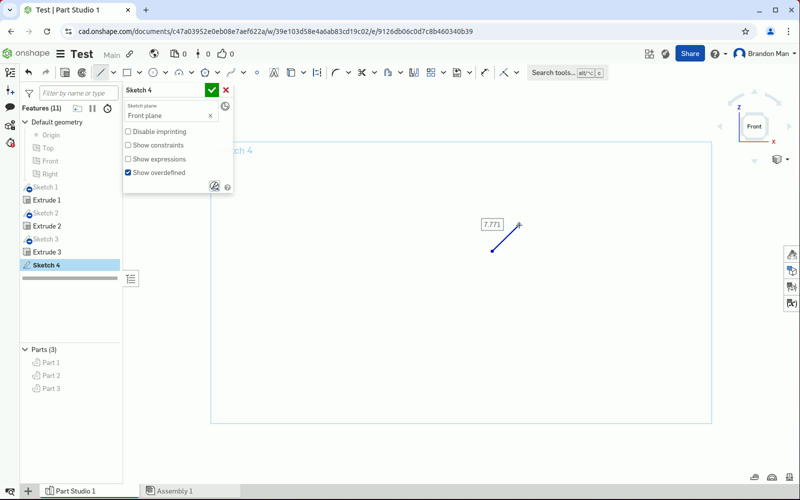
mouse_move(549, 224)
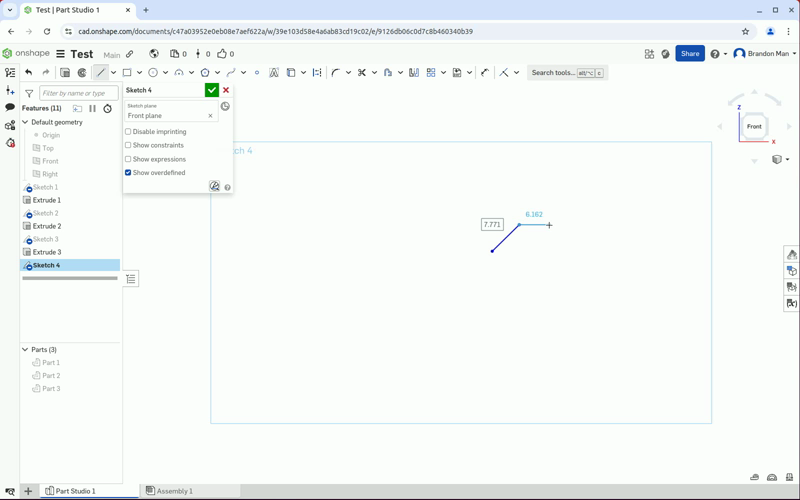
mouse_move(492, 224)
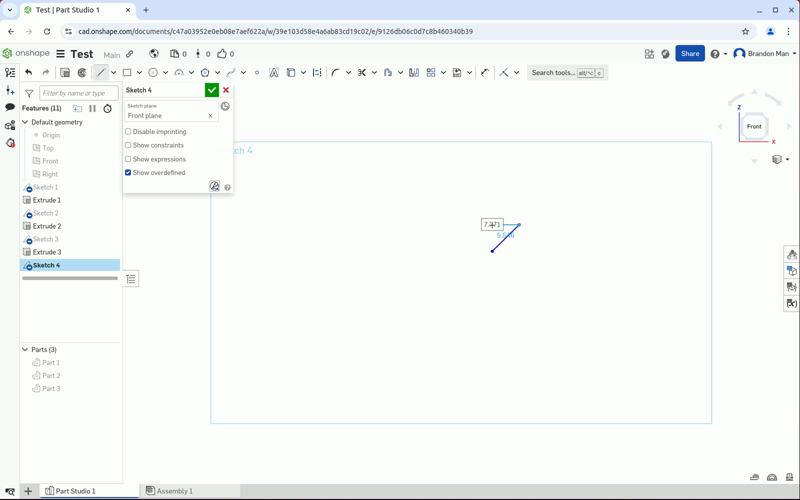
click(492, 224)
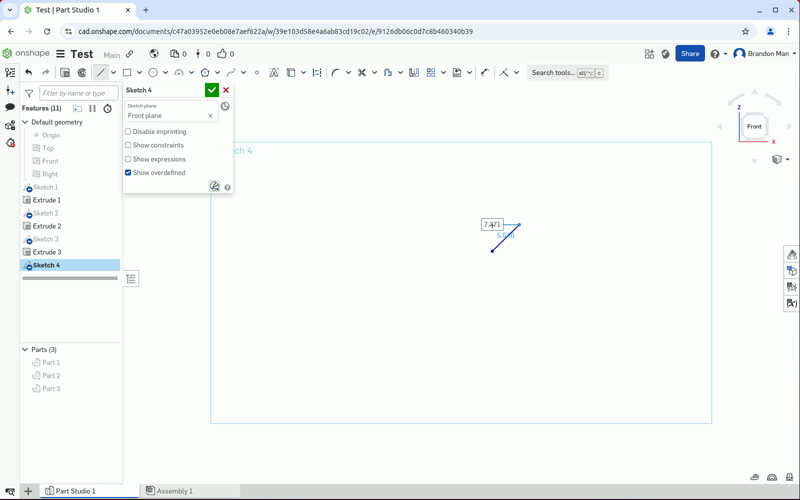
key_up(shift)
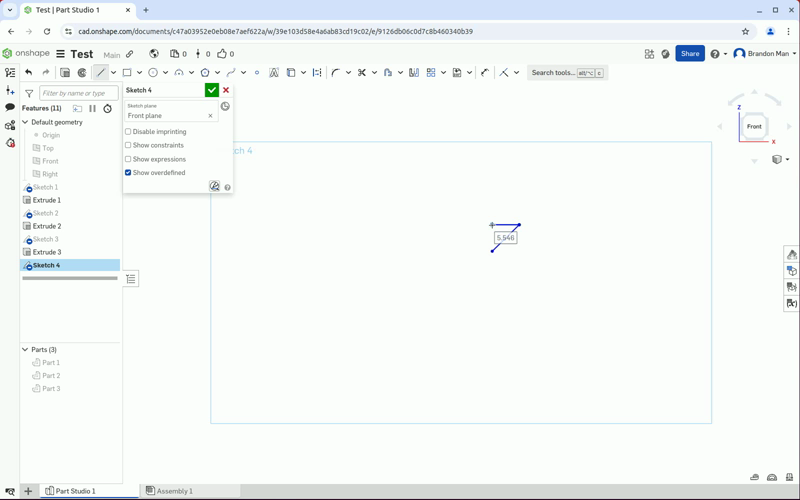
mouse_move(522, 224)
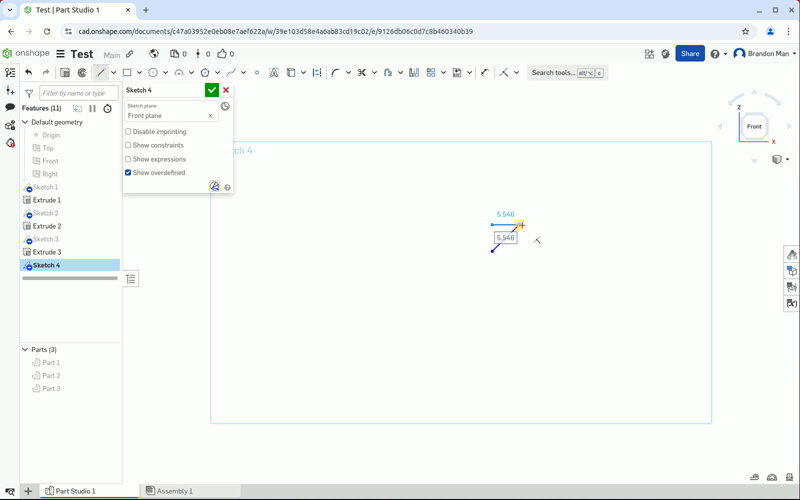
key_down(shift)
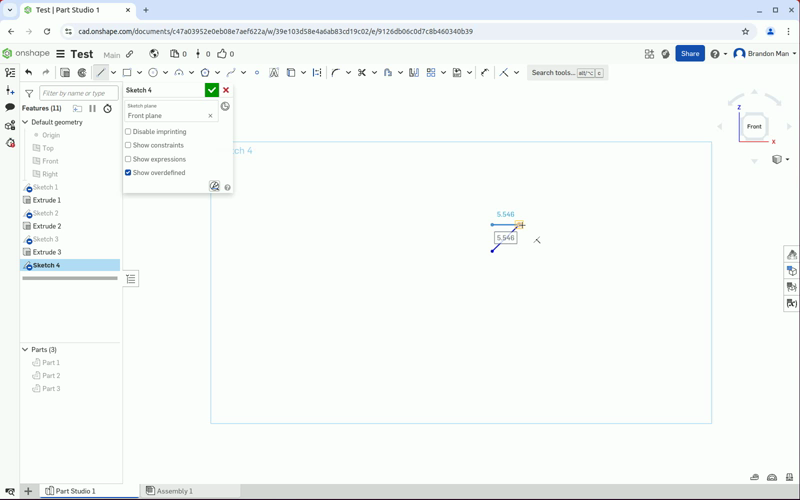
mouse_move(492, 251)
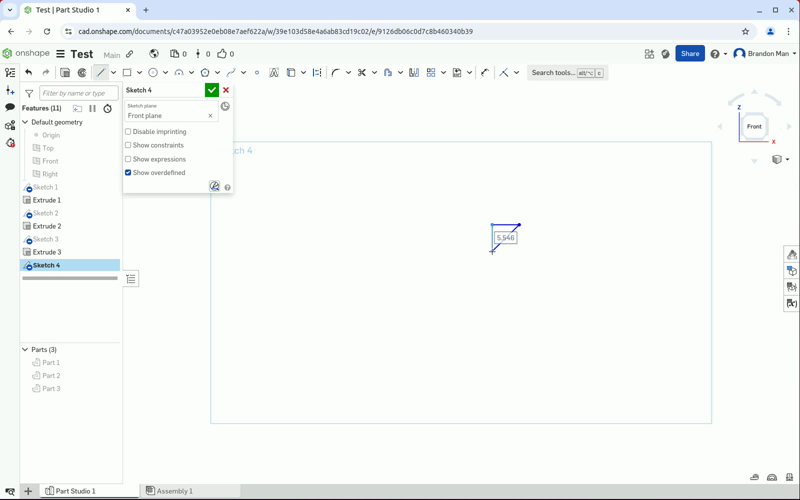
key_up(shift)
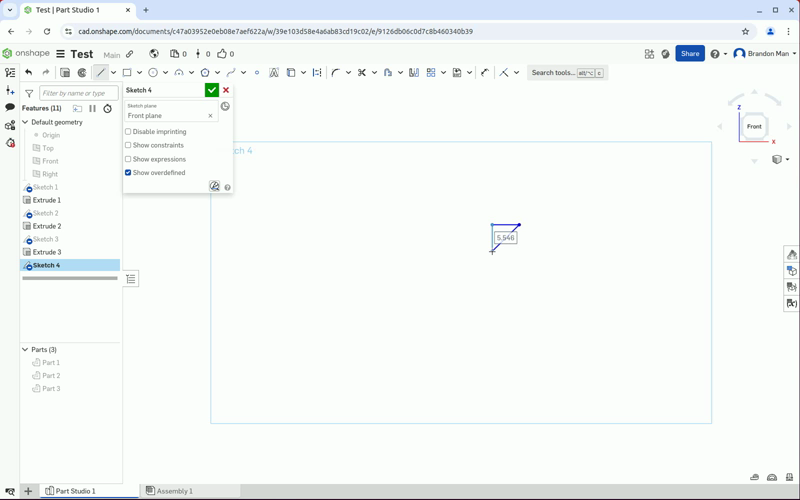
click(492, 251)
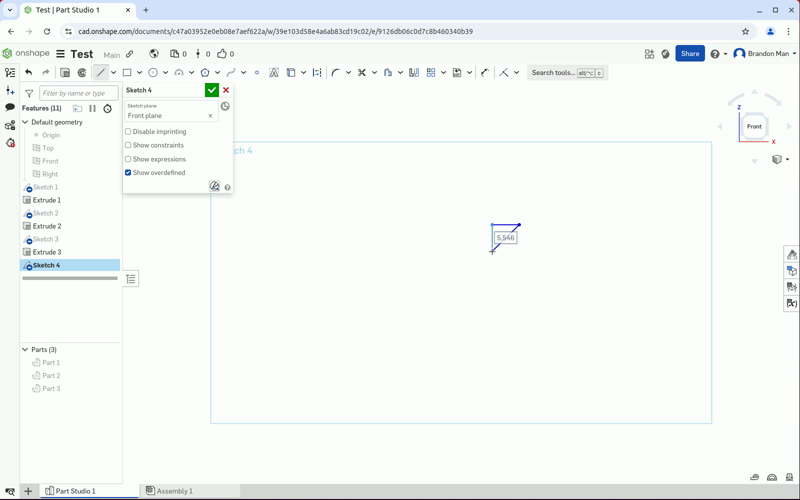
key(esc)
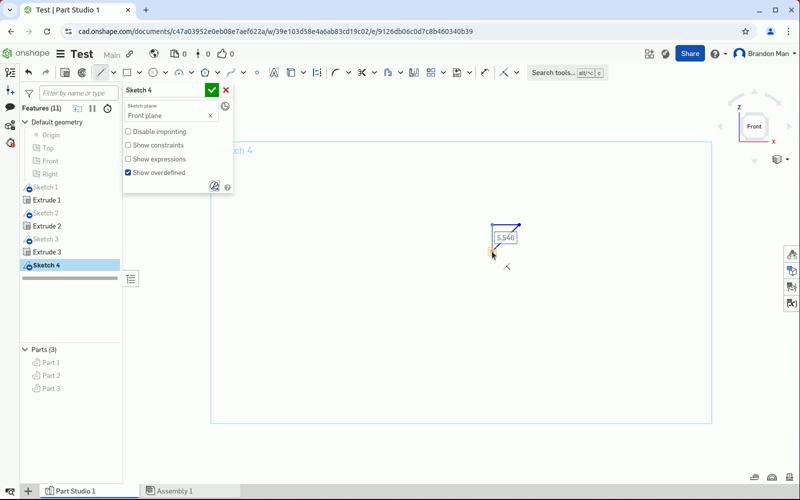
mouse_move(510, 232)
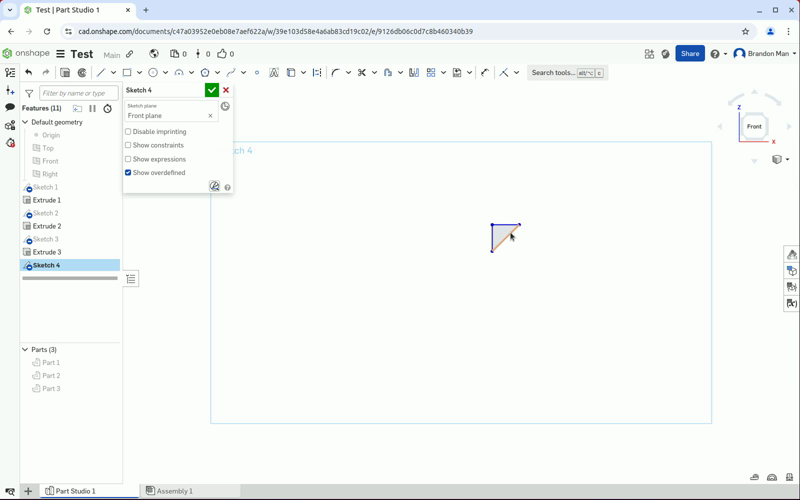
scroll(6)
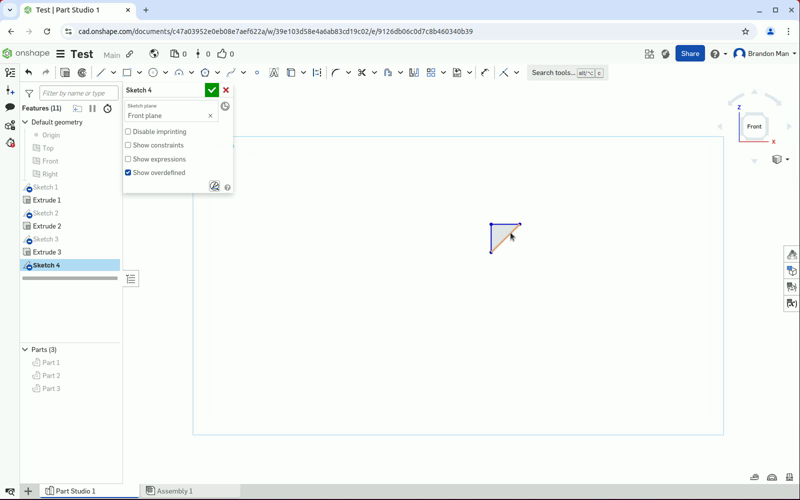
scroll(6)
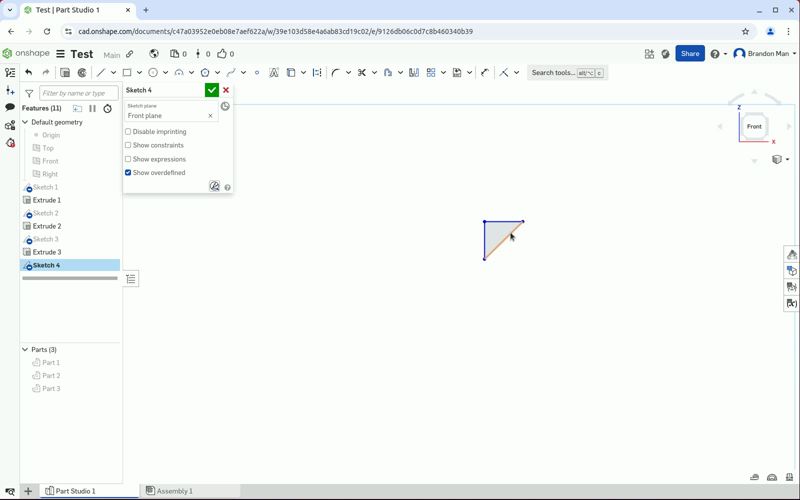
scroll(6)
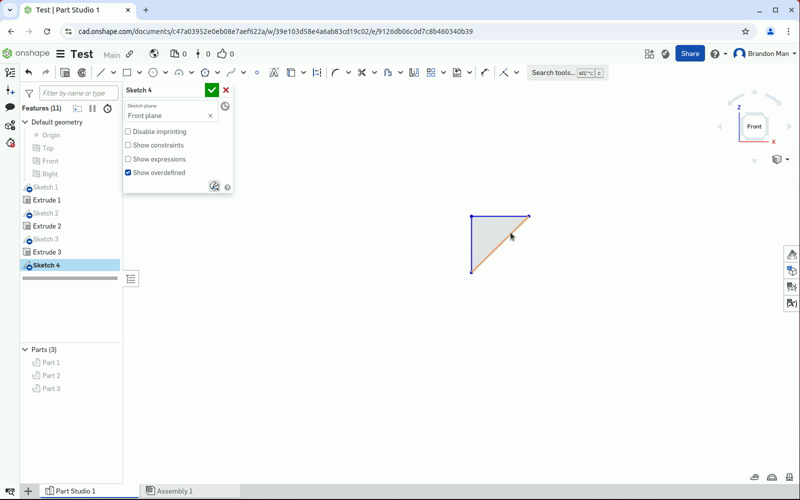
scroll(6)
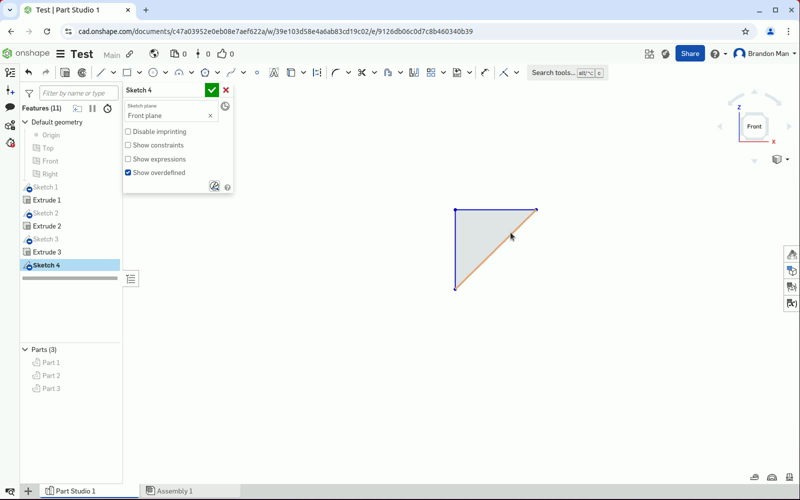
scroll(6)
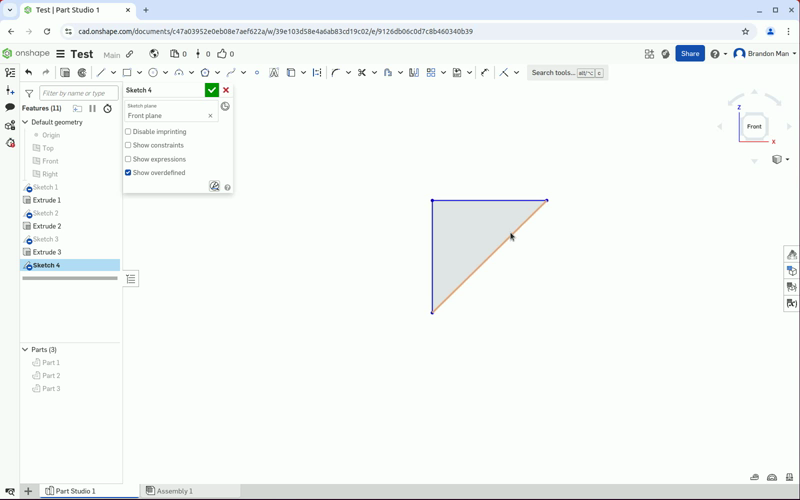
scroll(6)
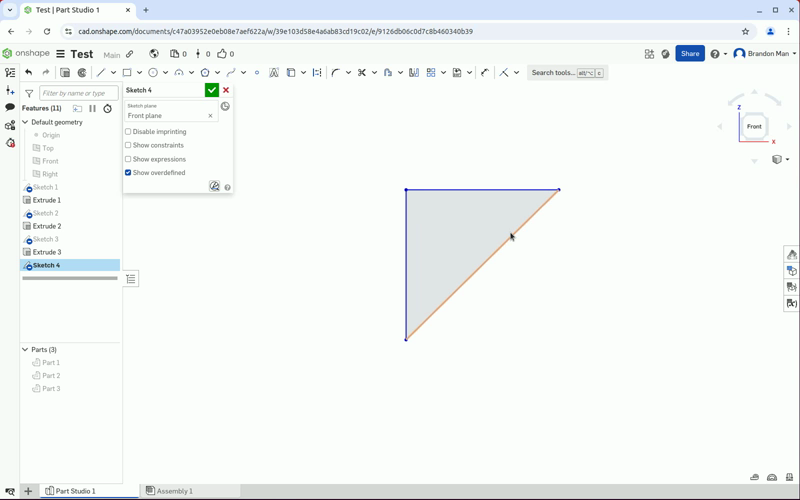
scroll(6)
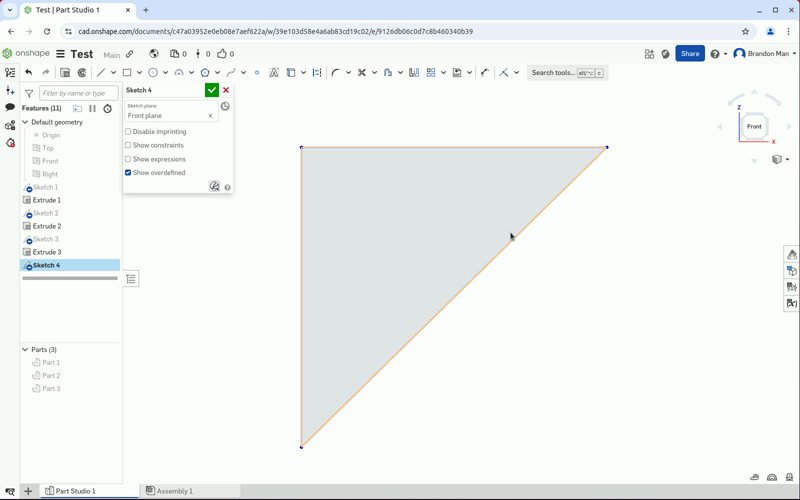
click(510, 232)
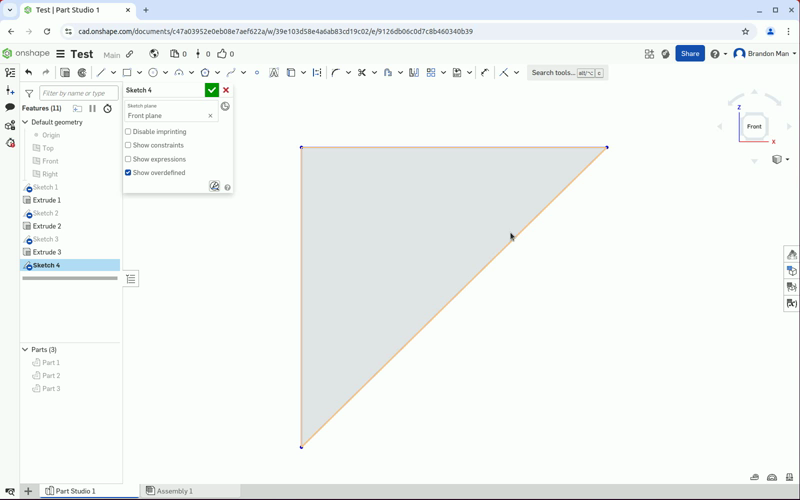
scroll(-6)
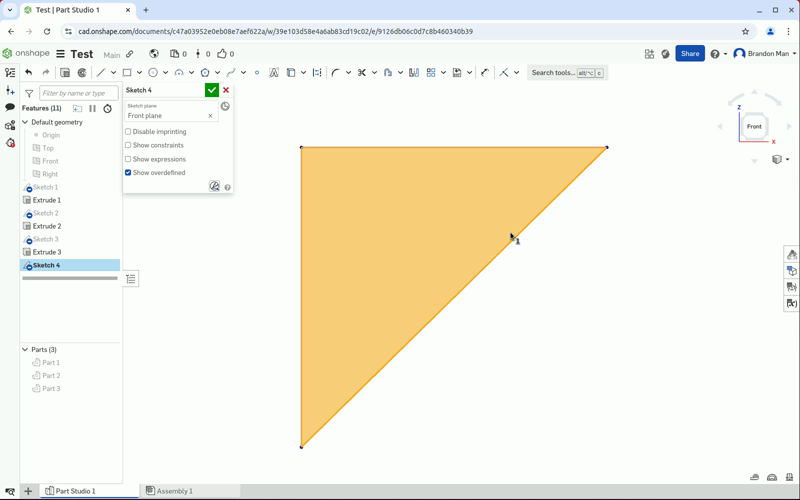
scroll(-6)
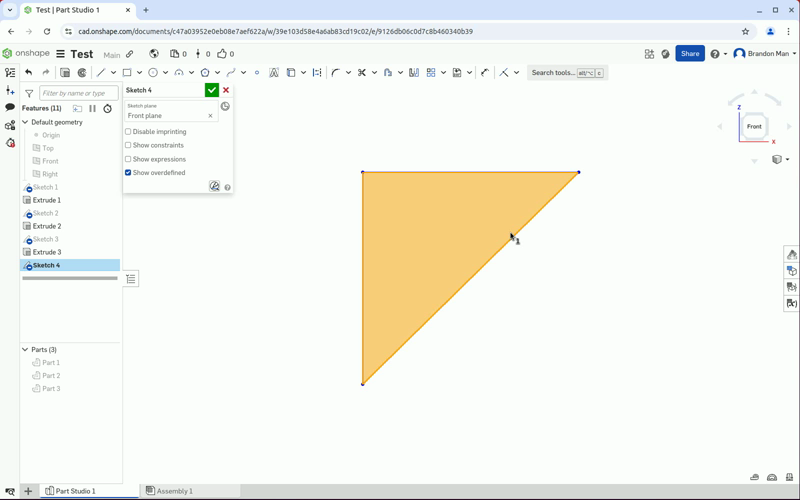
scroll(-6)
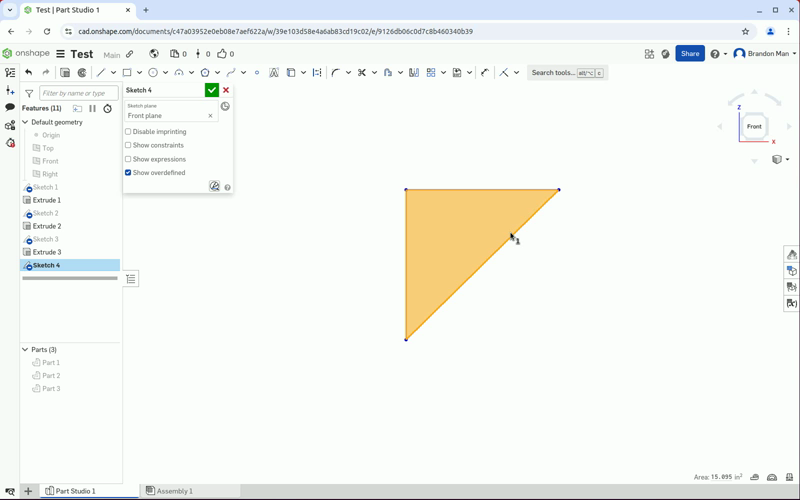
scroll(-6)
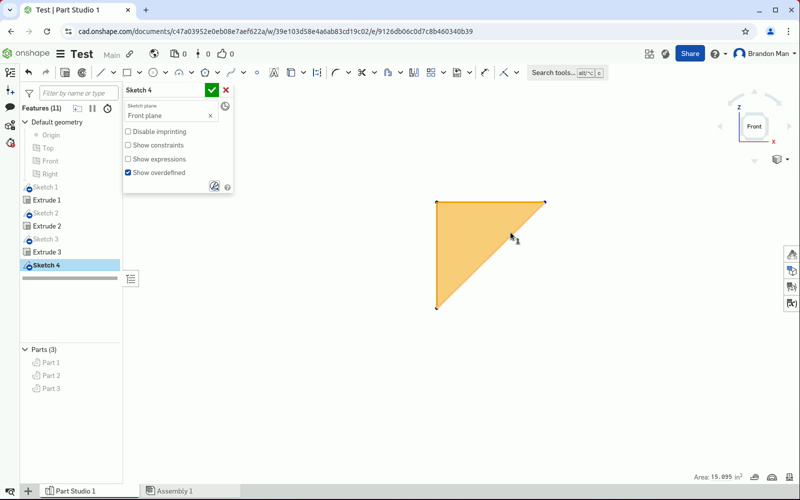
scroll(-6)
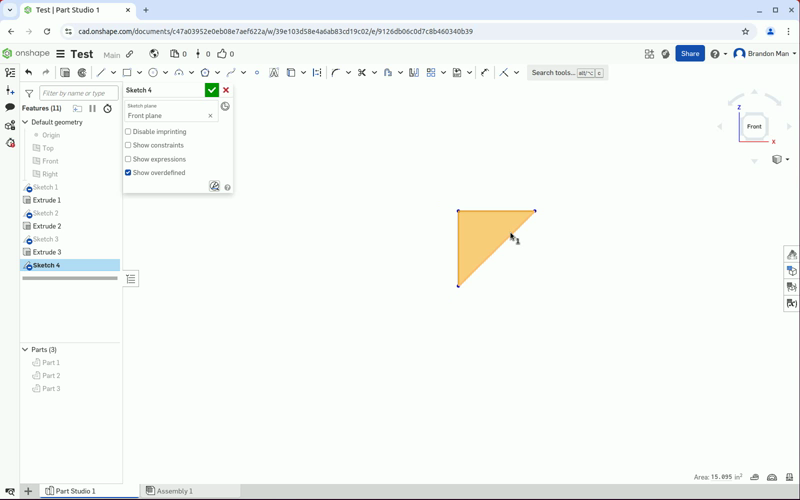
scroll(-6)
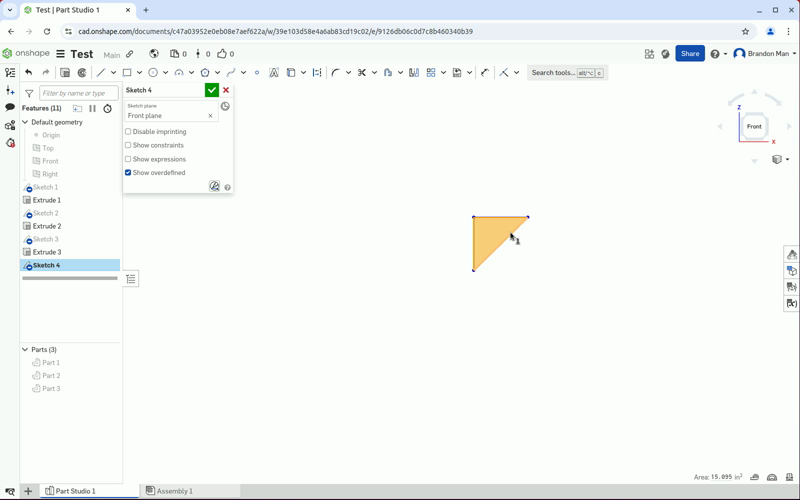
scroll(-6)
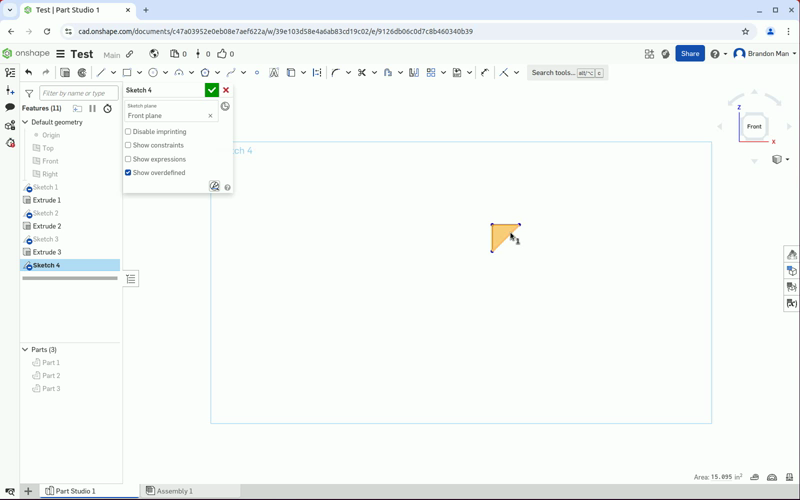
mouse_move(73, 352)
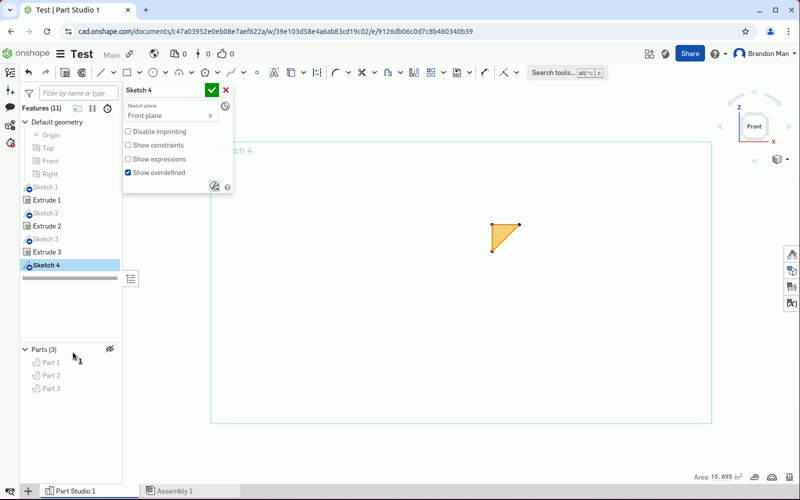
key(shift+y)
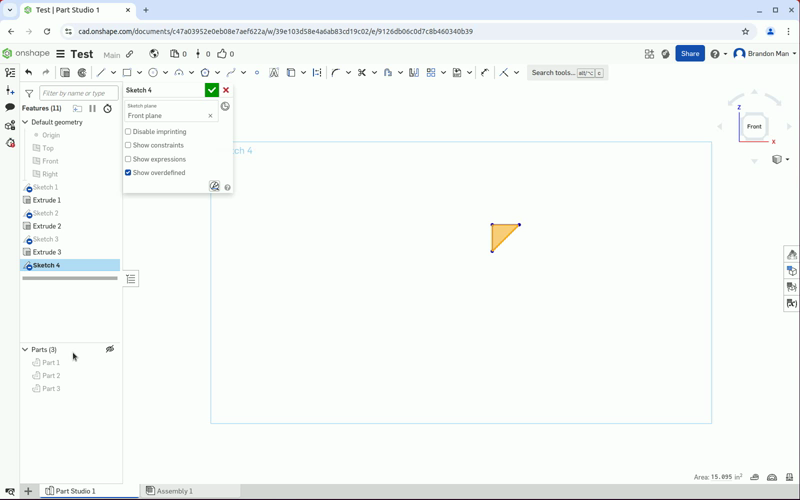
key(shift+e)
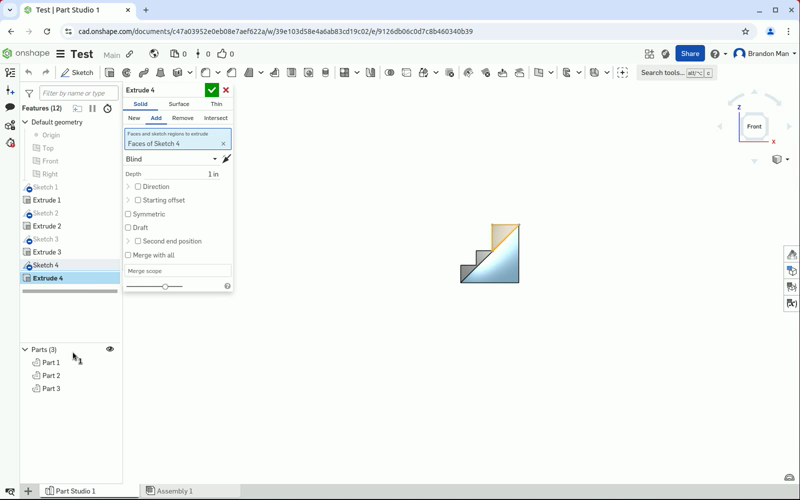
mouse_move(143, 106)
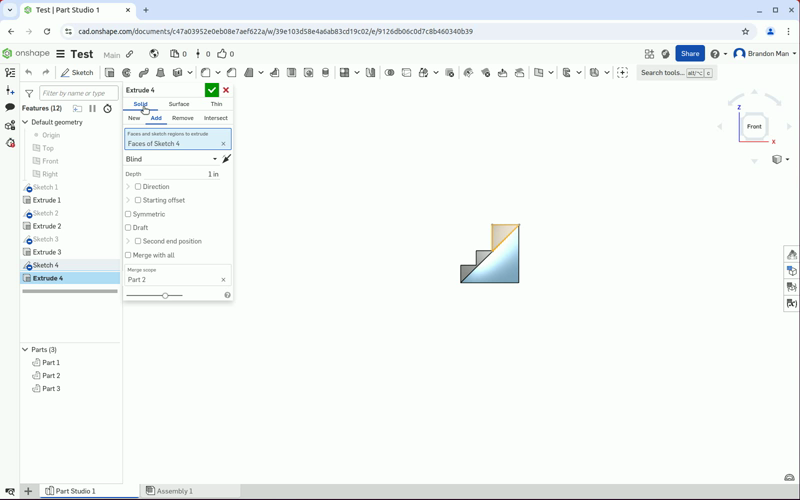
click(143, 106)
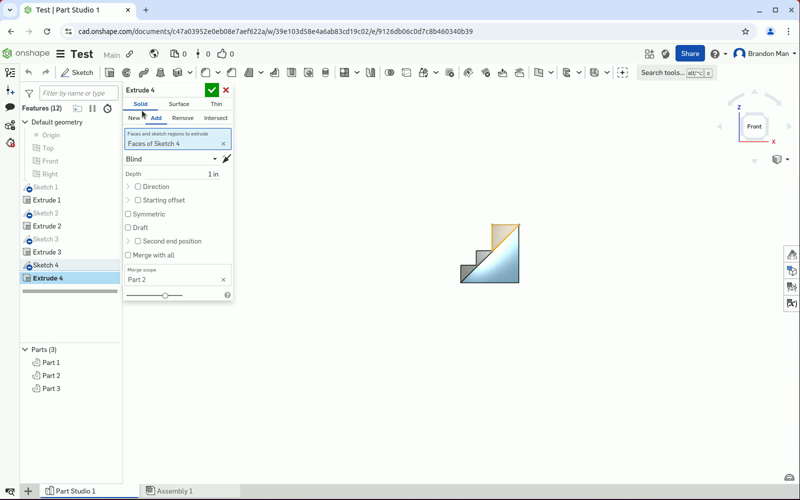
mouse_move(137, 120)
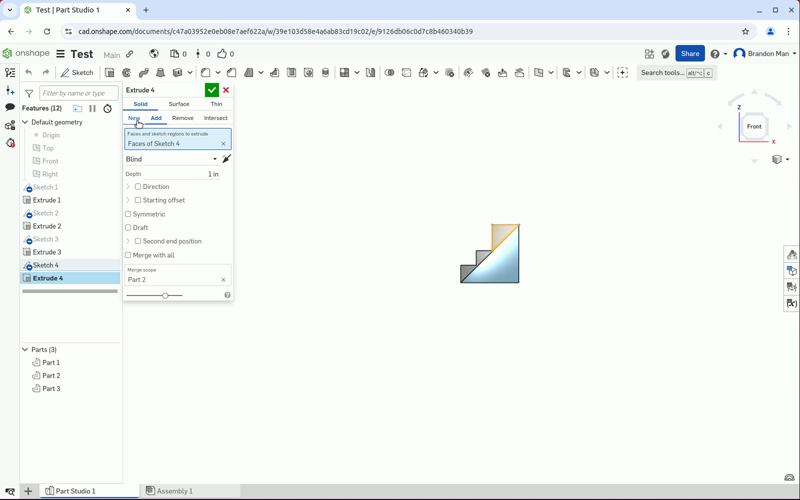
click(137, 120)
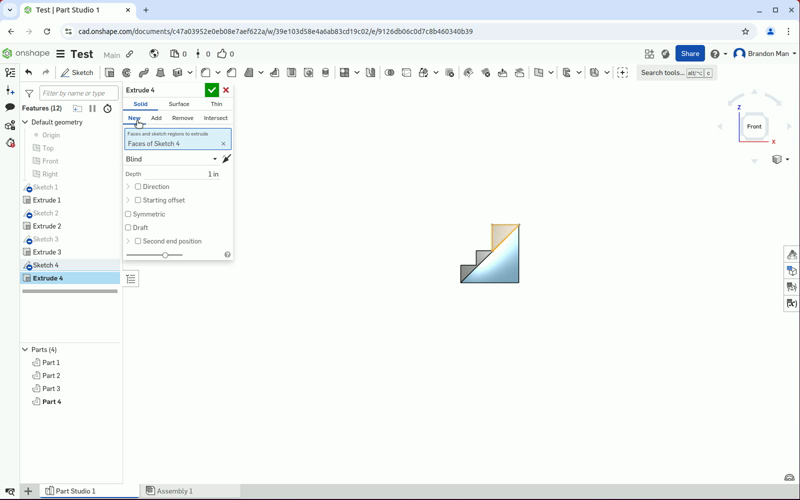
key(tab, 4)
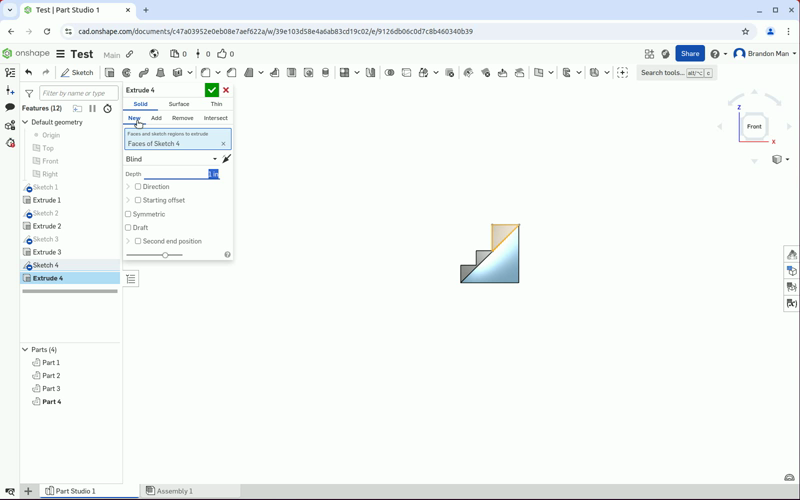
text(-11.313)
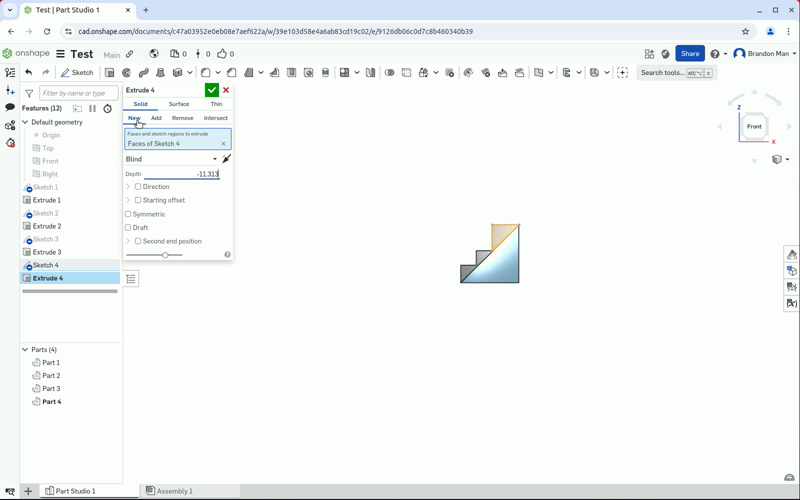
key(enter)
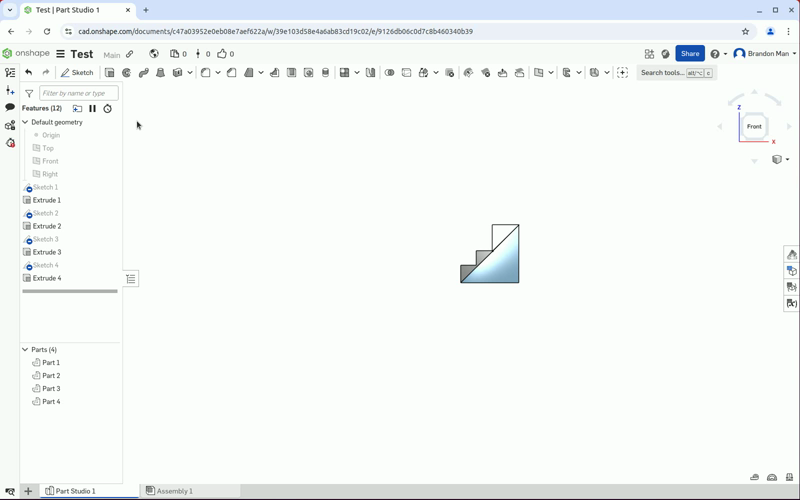
key(shift+h)
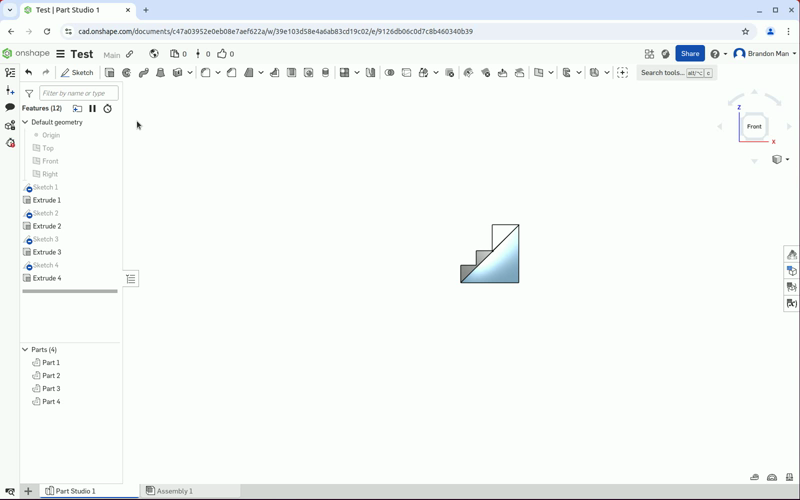
key(shift+h)
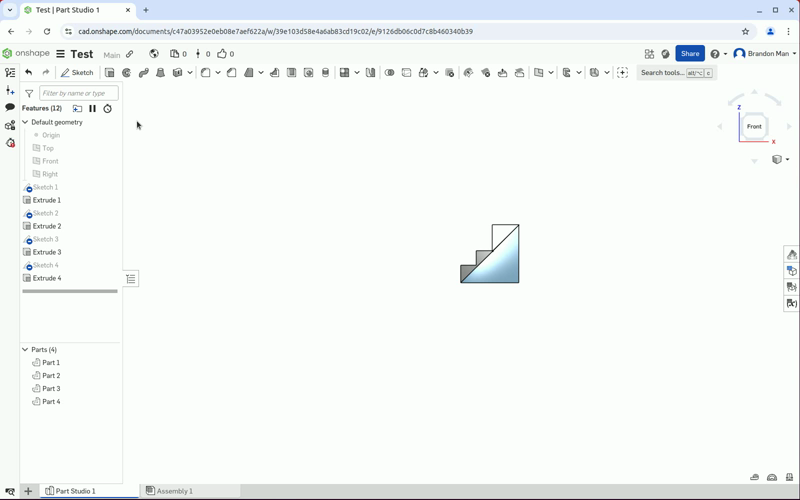
mouse_move(73, 189)
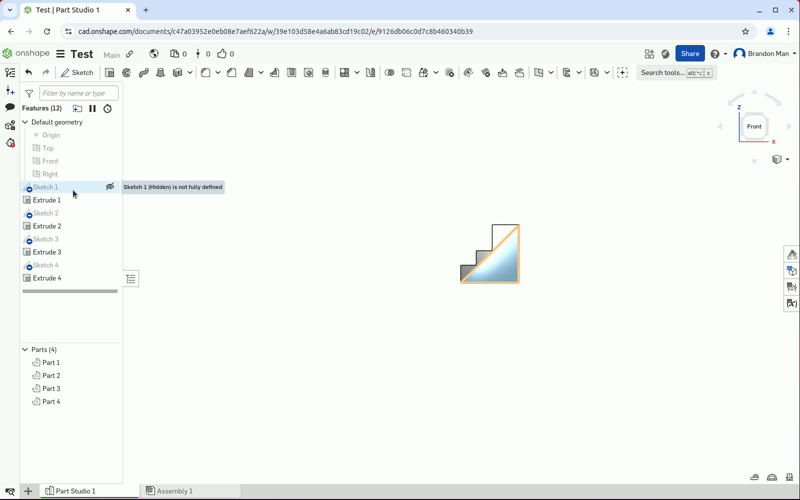
click(73, 189)
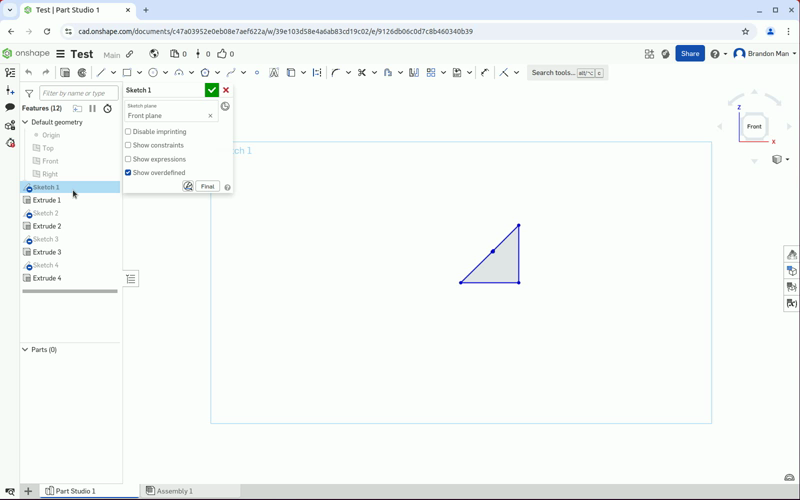
mouse_move(229, 92)
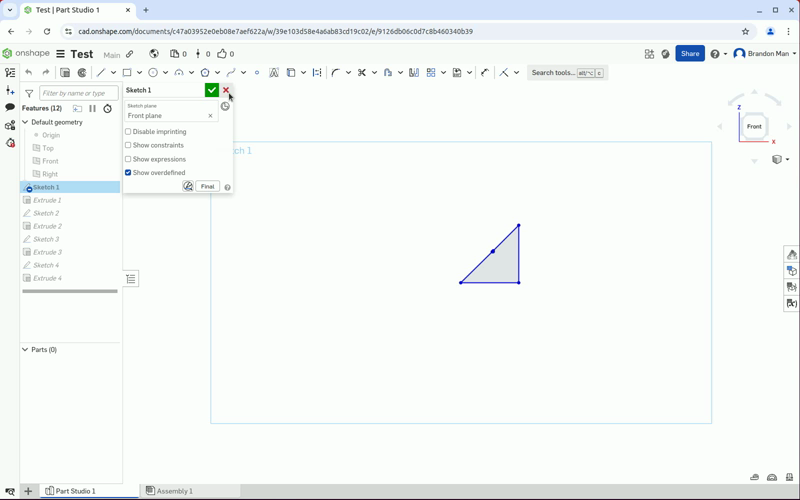
click(229, 92)
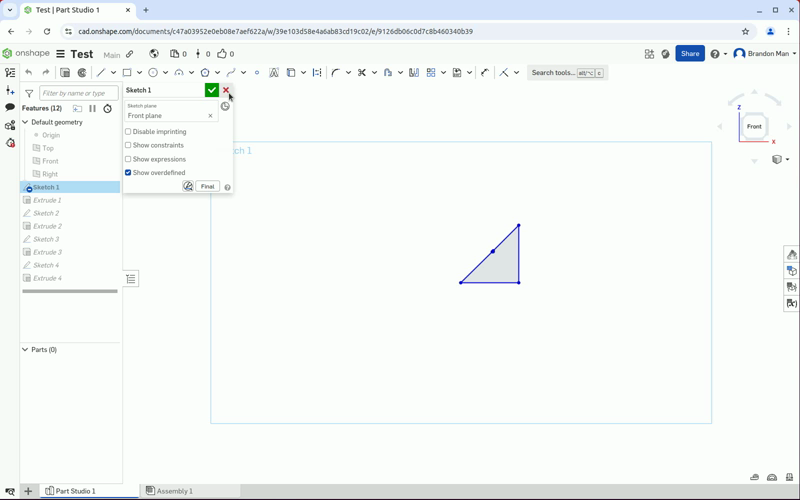
key(shift+s)
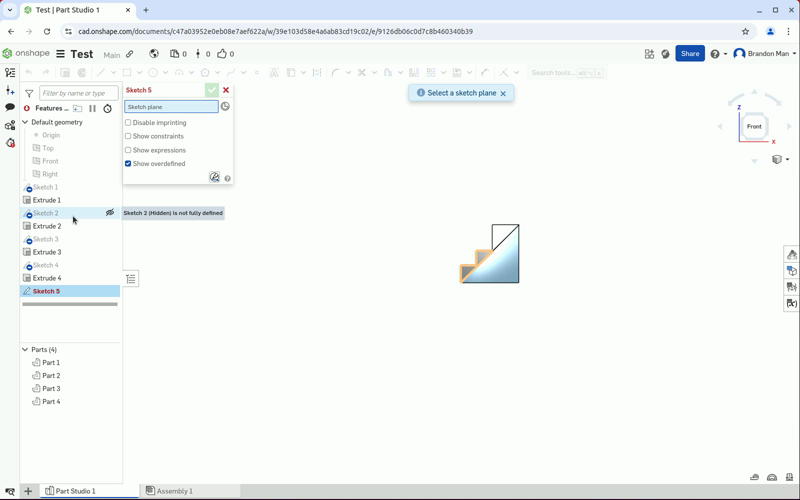
scroll(3)
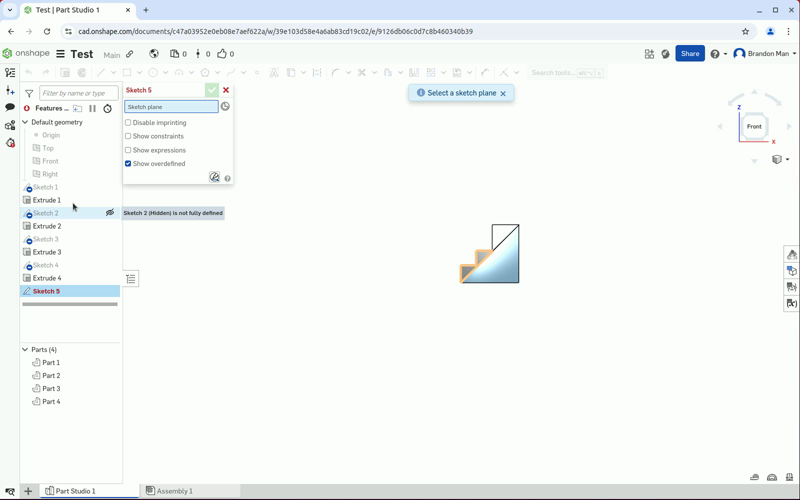
mouse_move(73, 163)
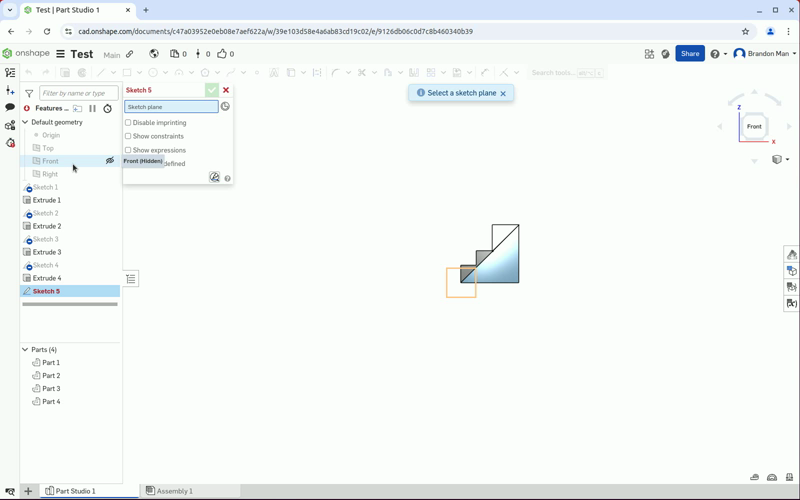
click(73, 163)
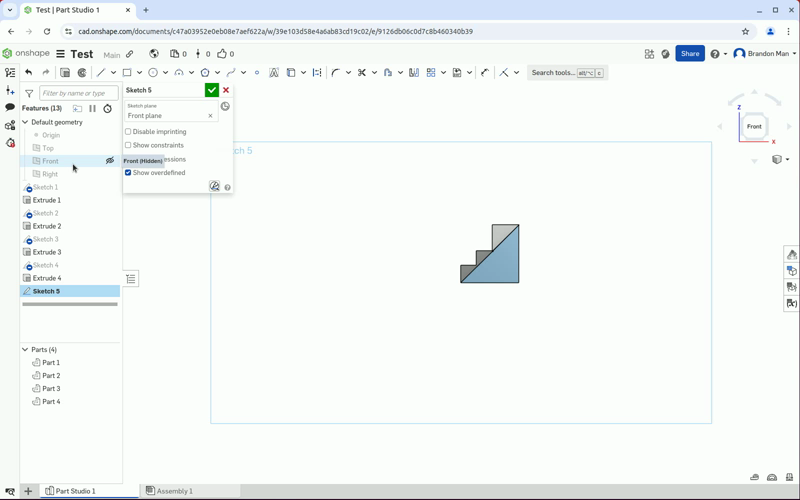
mouse_move(73, 352)
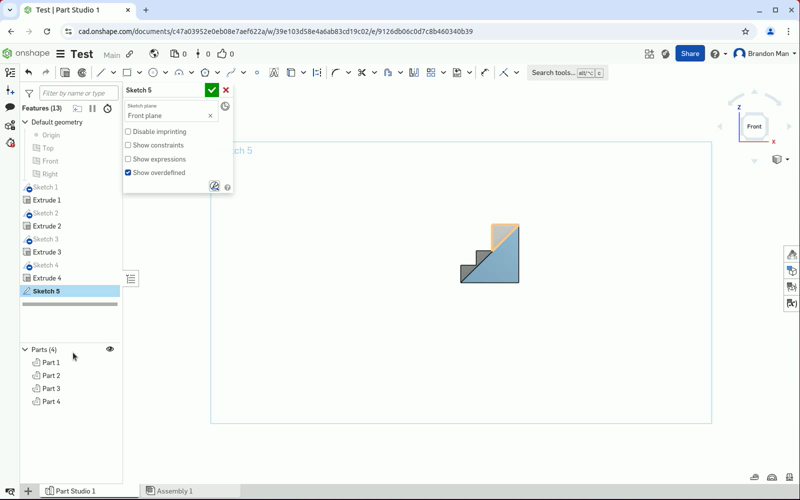
key(y)
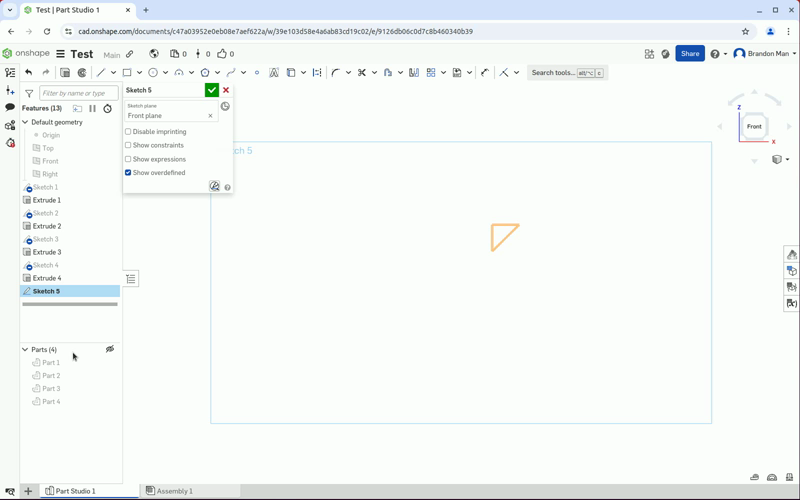
key(l)
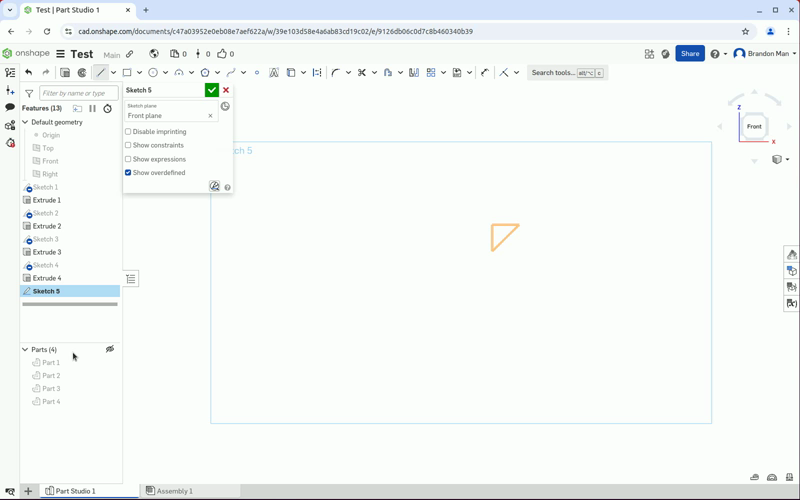
key_down(shift)
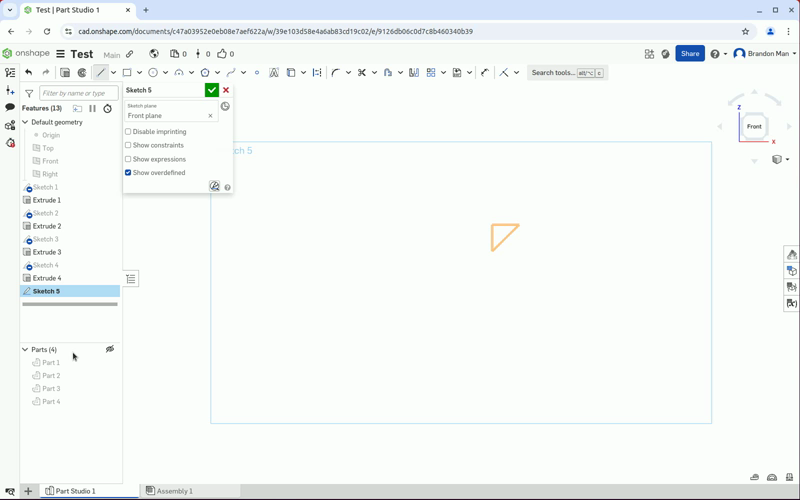
mouse_move(460, 282)
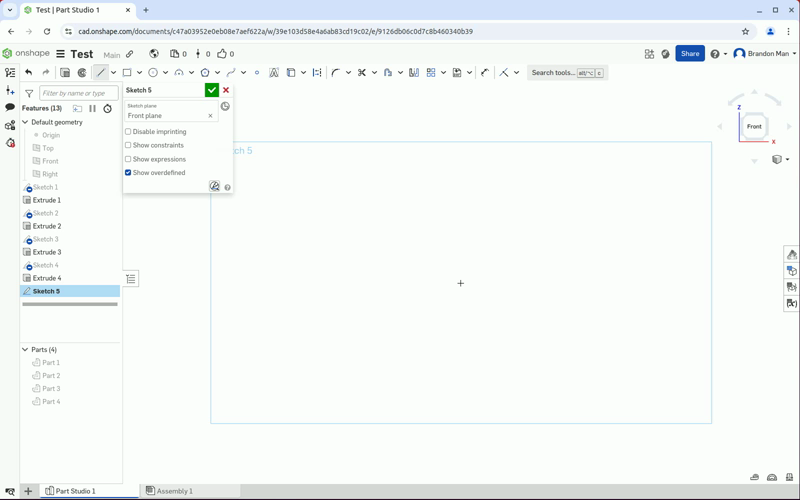
click(460, 282)
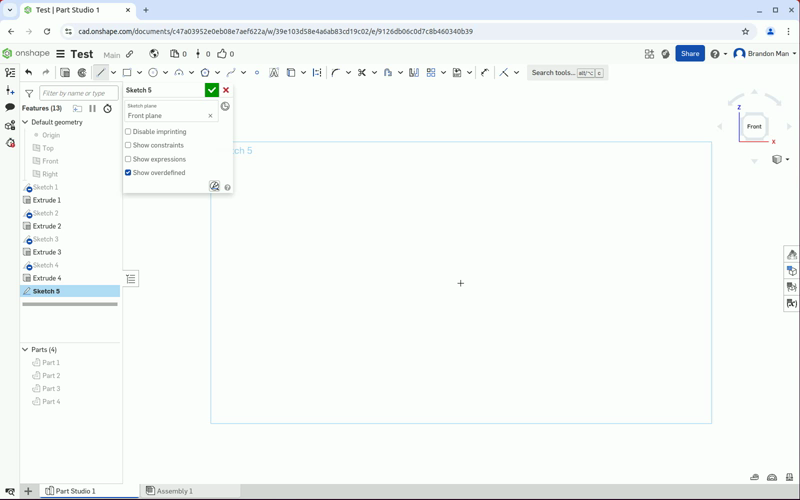
key_up(shift)
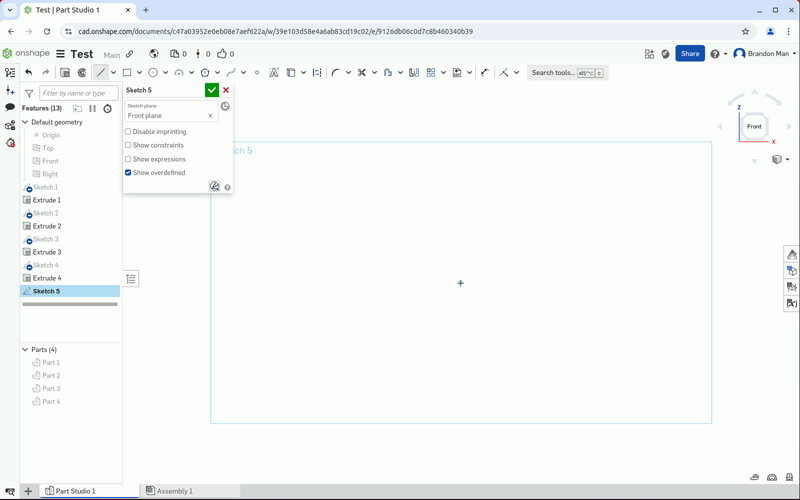
key_down(shift)
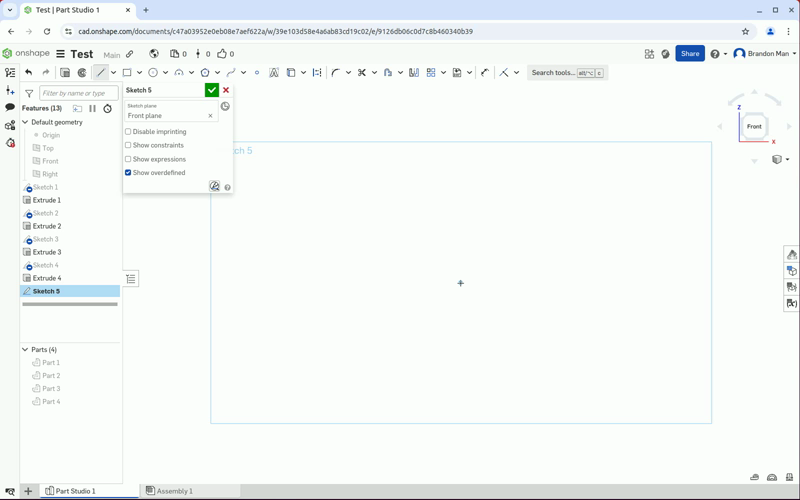
mouse_move(490, 282)
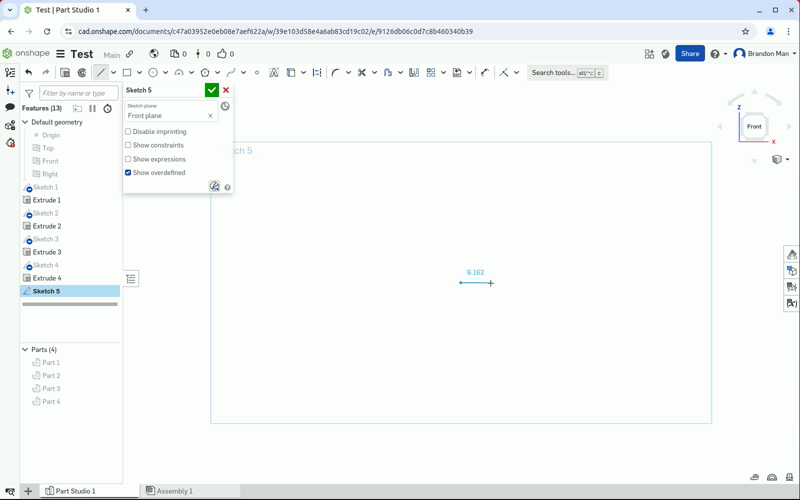
mouse_move(518, 282)
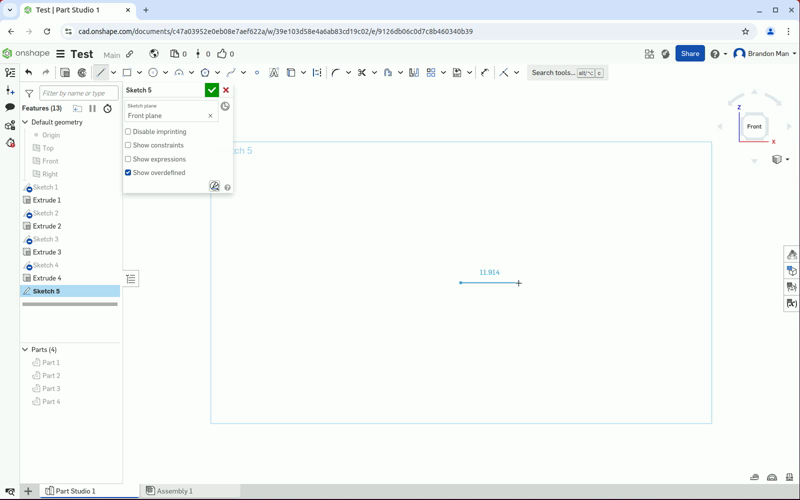
click(518, 282)
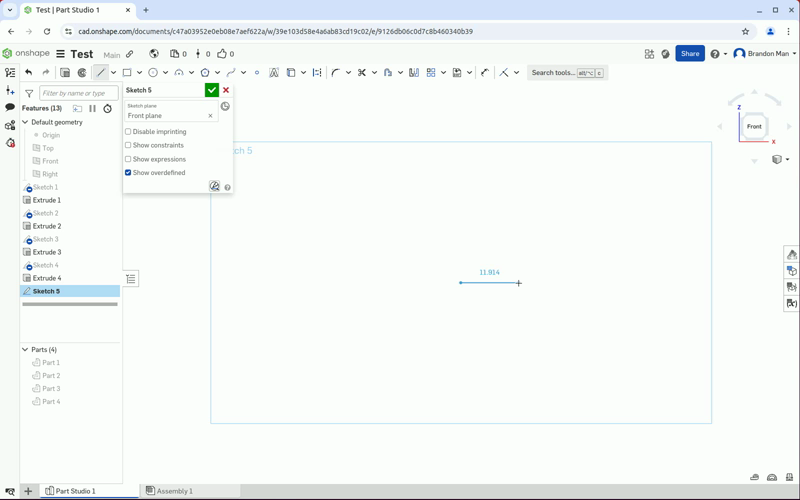
key_up(shift)
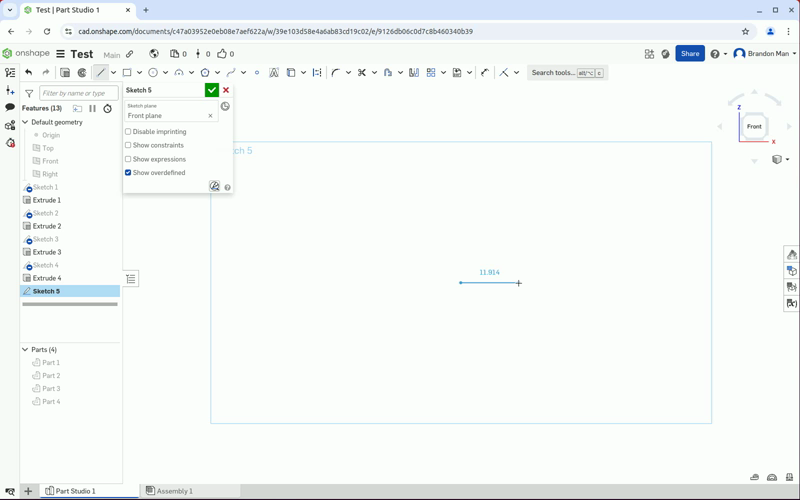
key_down(shift)
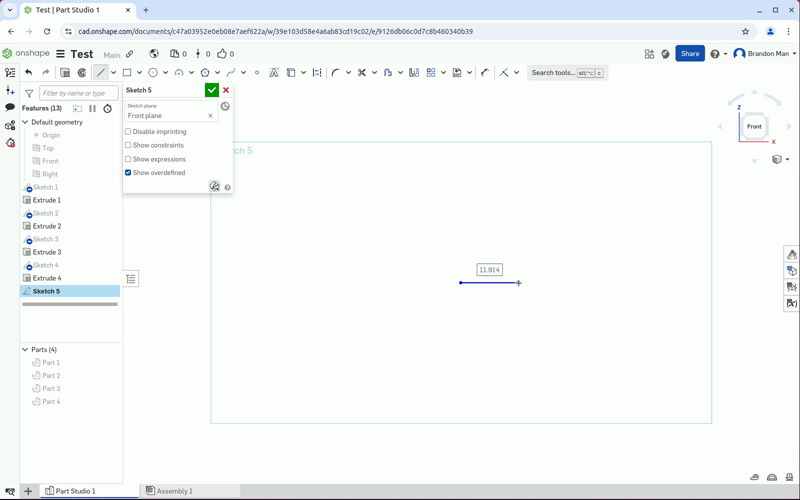
mouse_move(548, 282)
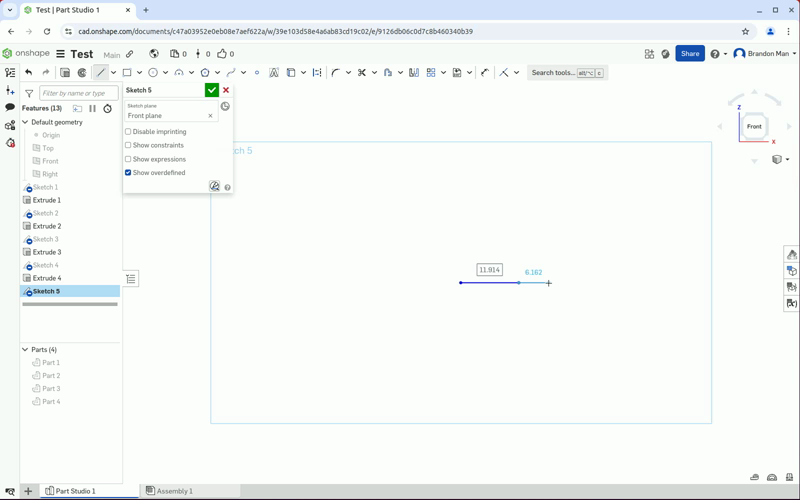
mouse_move(518, 225)
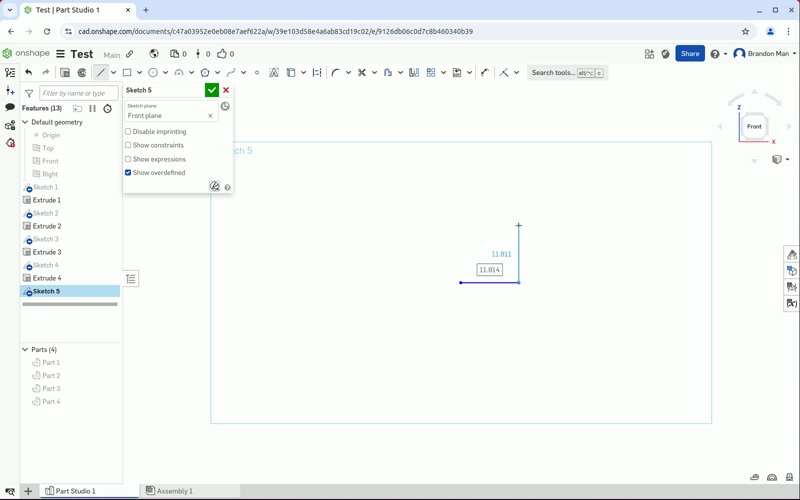
click(518, 225)
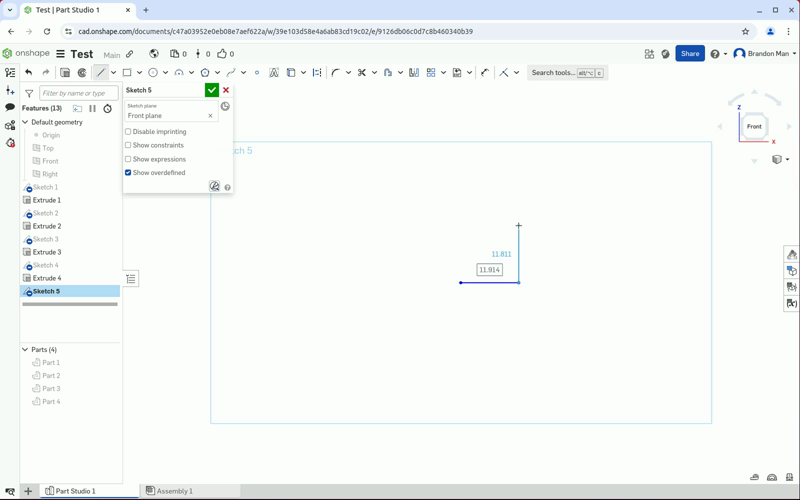
key_up(shift)
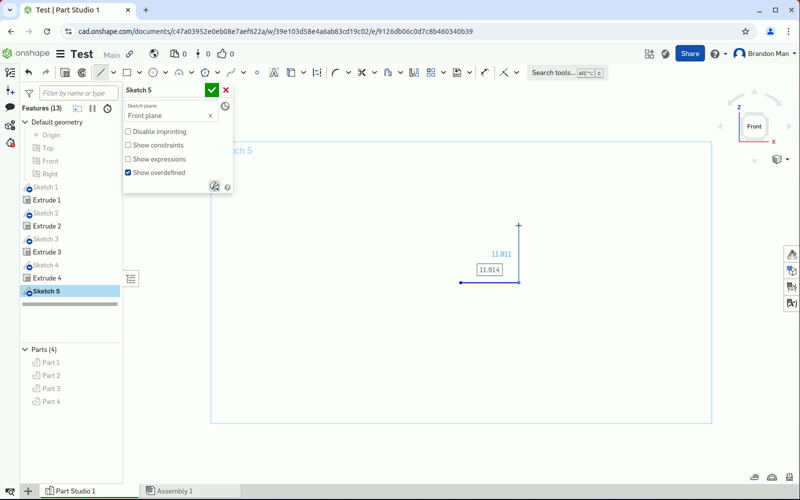
key_down(shift)
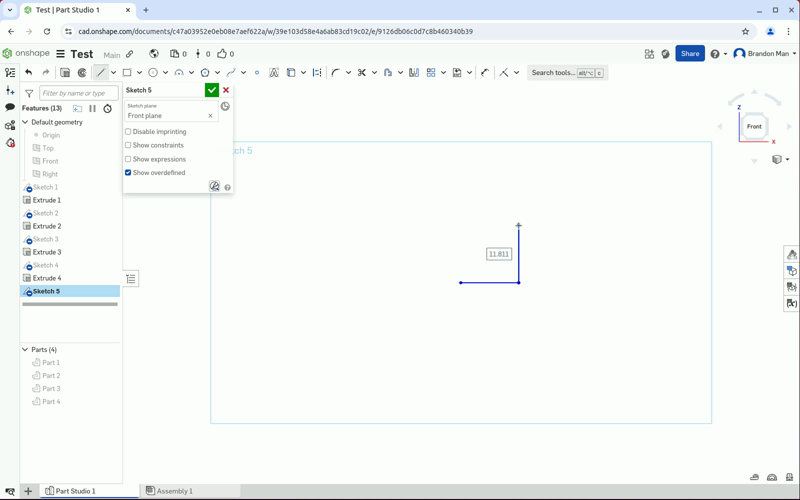
mouse_move(548, 225)
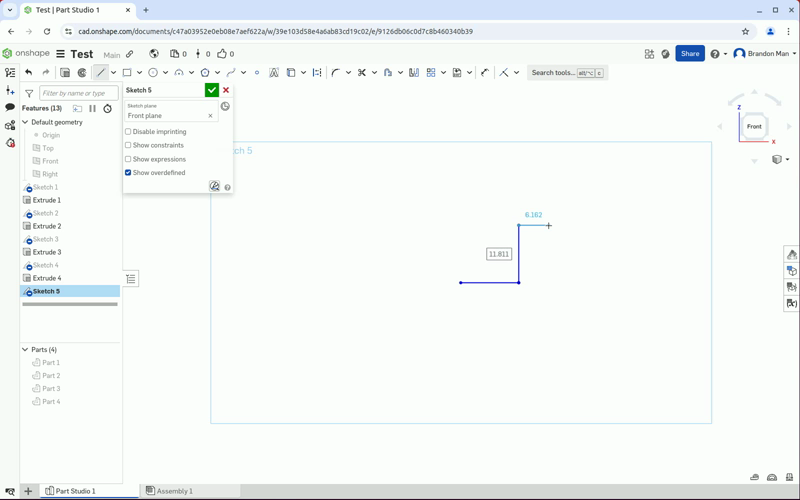
mouse_move(493, 250)
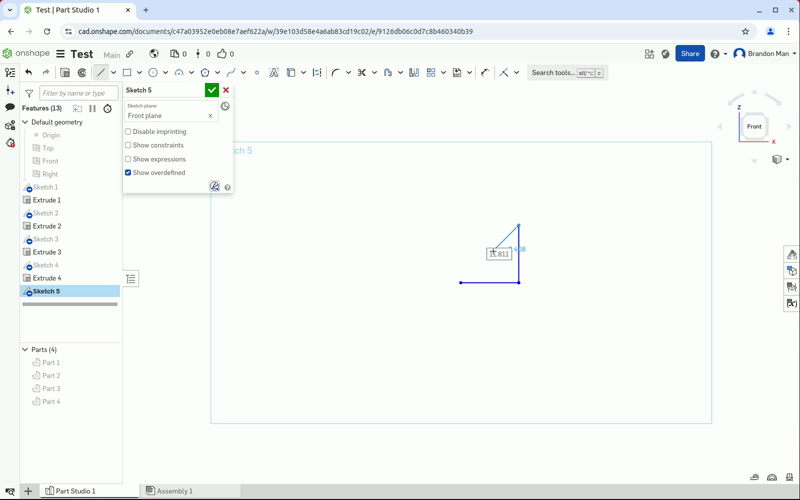
click(493, 250)
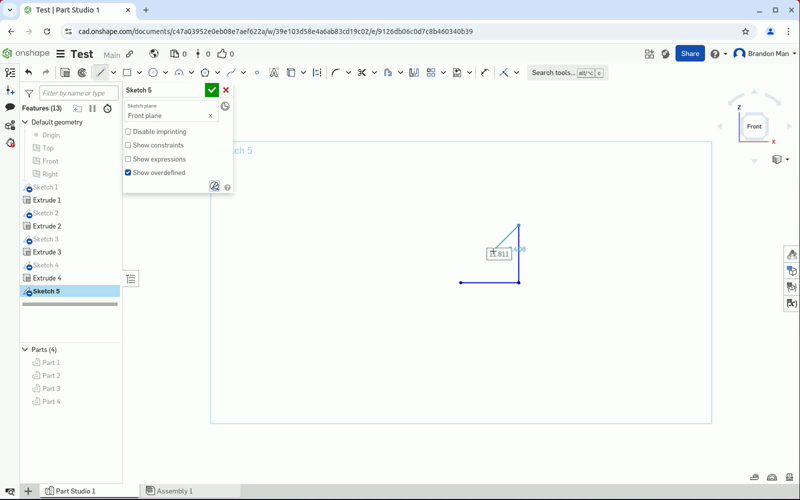
key_up(shift)
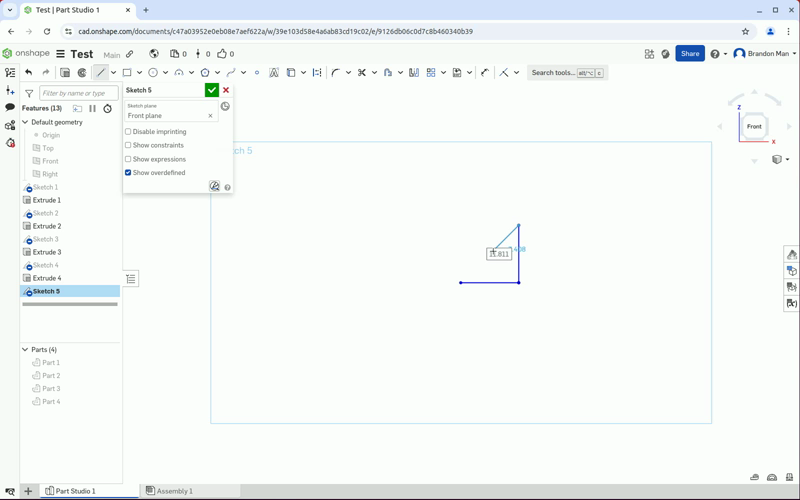
key_down(shift)
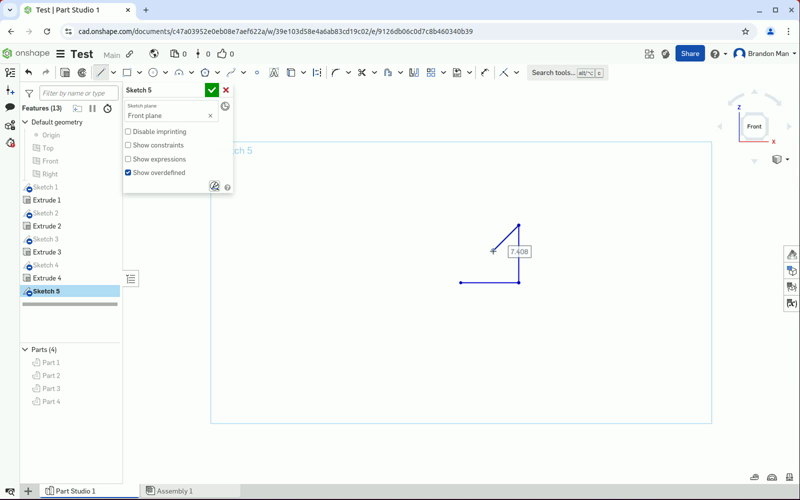
mouse_move(523, 250)
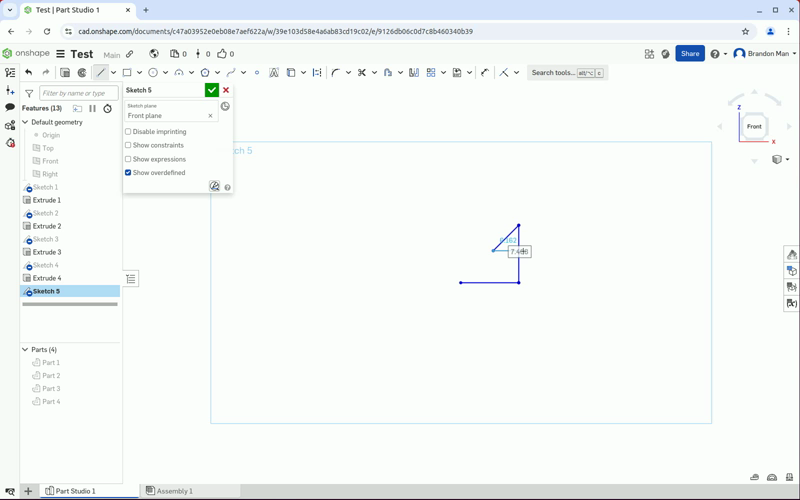
mouse_move(493, 251)
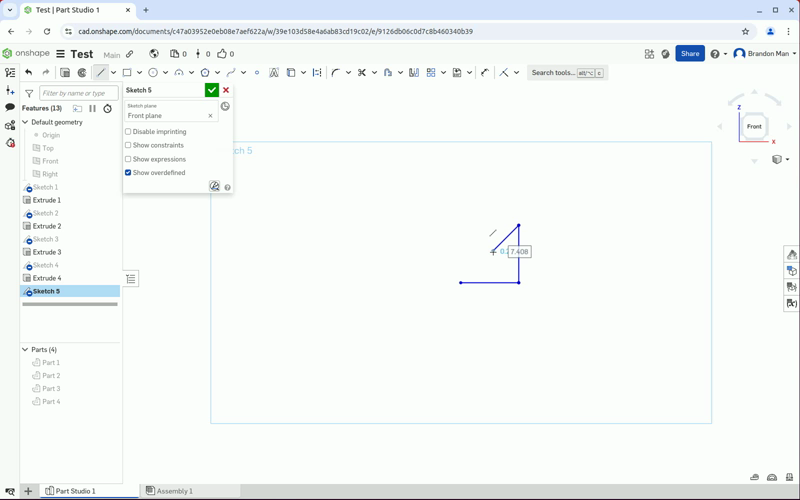
scroll(6)
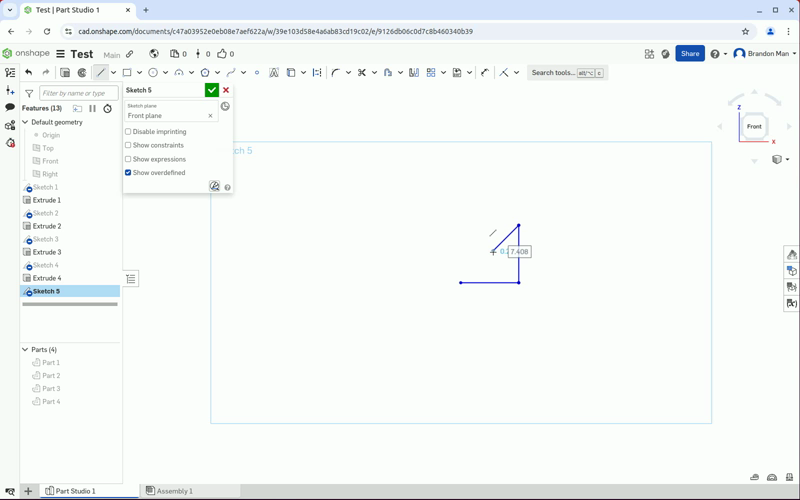
scroll(6)
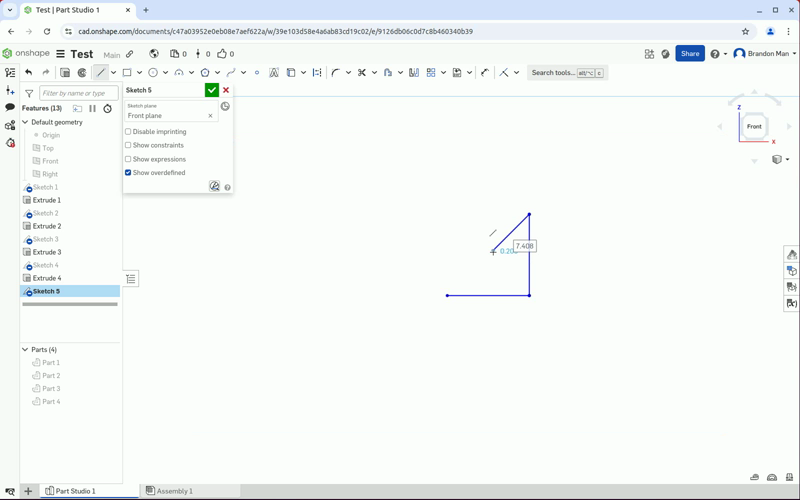
scroll(6)
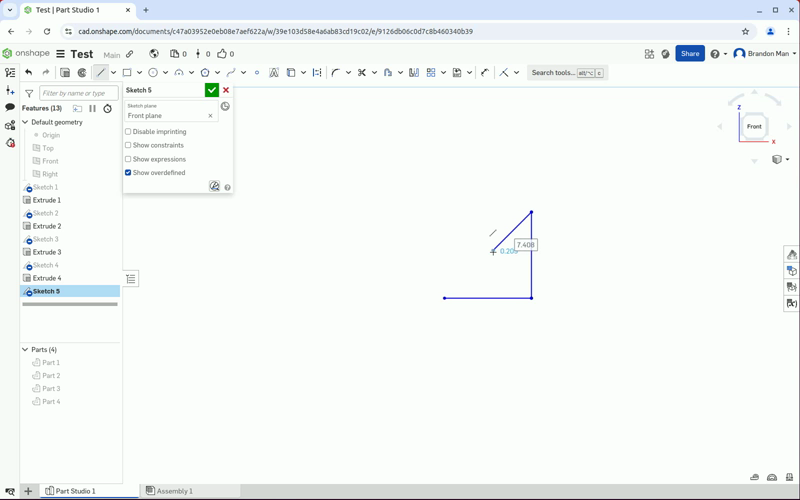
scroll(6)
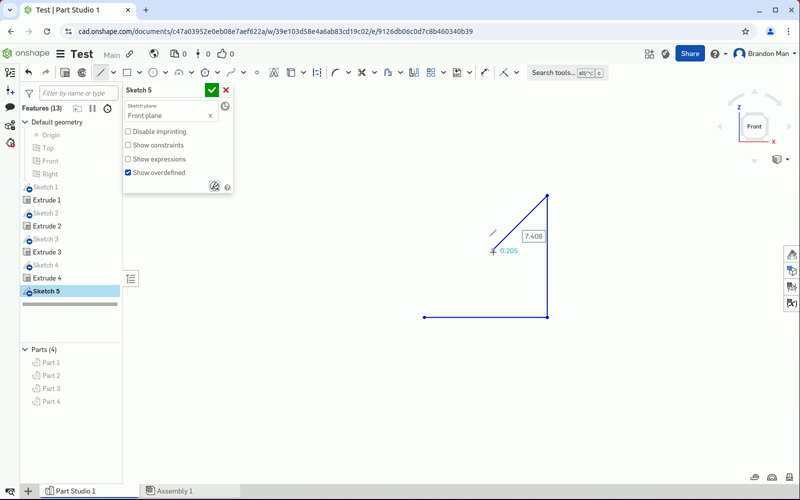
scroll(6)
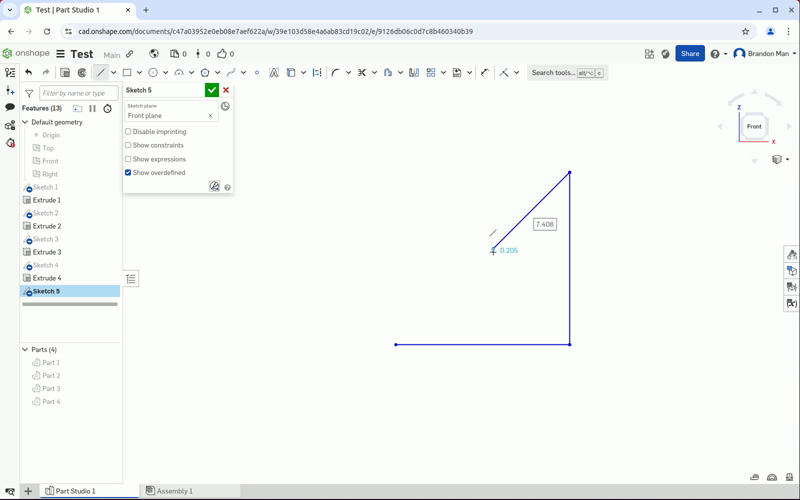
scroll(6)
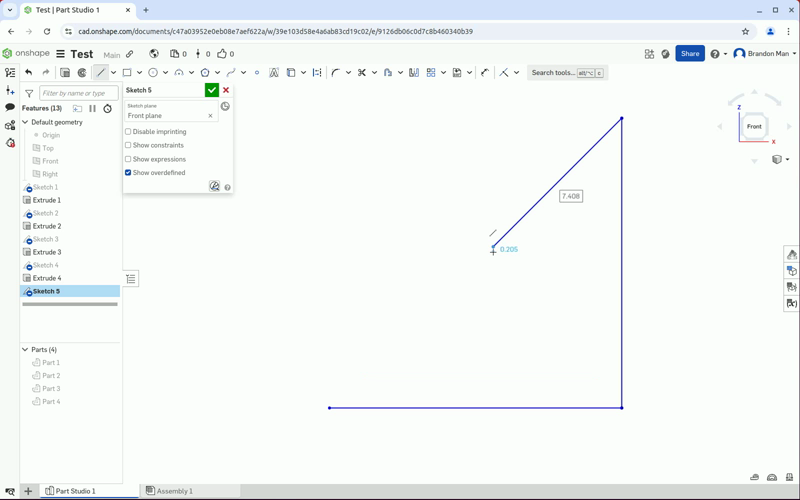
scroll(6)
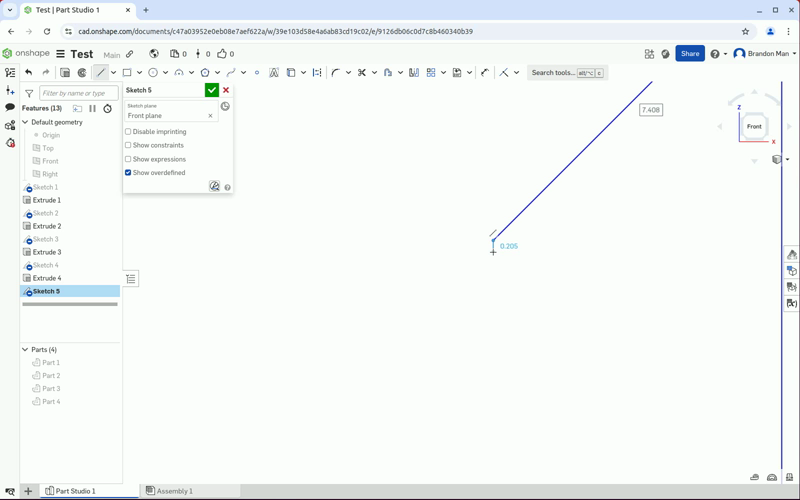
click(493, 251)
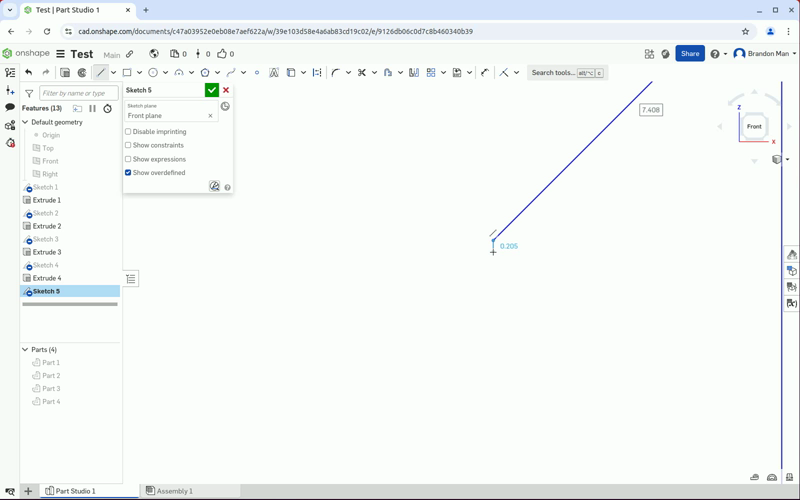
scroll(-6)
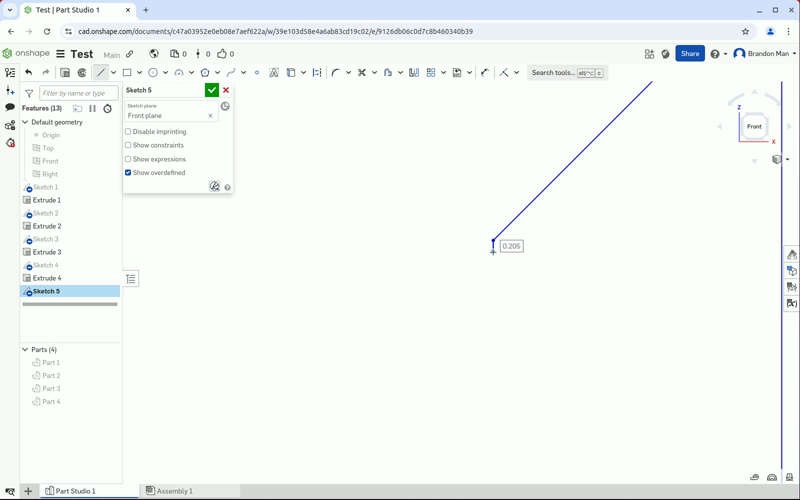
scroll(-6)
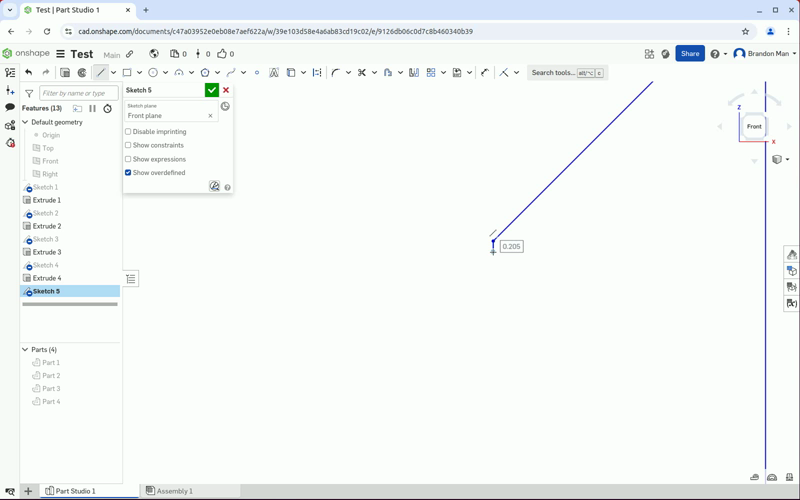
scroll(-6)
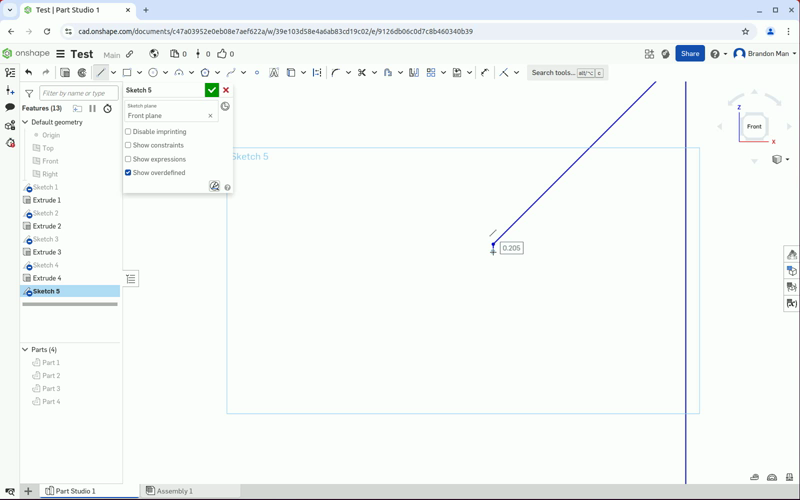
scroll(-6)
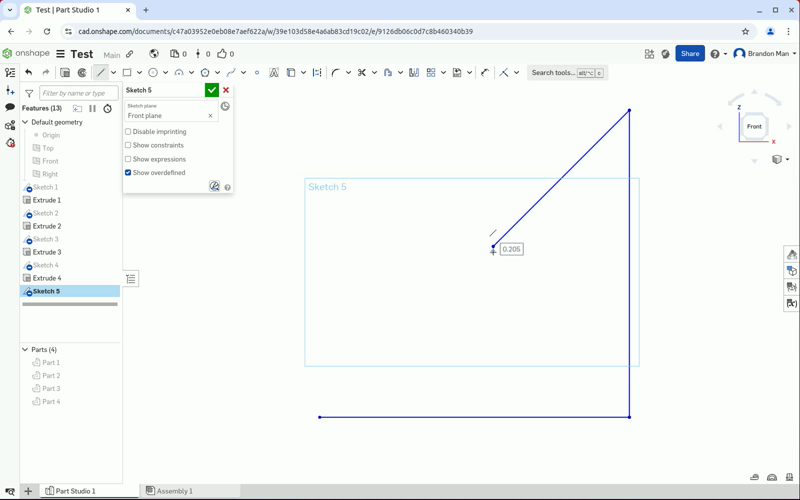
scroll(-6)
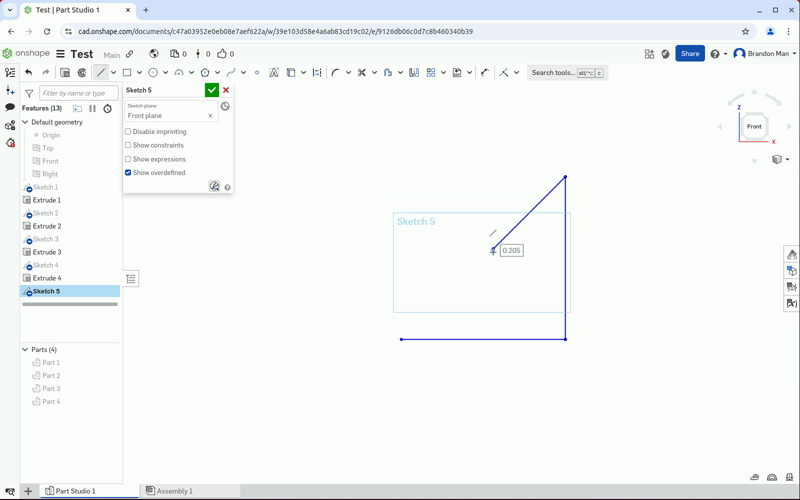
scroll(-6)
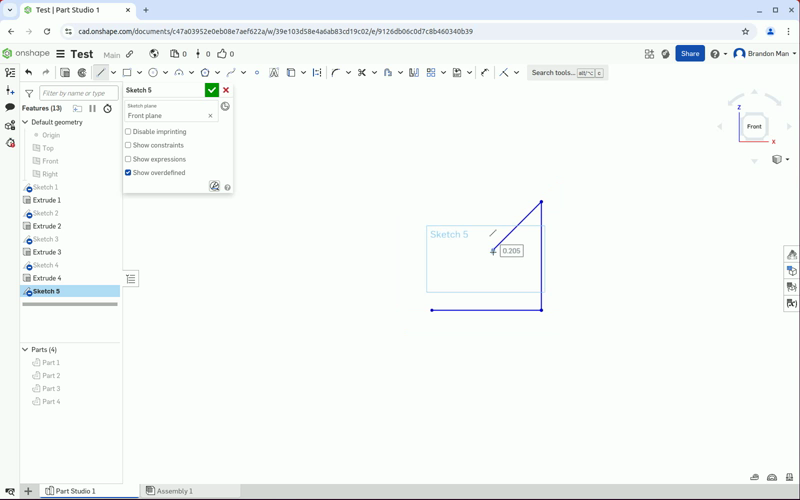
scroll(-6)
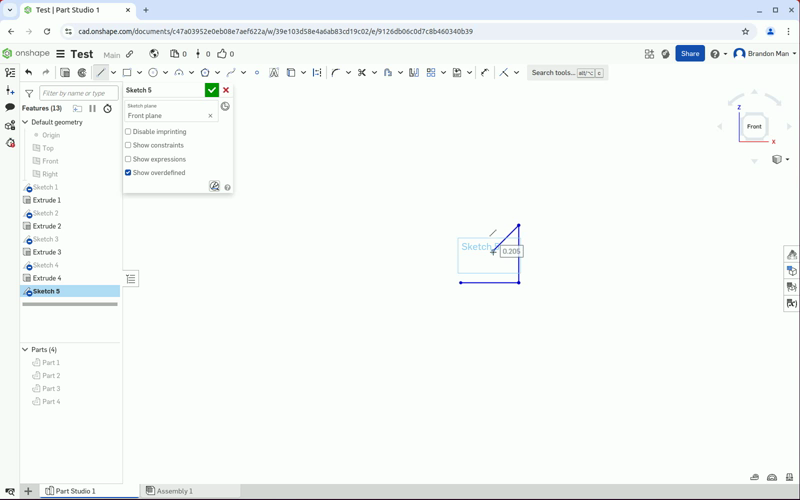
key_up(shift)
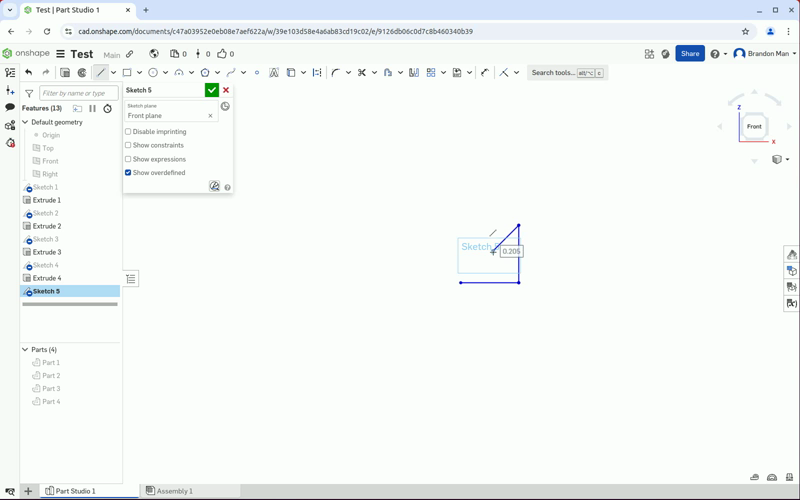
key_down(shift)
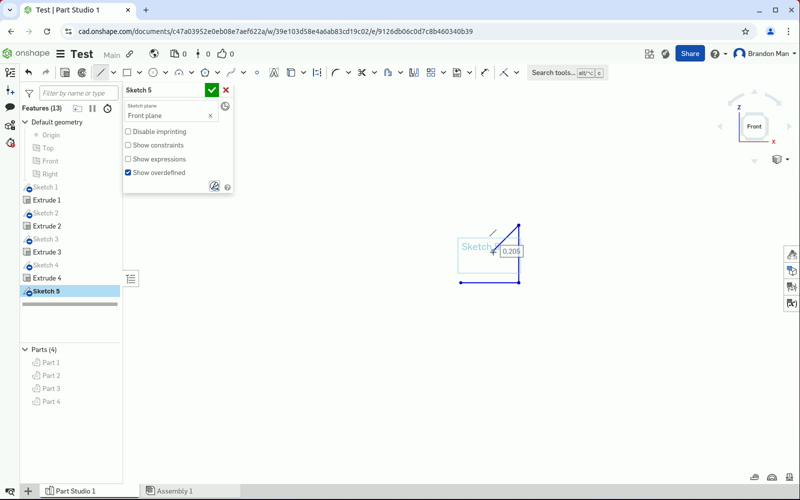
mouse_move(523, 251)
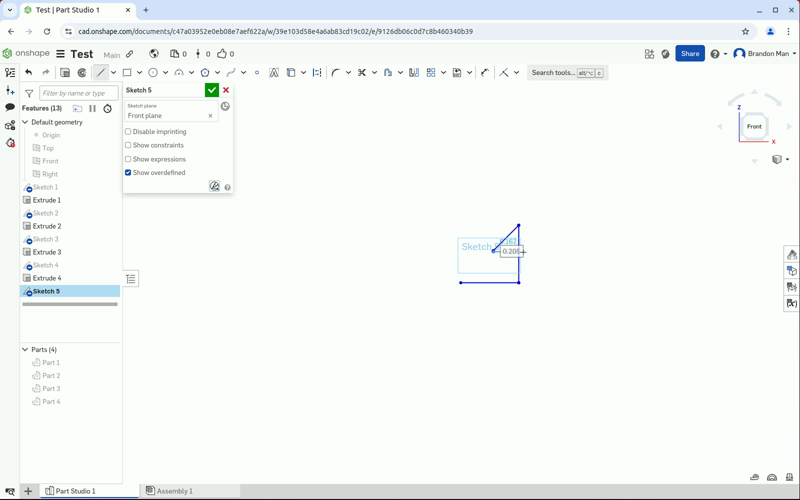
mouse_move(492, 251)
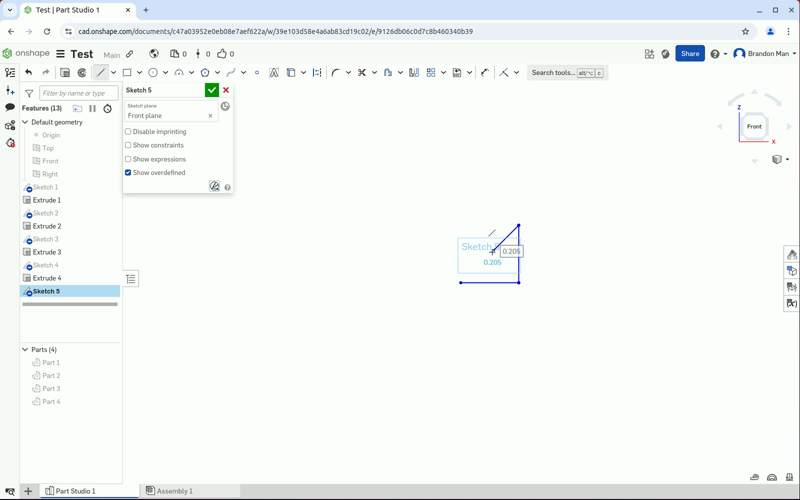
scroll(6)
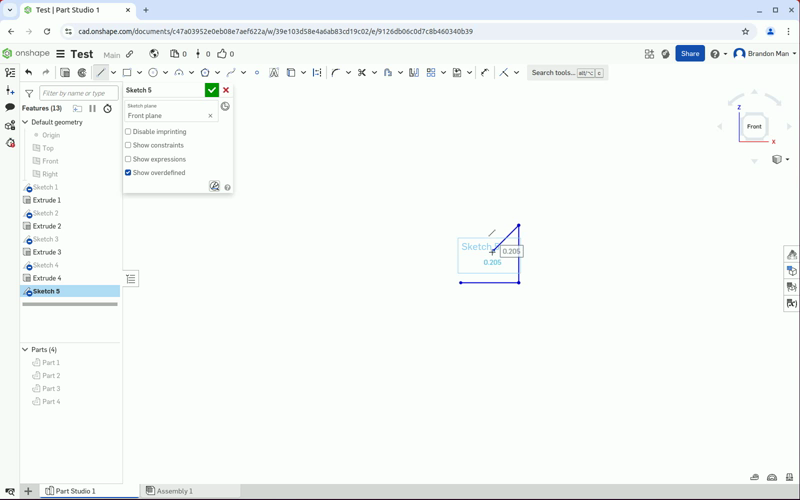
scroll(6)
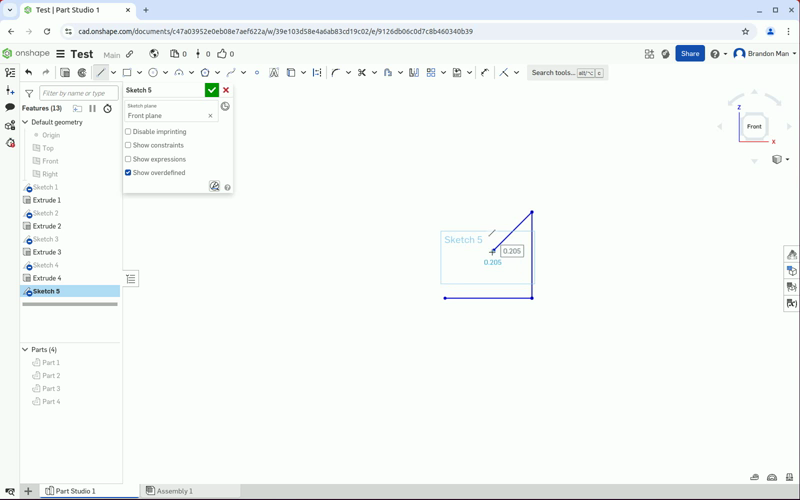
scroll(6)
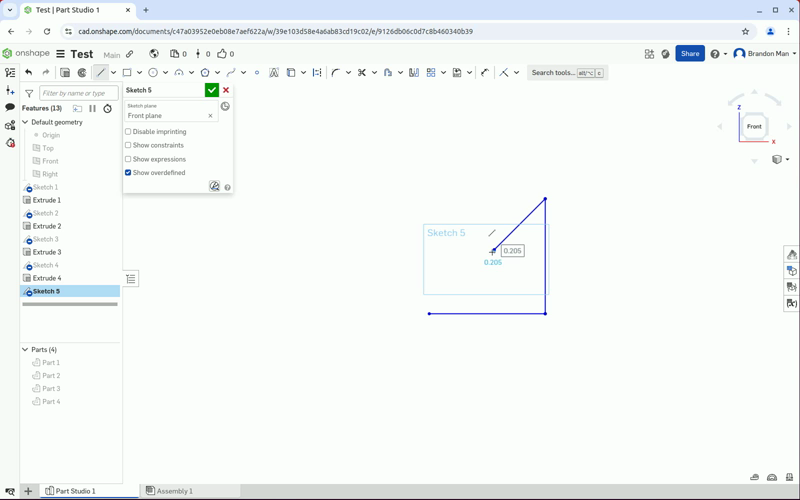
scroll(6)
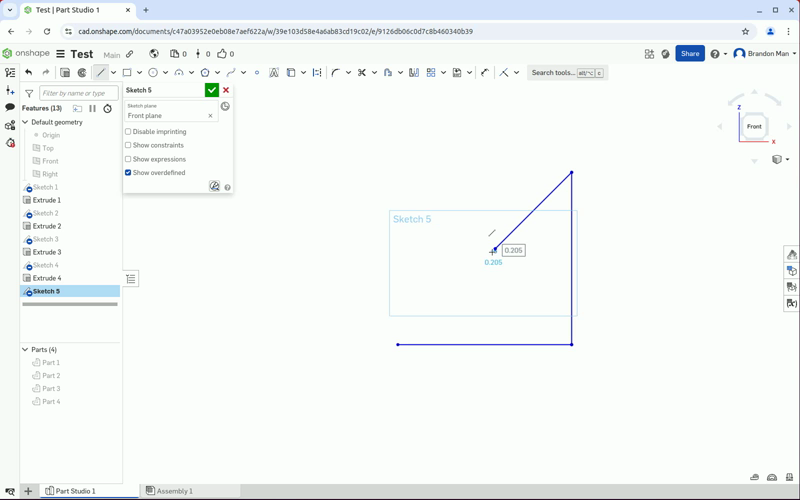
scroll(6)
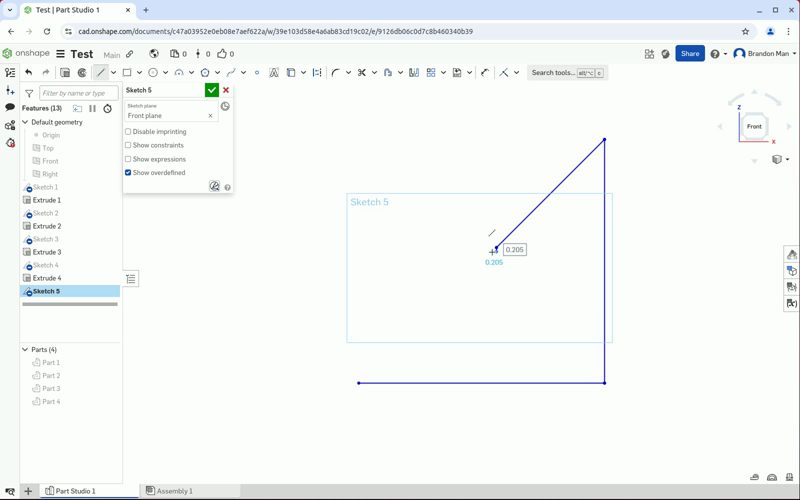
scroll(6)
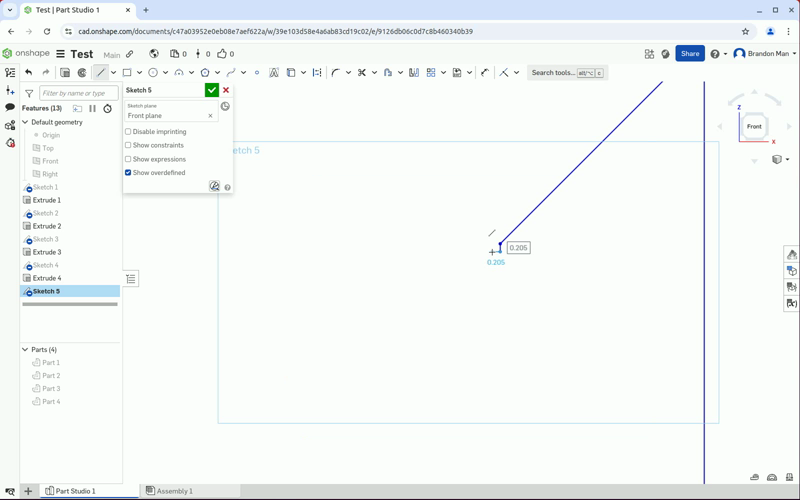
scroll(6)
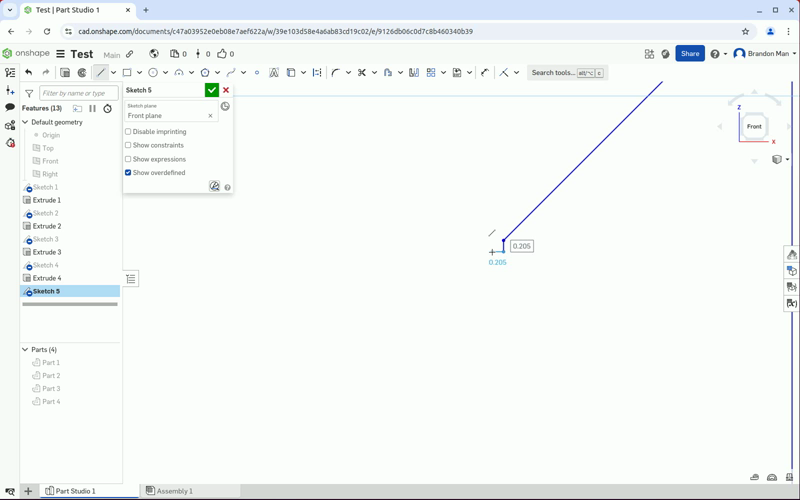
click(492, 251)
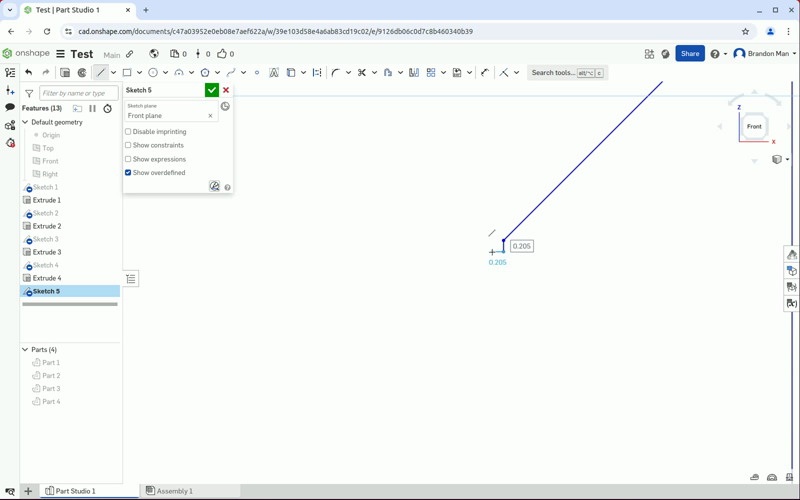
scroll(-6)
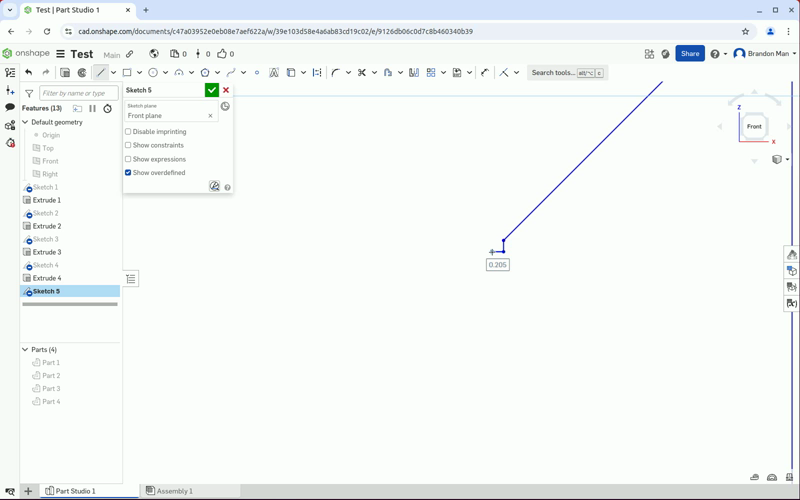
scroll(-6)
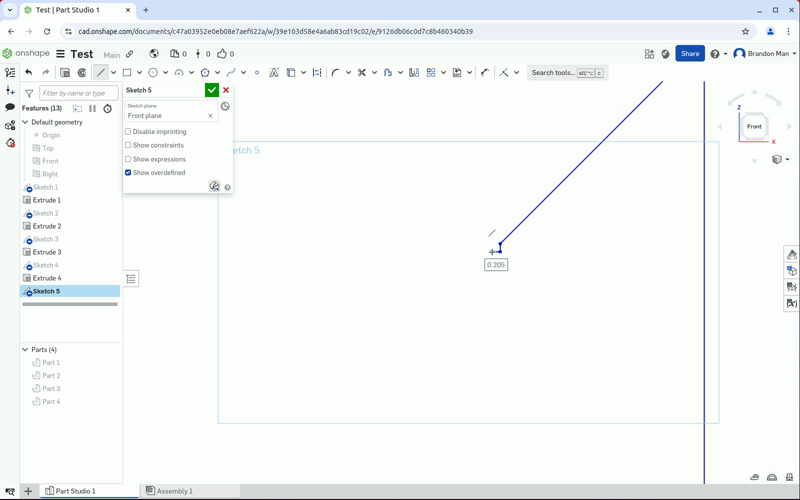
scroll(-6)
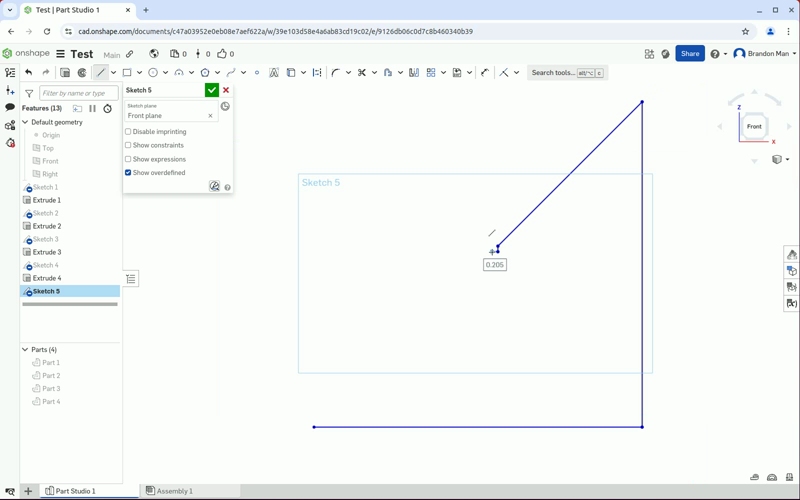
scroll(-6)
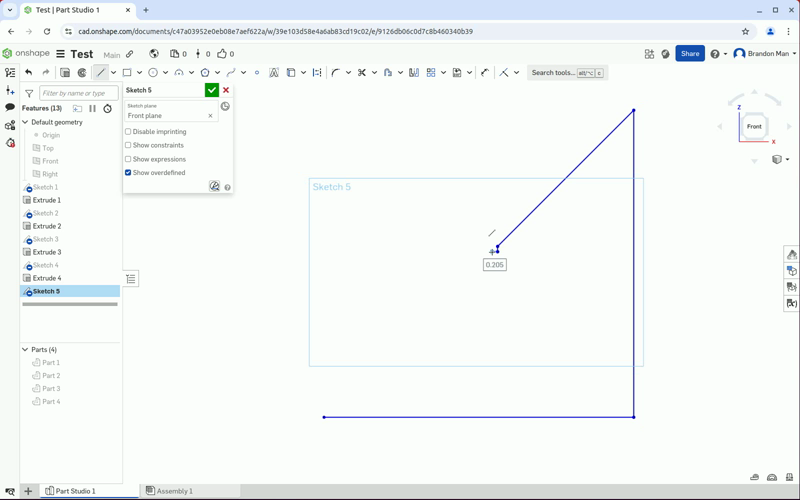
scroll(-6)
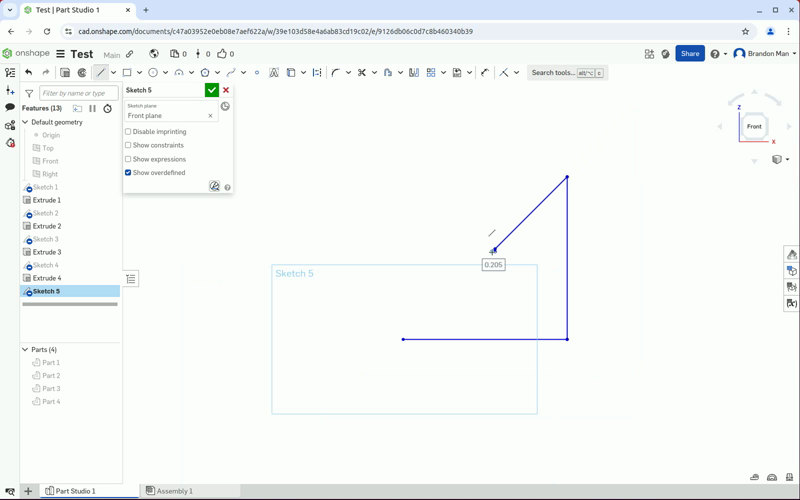
scroll(-6)
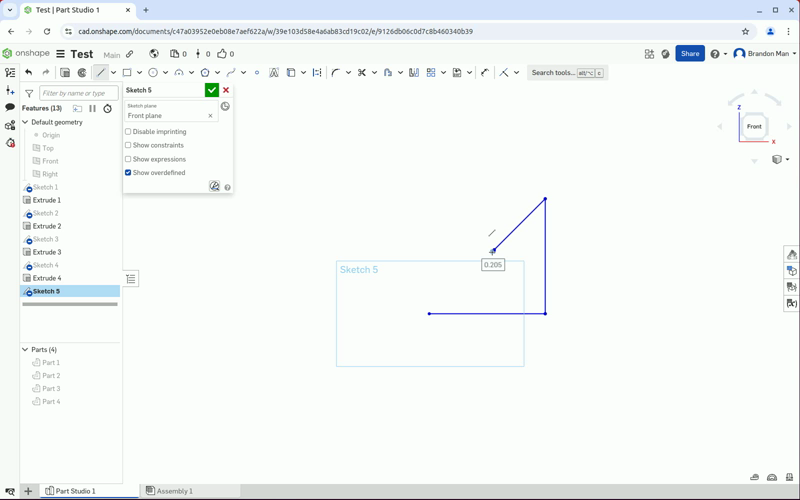
scroll(-6)
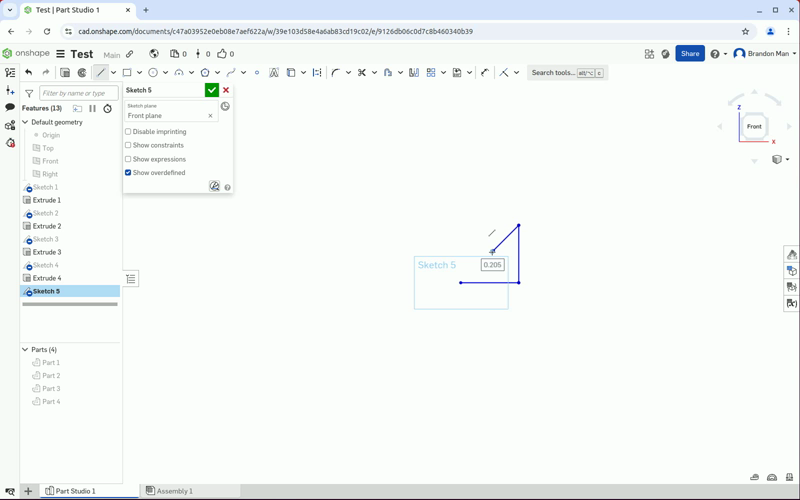
key_up(shift)
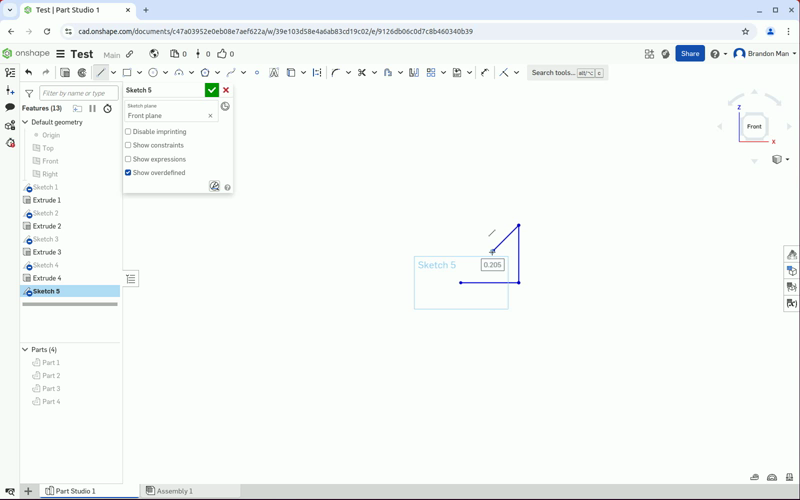
mouse_move(522, 251)
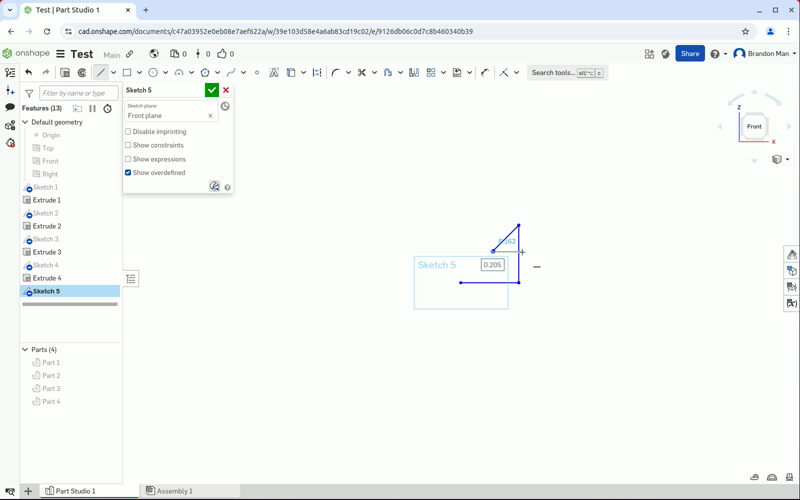
key_down(shift)
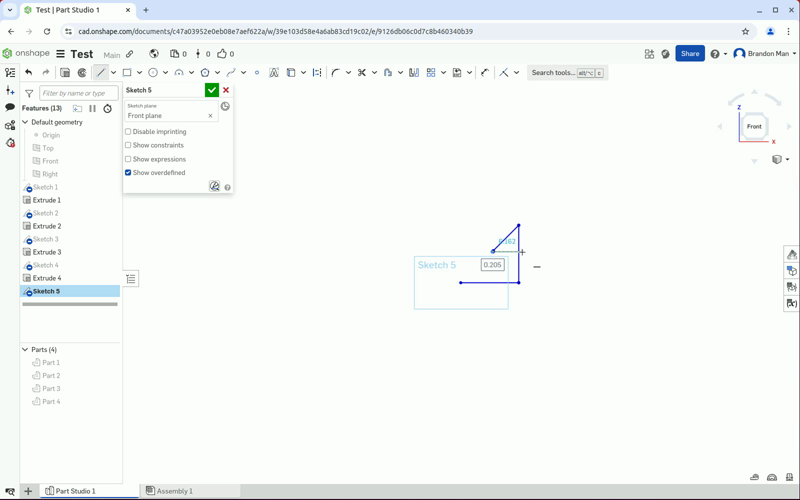
mouse_move(460, 282)
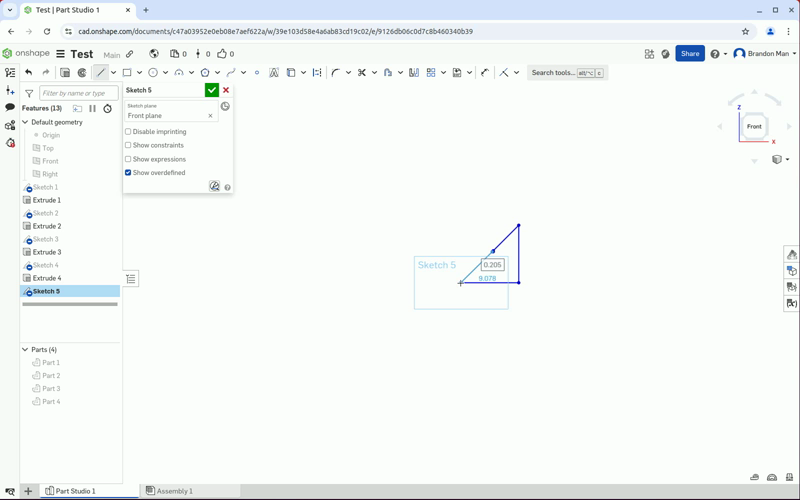
key_up(shift)
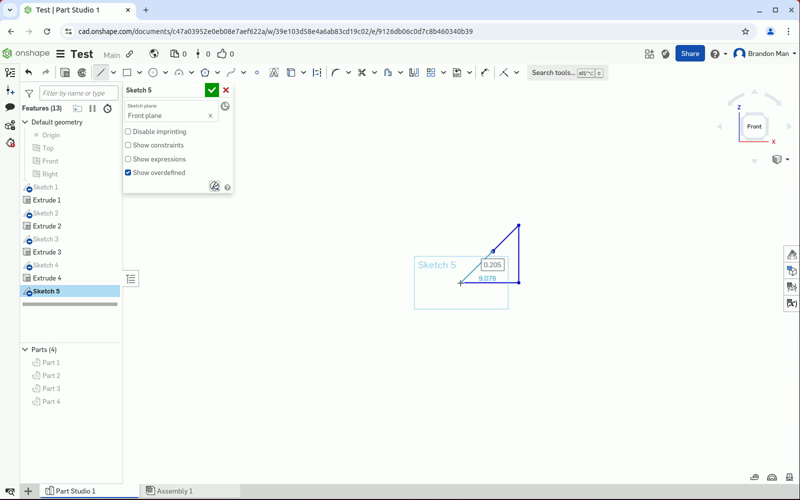
click(460, 282)
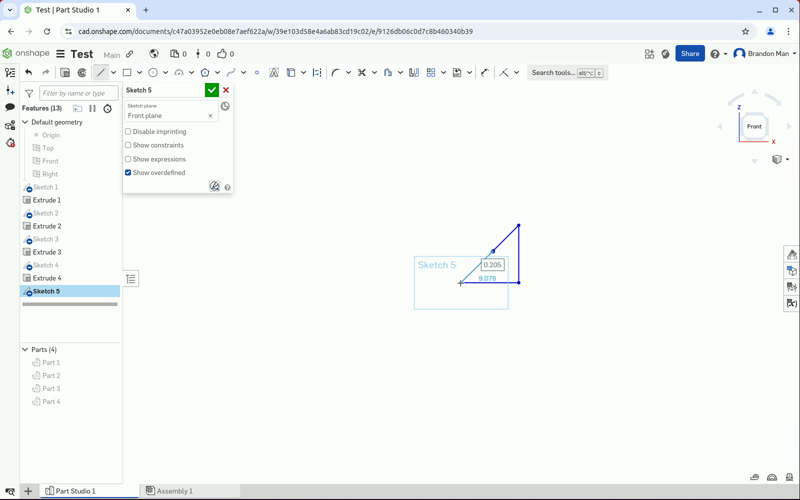
key(esc)
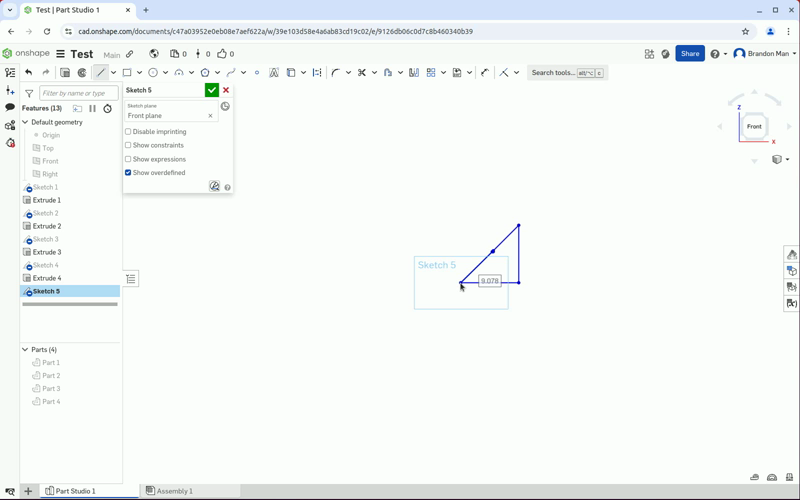
mouse_move(515, 272)
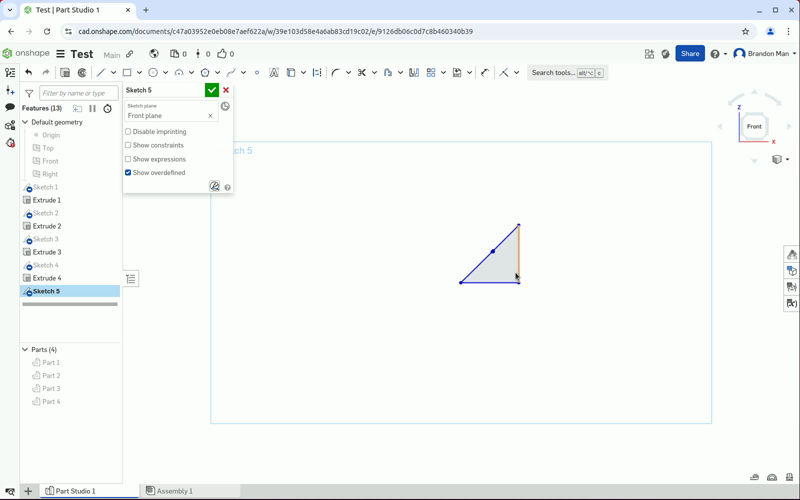
scroll(6)
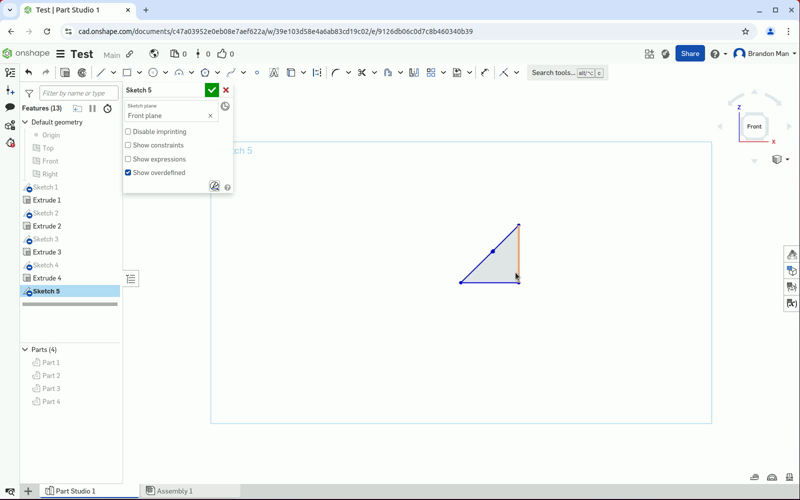
scroll(6)
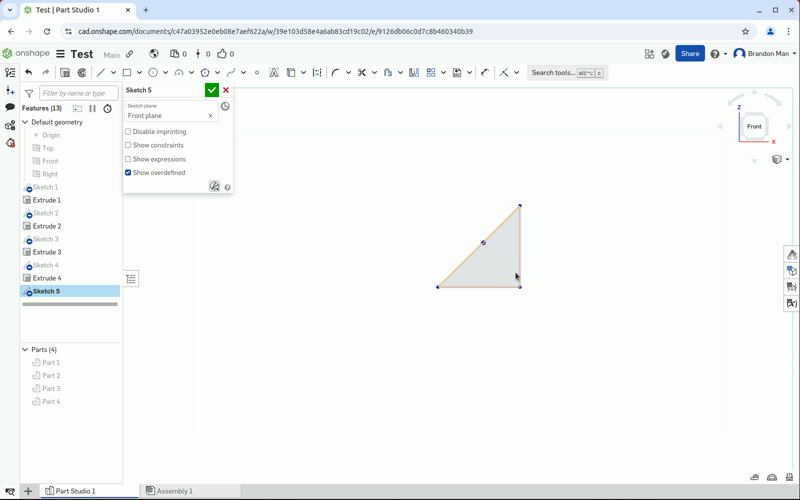
scroll(6)
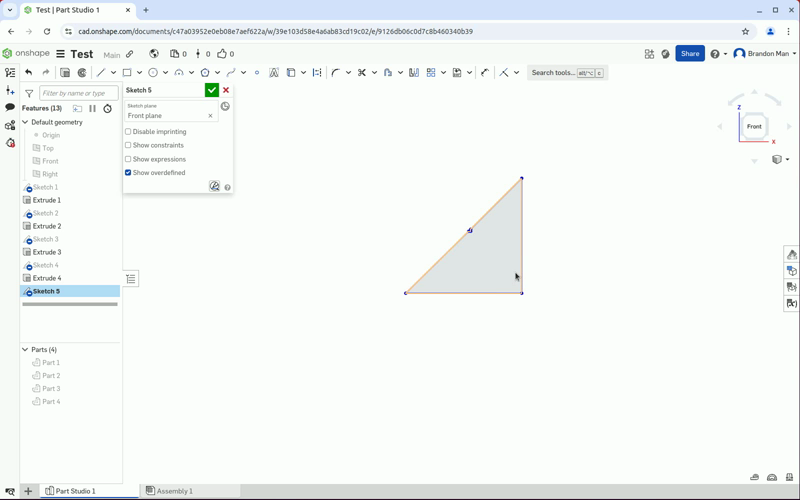
scroll(6)
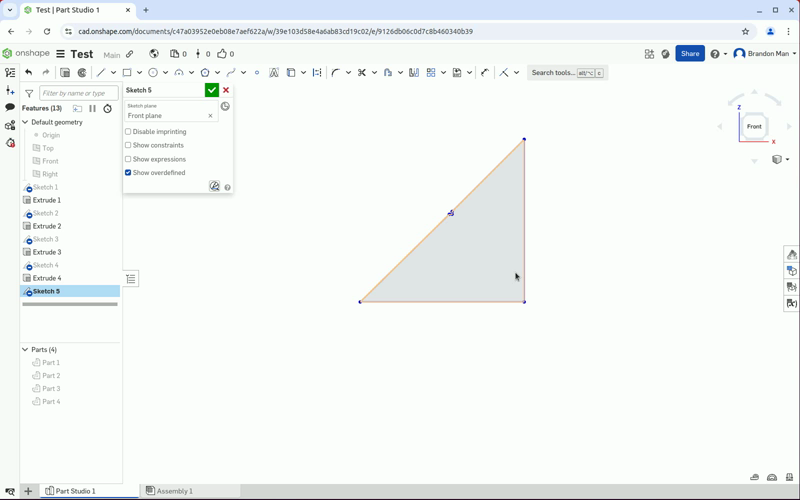
scroll(6)
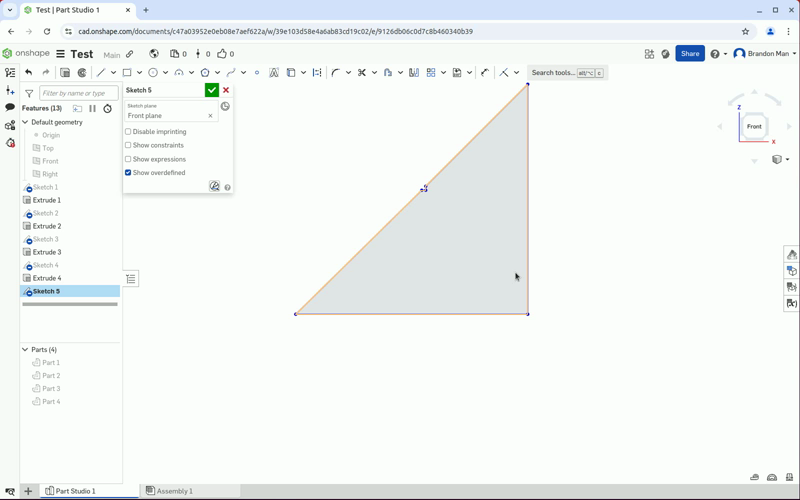
scroll(6)
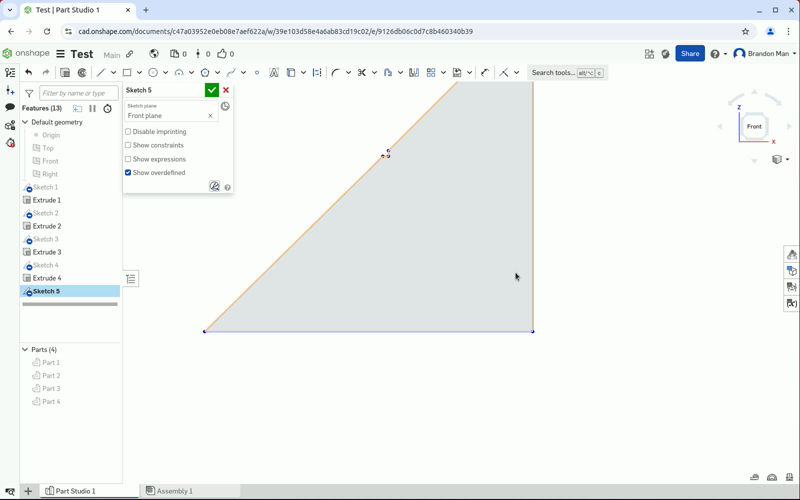
scroll(6)
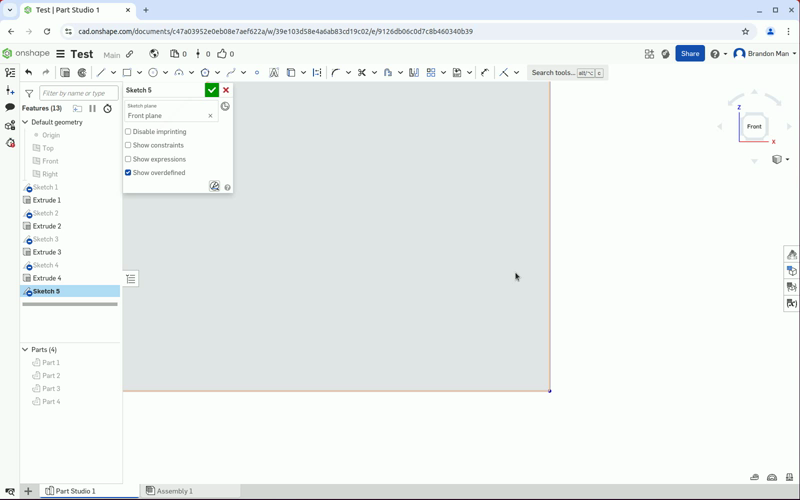
click(515, 272)
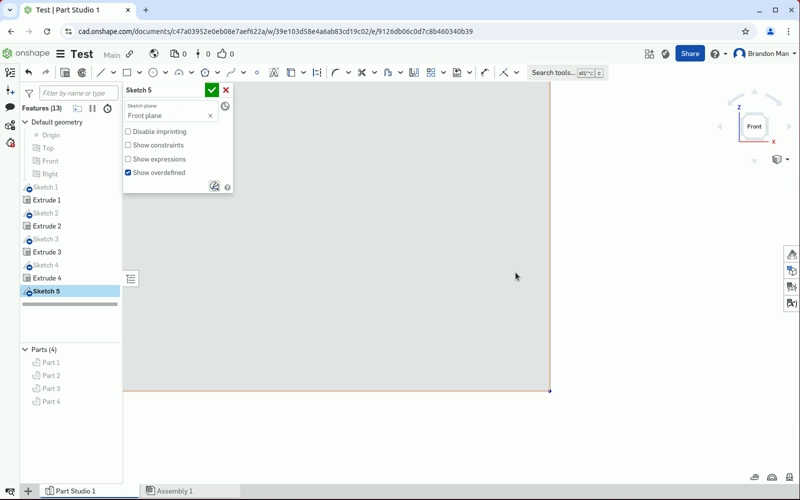
scroll(-6)
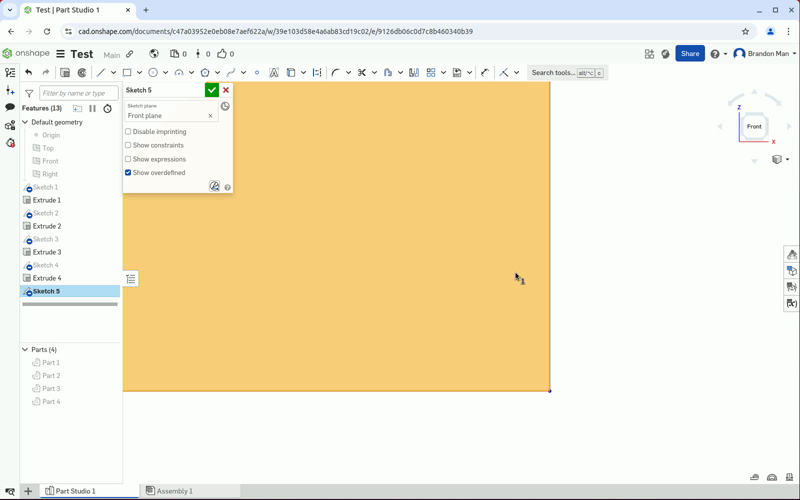
scroll(-6)
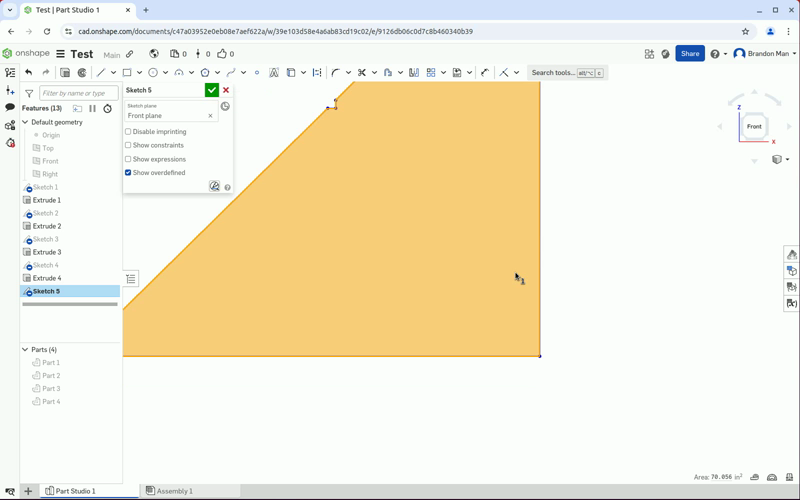
scroll(-6)
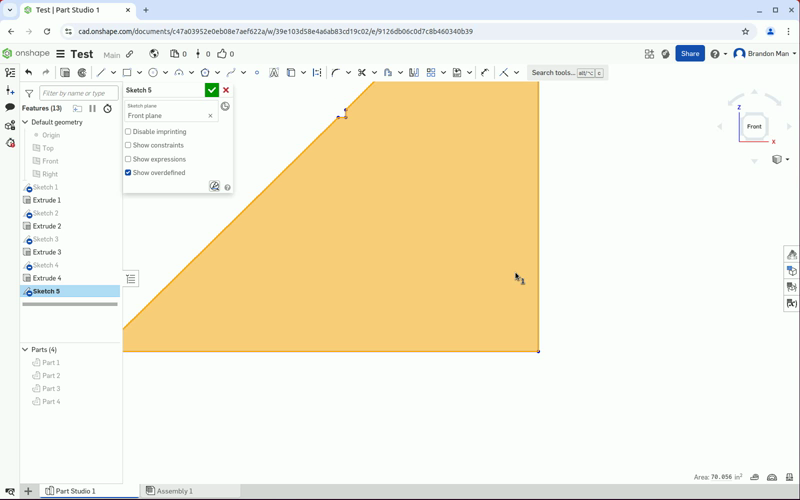
scroll(-6)
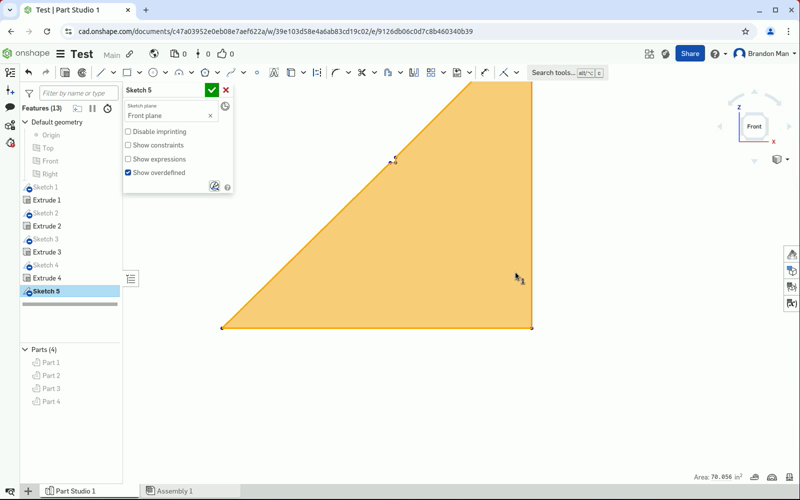
scroll(-6)
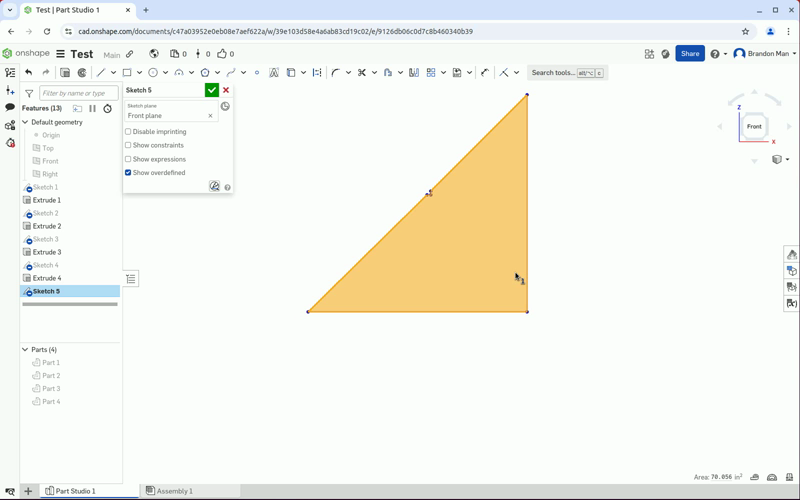
scroll(-6)
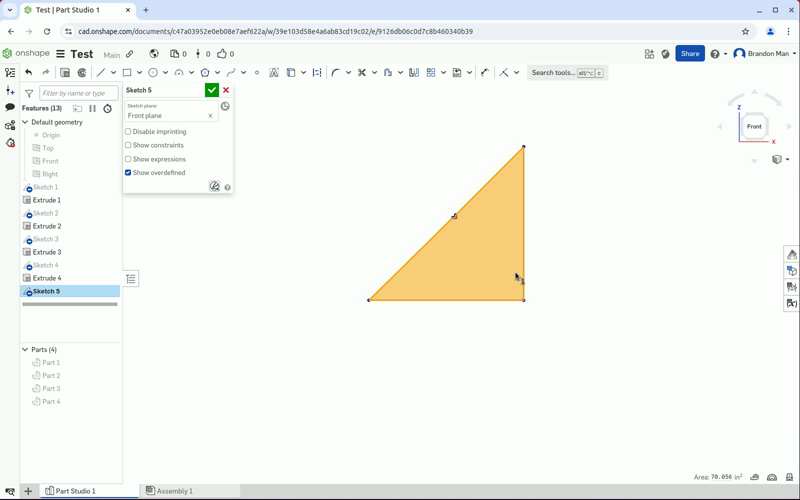
scroll(-6)
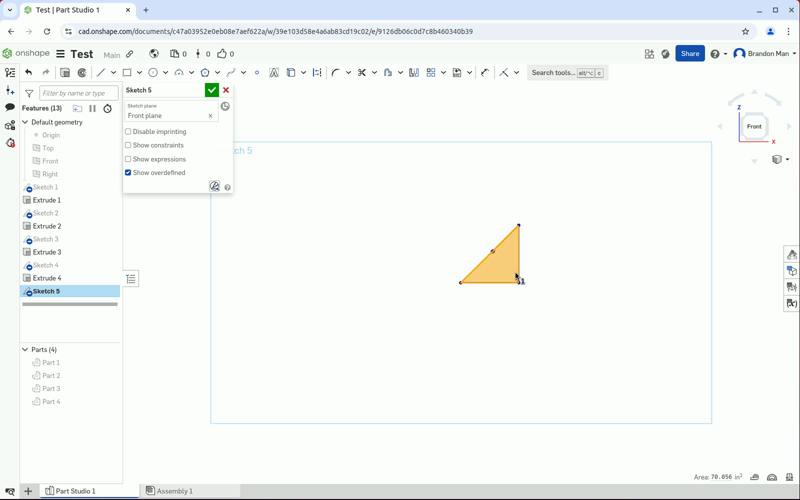
mouse_move(73, 352)
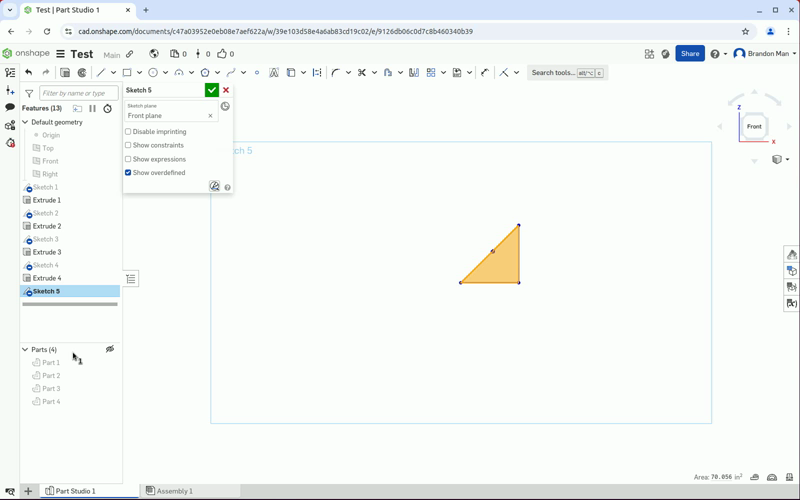
key(shift+y)
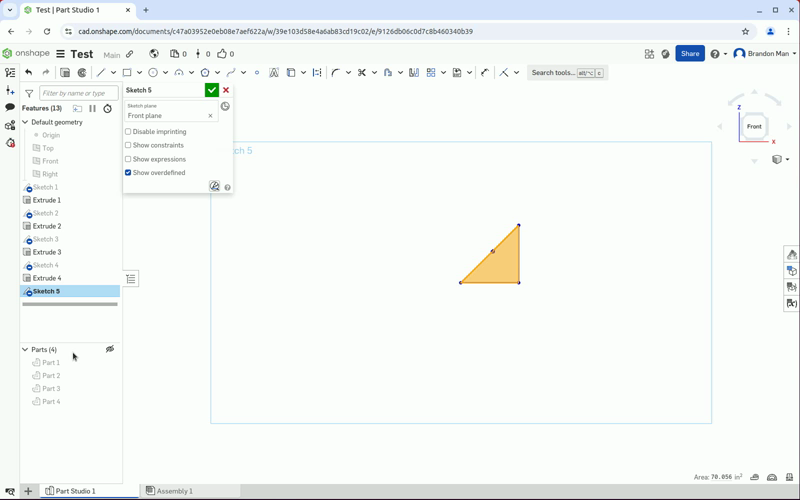
key(shift+e)
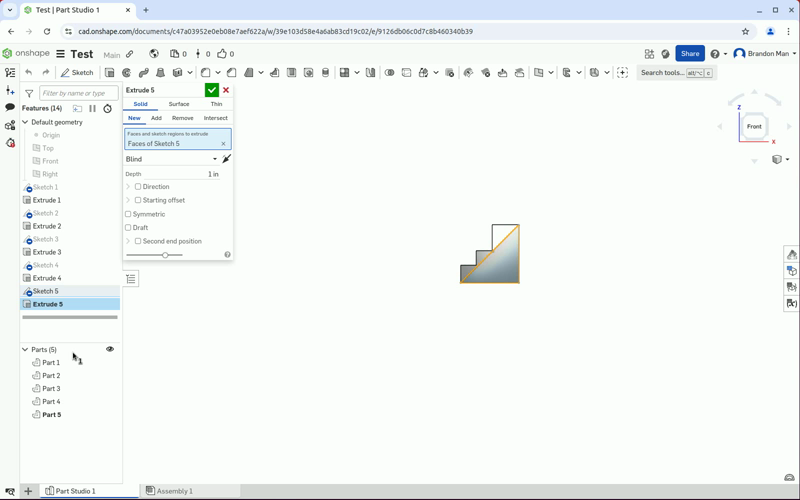
mouse_move(143, 106)
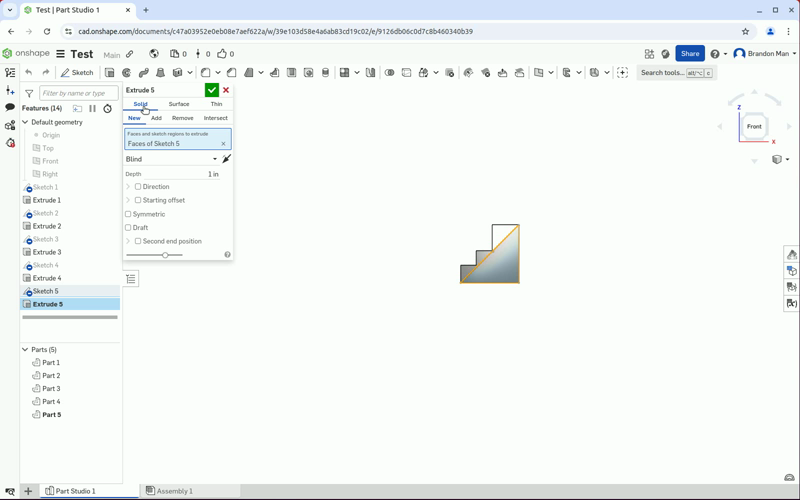
click(143, 106)
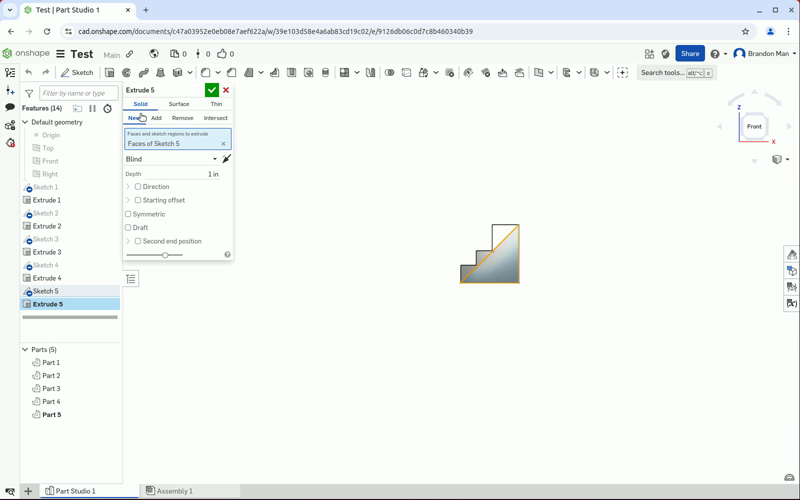
mouse_move(137, 120)
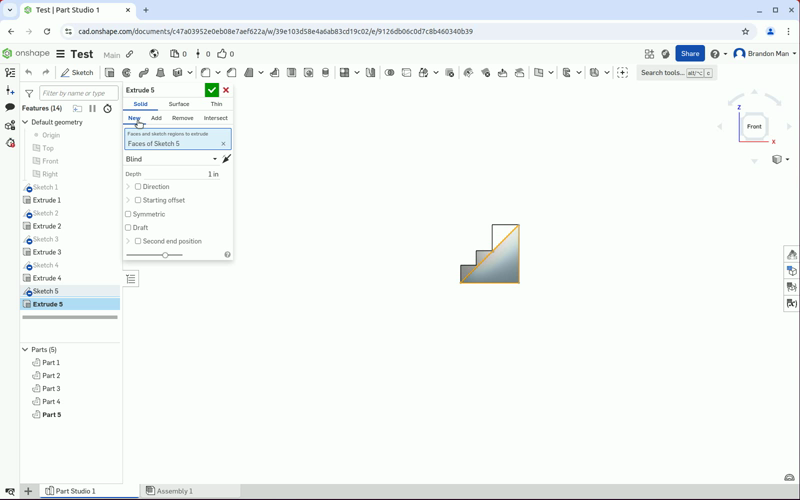
click(137, 120)
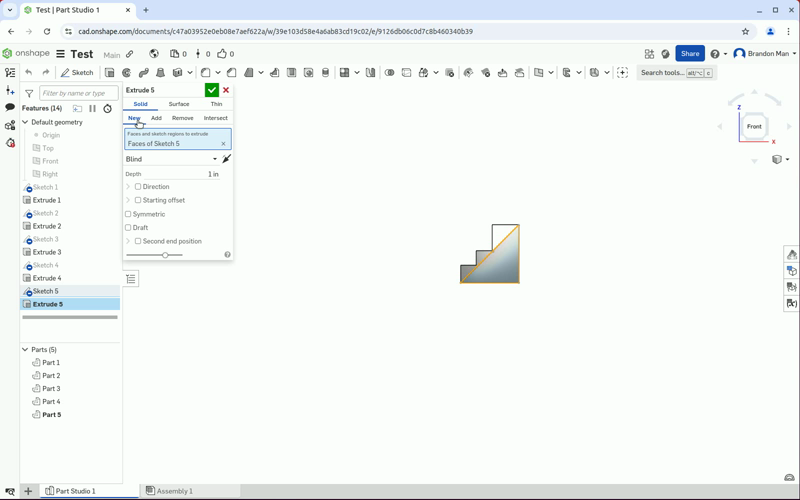
key(tab, 4)
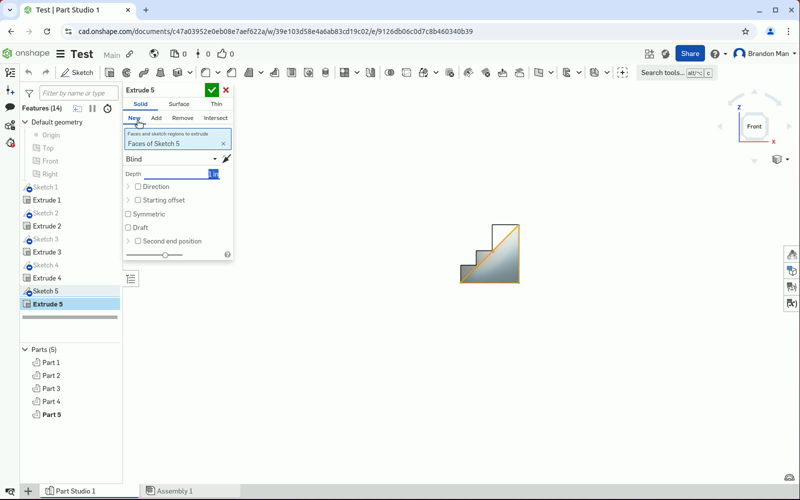
text(-11.313)
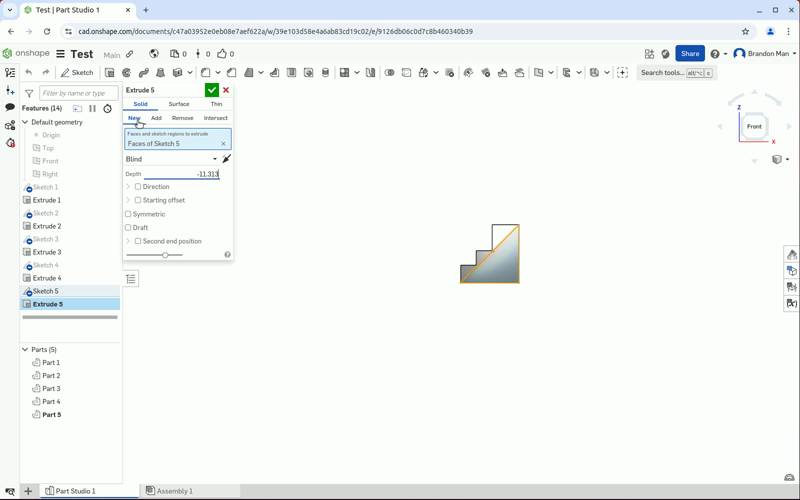
key(enter)
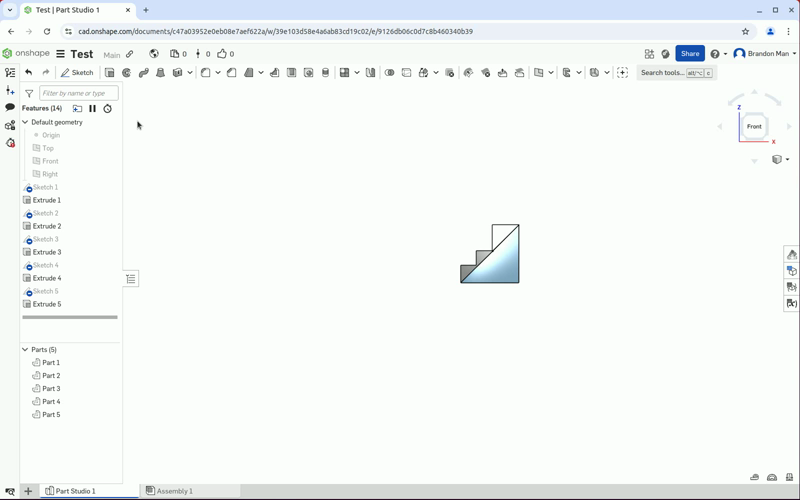
key(shift+h)
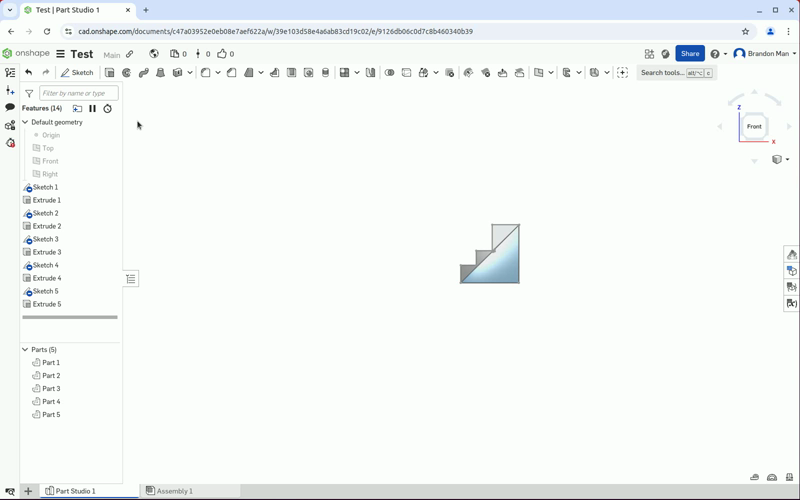
key(shift+h)
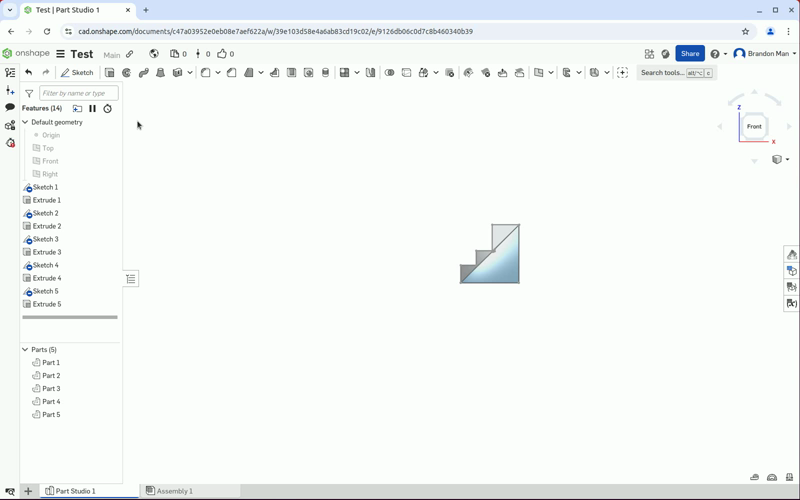
key(shift+7)
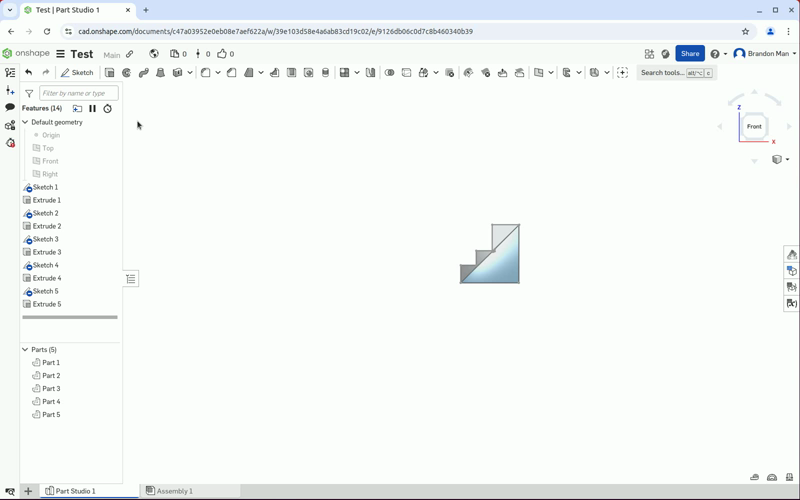
key(left, 2)
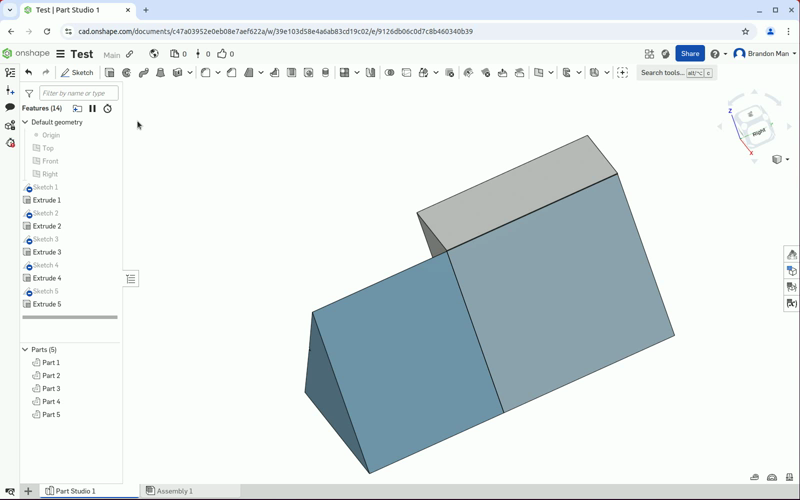
key(down, 2)
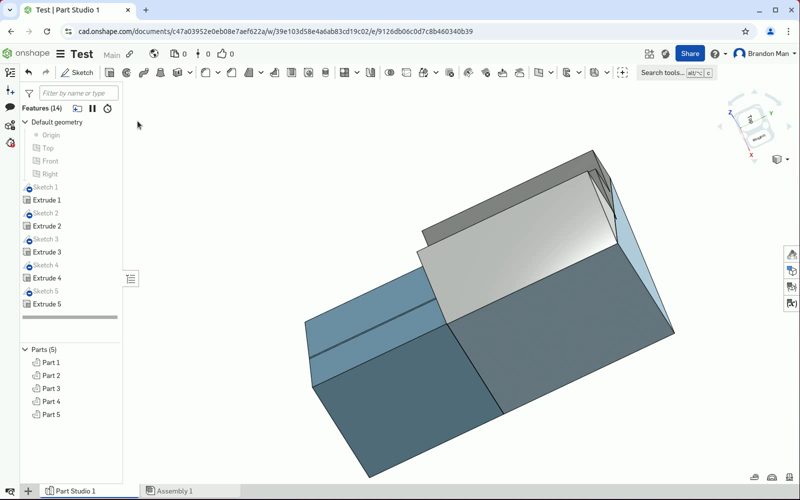
key(up, 2)
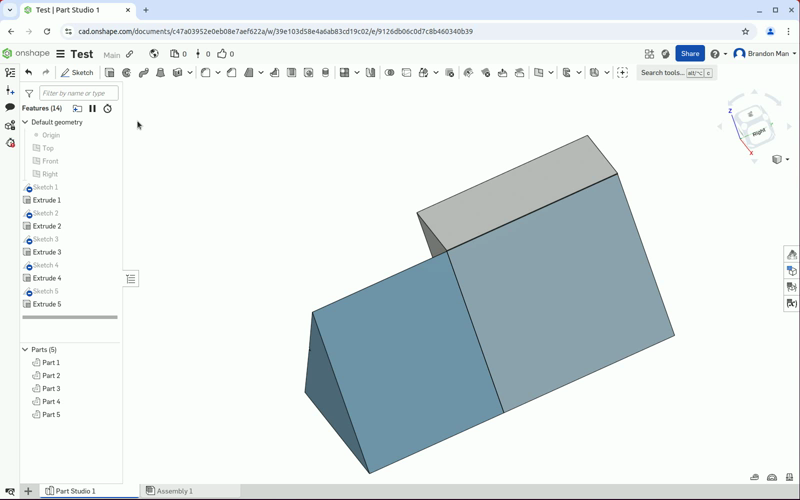
key(right, 2)
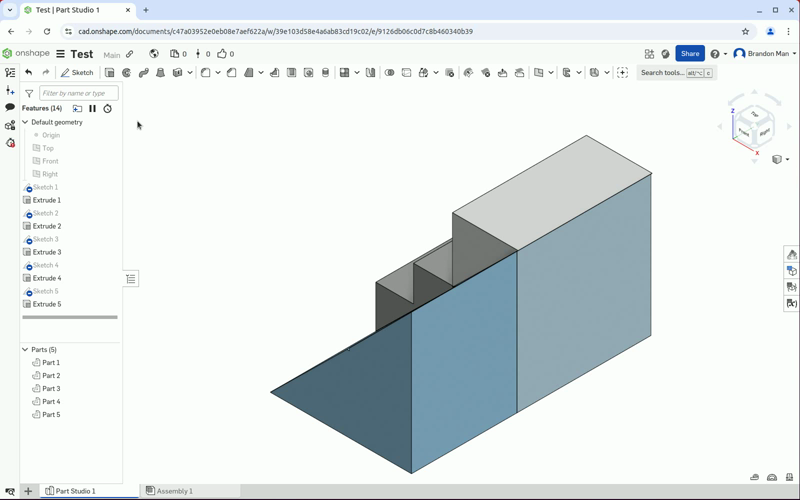
mouse_move(73, 189)
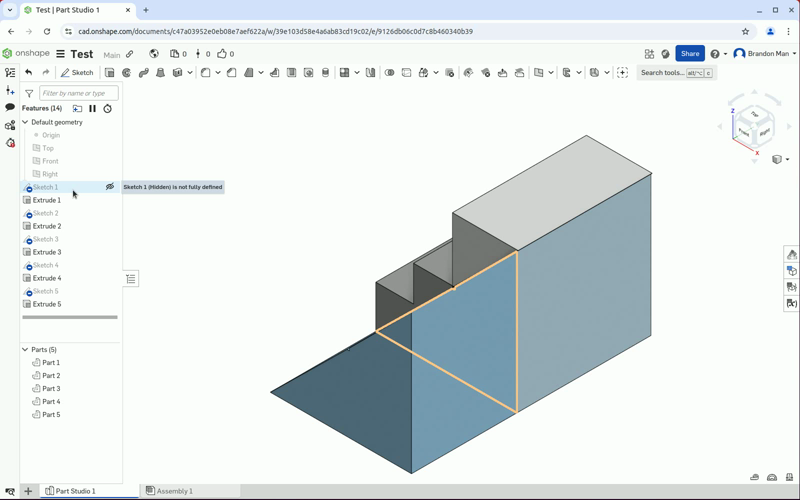
click(73, 189)